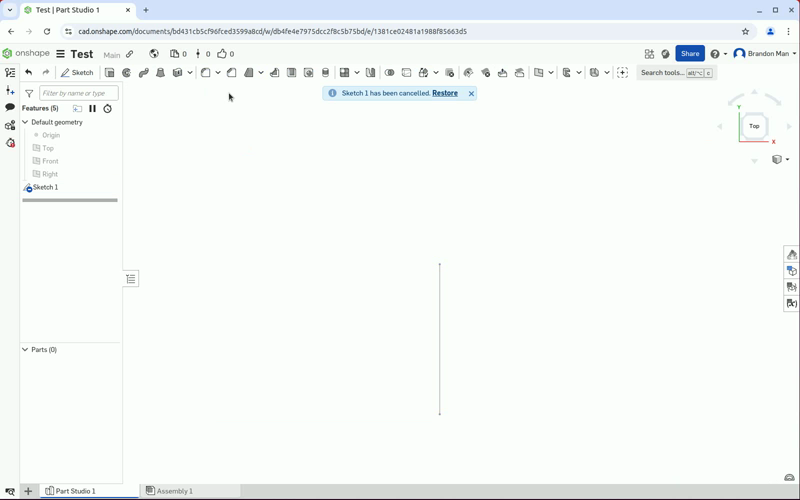
key(shift+h)
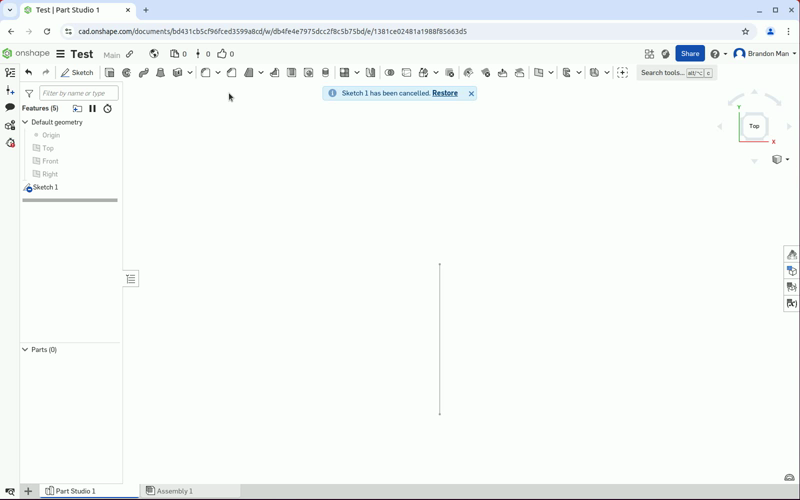
key(shift+s)
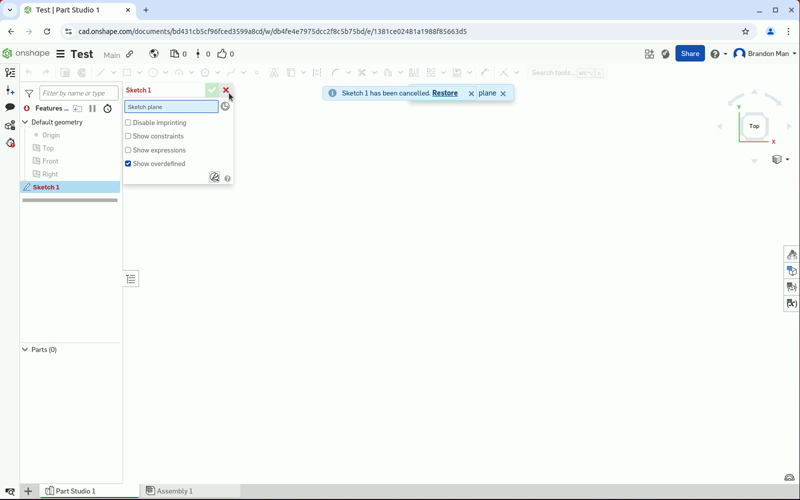
mouse_move(73, 150)
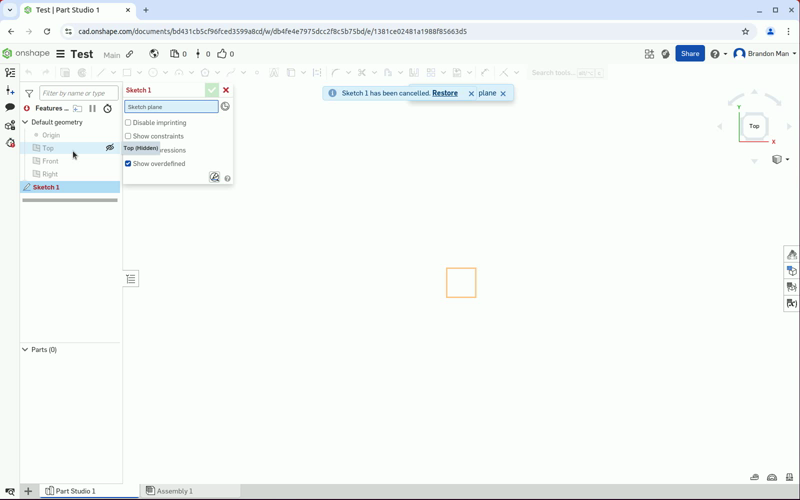
click(73, 150)
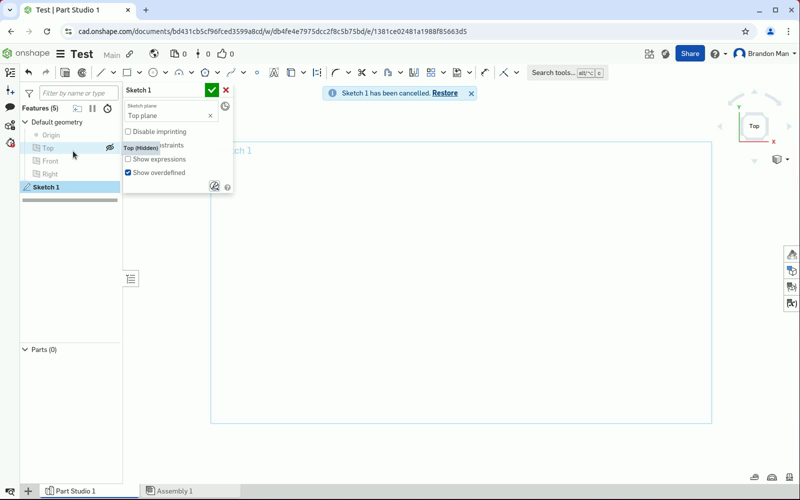
mouse_move(73, 352)
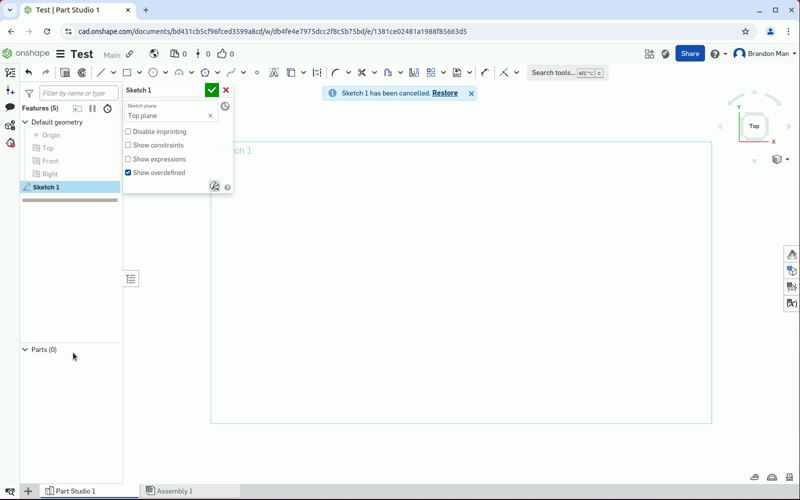
key(y)
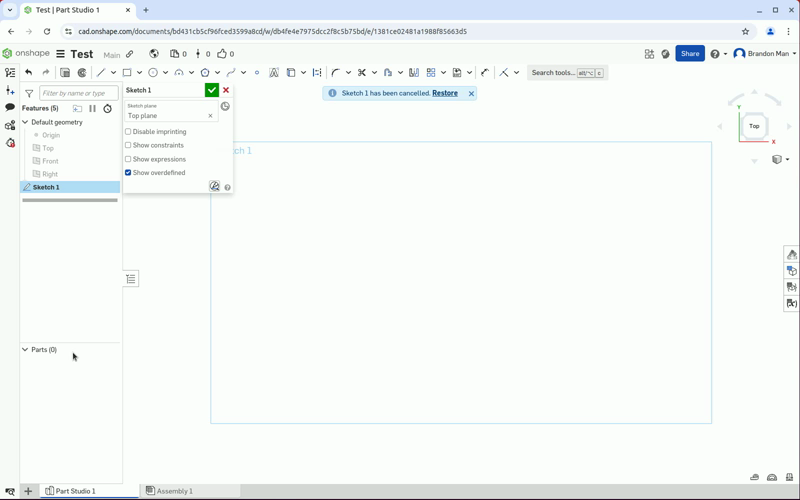
key(l)
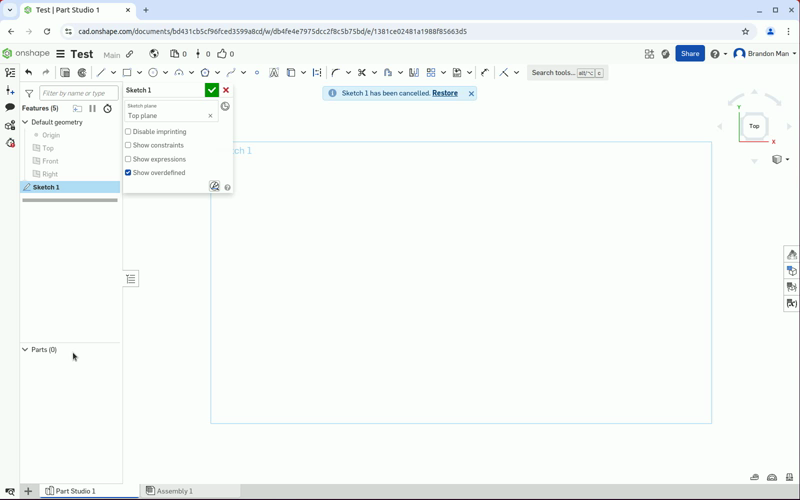
key_down(shift)
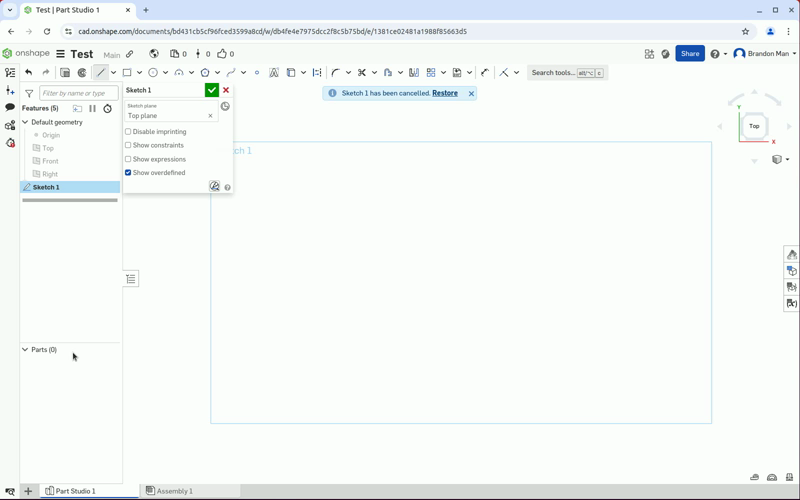
mouse_move(351, 335)
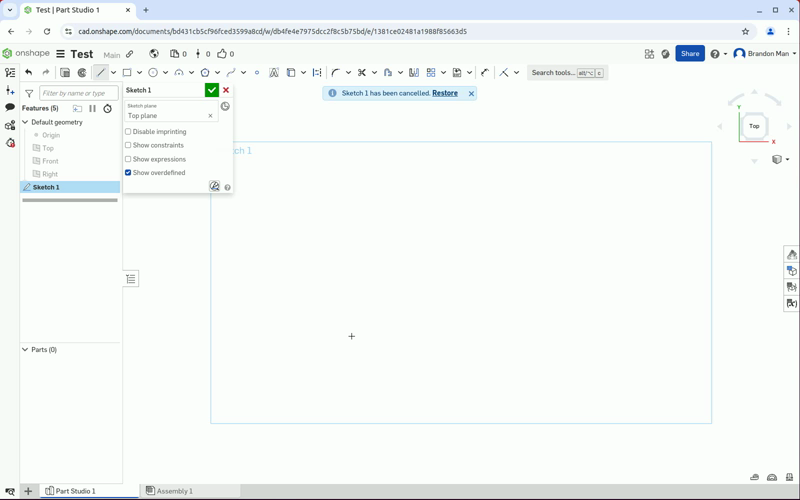
click(351, 335)
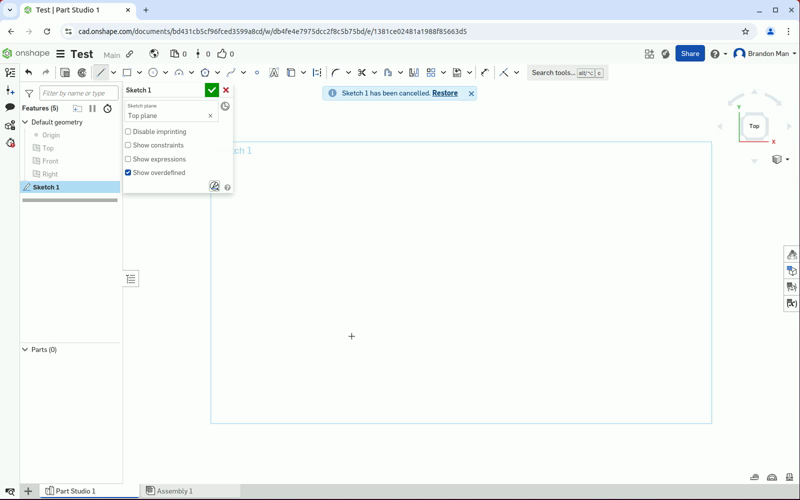
key_up(shift)
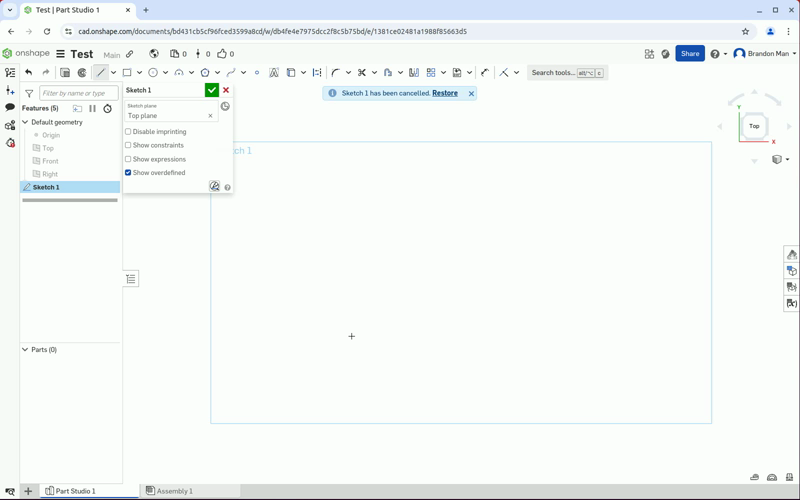
key_down(shift)
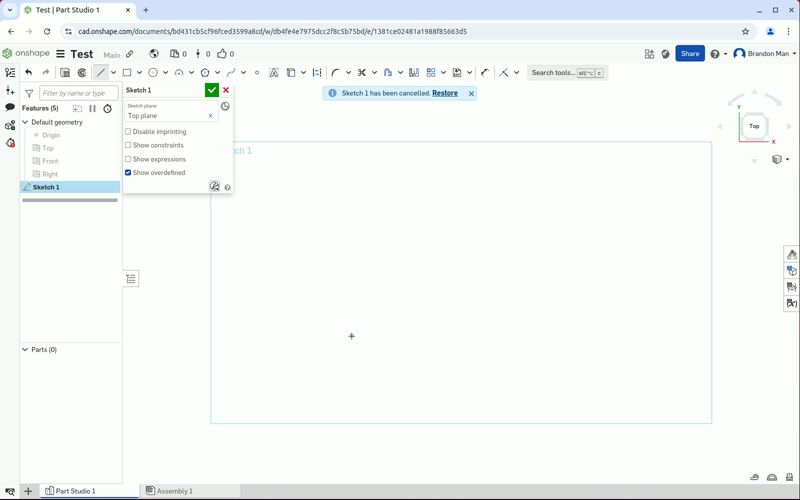
mouse_move(569, 335)
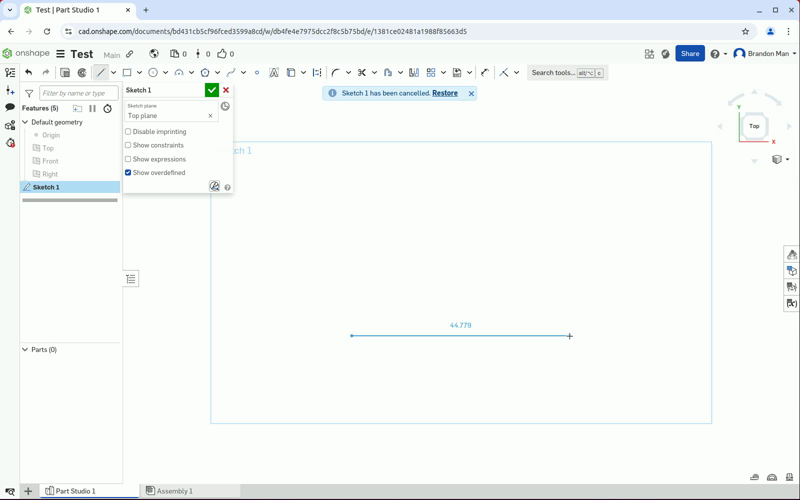
click(569, 335)
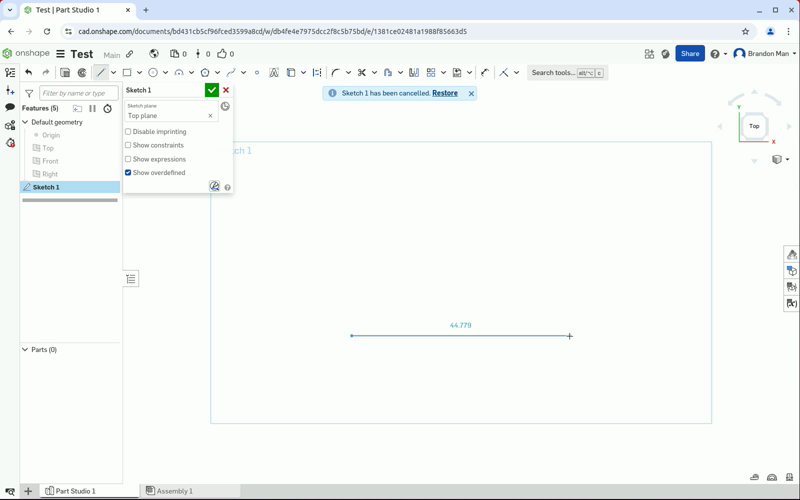
key_up(shift)
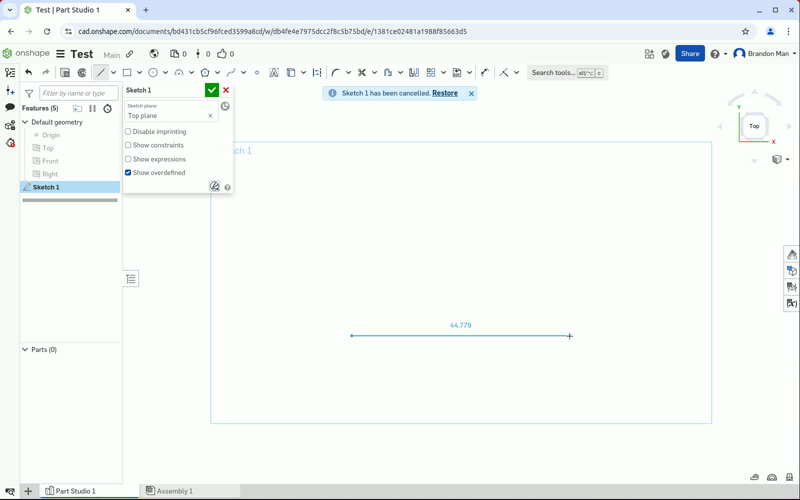
key_down(shift)
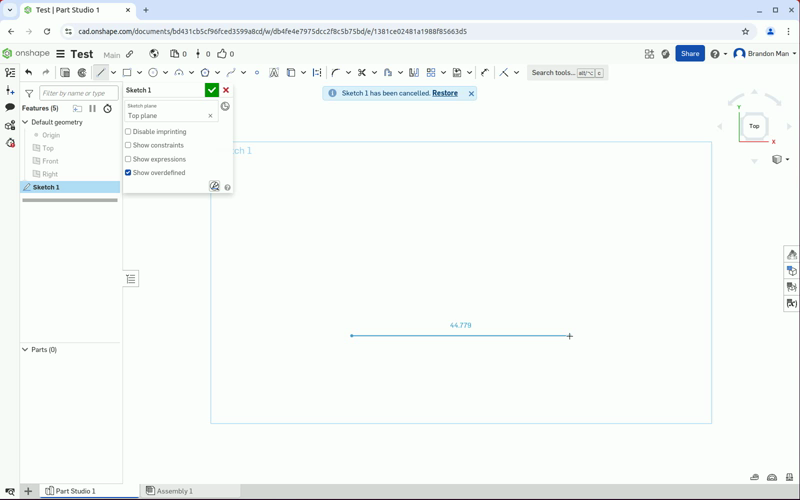
mouse_move(569, 230)
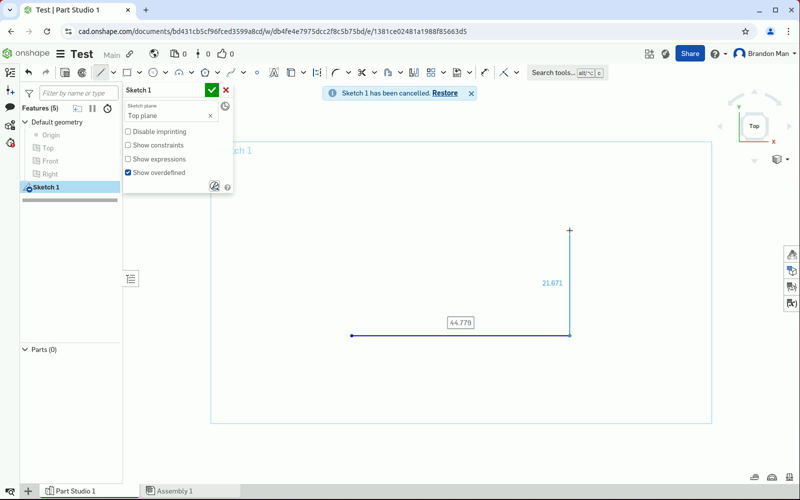
click(569, 230)
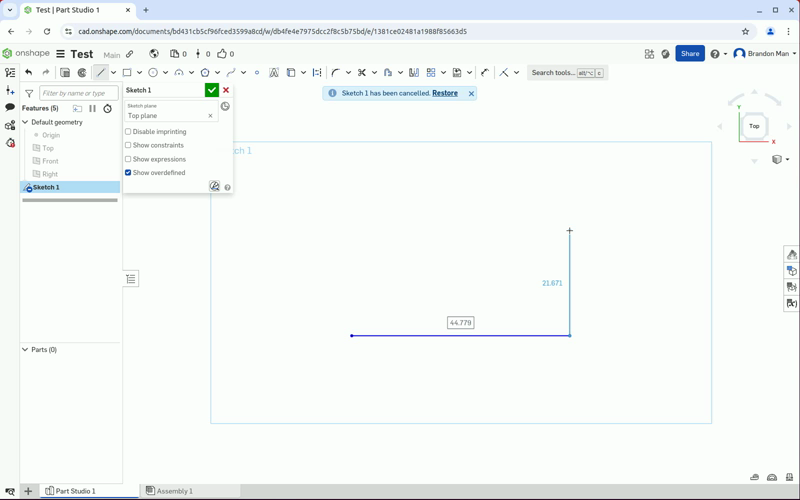
key_up(shift)
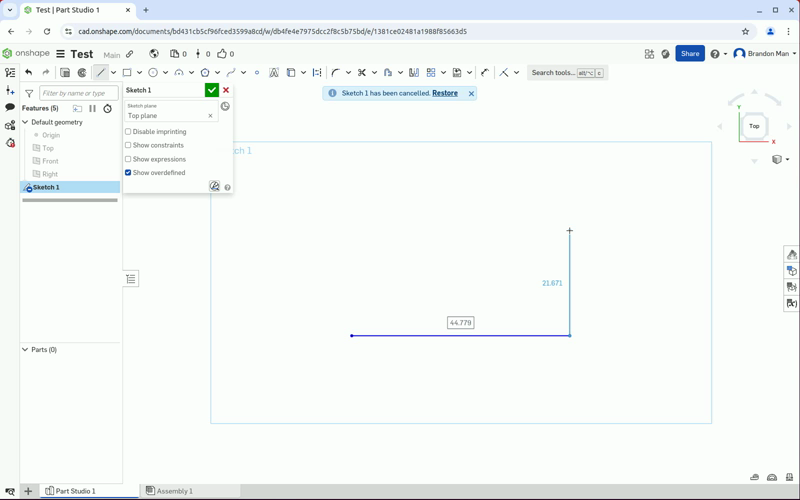
key_down(shift)
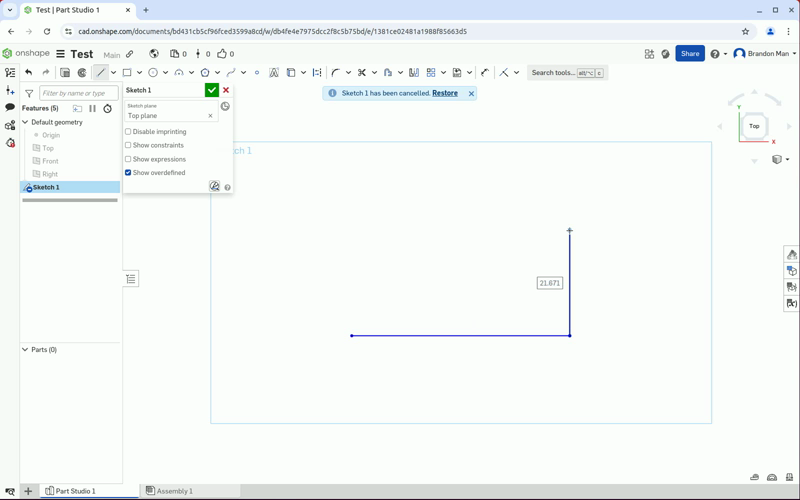
mouse_move(351, 230)
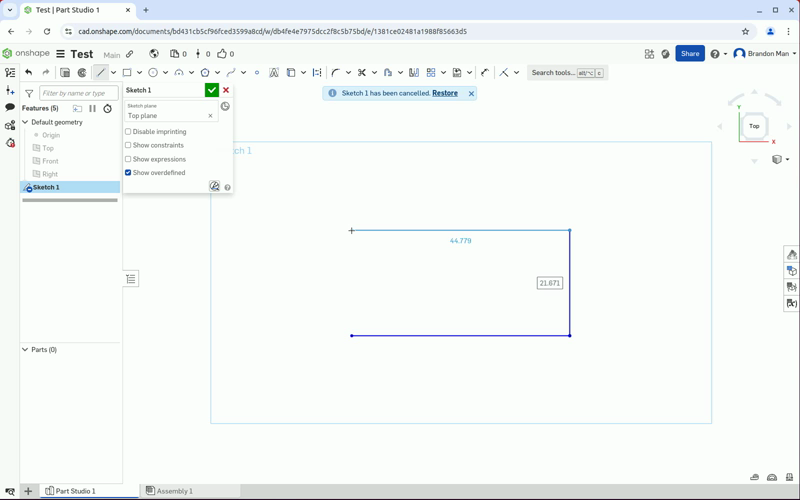
click(351, 230)
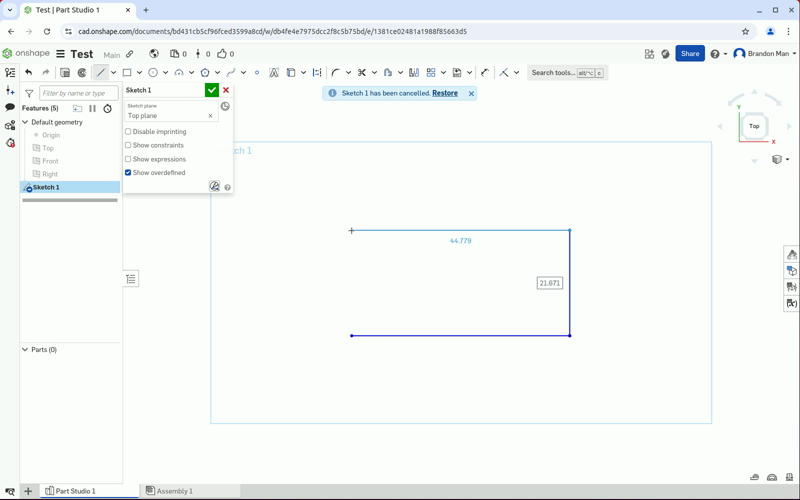
key_up(shift)
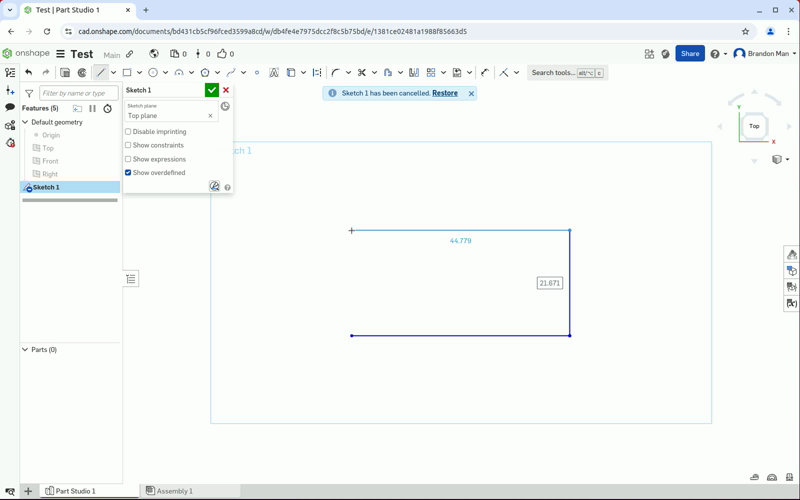
key_down(shift)
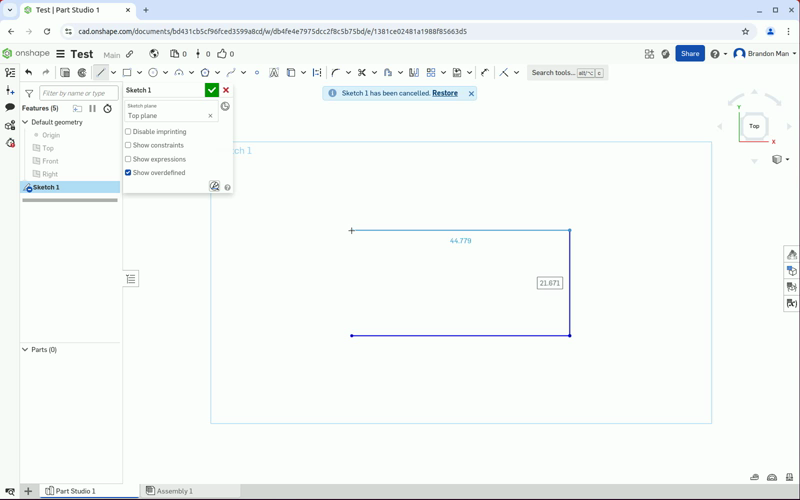
mouse_move(351, 335)
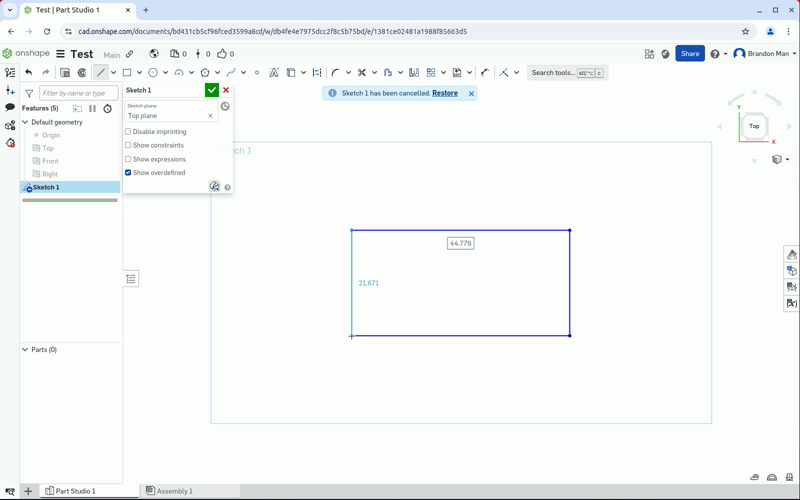
key_up(shift)
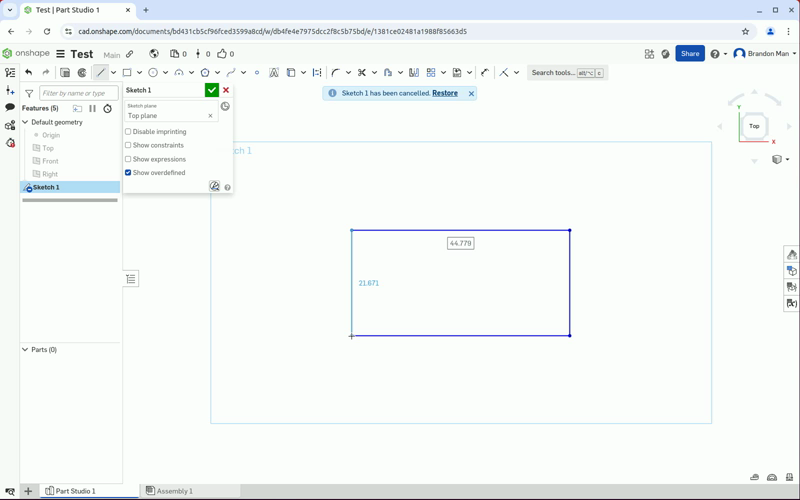
click(351, 335)
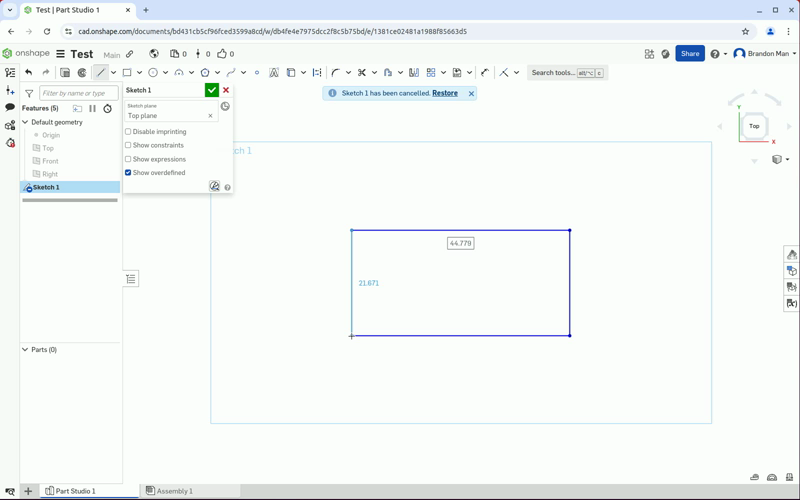
key(esc)
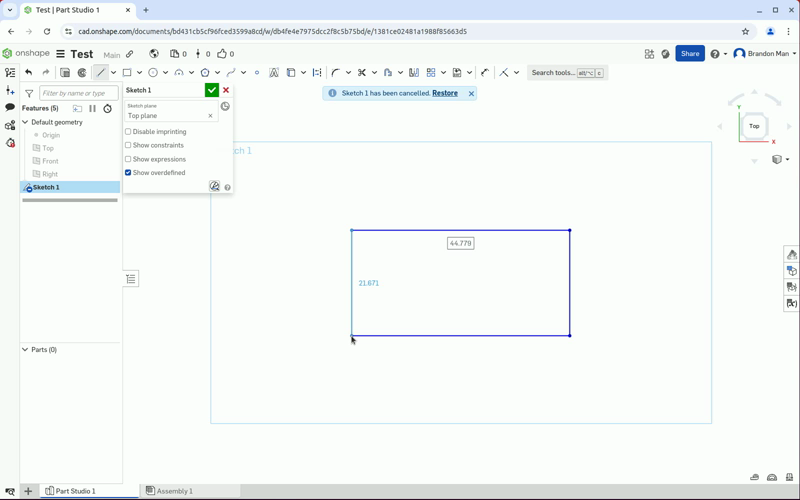
mouse_move(465, 312)
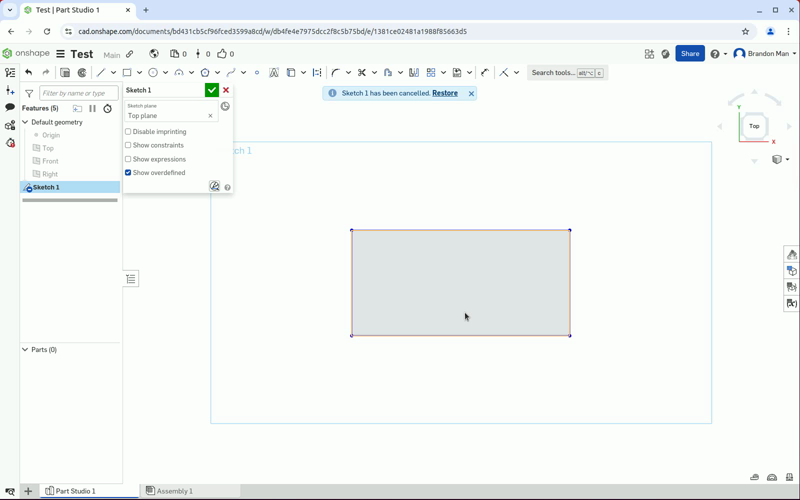
click(465, 312)
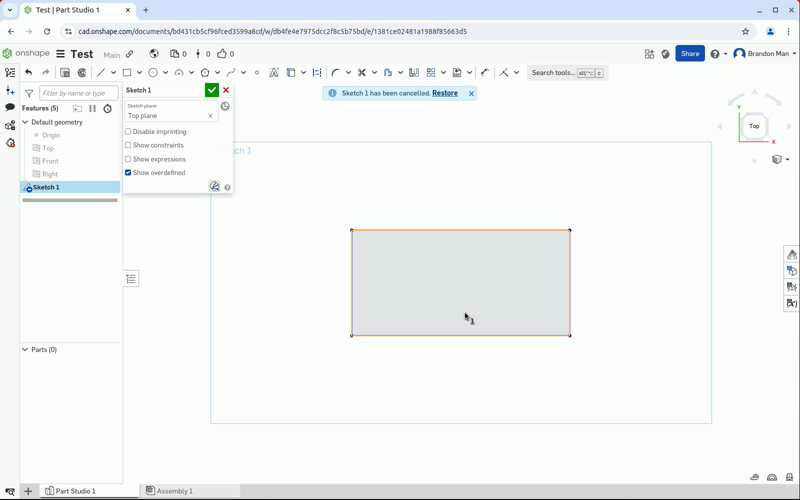
mouse_move(73, 352)
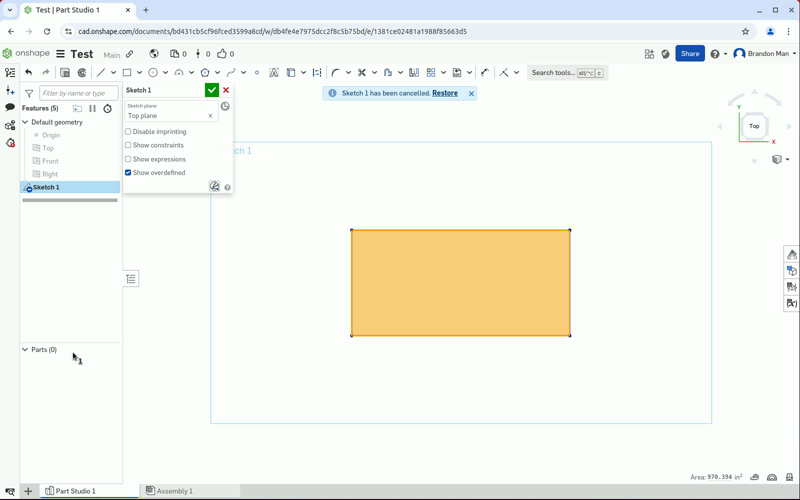
key(shift+y)
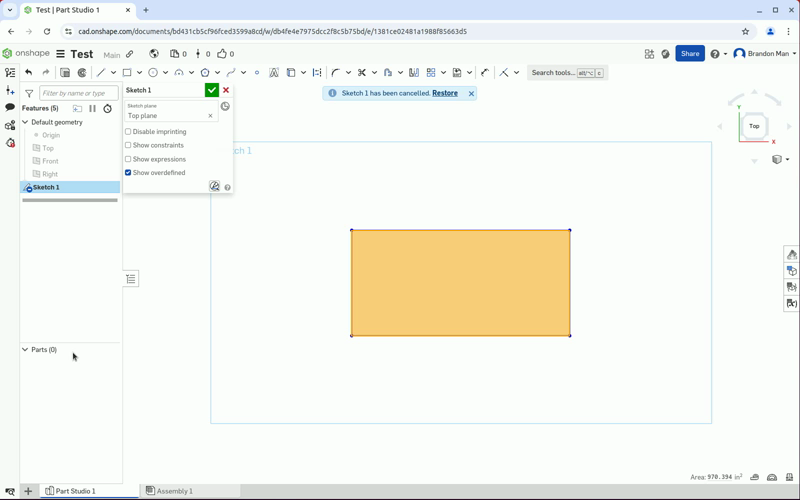
key(shift+e)
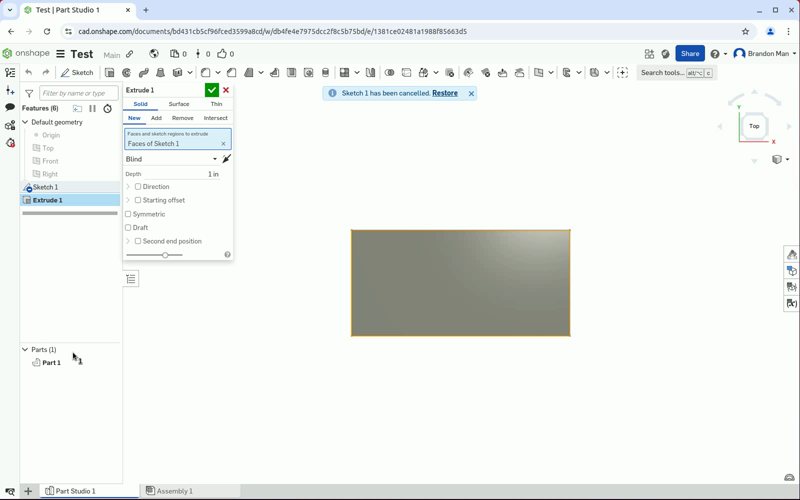
mouse_move(143, 106)
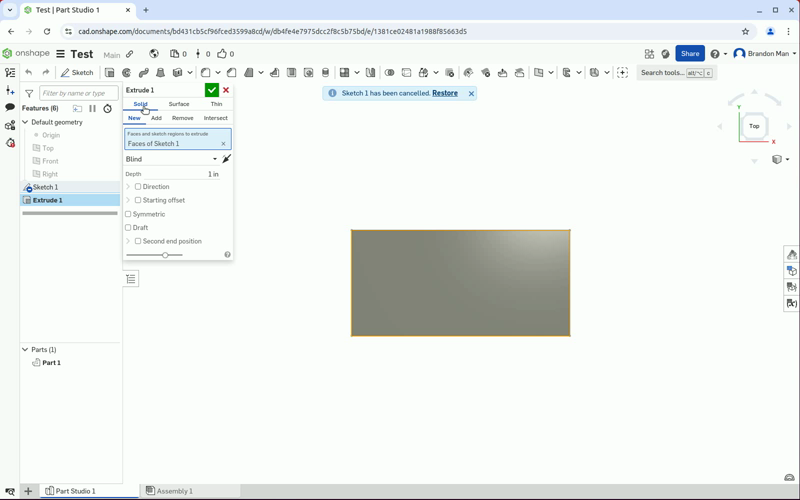
click(143, 106)
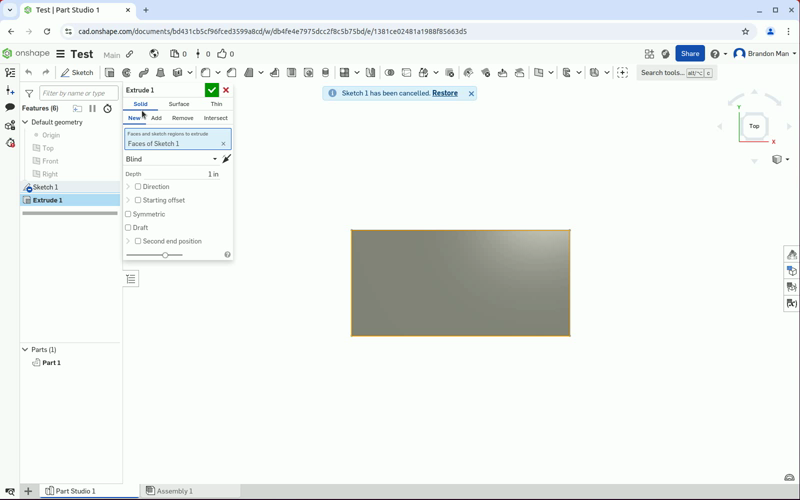
mouse_move(137, 120)
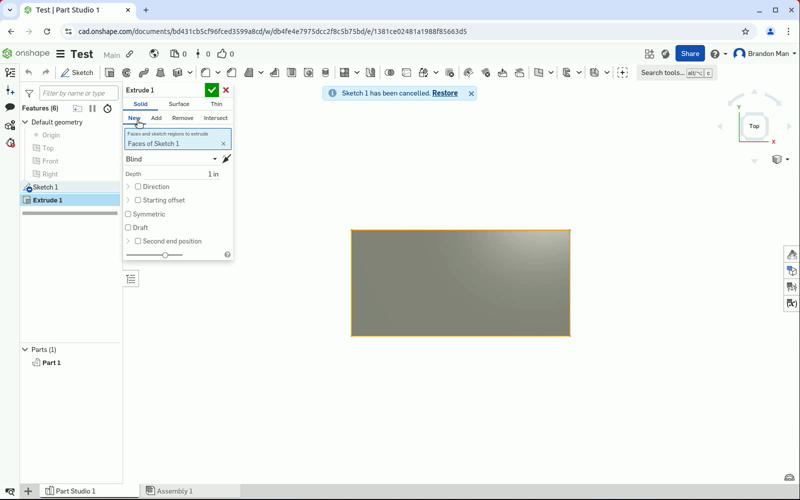
click(137, 120)
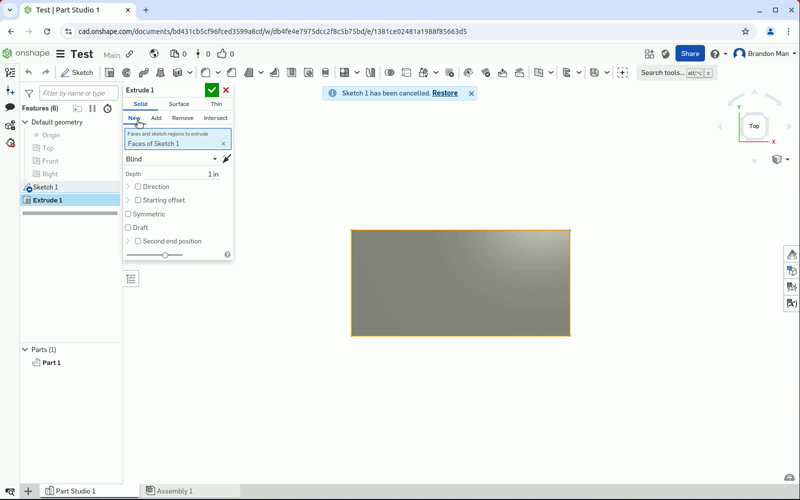
key(tab, 4)
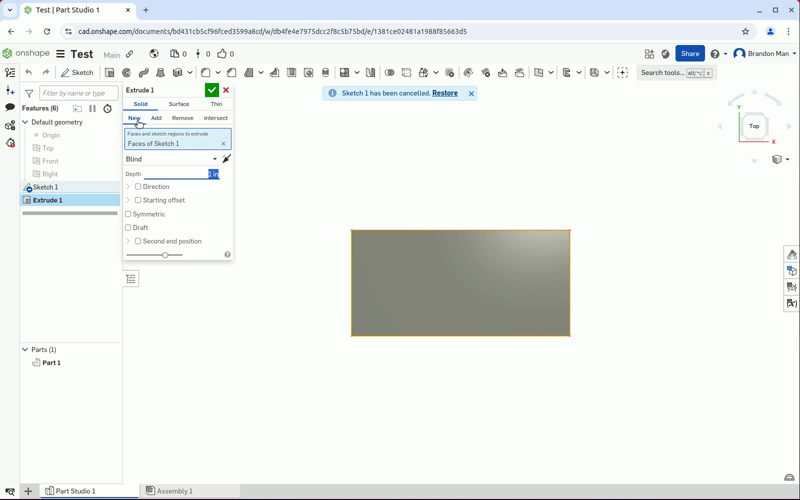
text(4.574)
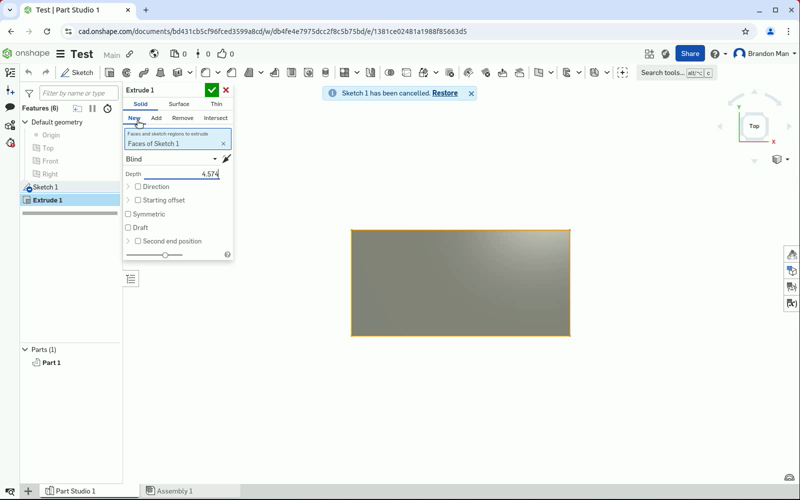
key(enter)
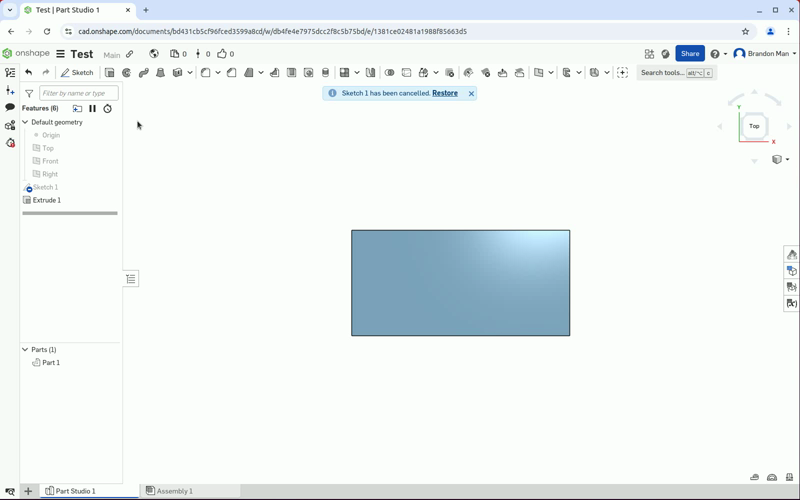
key(shift+h)
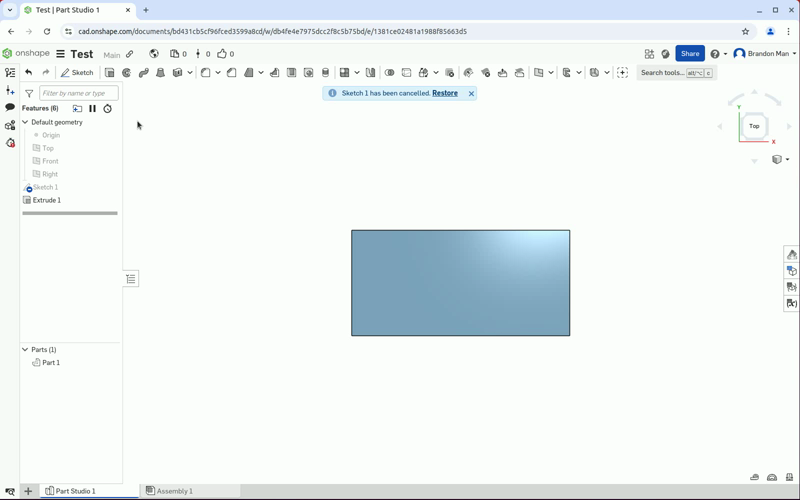
key(shift+h)
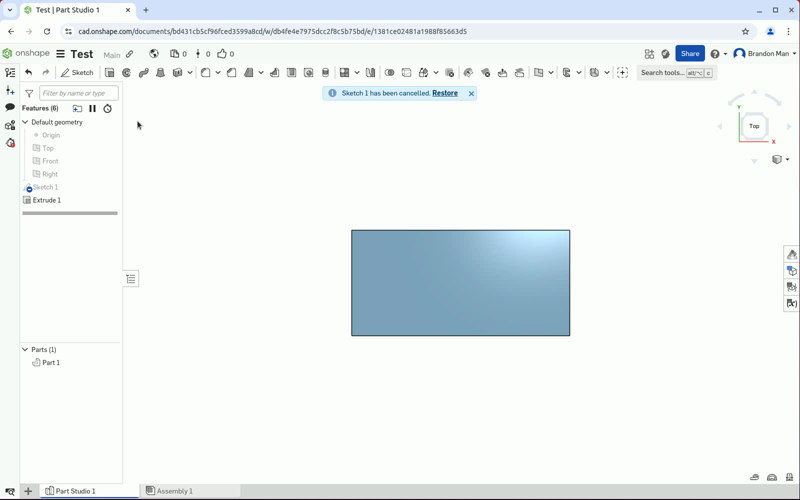
mouse_move(73, 189)
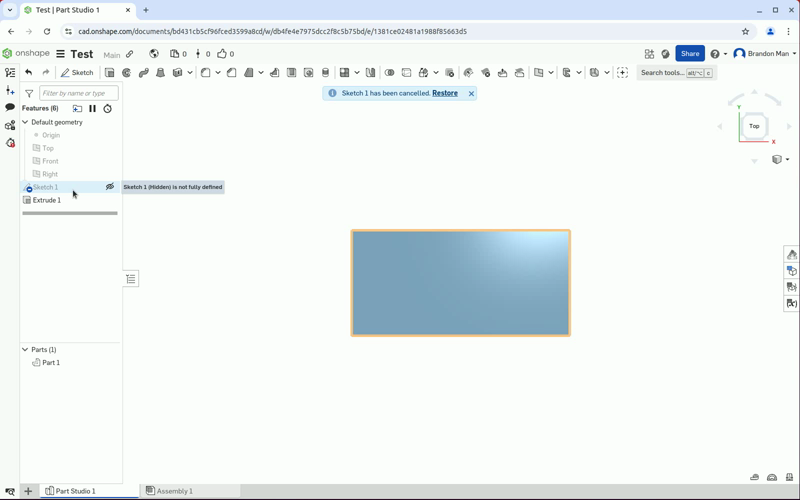
click(73, 189)
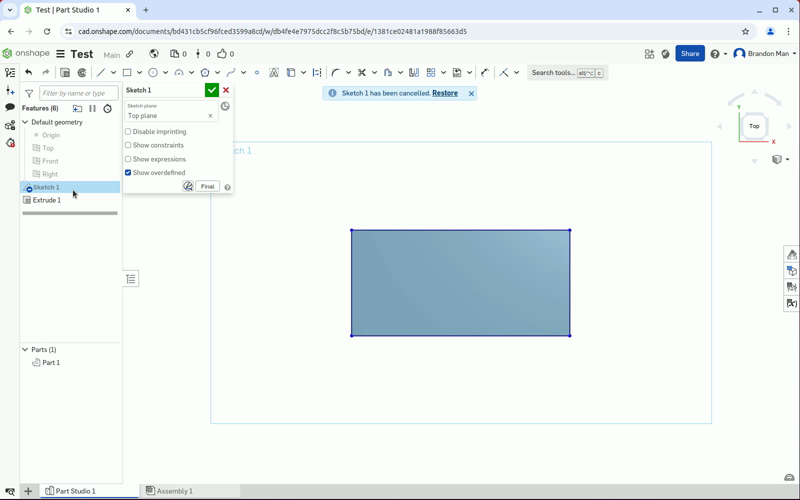
mouse_move(229, 92)
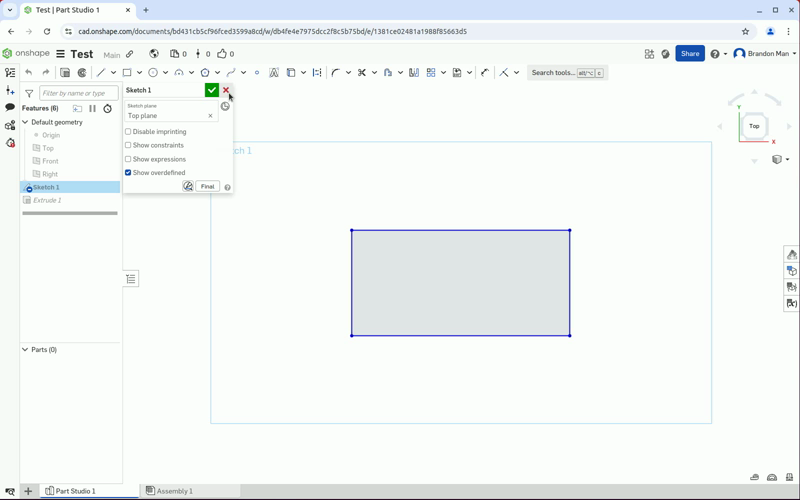
click(229, 92)
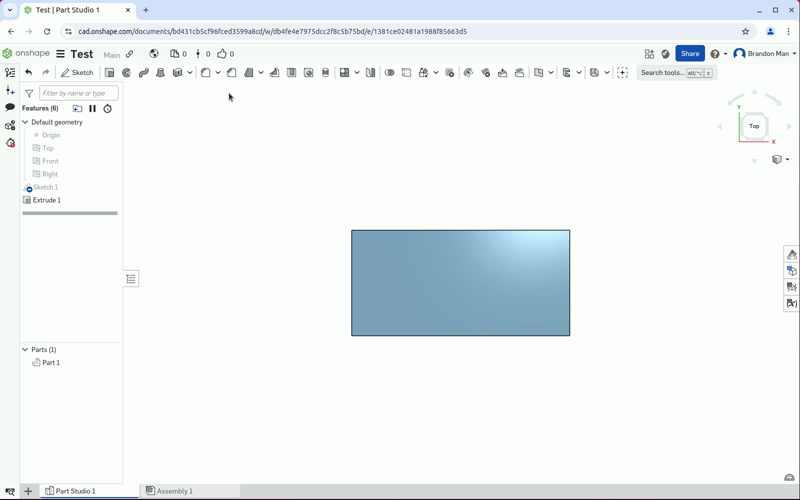
mouse_move(73, 352)
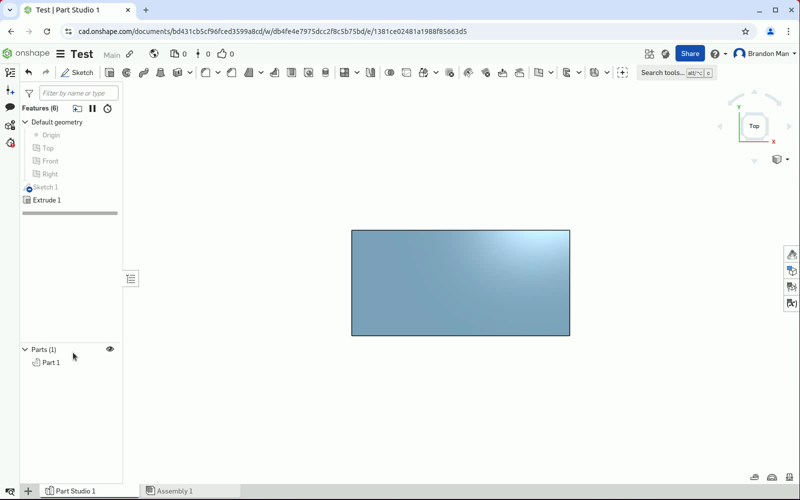
key(y)
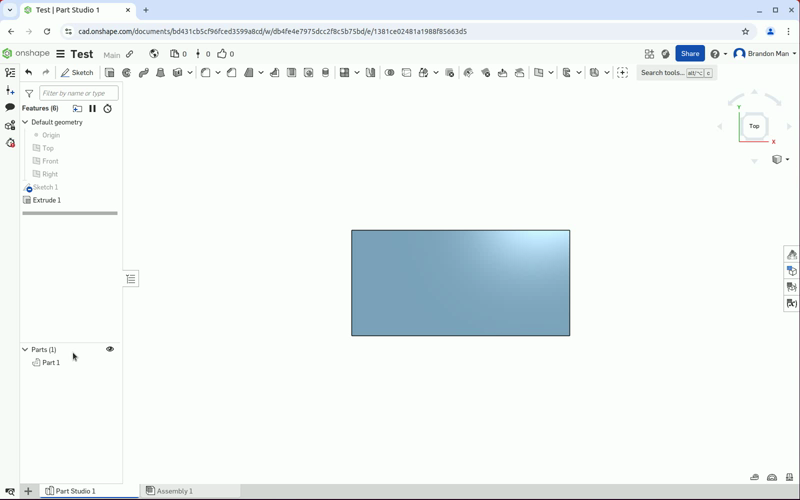
key(shift+p)
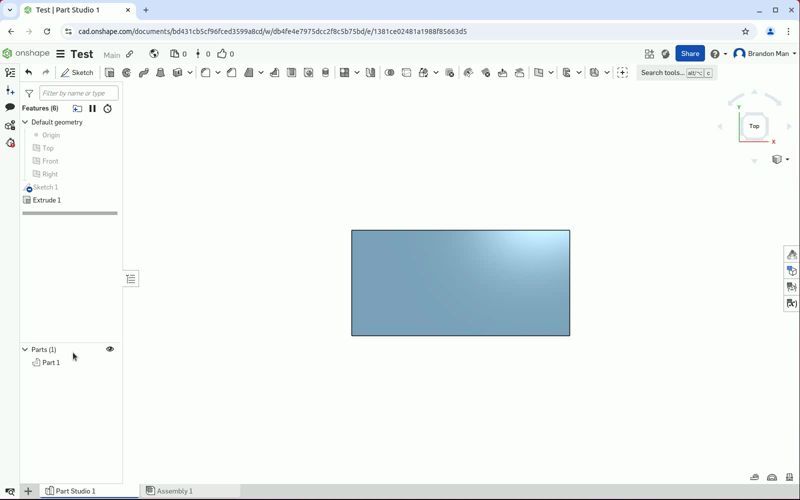
key(space)
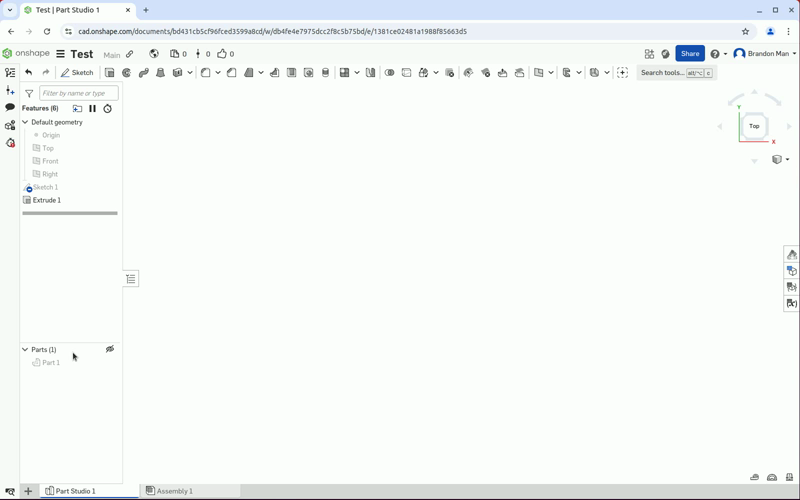
key_down(shift)
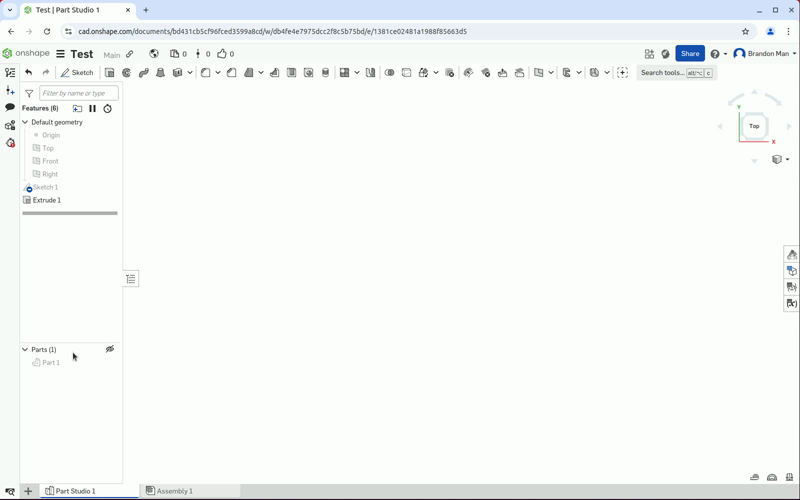
key(up)
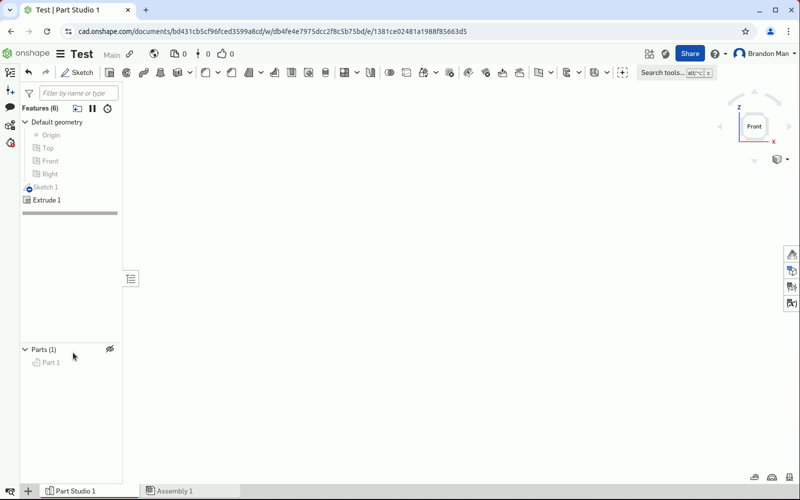
key_up(shift)
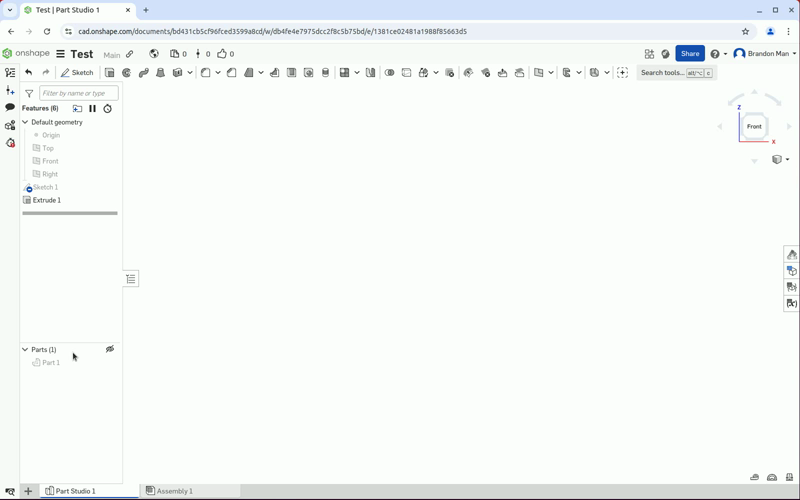
key(space)
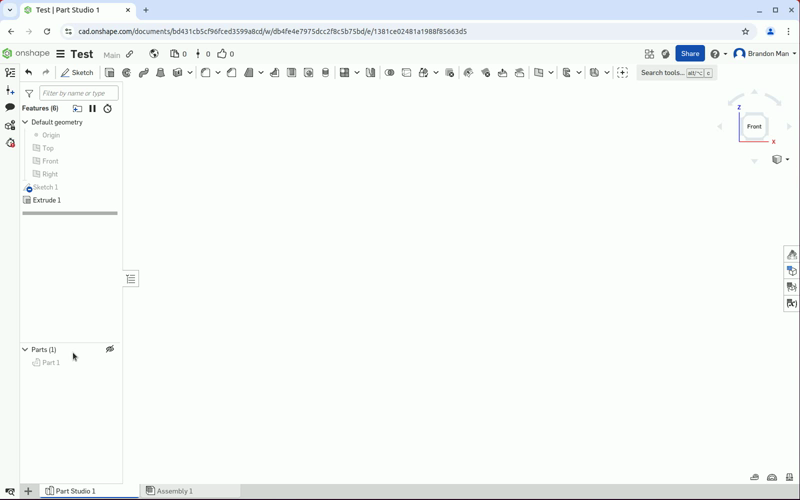
key_down(shift)
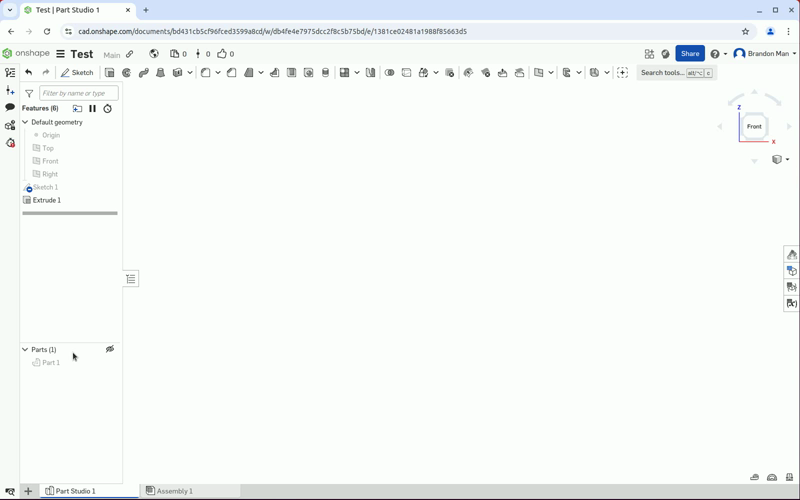
key(left)
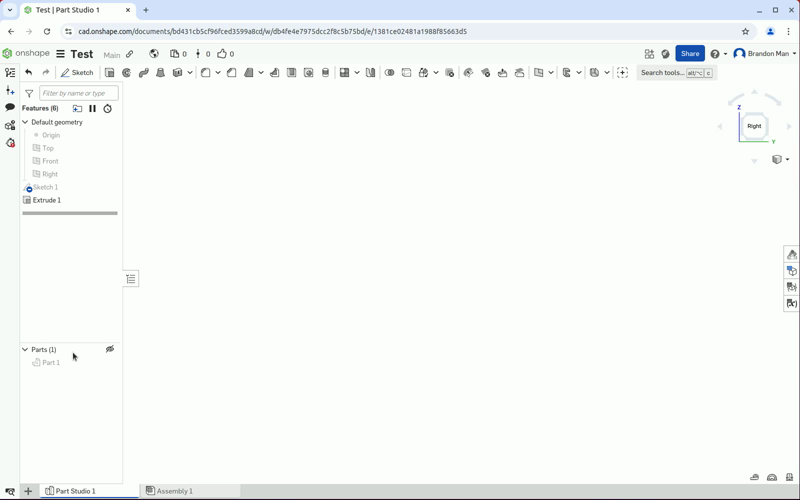
key_up(shift)
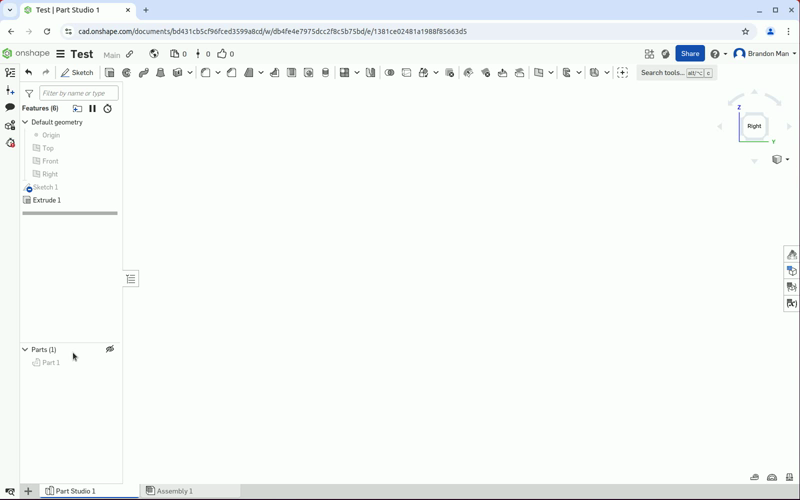
mouse_move(73, 352)
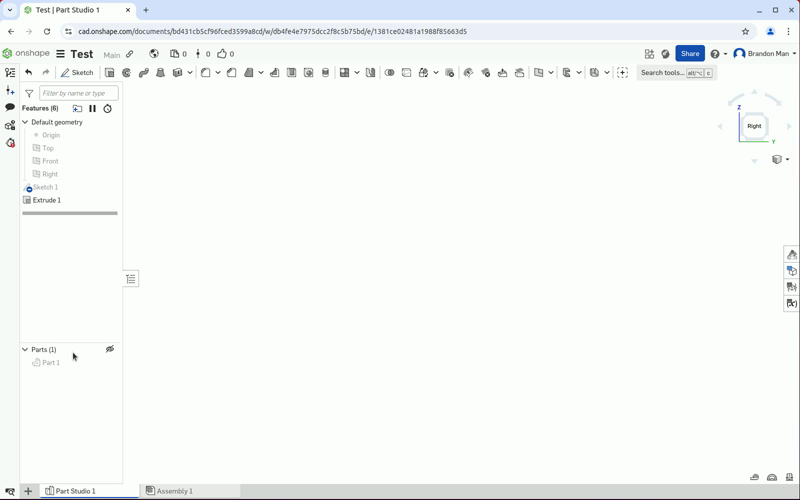
key(shift+y)
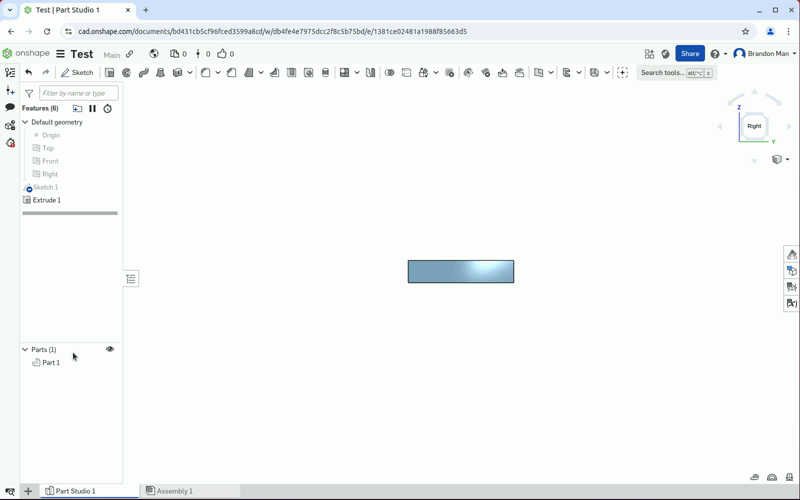
mouse_move(541, 75)
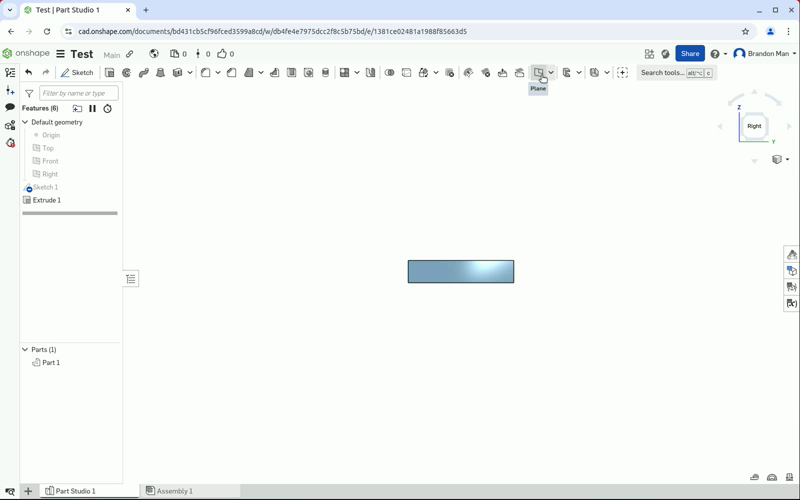
click(541, 75)
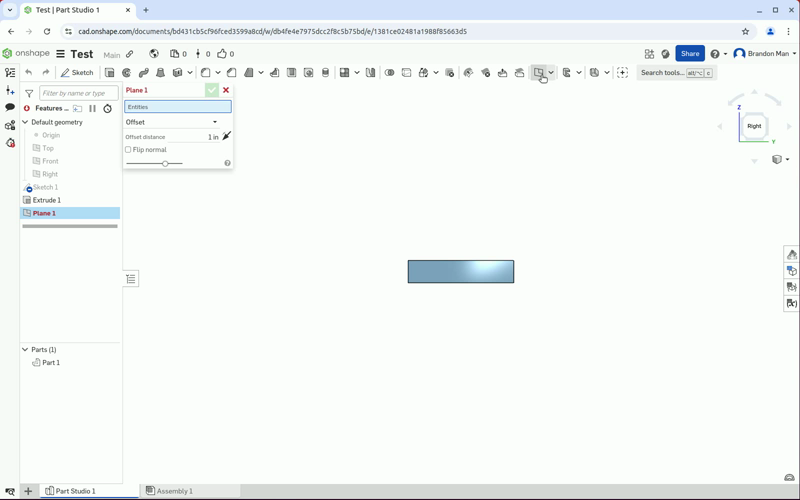
mouse_move(73, 176)
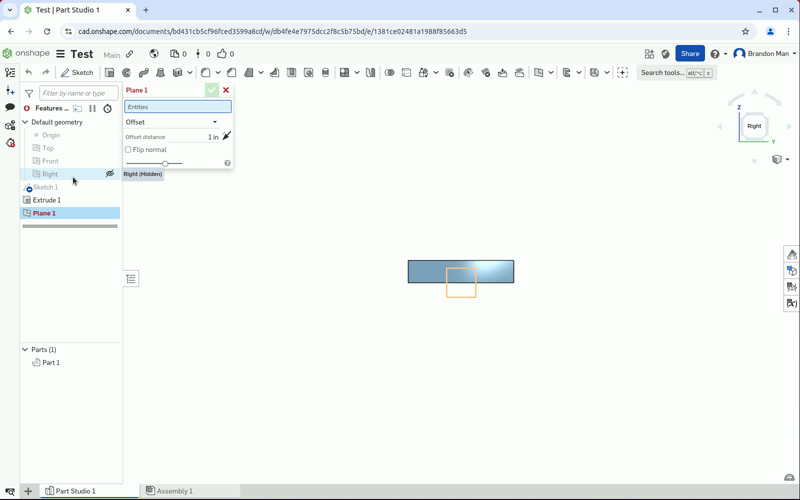
click(73, 176)
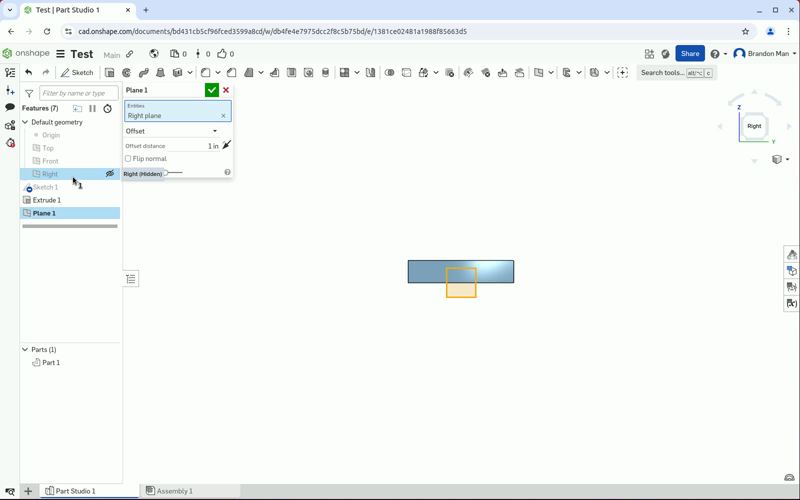
key(tab, 2)
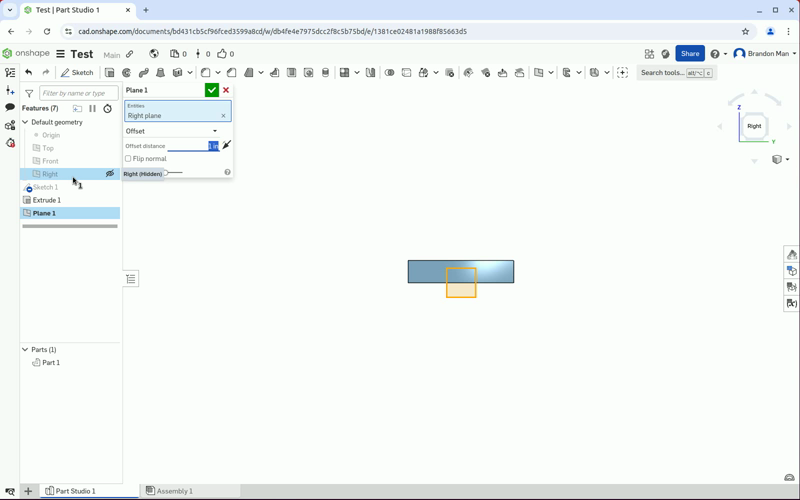
text(22.4)
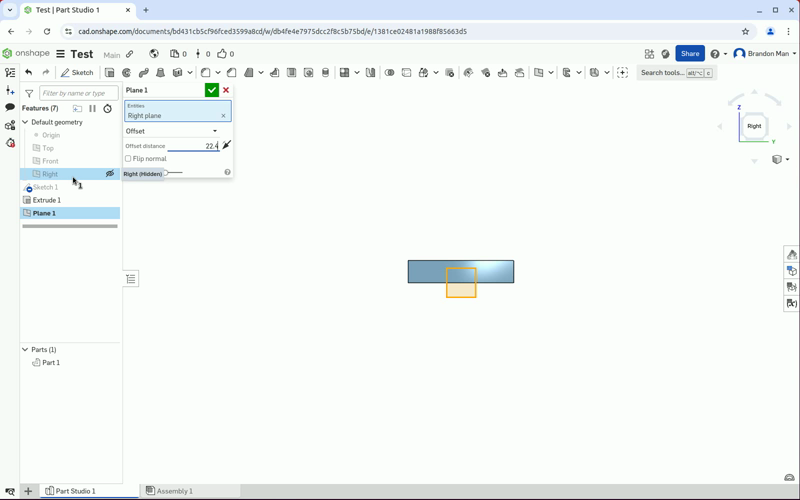
key(enter, 2)
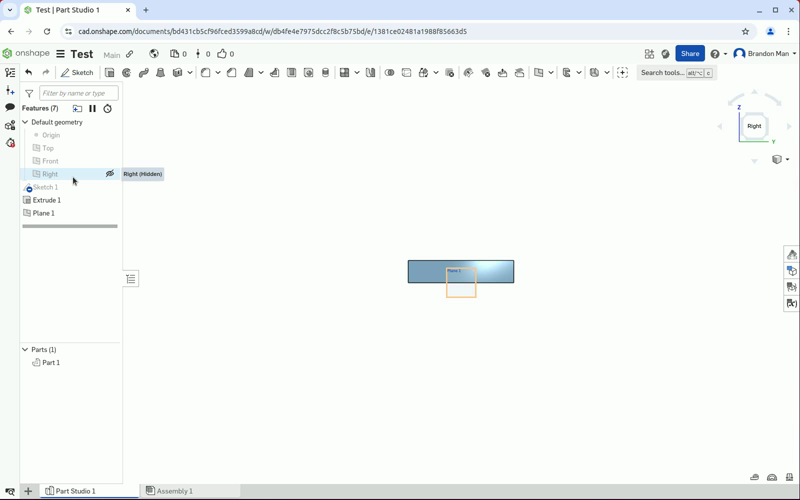
key(shift+s)
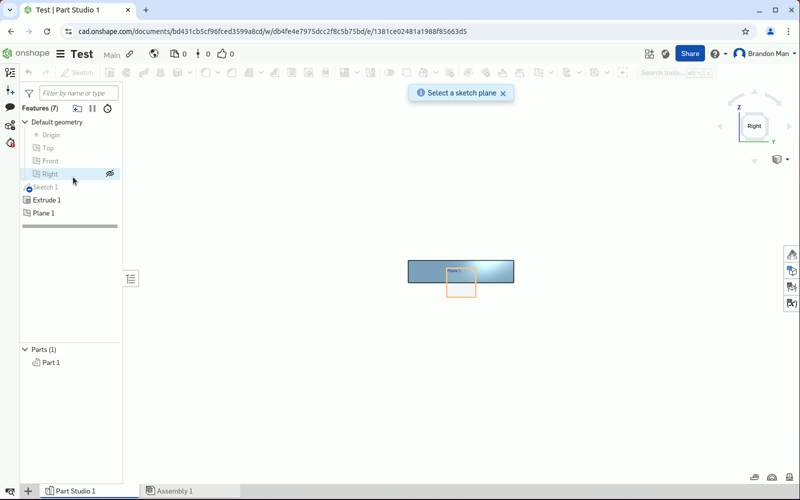
mouse_move(73, 215)
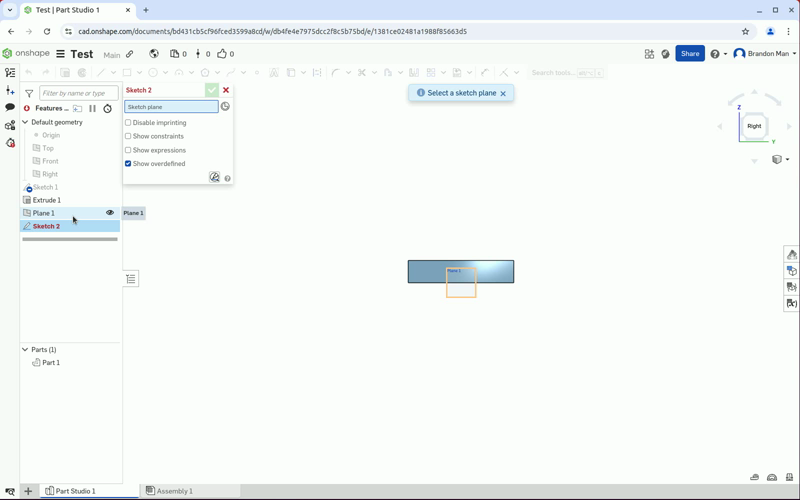
click(73, 215)
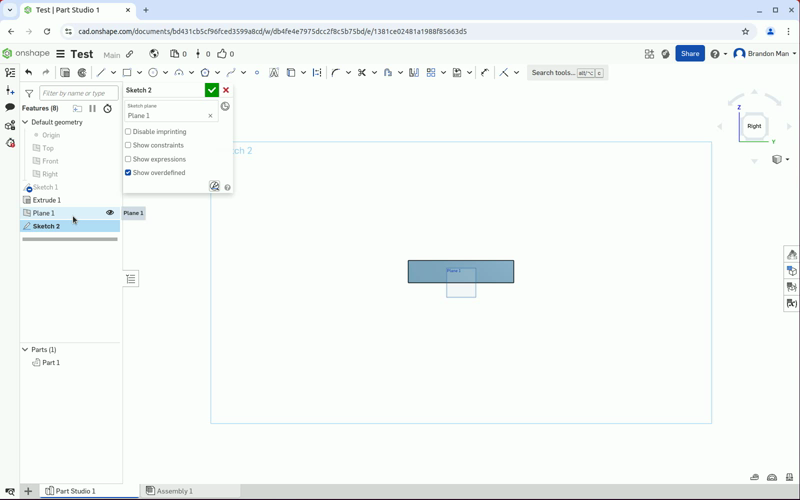
mouse_move(73, 352)
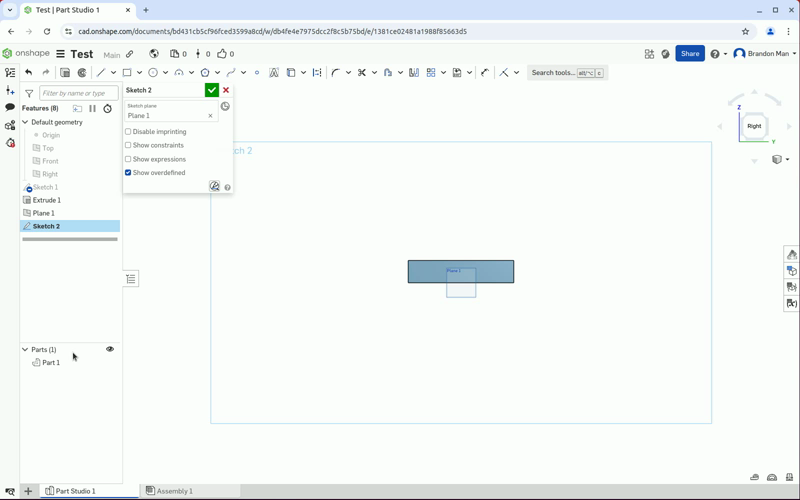
key(y)
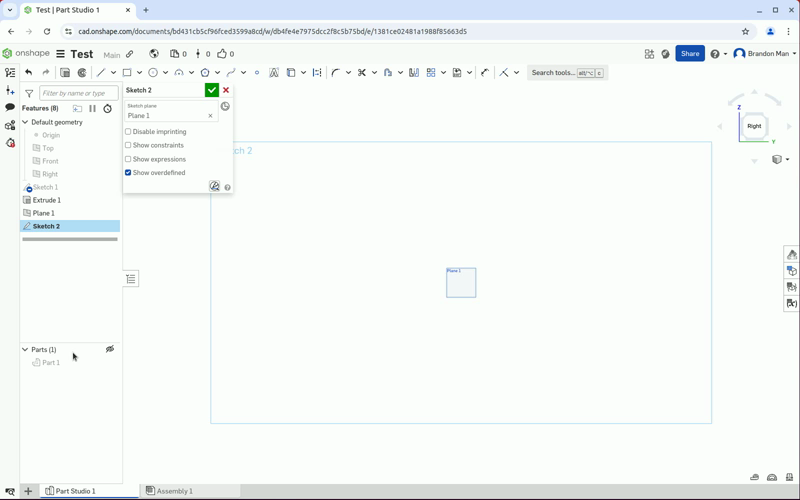
key(l)
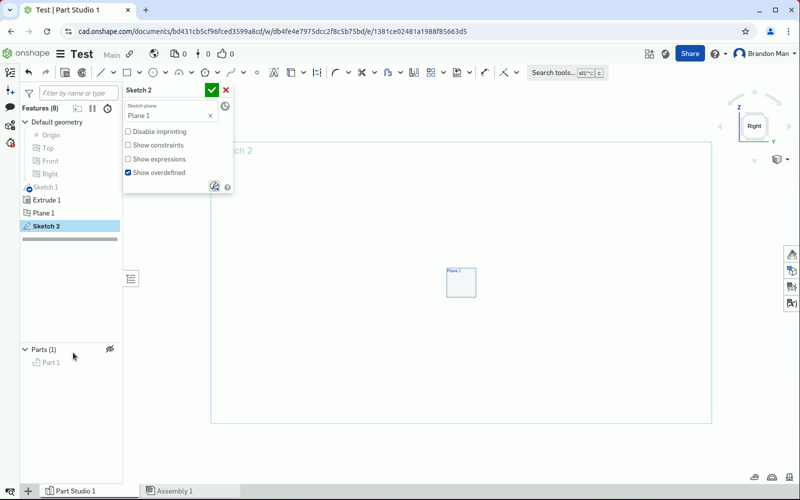
key_down(shift)
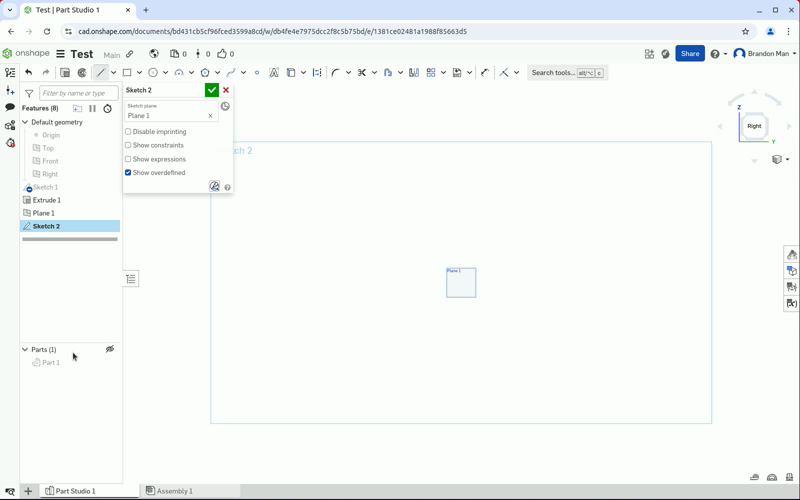
mouse_move(407, 282)
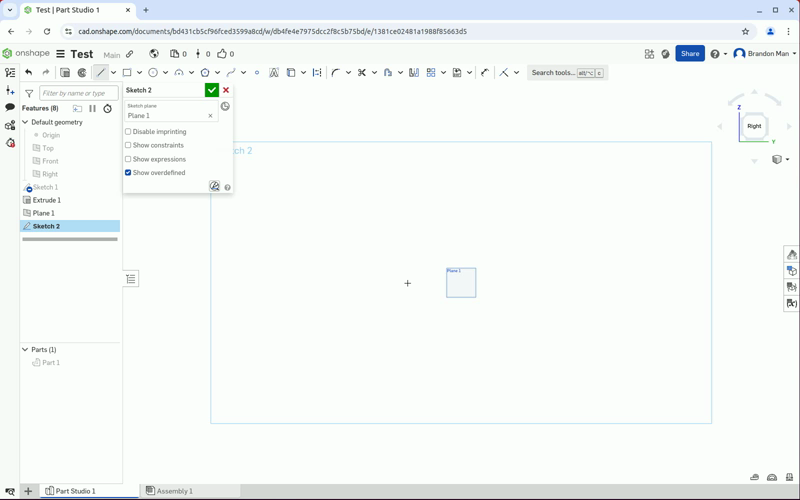
click(407, 282)
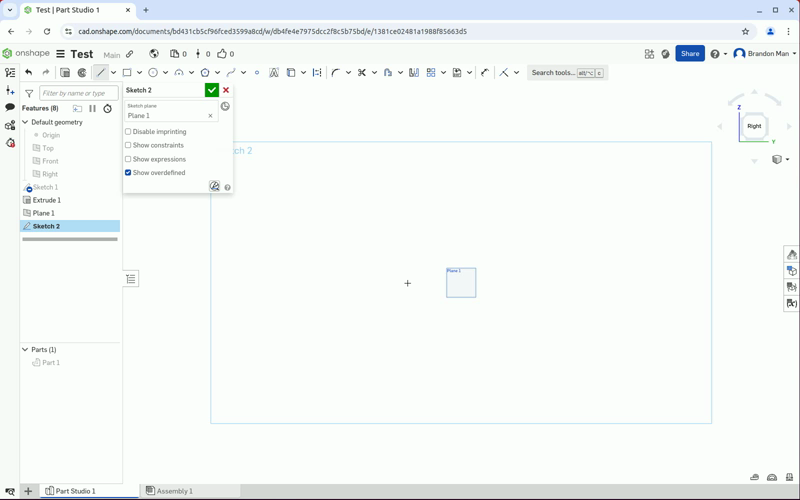
key_up(shift)
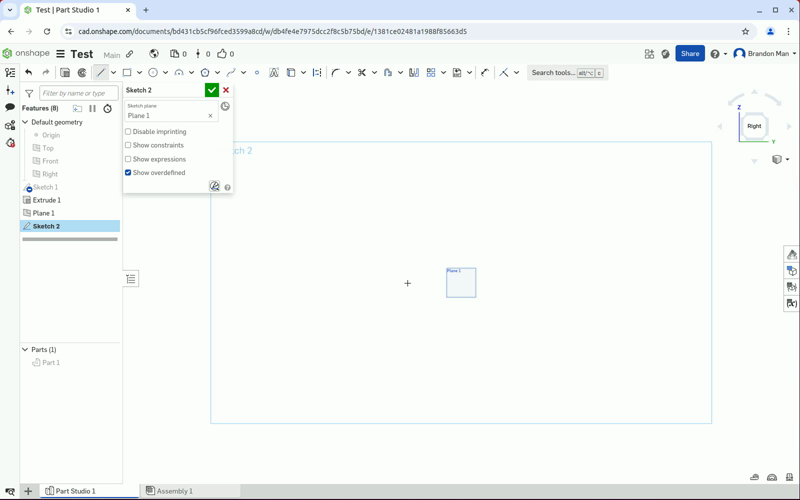
key_down(shift)
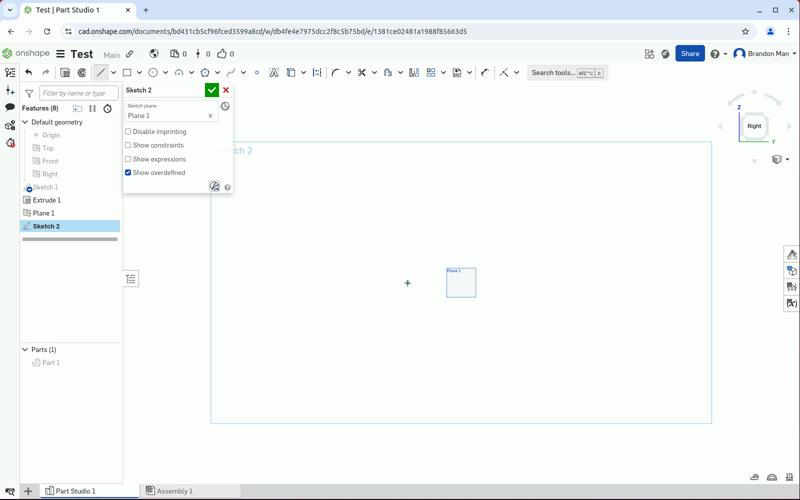
mouse_move(513, 282)
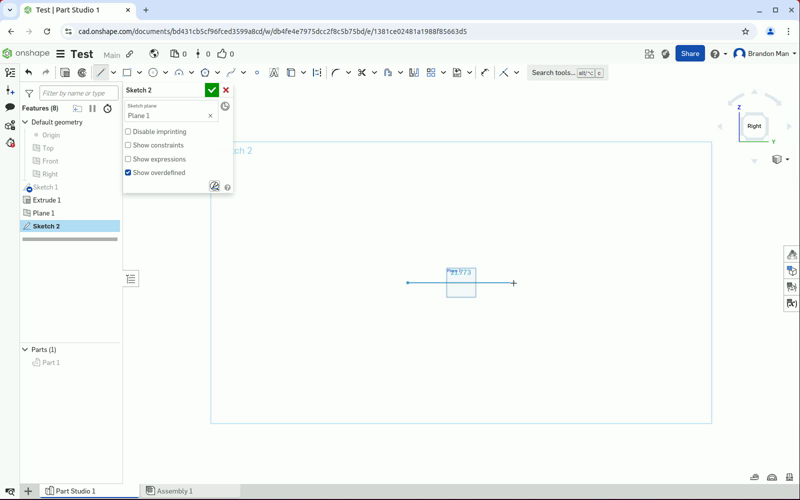
click(513, 282)
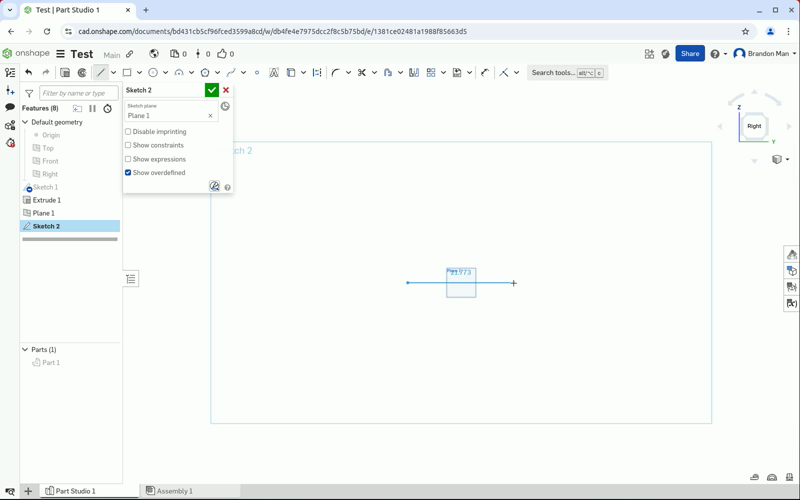
key_up(shift)
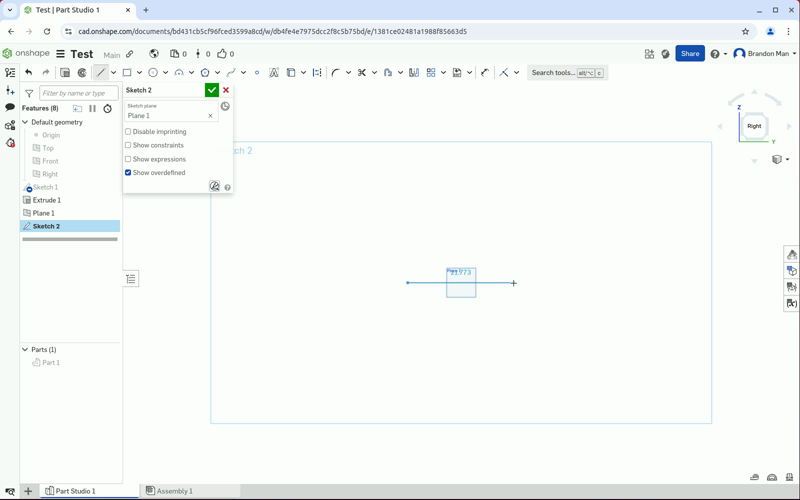
key_down(shift)
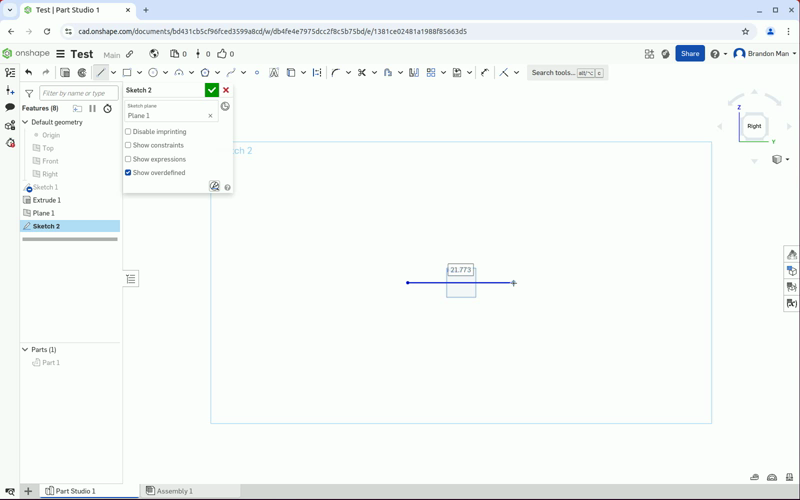
mouse_move(543, 282)
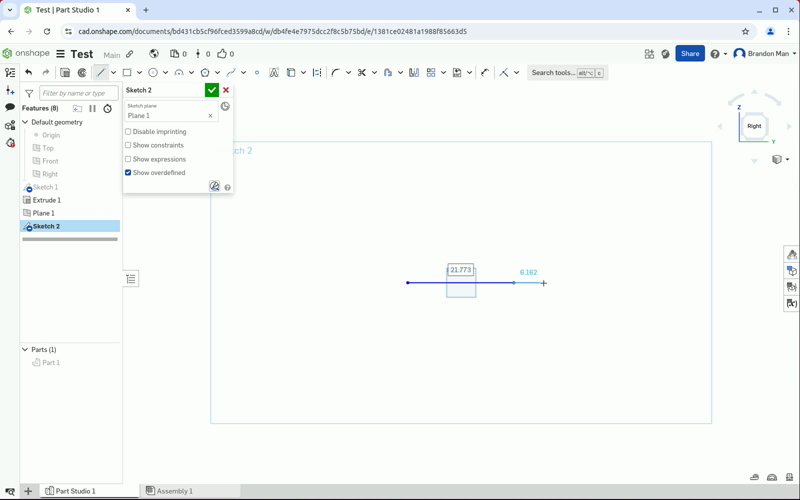
mouse_move(513, 260)
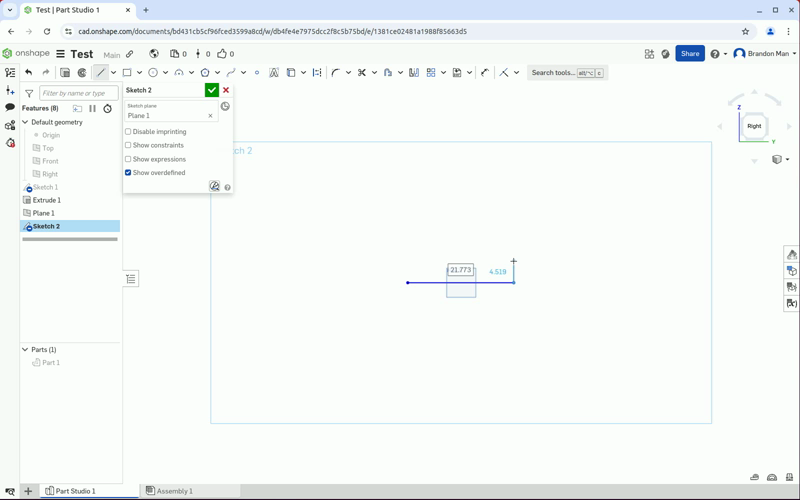
click(513, 260)
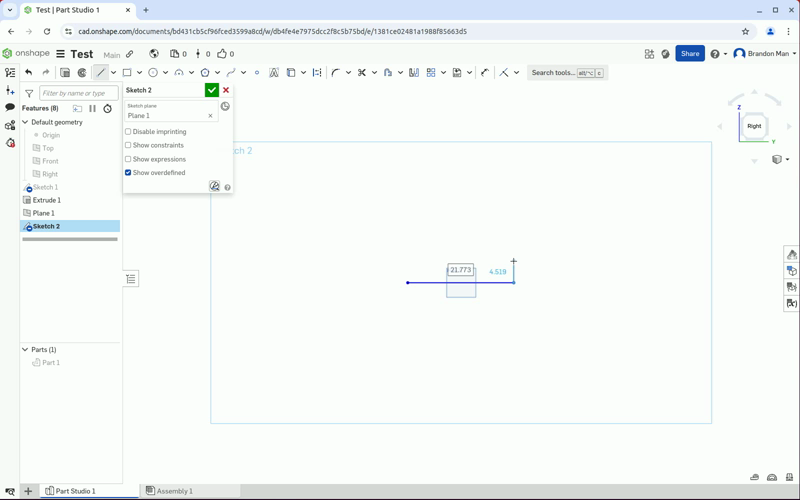
key_up(shift)
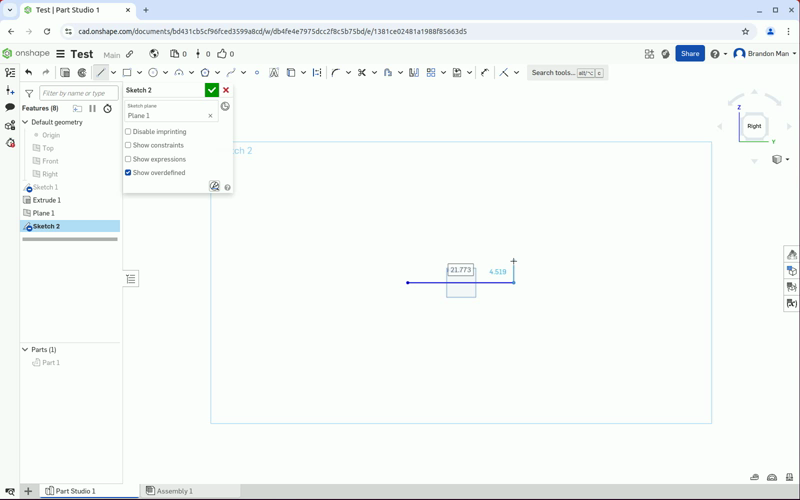
key_down(shift)
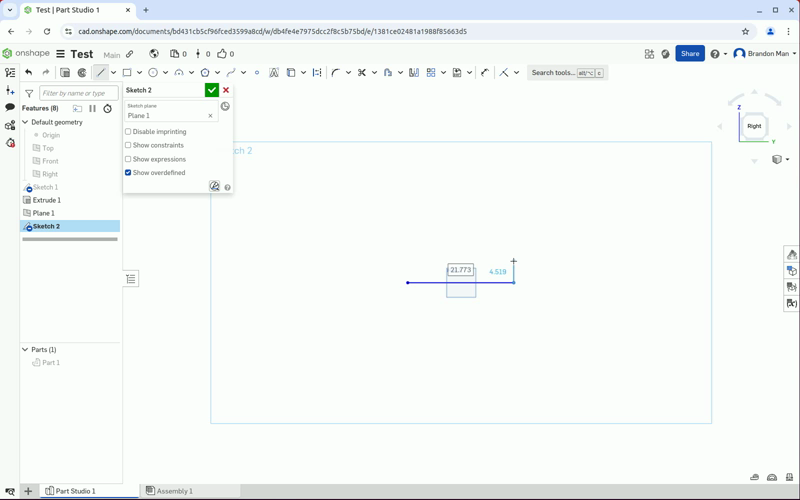
mouse_move(407, 260)
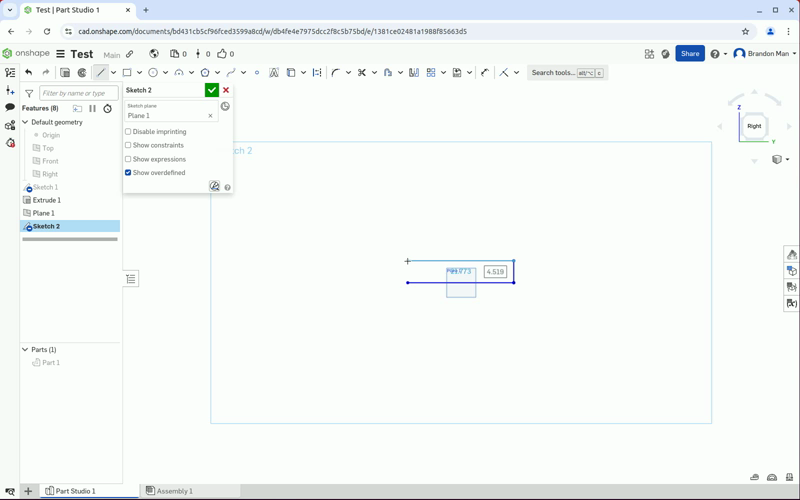
click(407, 260)
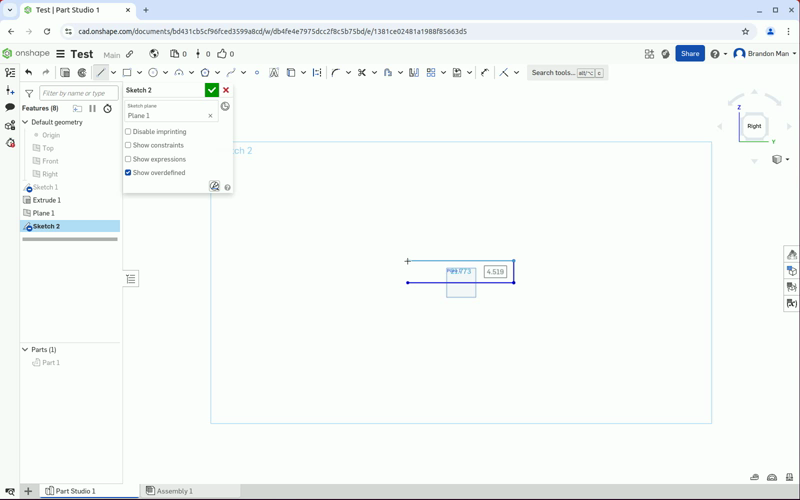
key_up(shift)
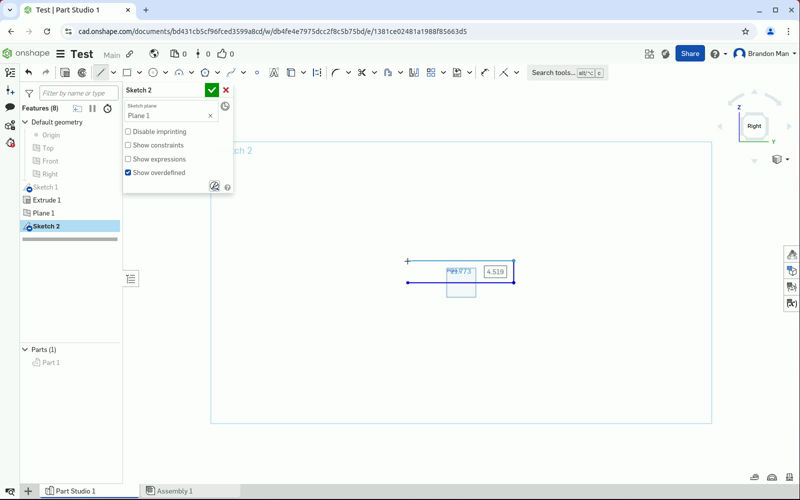
mouse_move(437, 260)
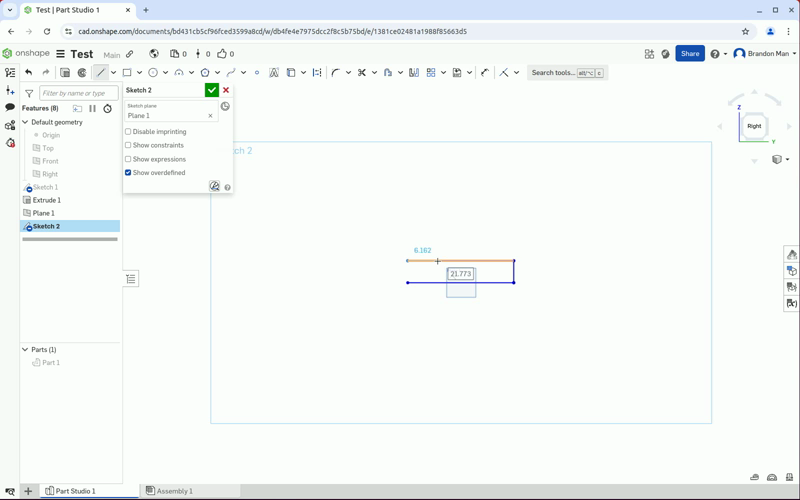
key_down(shift)
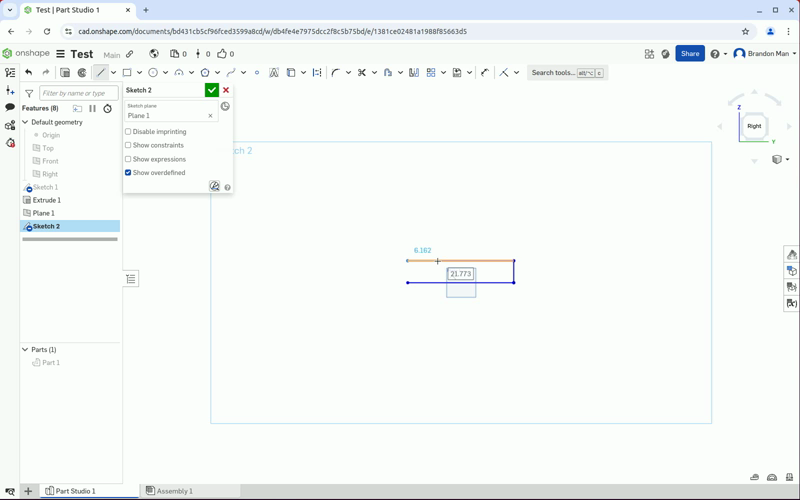
mouse_move(407, 282)
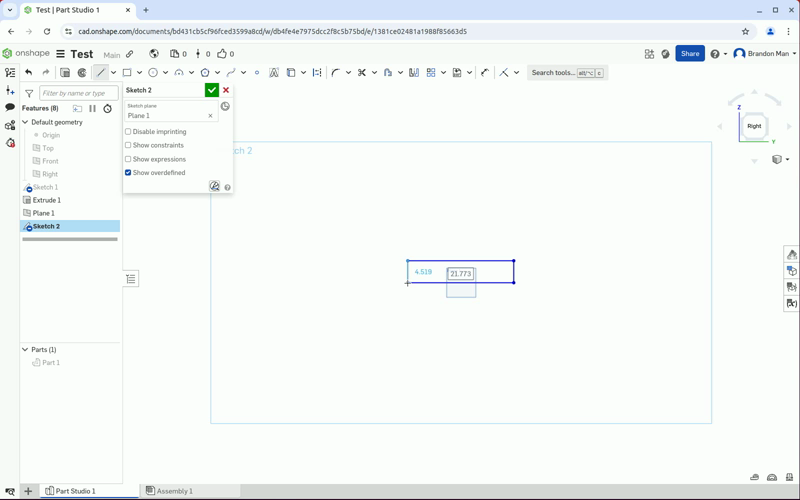
key_up(shift)
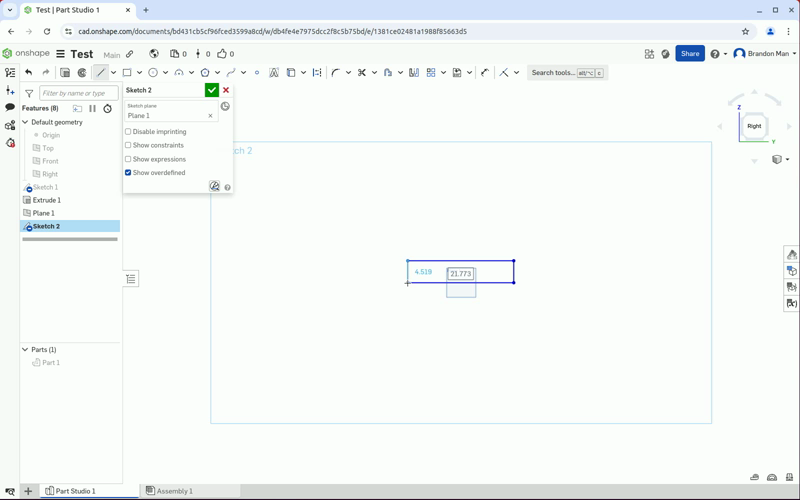
click(407, 282)
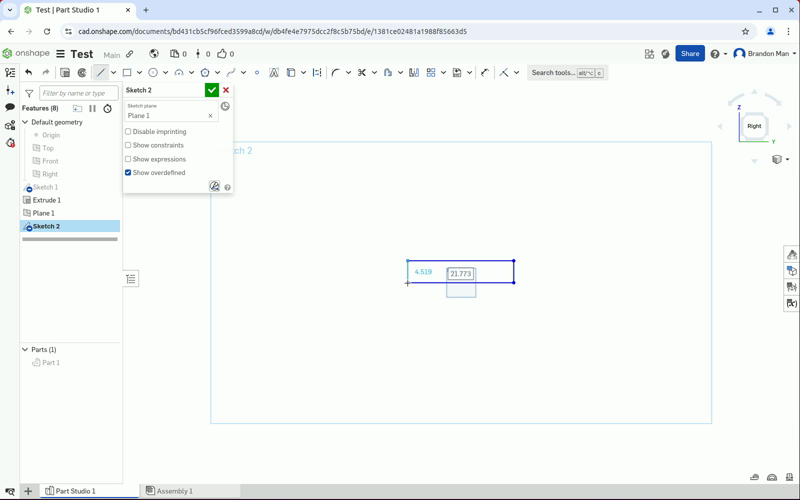
key(esc)
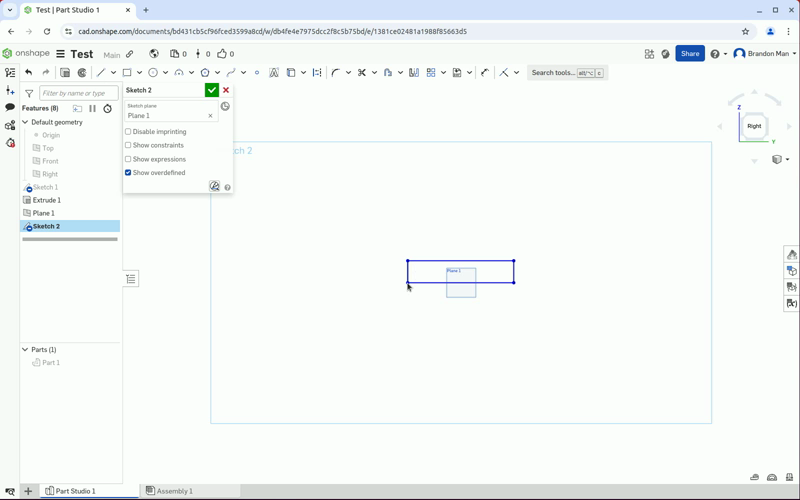
mouse_move(451, 269)
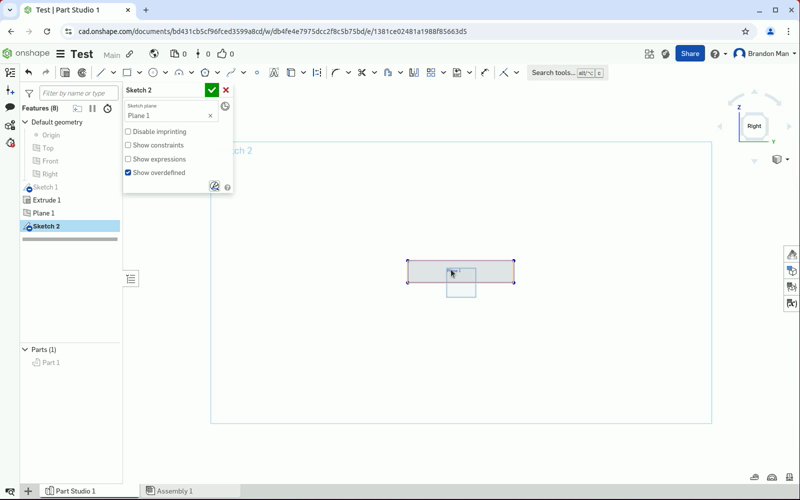
click(451, 269)
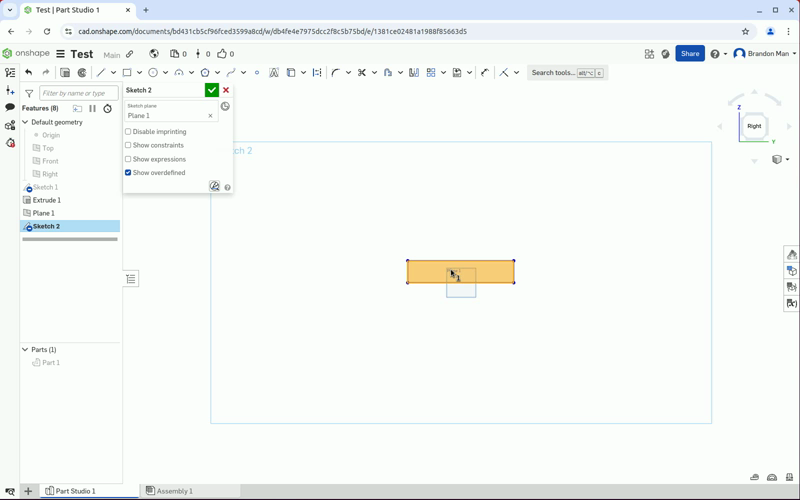
mouse_move(73, 352)
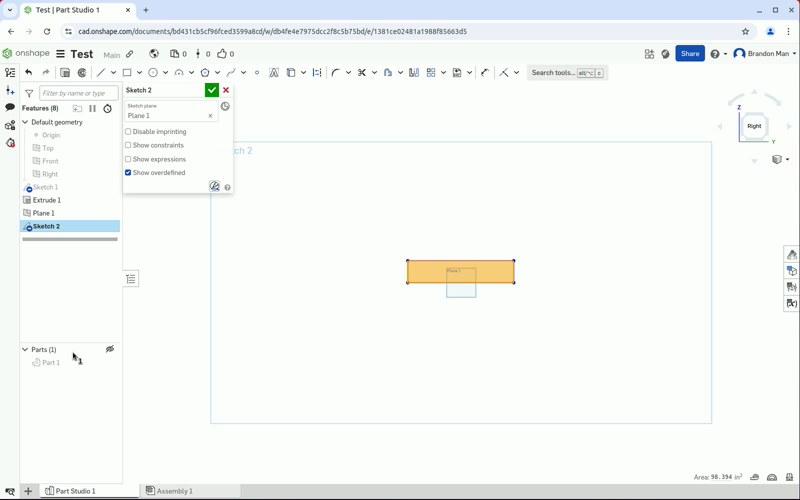
key(shift+y)
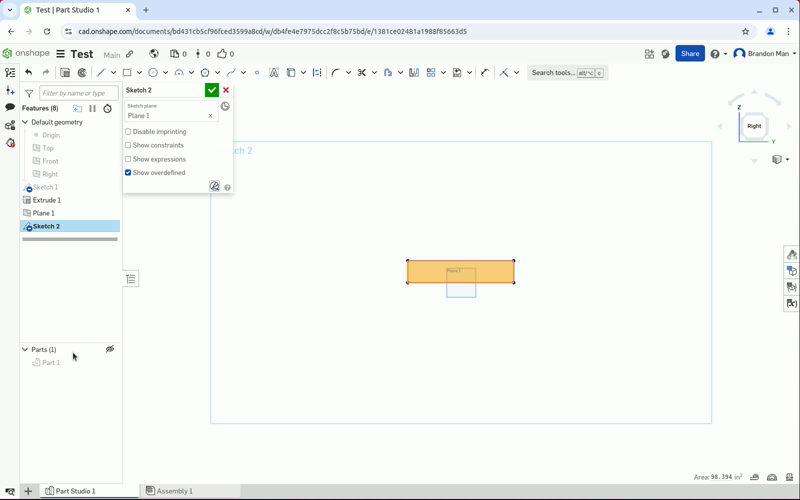
key(shift+e)
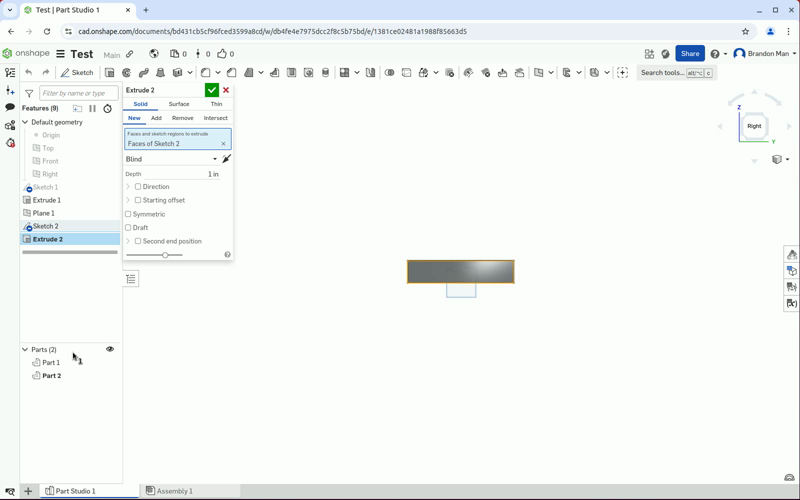
mouse_move(143, 106)
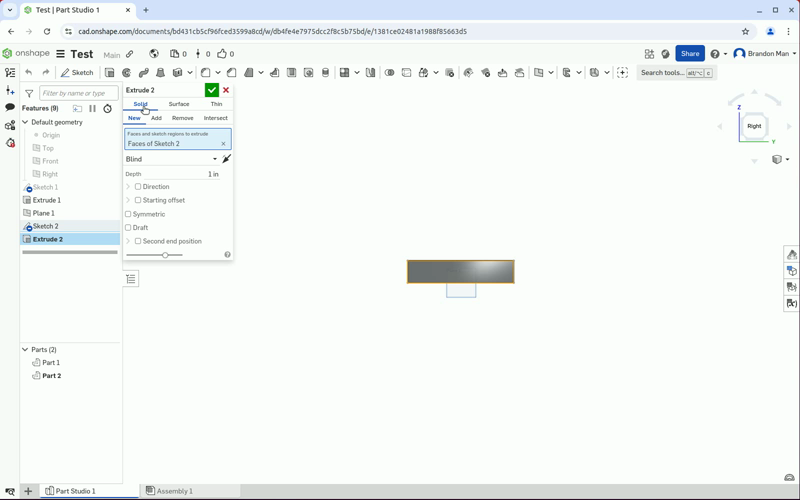
click(143, 106)
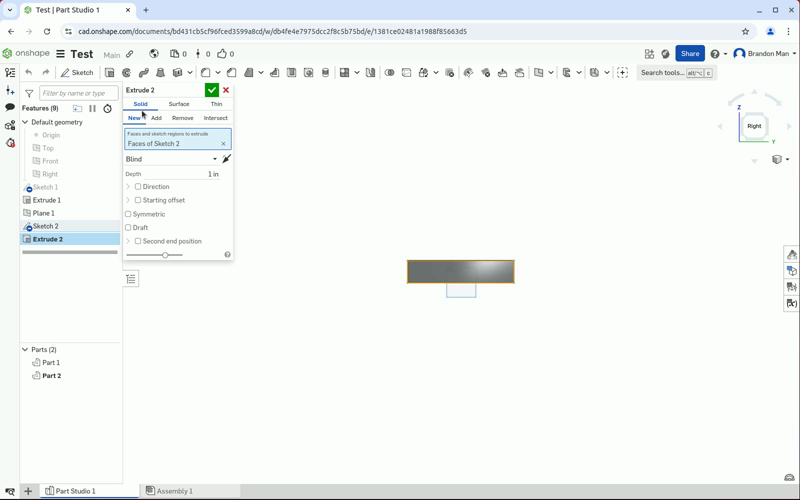
mouse_move(137, 120)
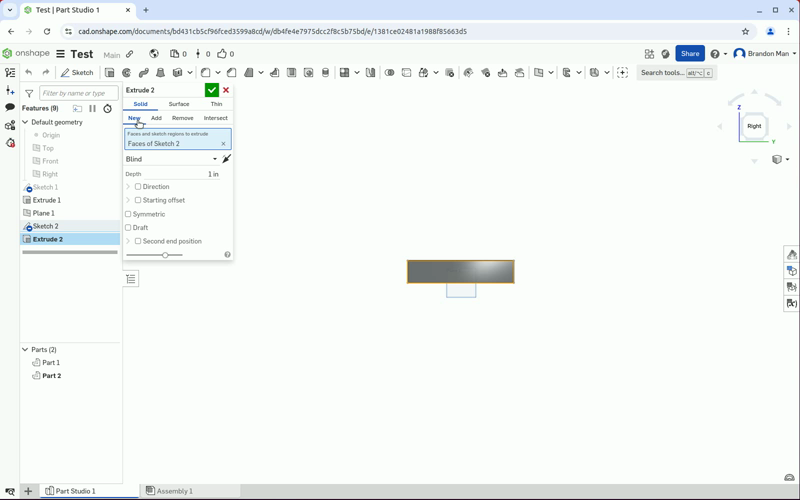
click(137, 120)
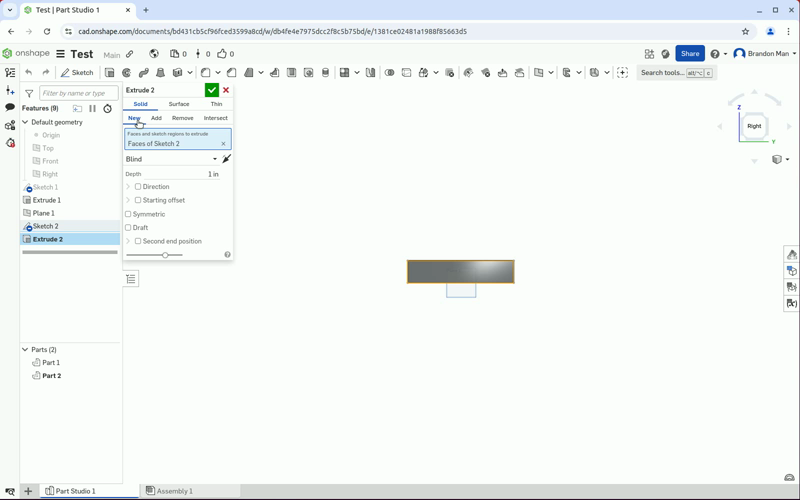
key(tab, 4)
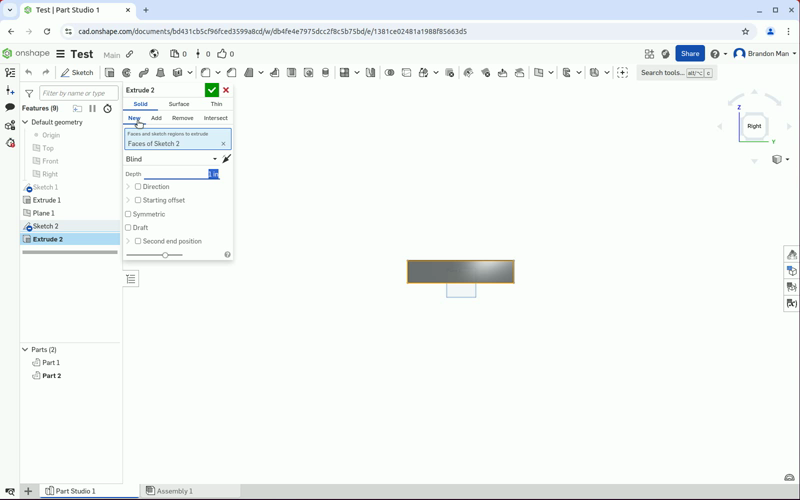
text(0.722)
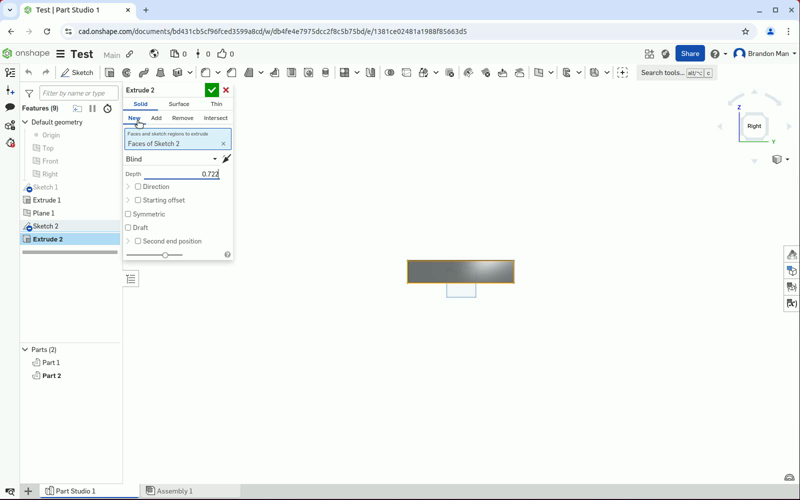
key(enter)
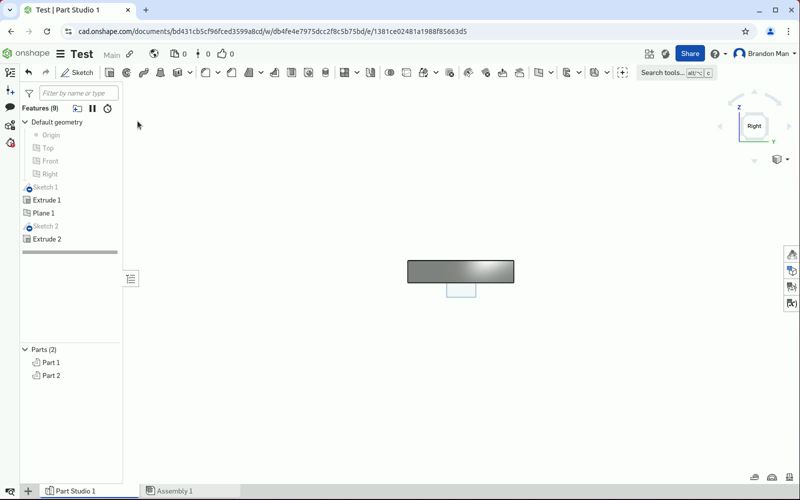
key(shift+h)
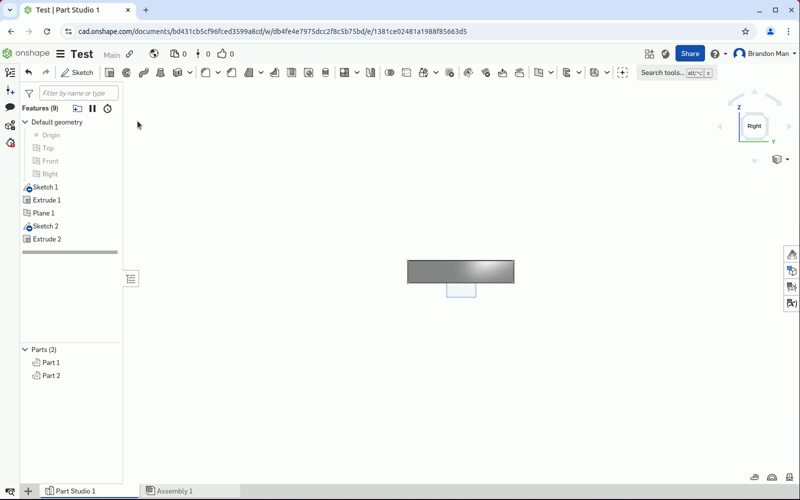
key(shift+h)
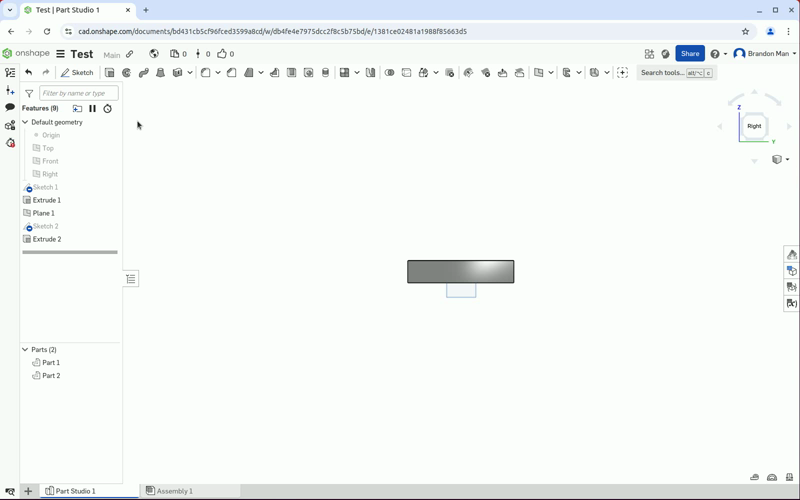
mouse_move(73, 189)
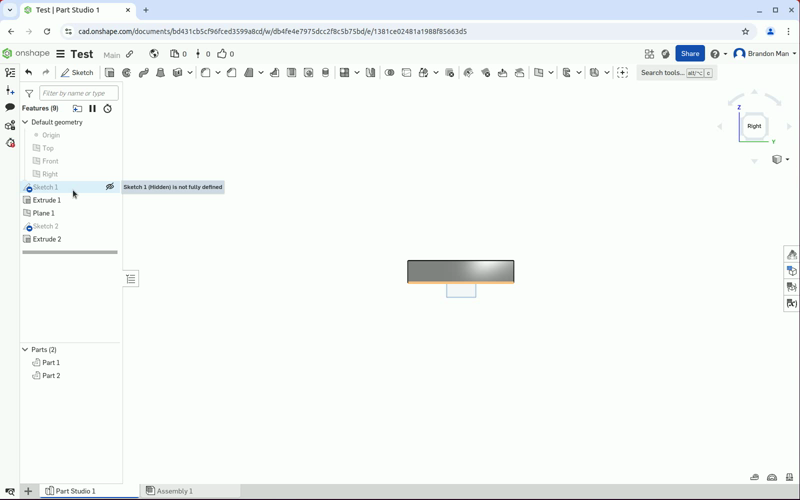
click(73, 189)
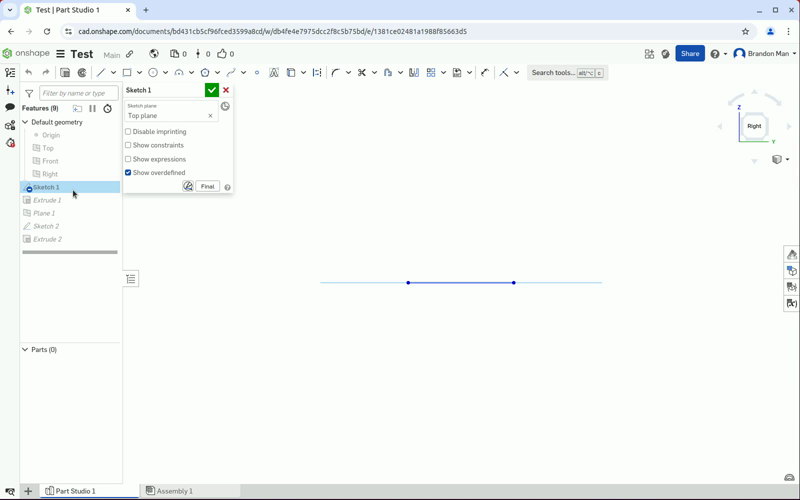
mouse_move(229, 92)
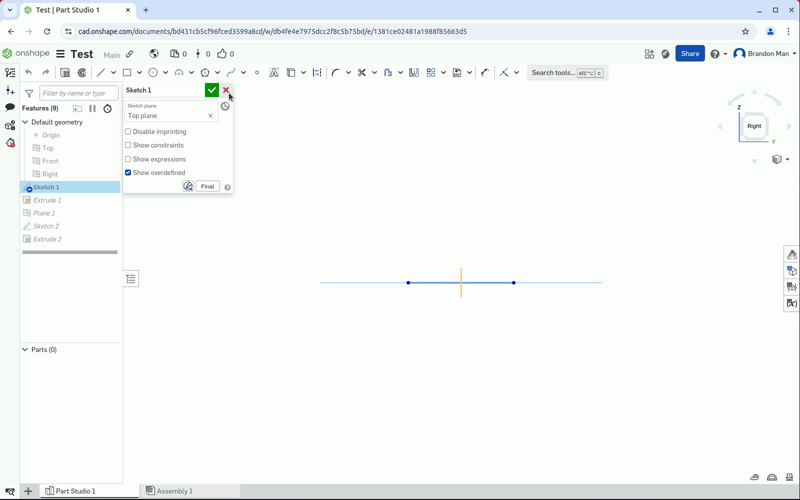
click(229, 92)
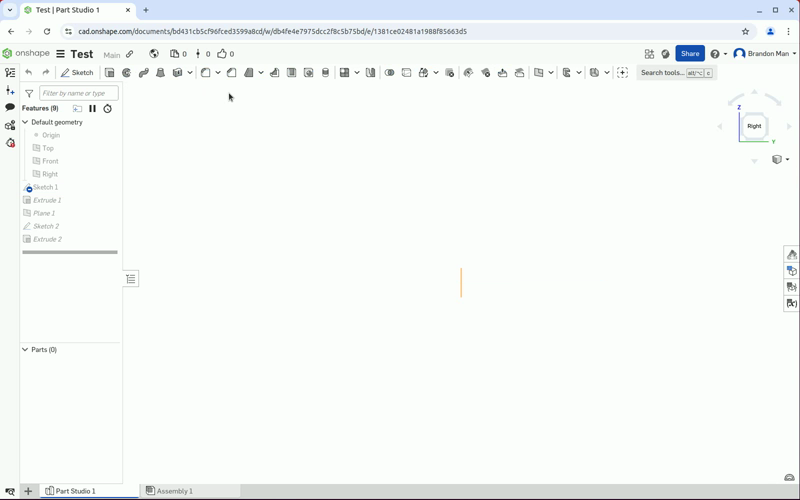
key(shift+s)
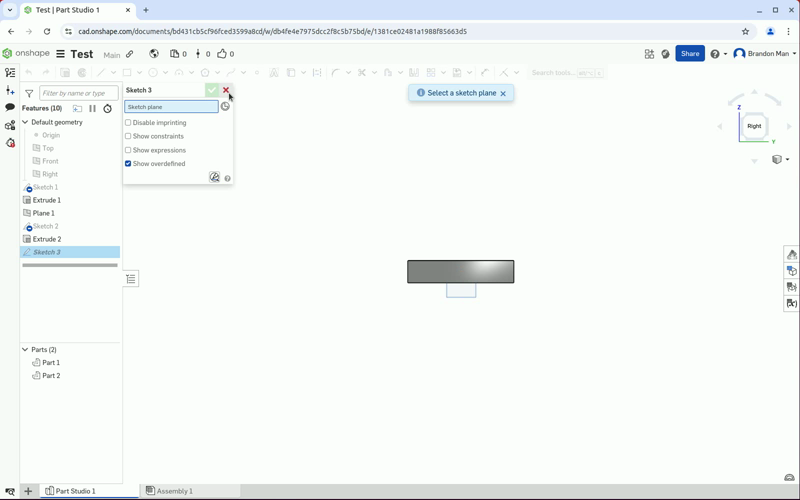
mouse_move(73, 215)
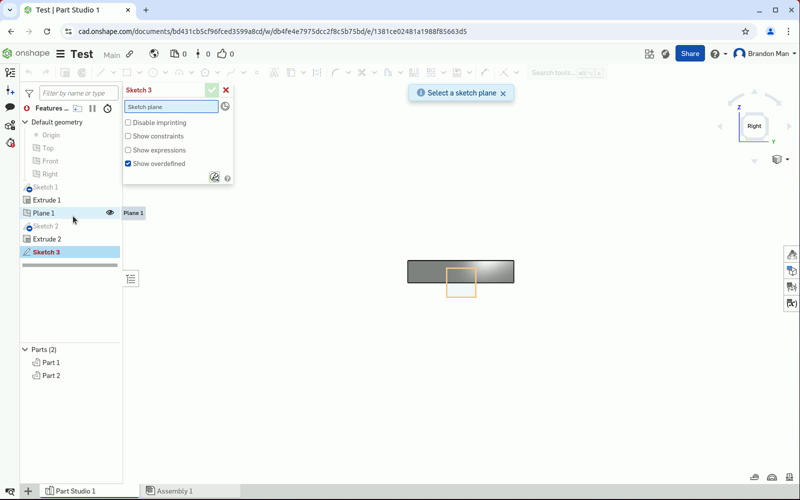
click(73, 215)
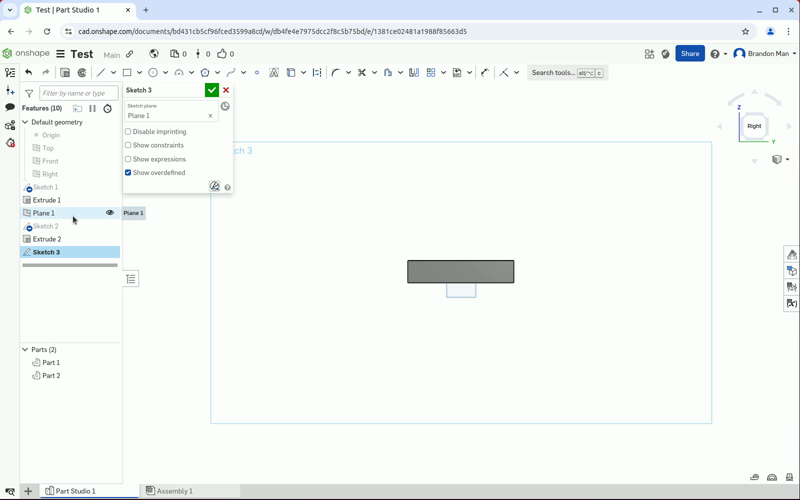
mouse_move(73, 352)
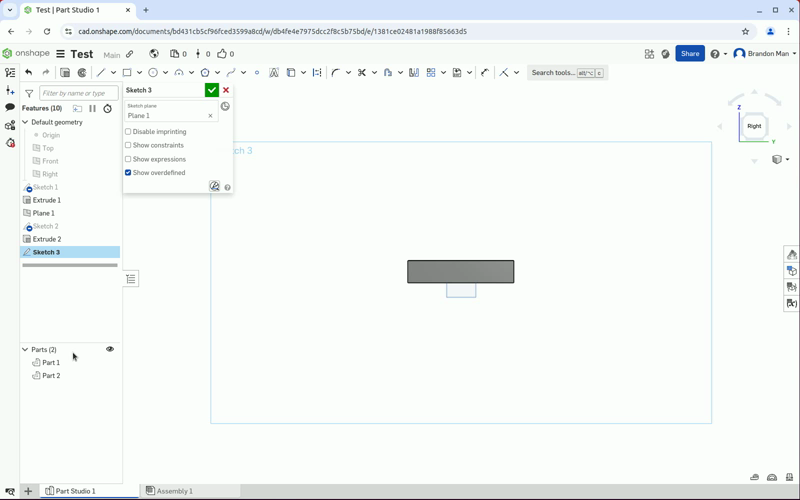
key(y)
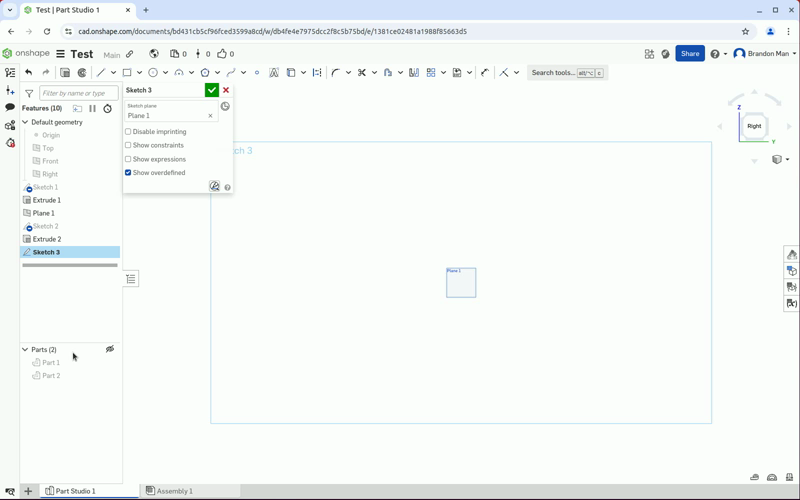
key(l)
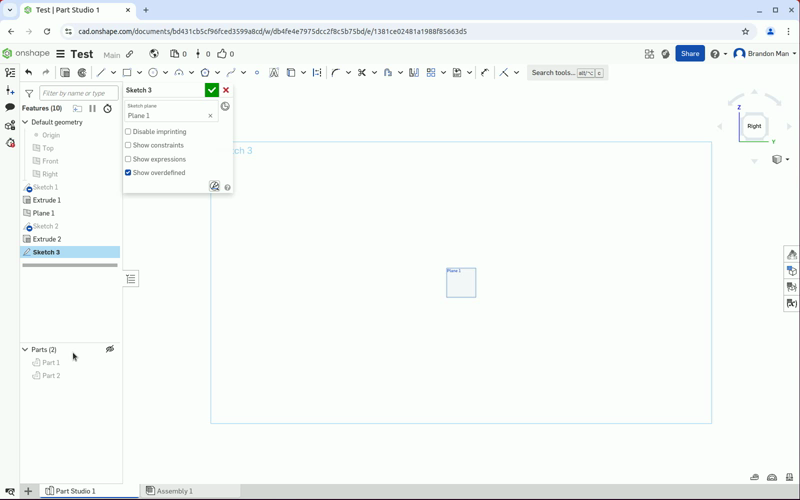
key_down(shift)
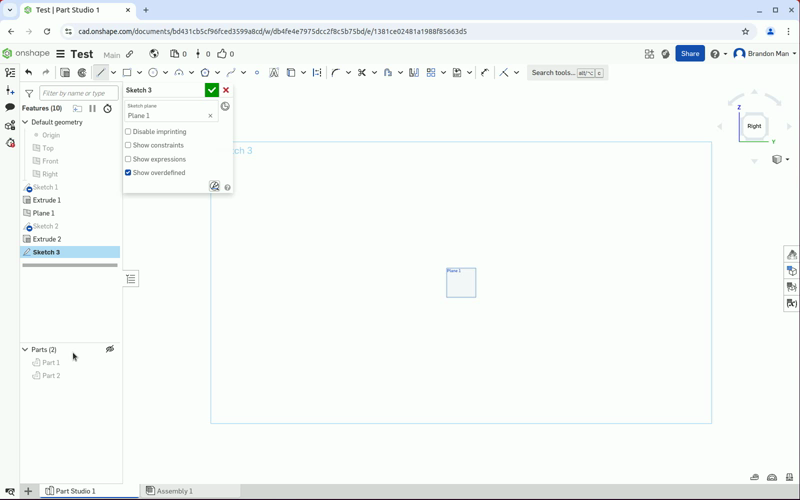
mouse_move(407, 260)
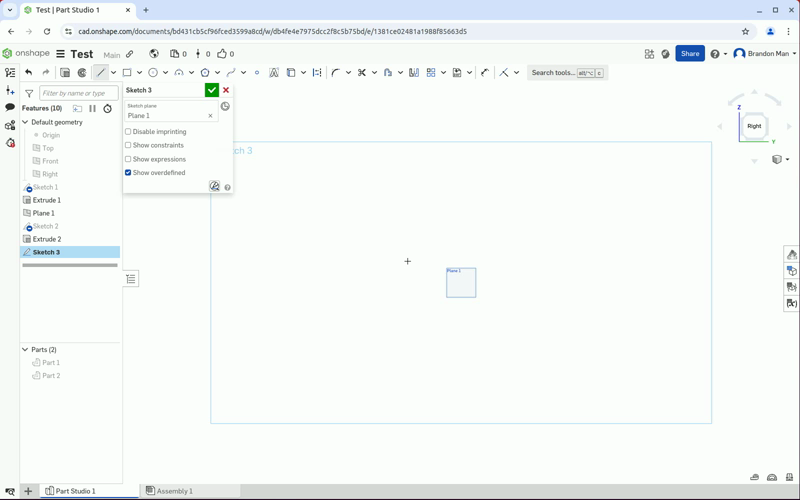
click(407, 260)
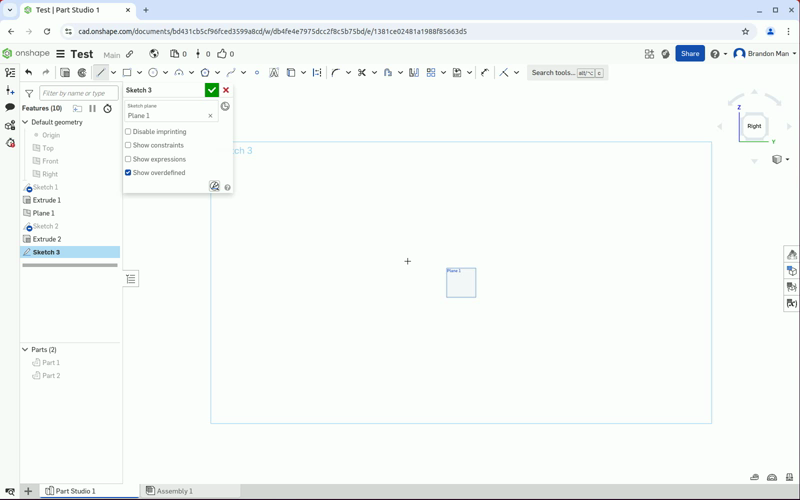
key_up(shift)
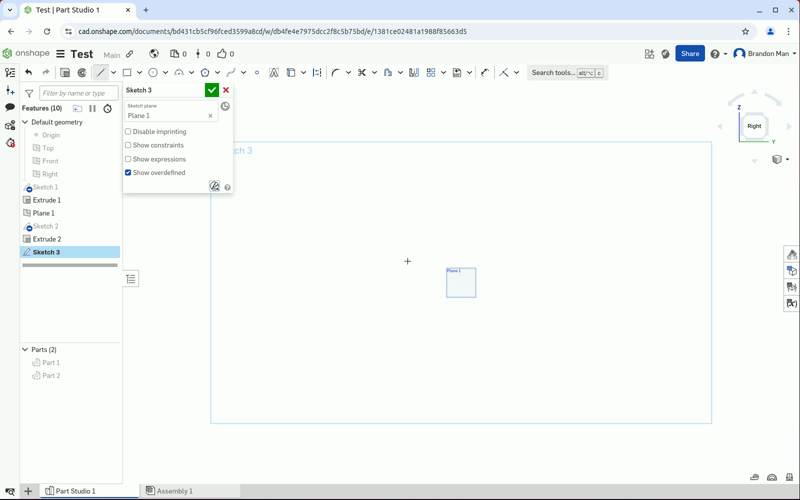
key_down(shift)
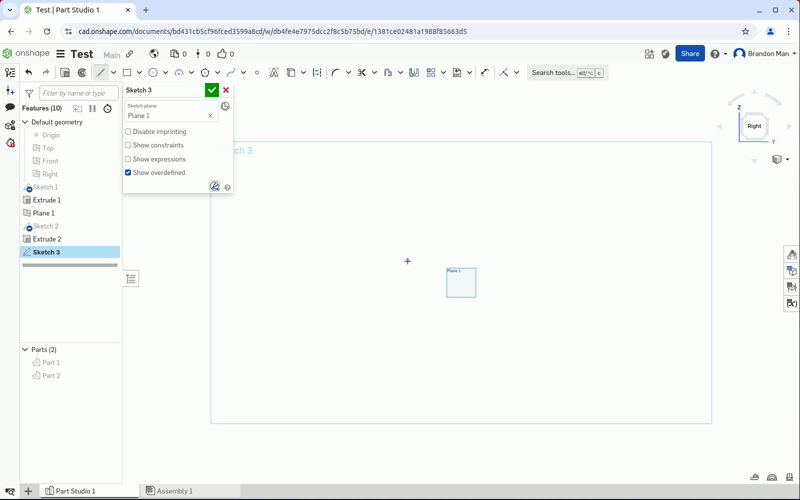
mouse_move(513, 260)
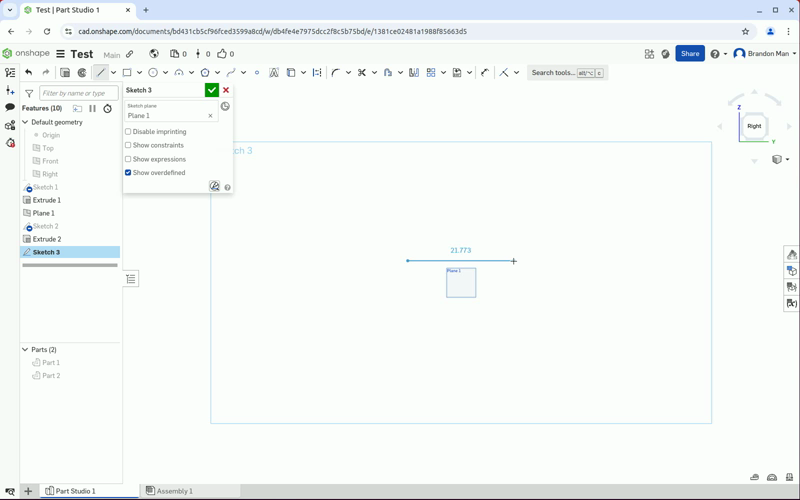
click(513, 260)
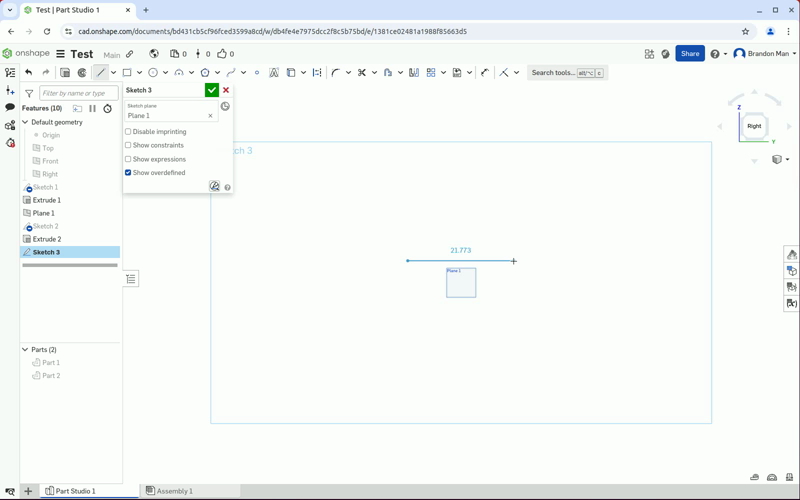
key_up(shift)
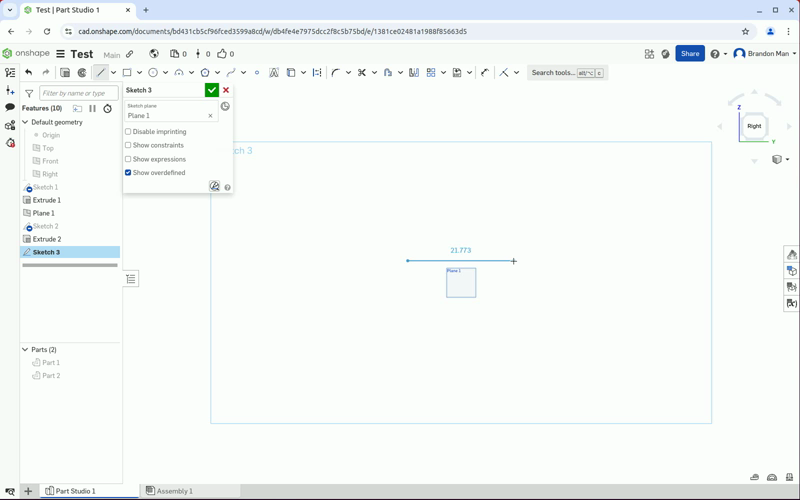
key_down(shift)
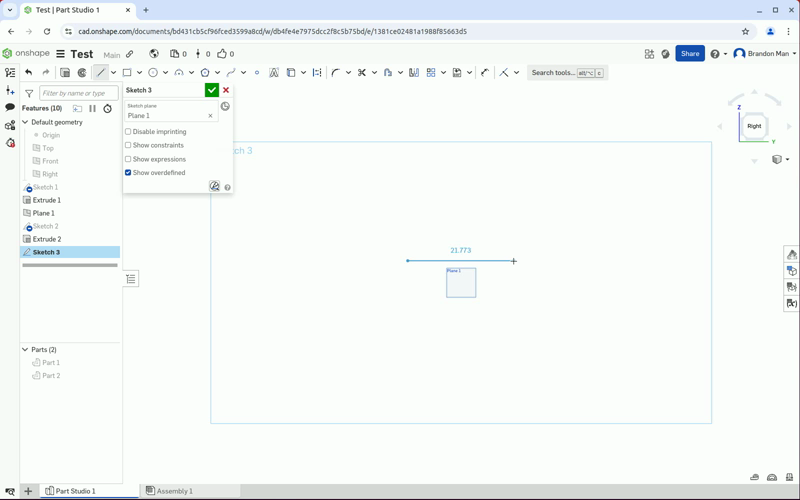
mouse_move(543, 260)
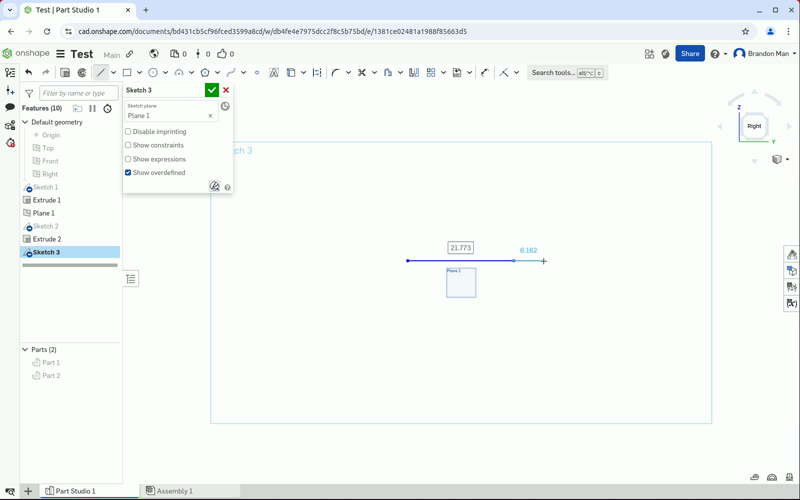
mouse_move(513, 257)
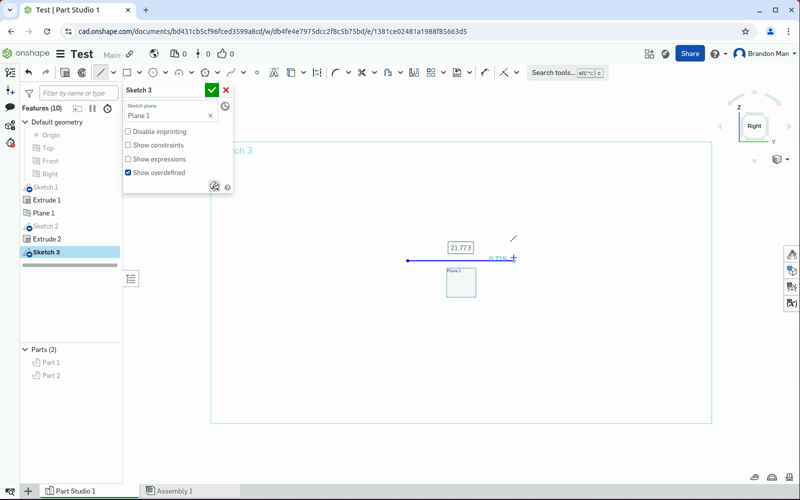
scroll(6)
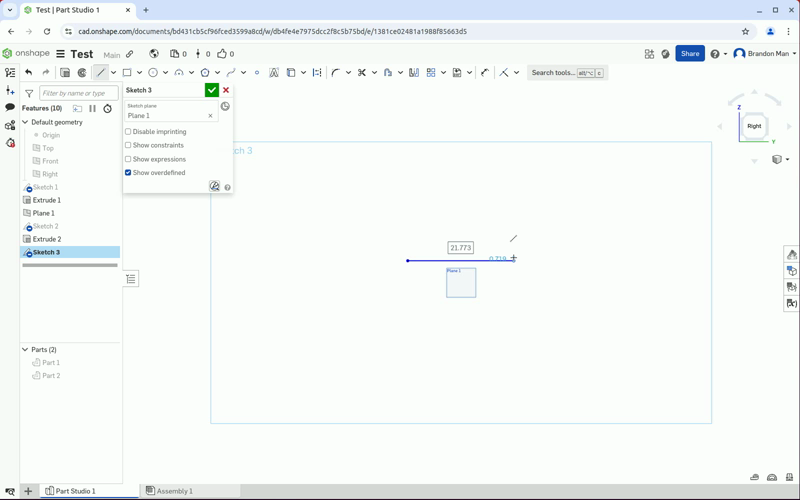
scroll(6)
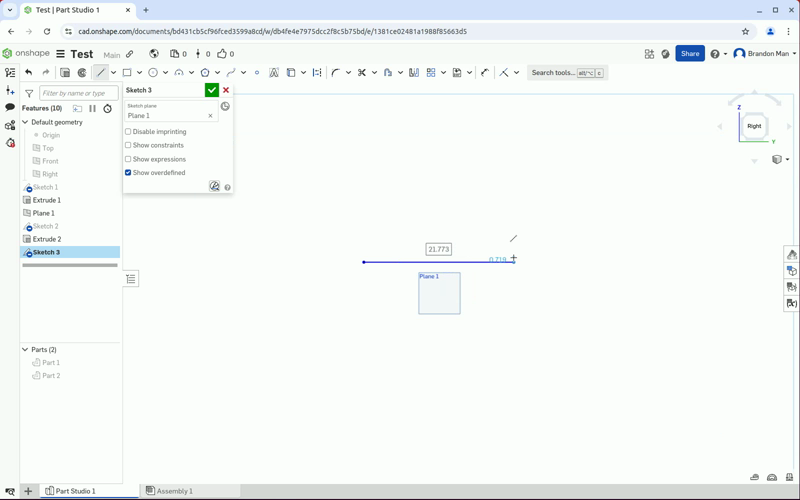
scroll(6)
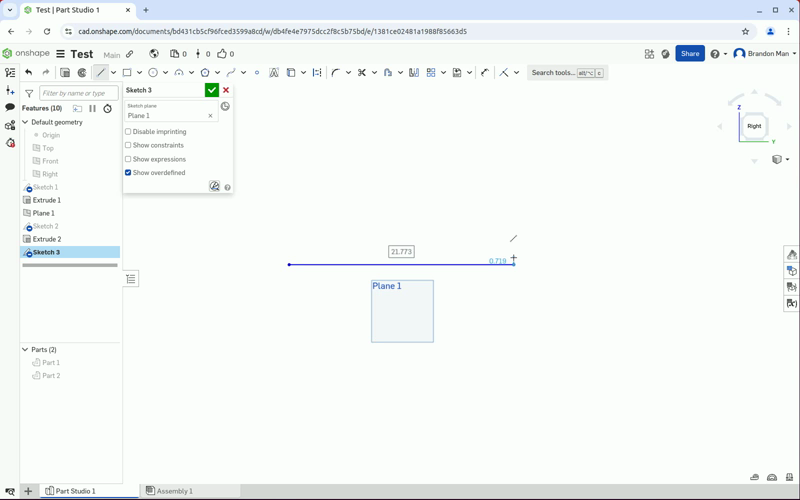
scroll(6)
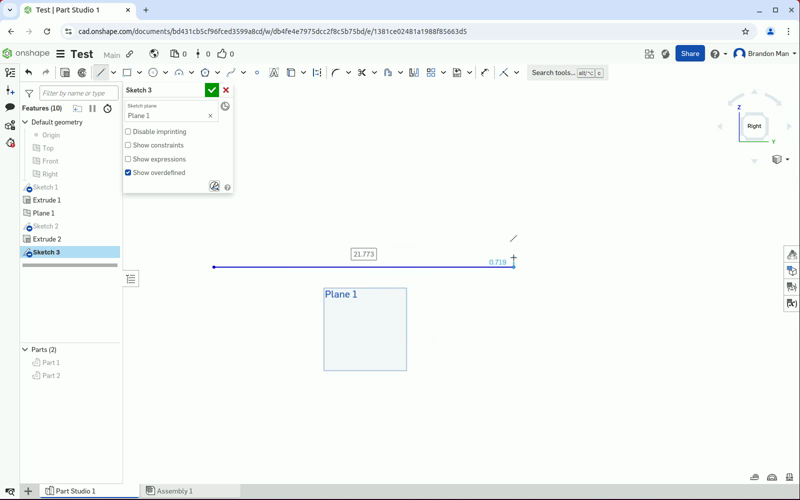
scroll(6)
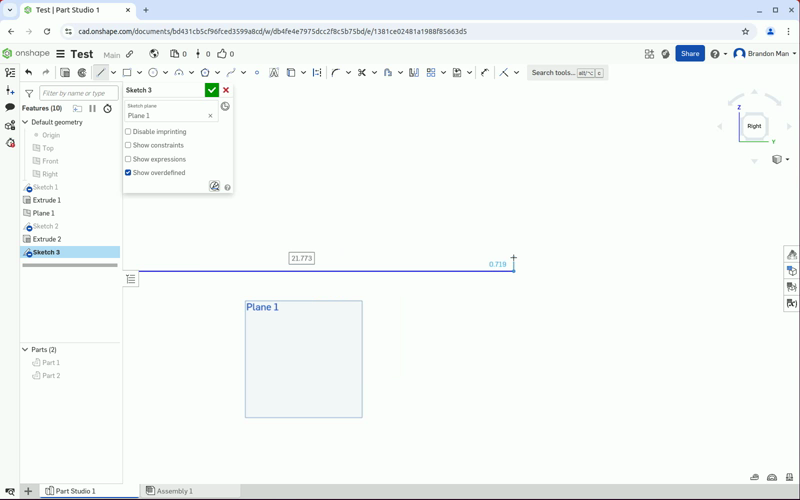
scroll(6)
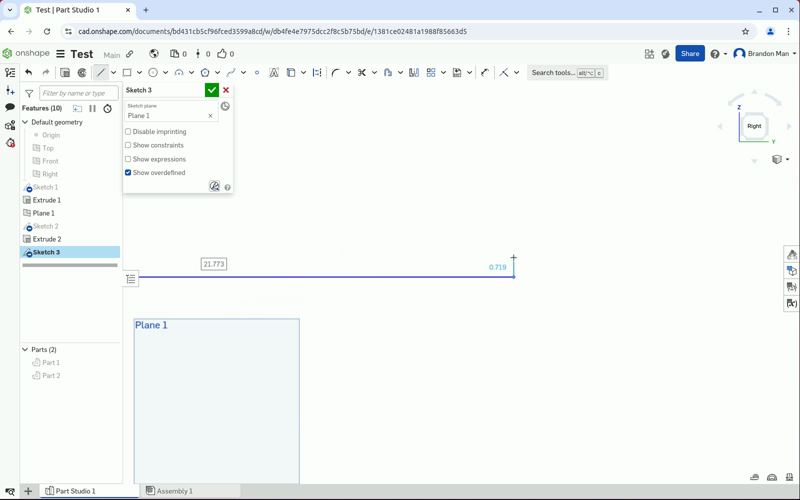
scroll(6)
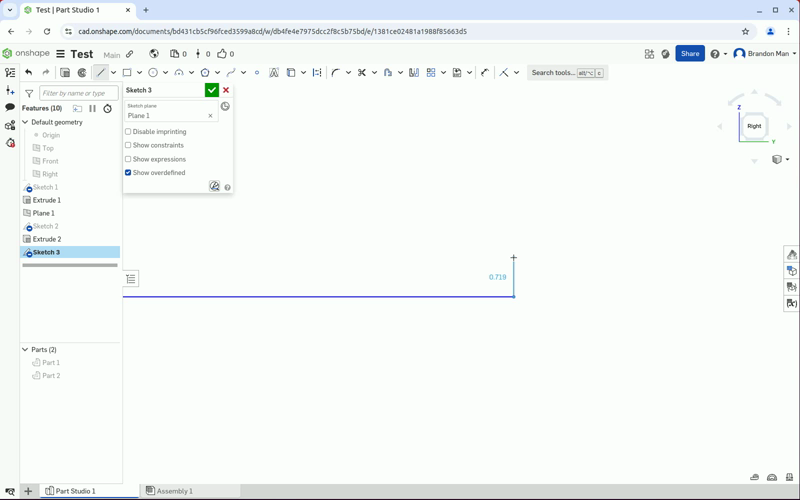
click(513, 257)
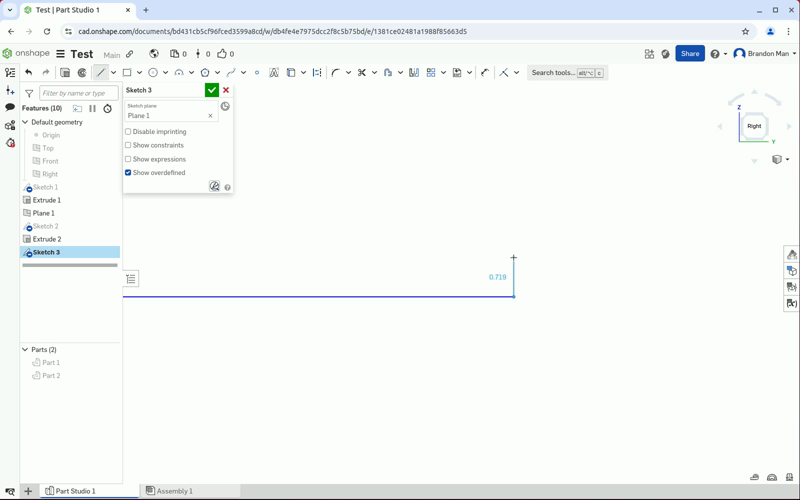
scroll(-6)
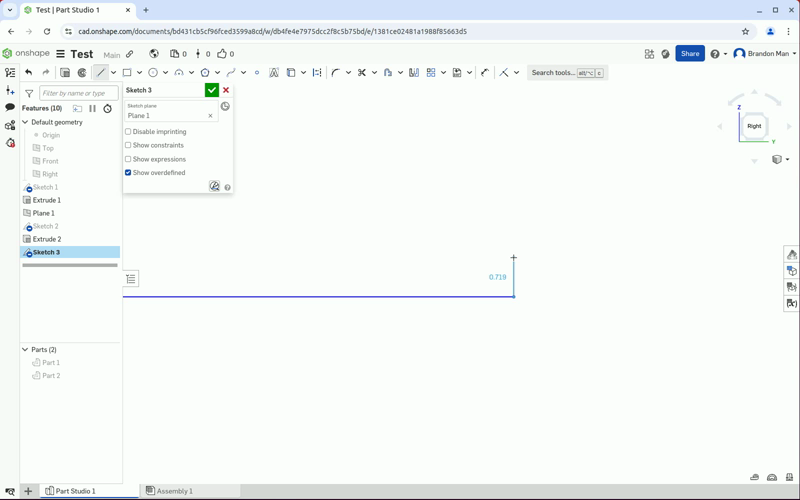
scroll(-6)
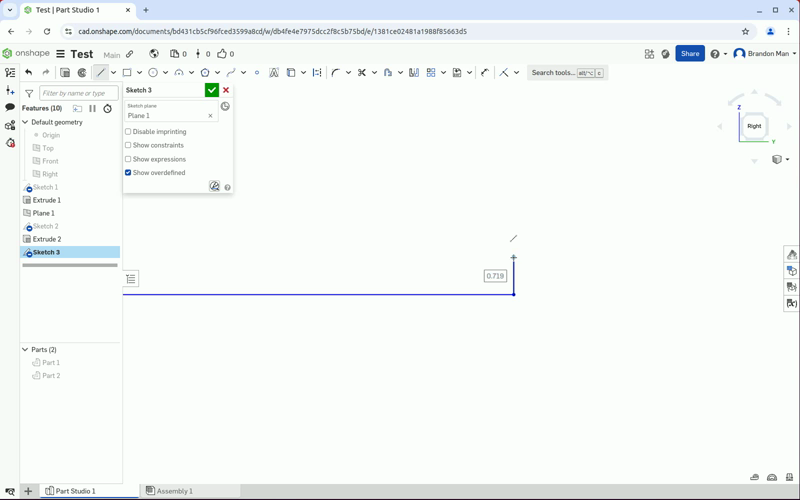
scroll(-6)
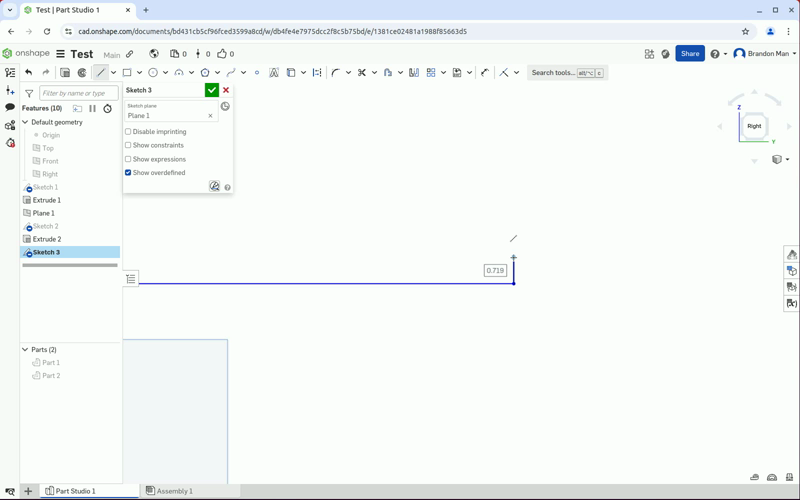
scroll(-6)
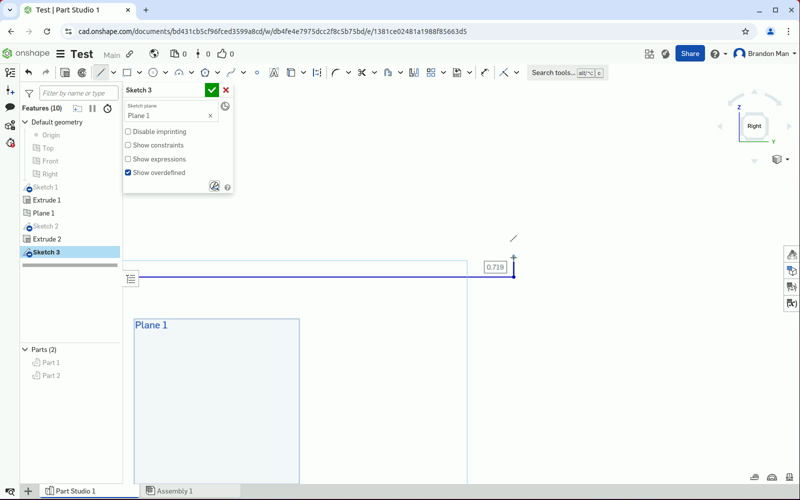
scroll(-6)
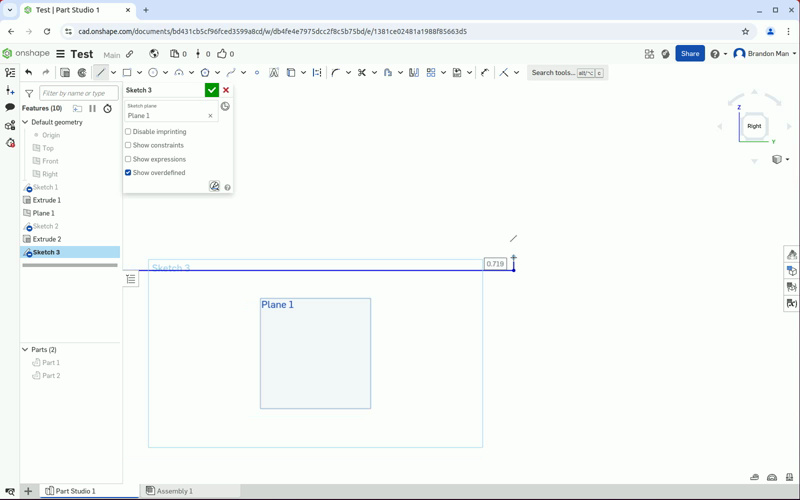
scroll(-6)
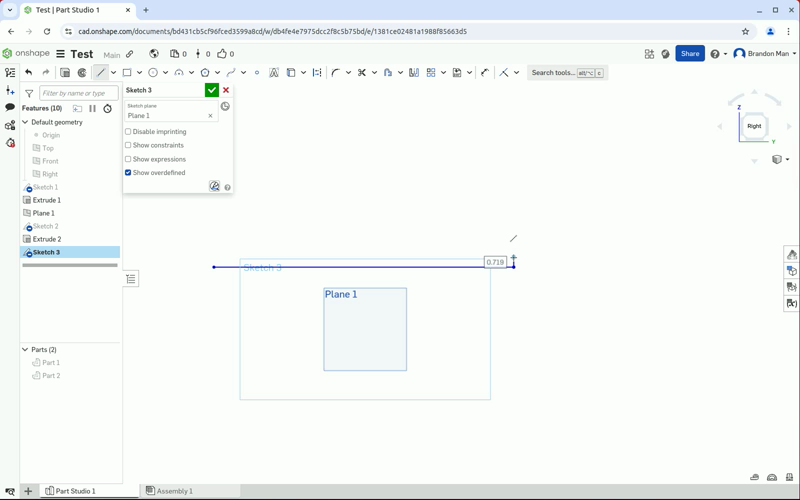
scroll(-6)
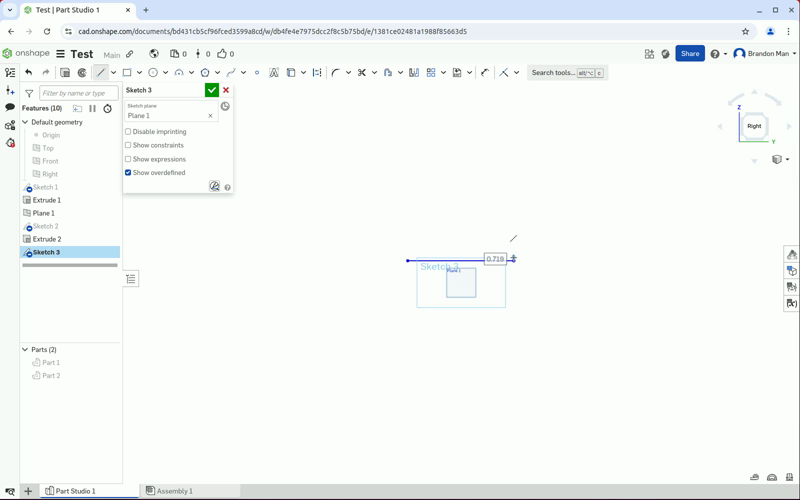
key_up(shift)
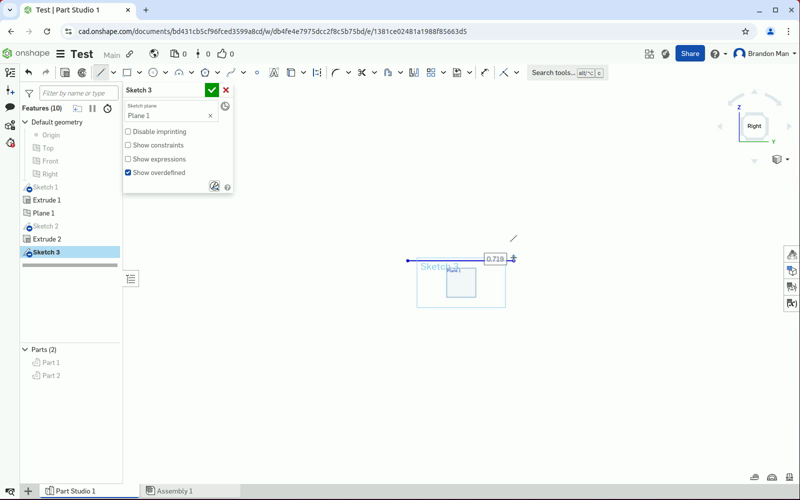
key_down(shift)
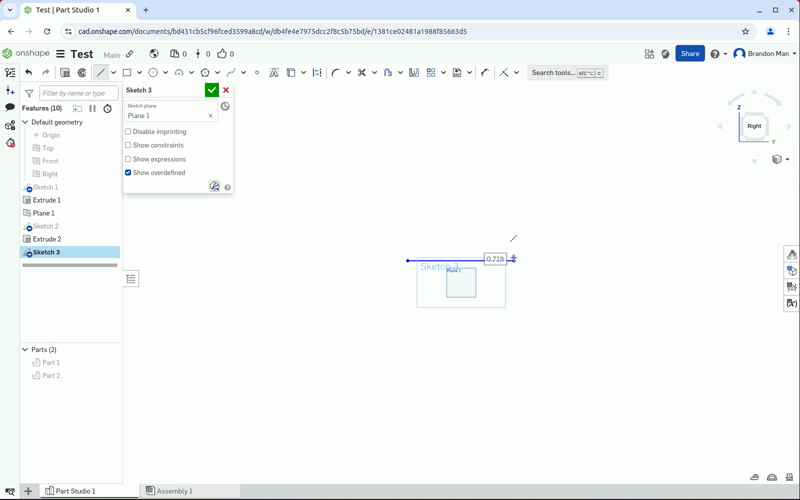
mouse_move(407, 257)
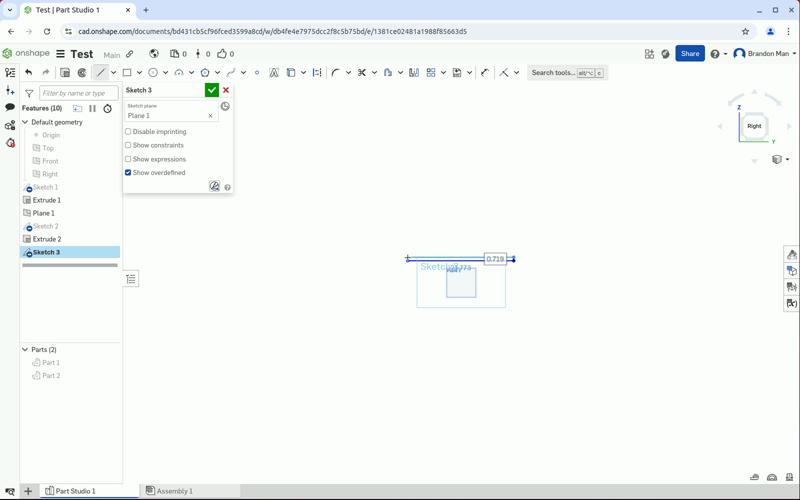
scroll(6)
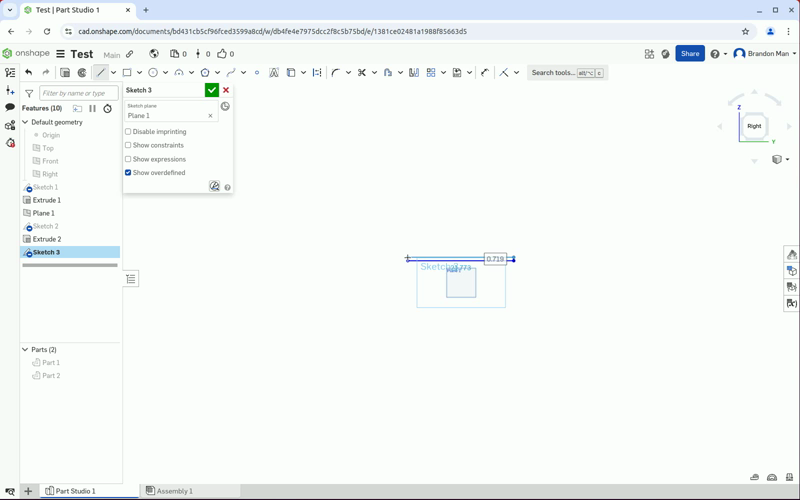
scroll(6)
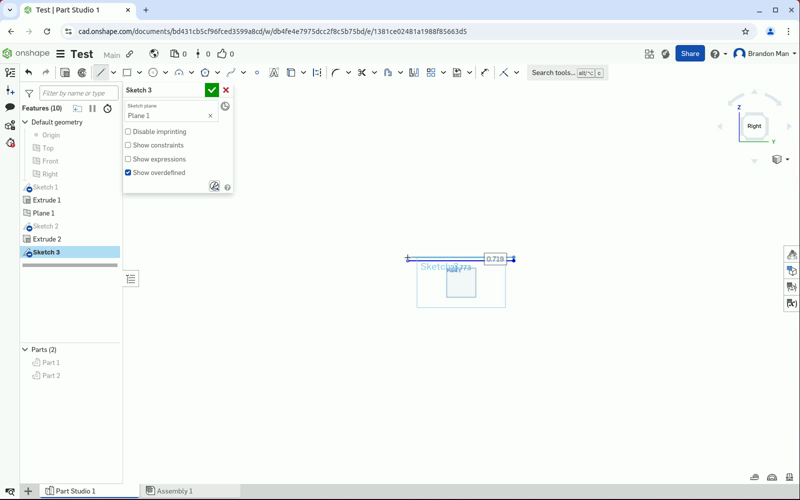
scroll(6)
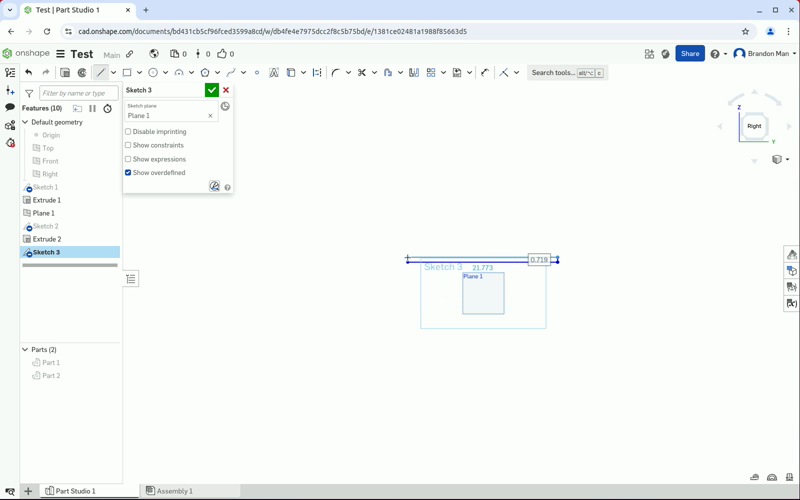
scroll(6)
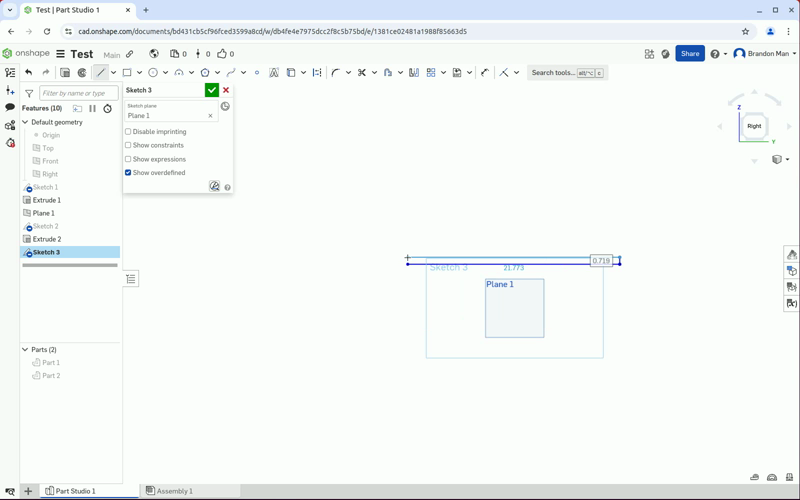
scroll(6)
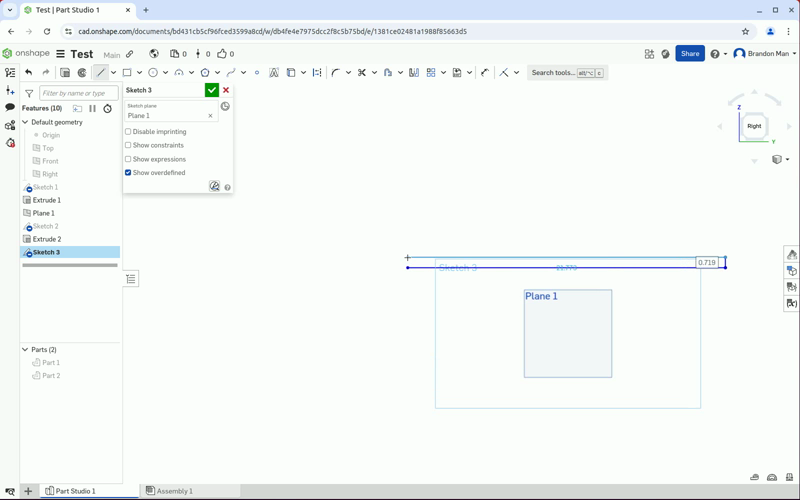
scroll(6)
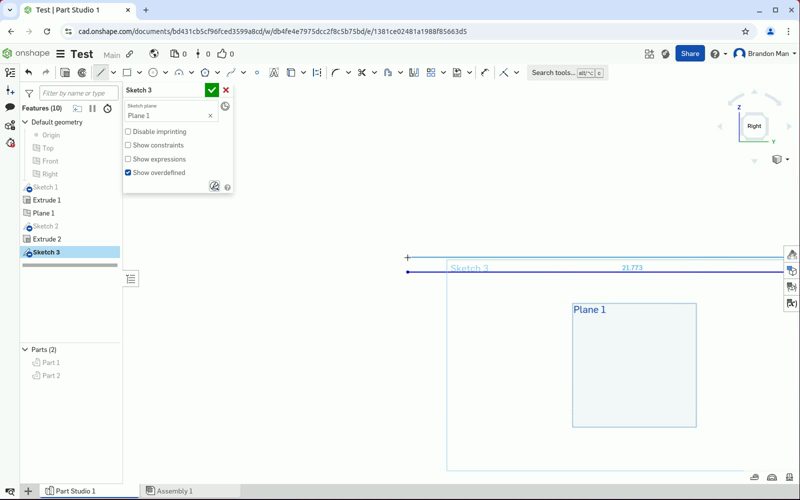
scroll(6)
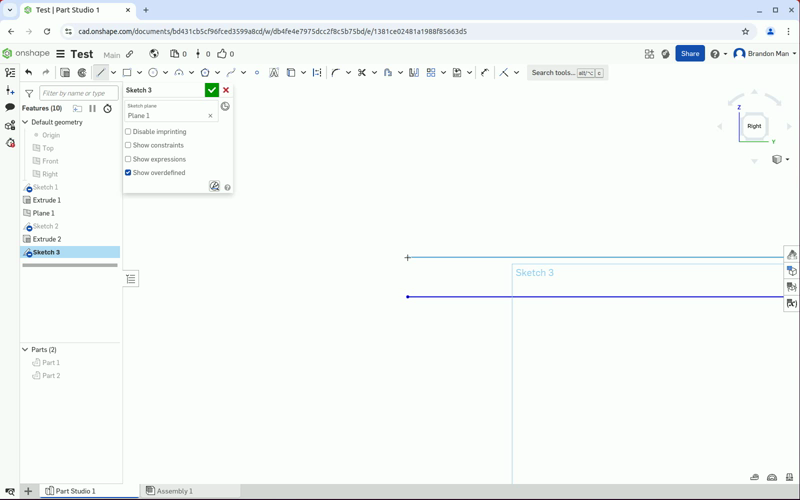
click(407, 257)
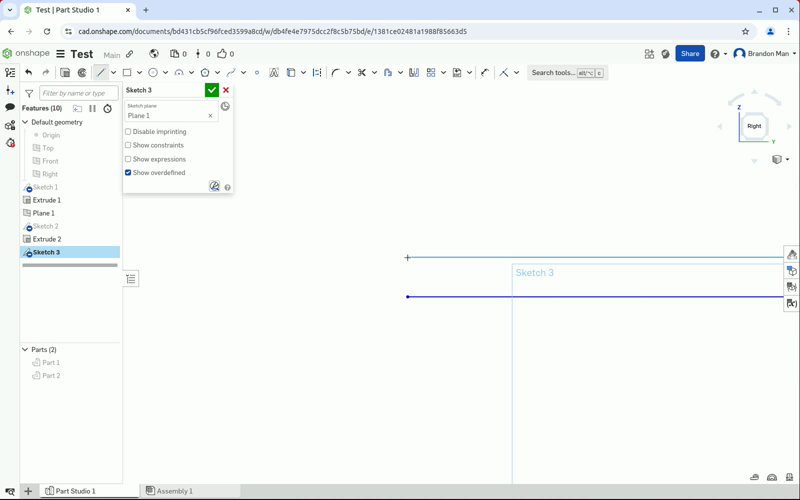
scroll(-6)
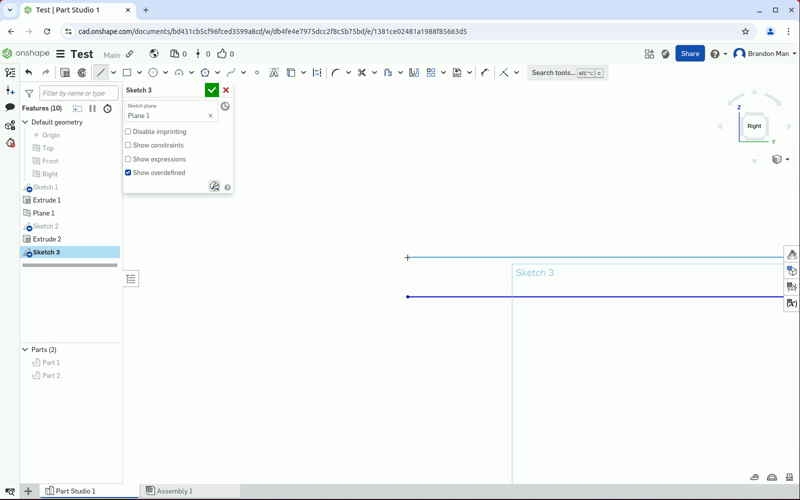
scroll(-6)
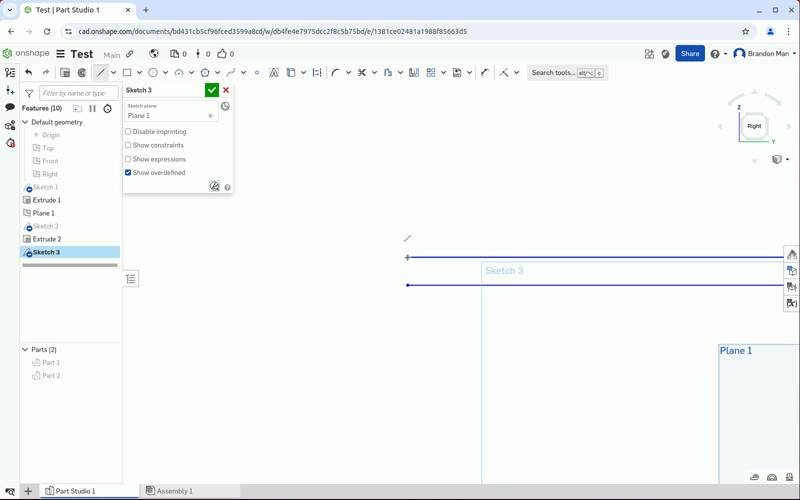
scroll(-6)
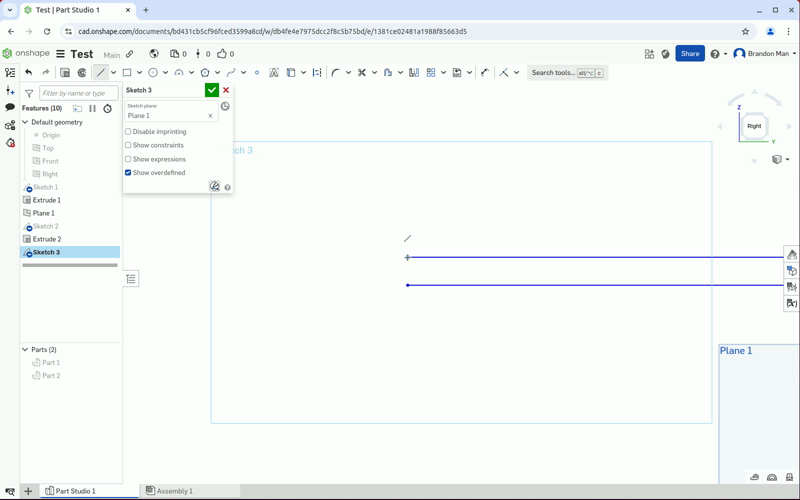
scroll(-6)
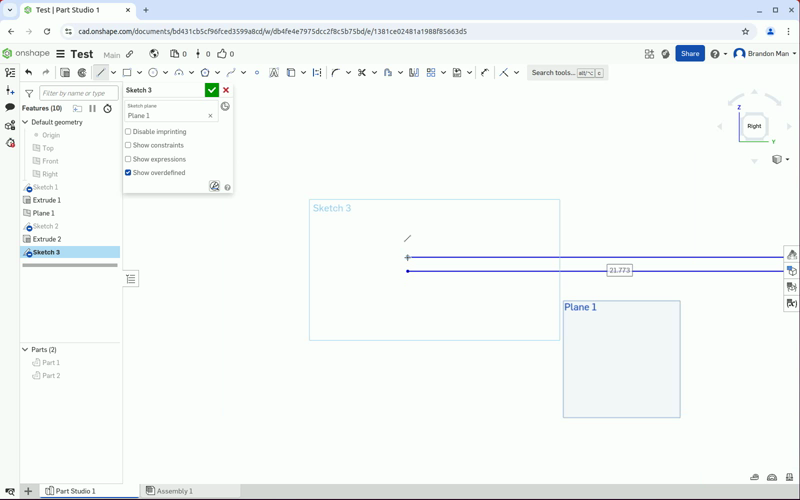
scroll(-6)
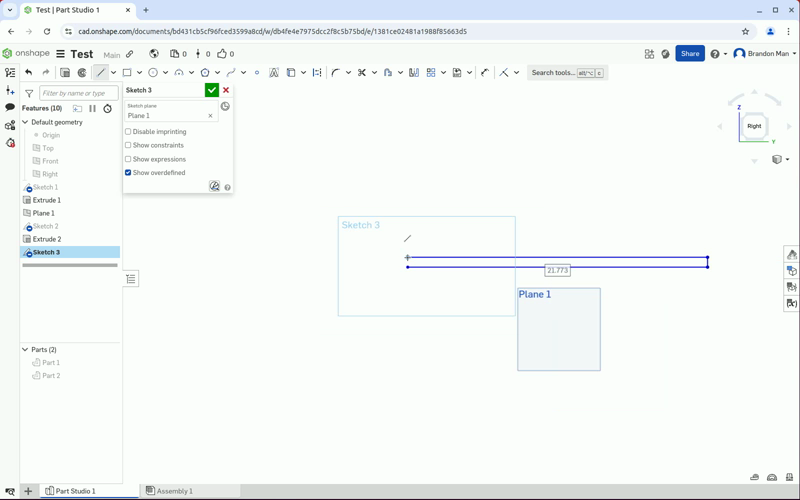
scroll(-6)
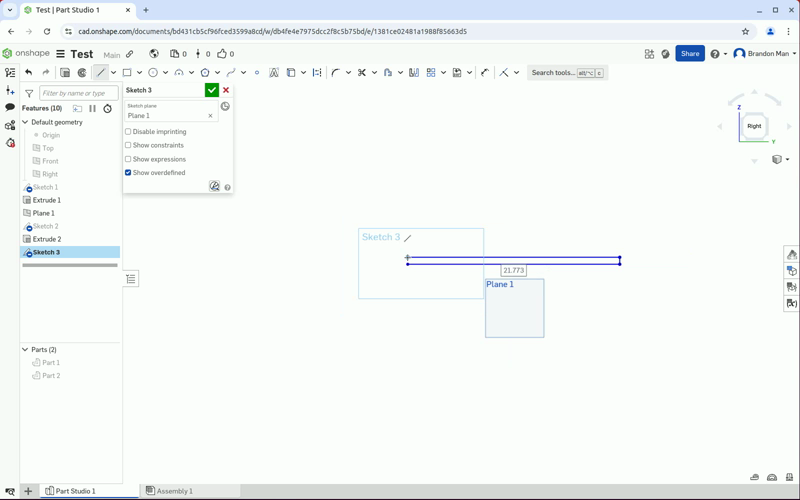
scroll(-6)
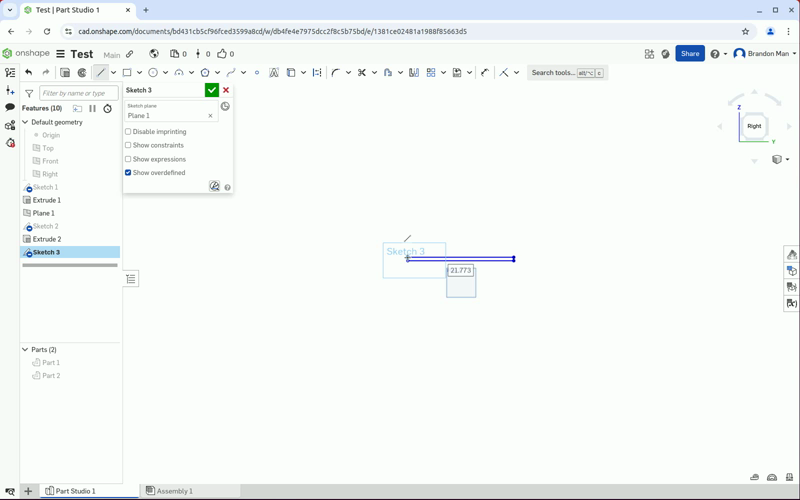
key_up(shift)
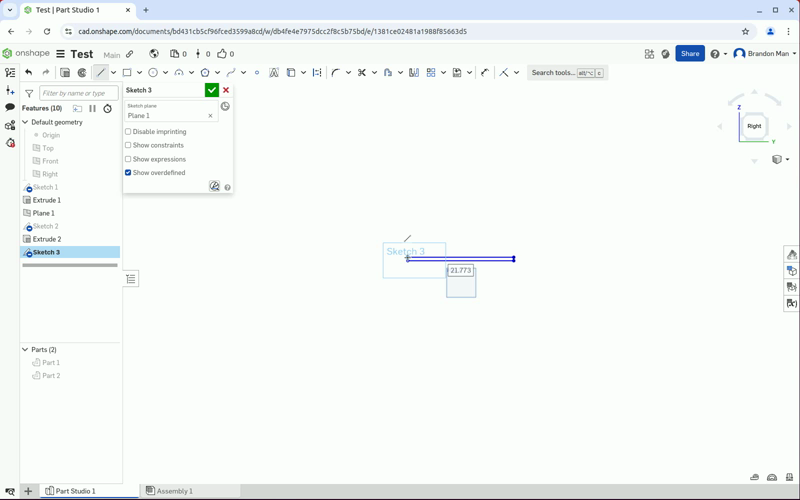
mouse_move(437, 257)
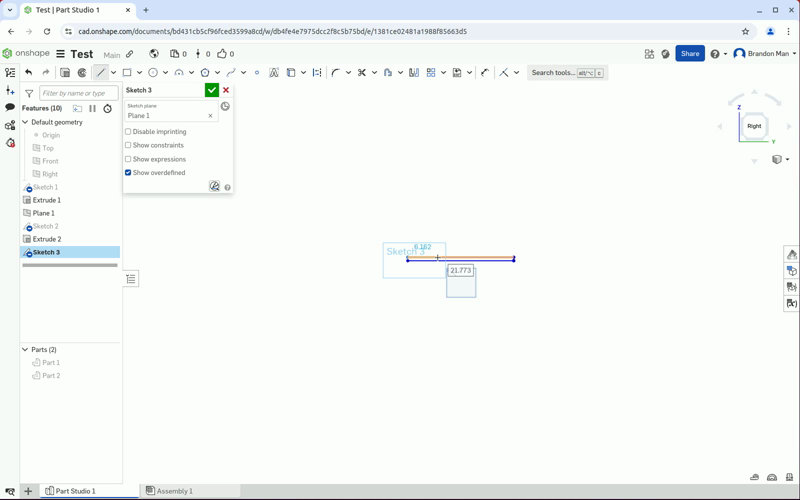
key_down(shift)
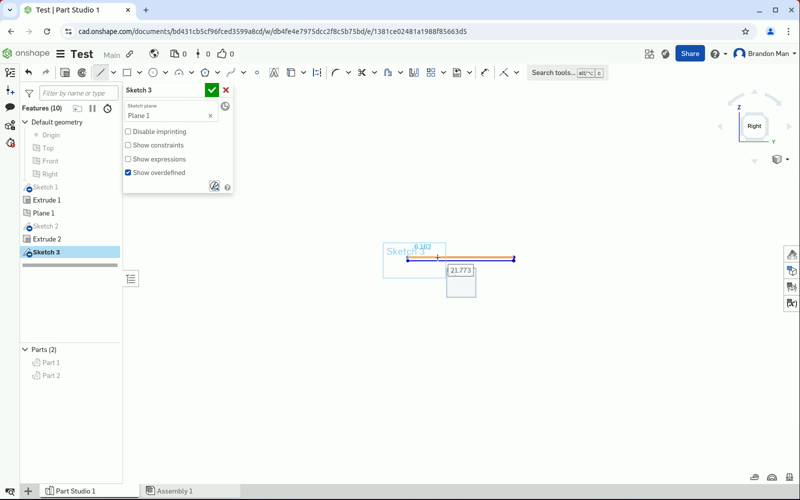
mouse_move(407, 260)
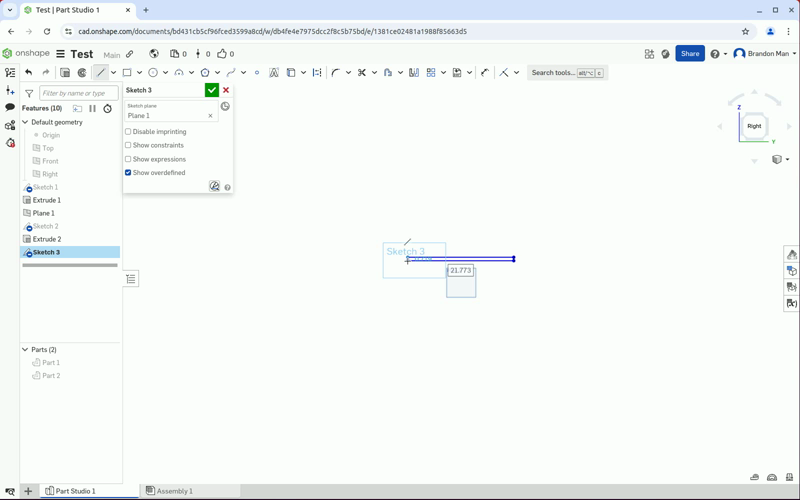
scroll(6)
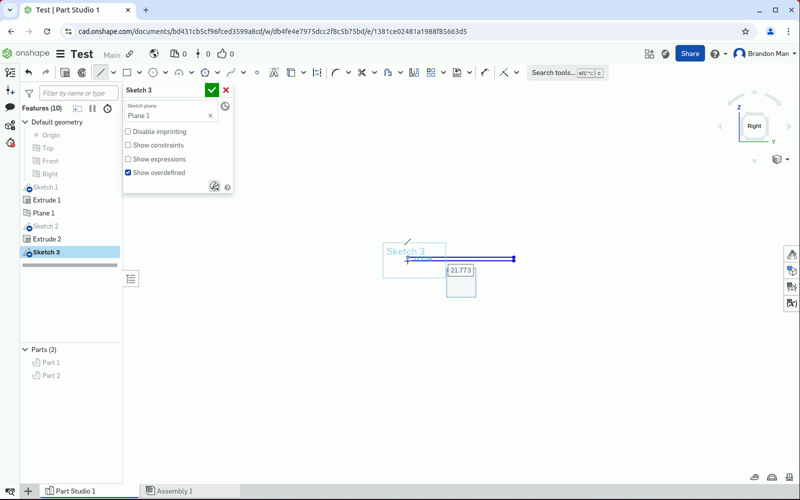
scroll(6)
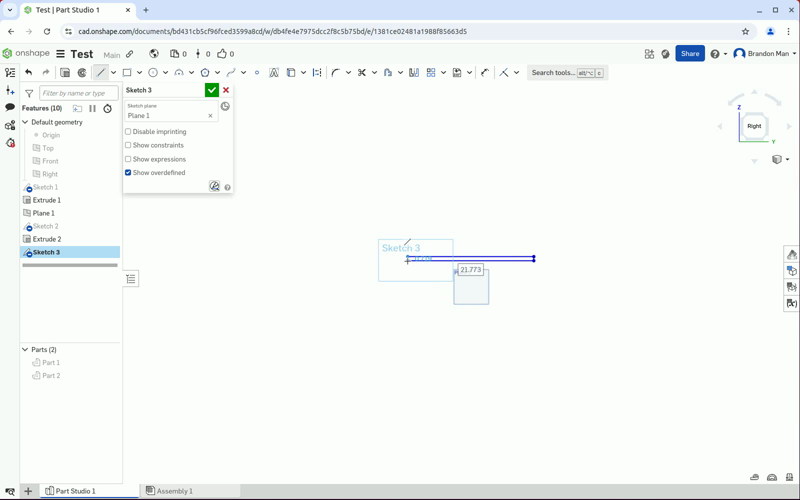
scroll(6)
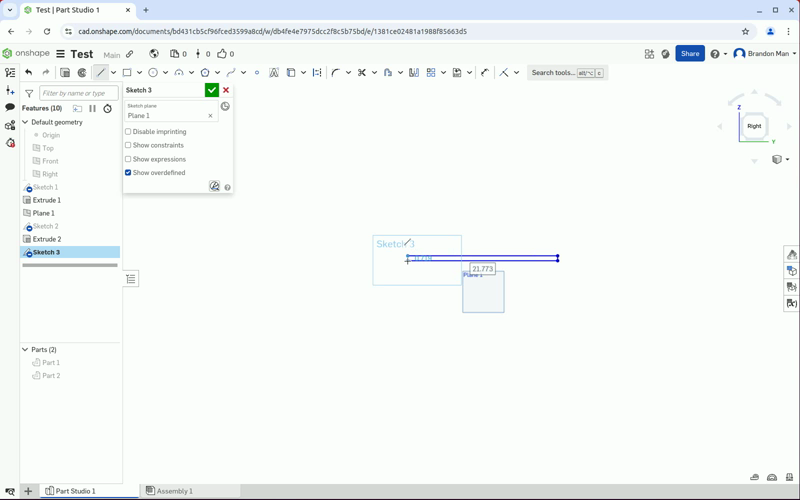
scroll(6)
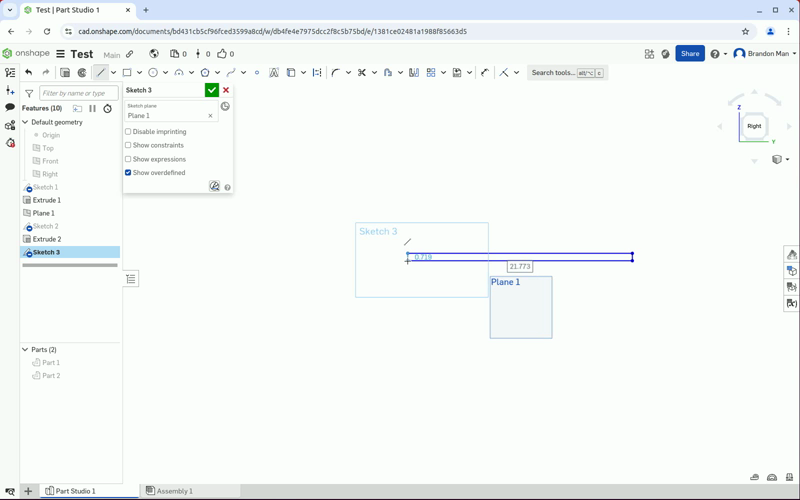
scroll(6)
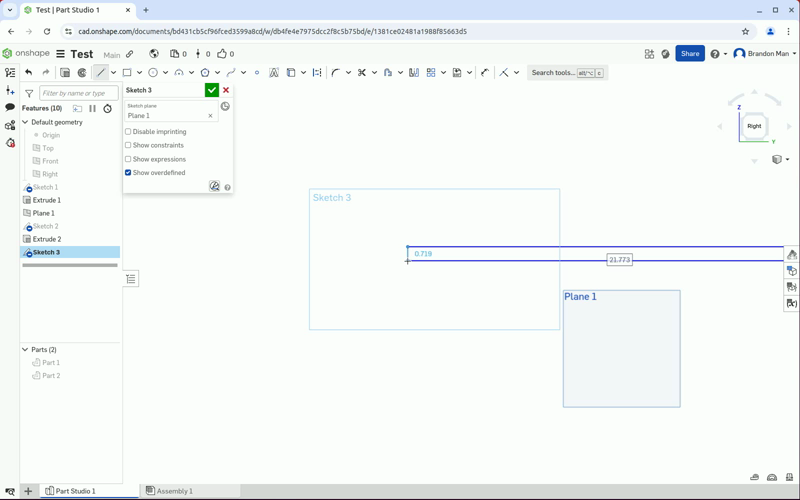
scroll(6)
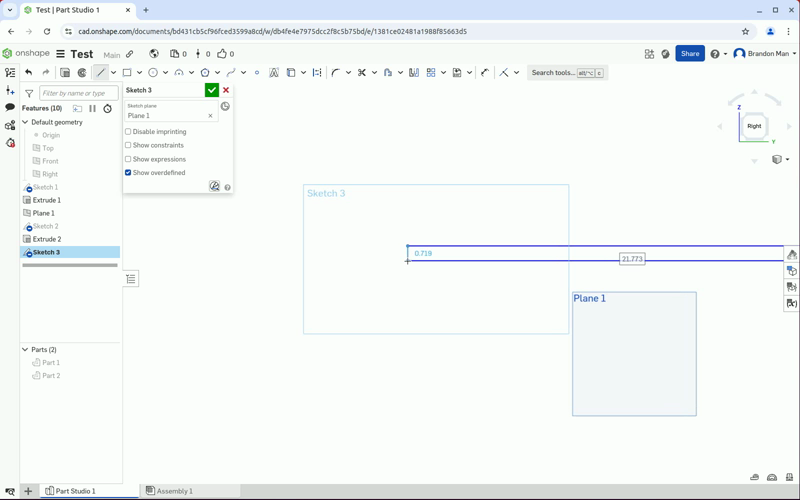
scroll(6)
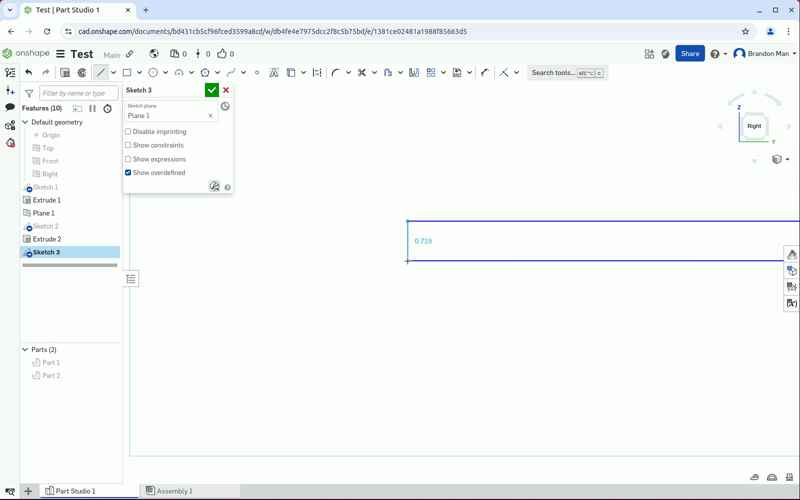
key_up(shift)
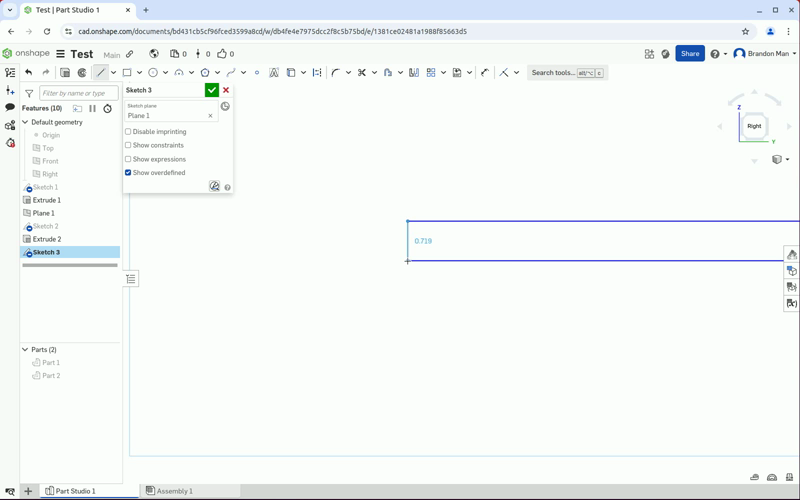
click(407, 260)
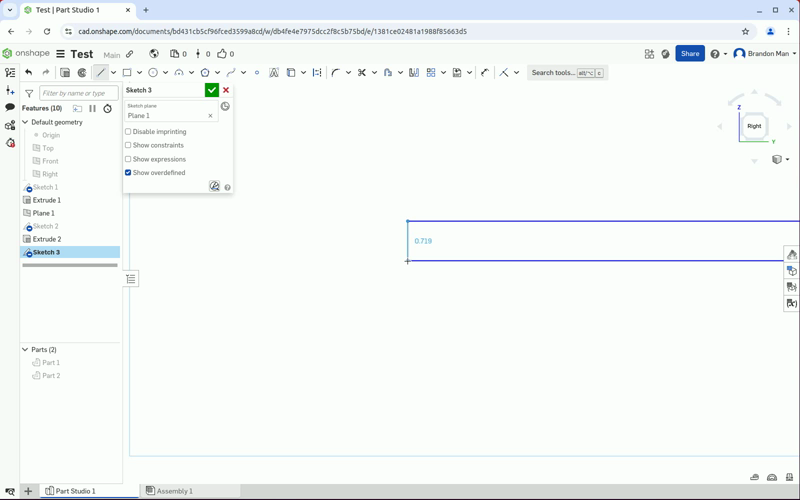
scroll(-6)
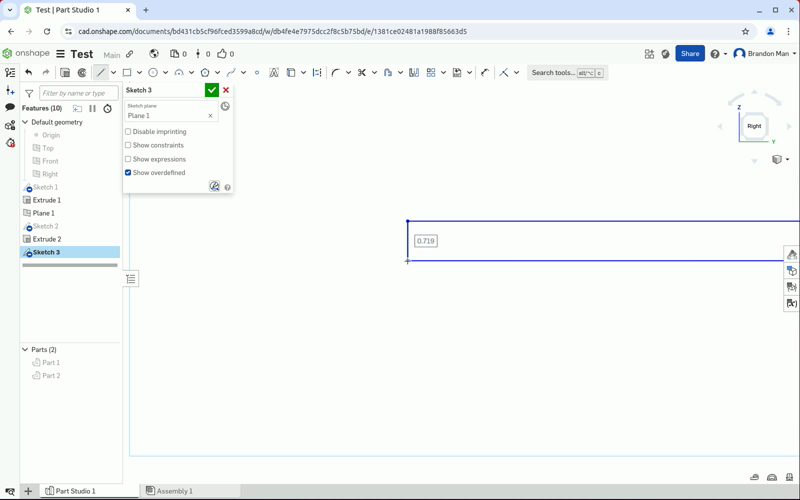
scroll(-6)
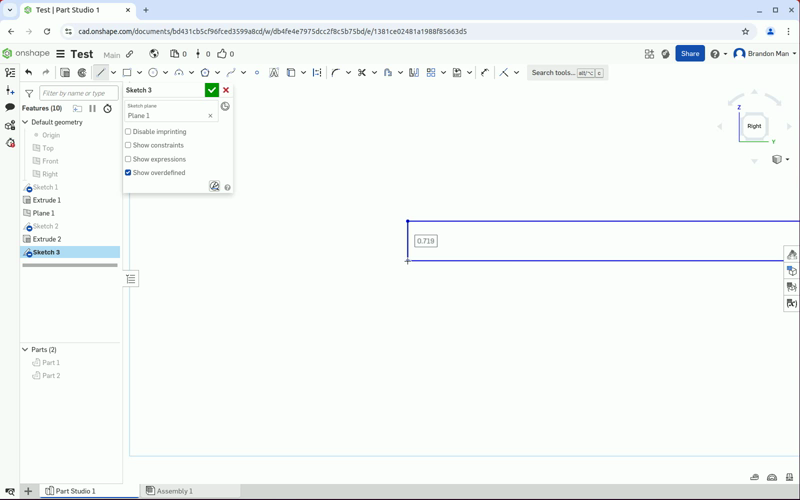
scroll(-6)
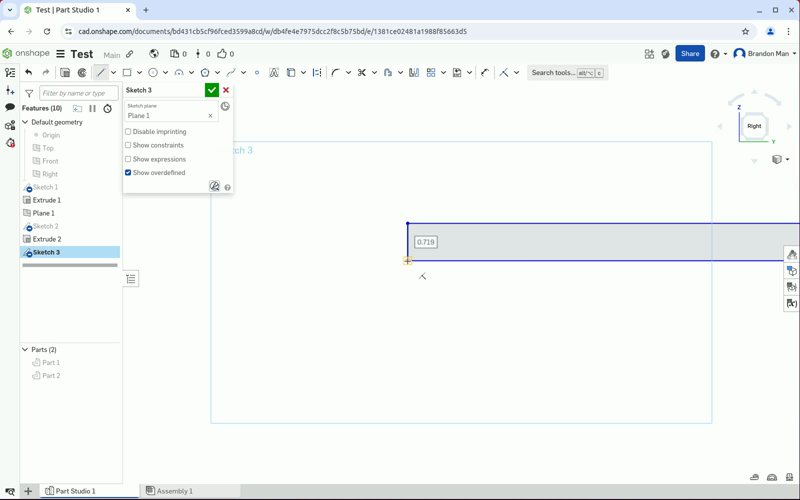
scroll(-6)
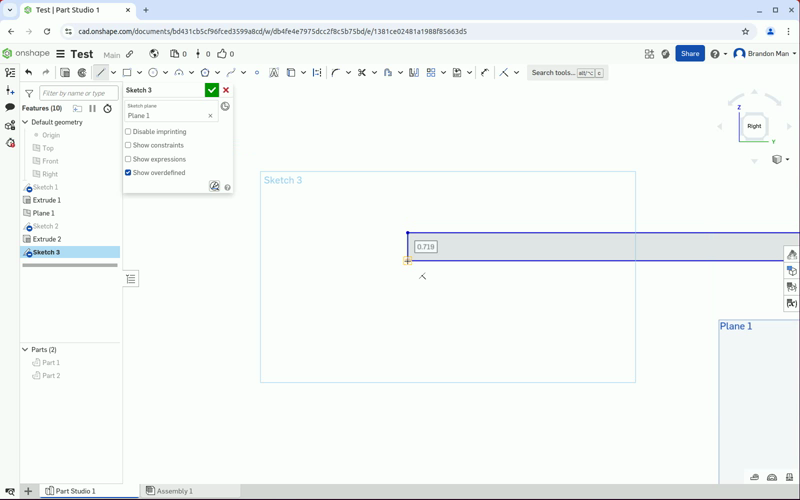
scroll(-6)
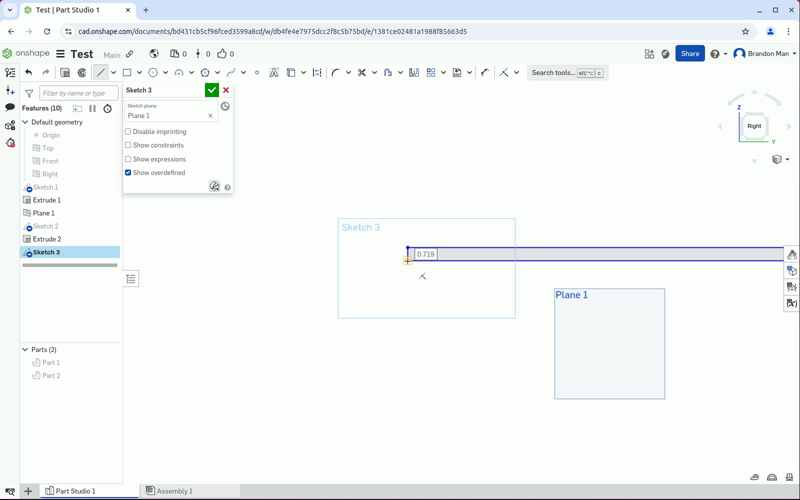
scroll(-6)
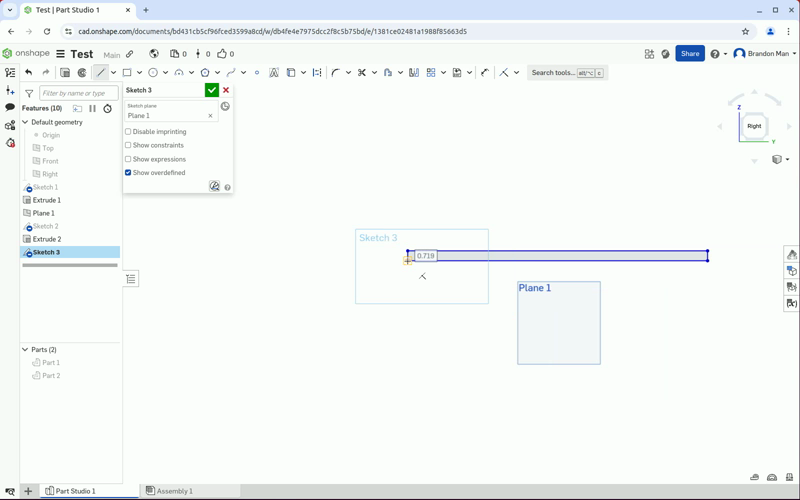
scroll(-6)
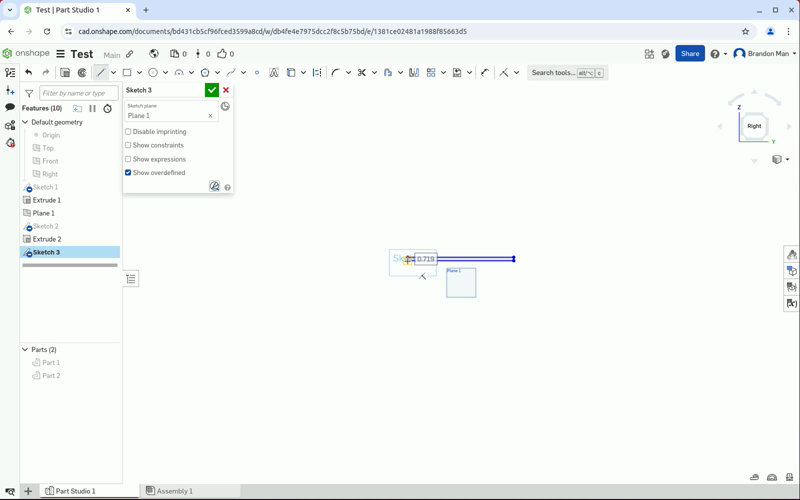
key(esc)
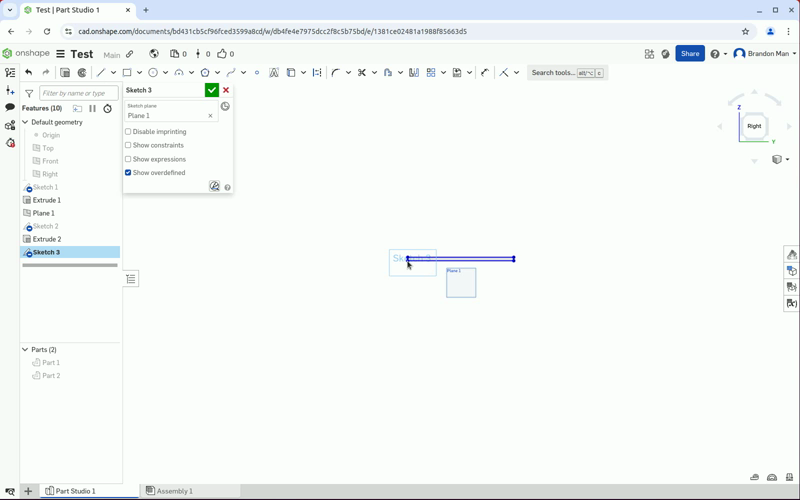
mouse_move(428, 259)
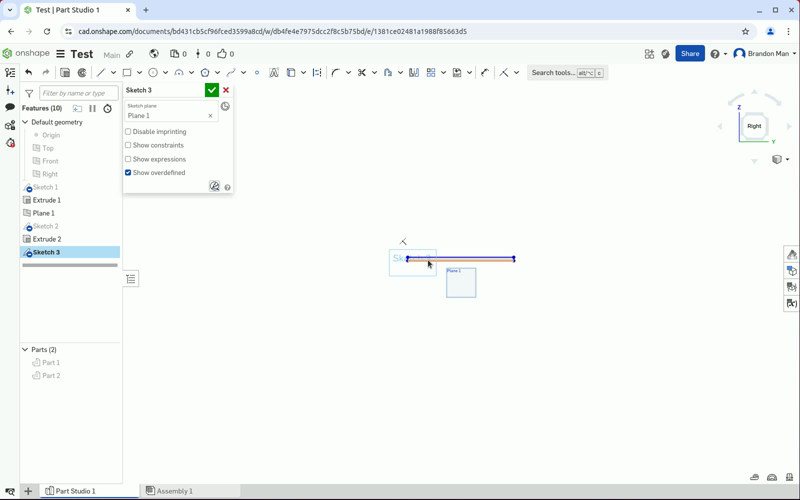
scroll(6)
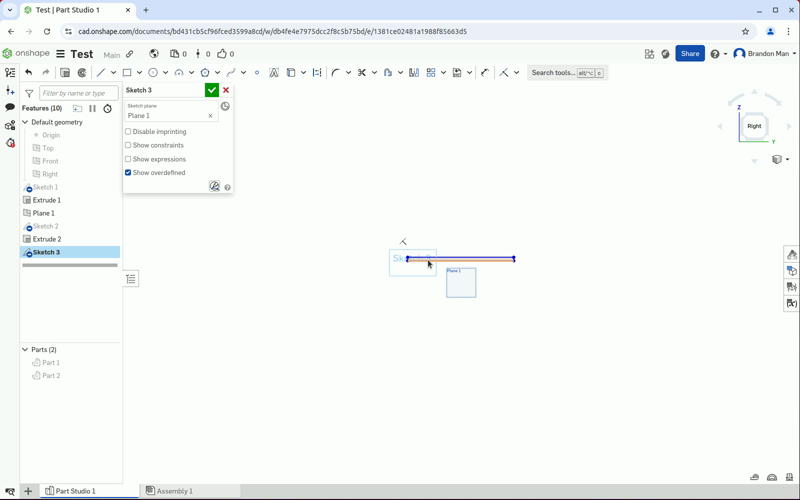
scroll(6)
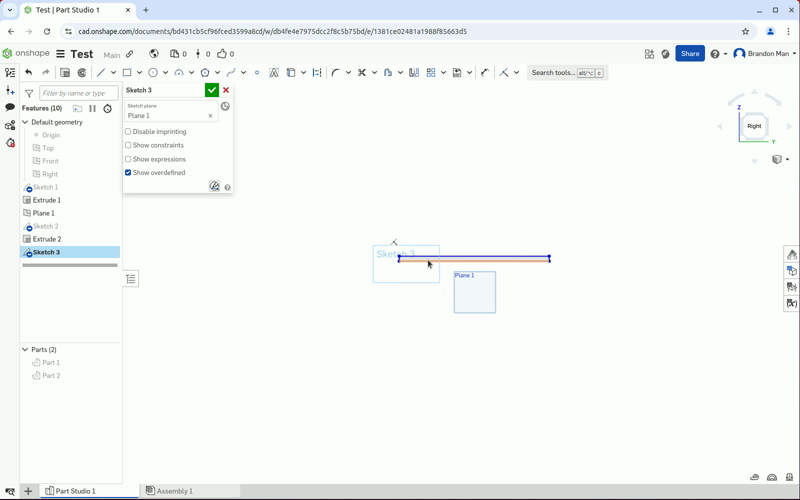
scroll(6)
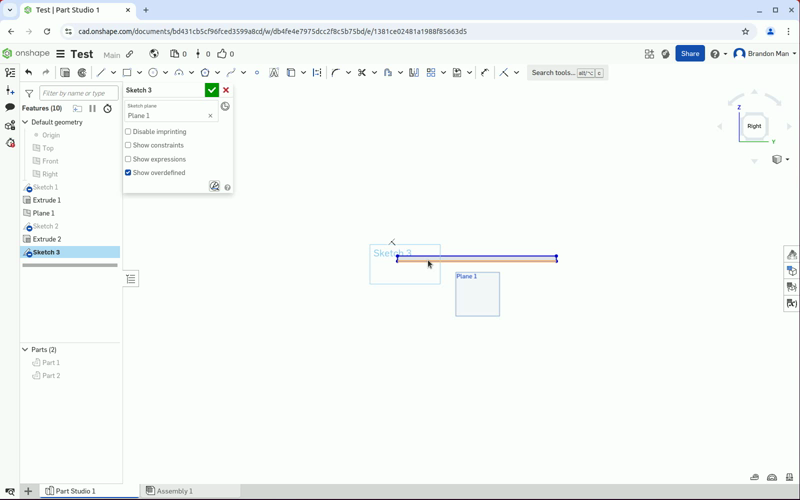
scroll(6)
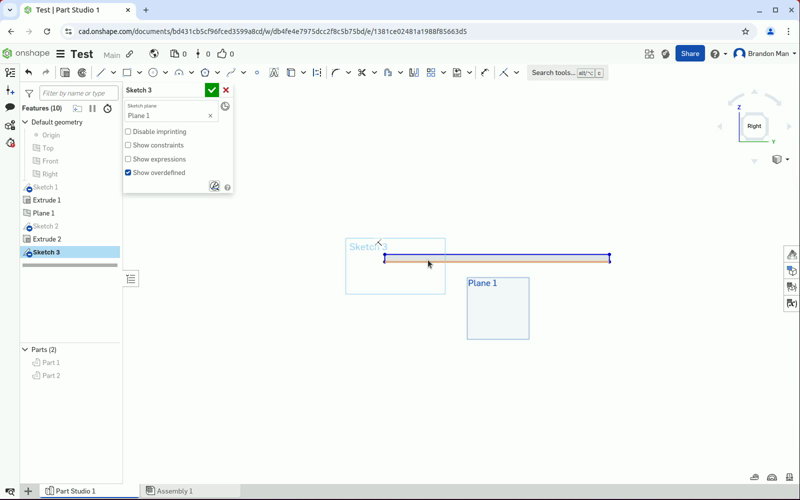
scroll(6)
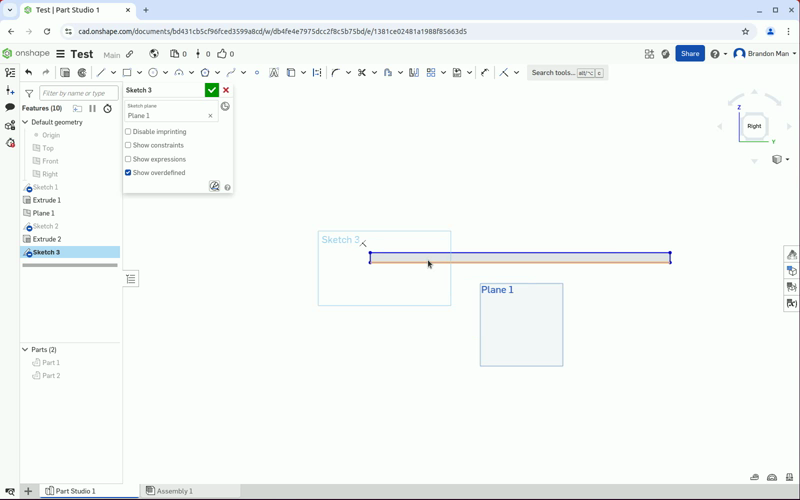
scroll(6)
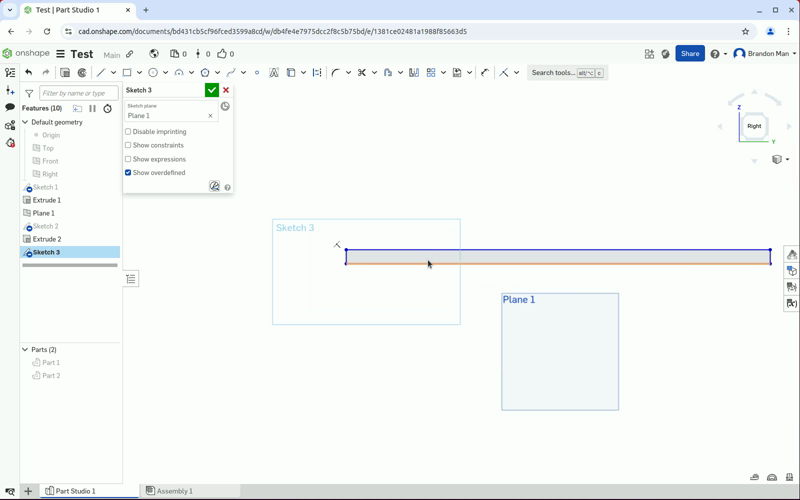
scroll(6)
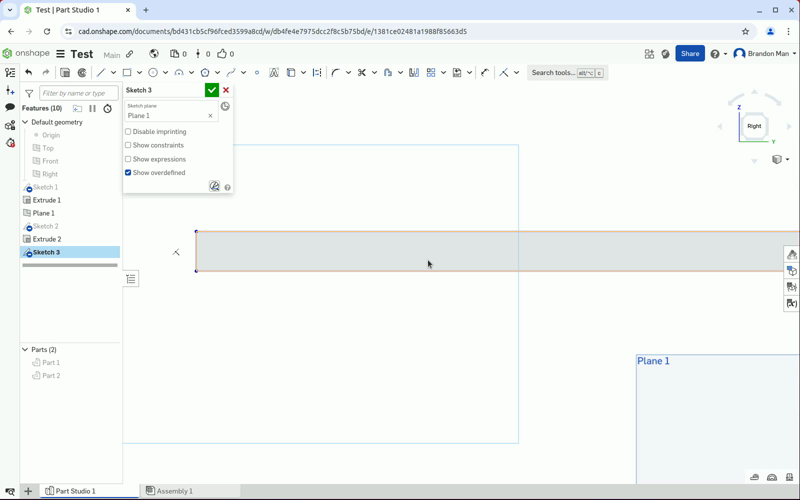
click(428, 259)
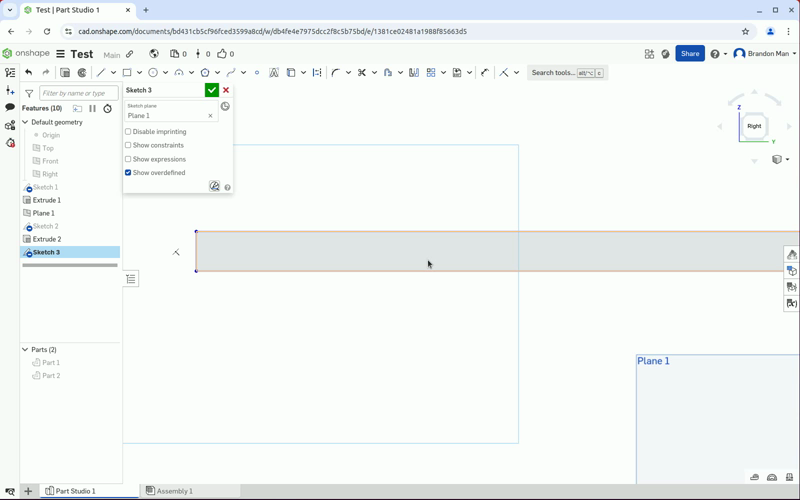
scroll(-6)
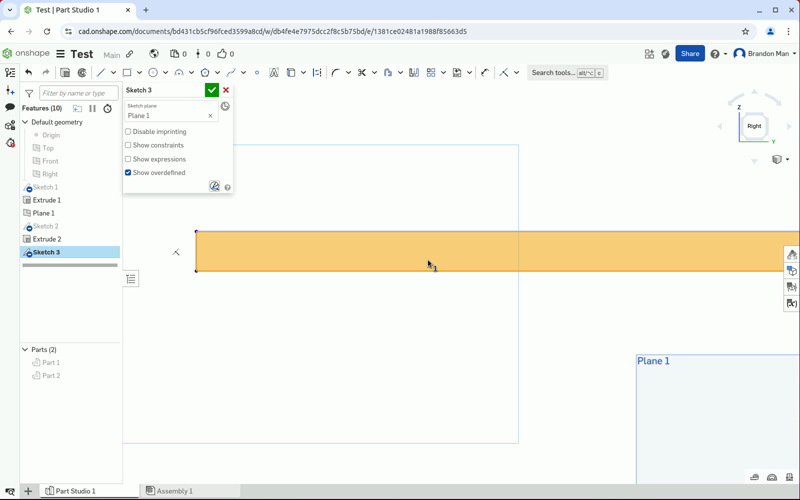
scroll(-6)
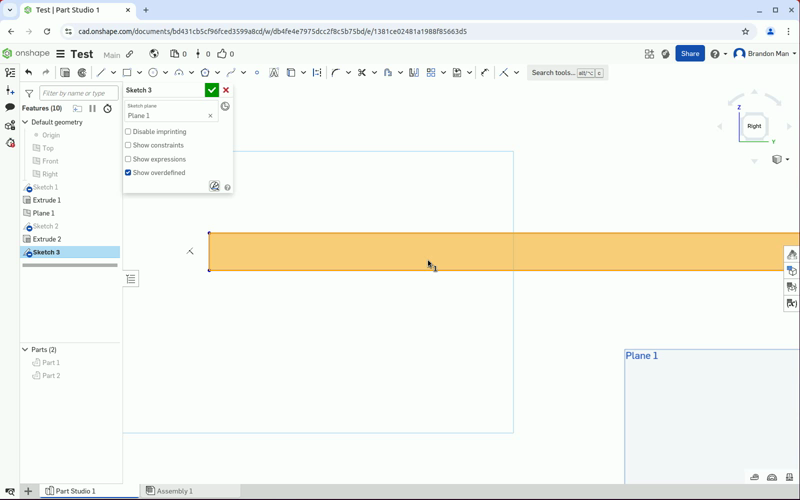
scroll(-6)
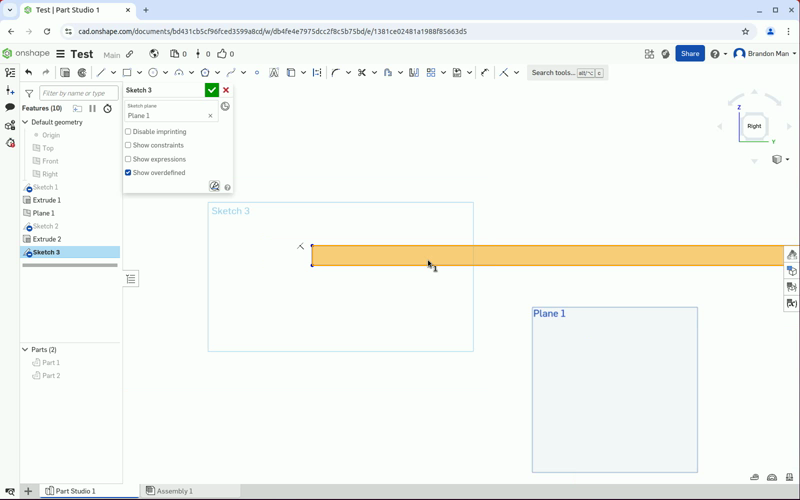
scroll(-6)
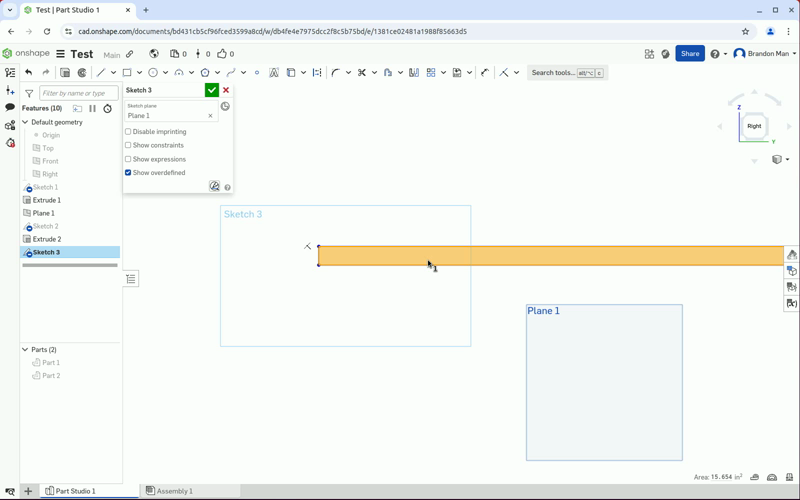
scroll(-6)
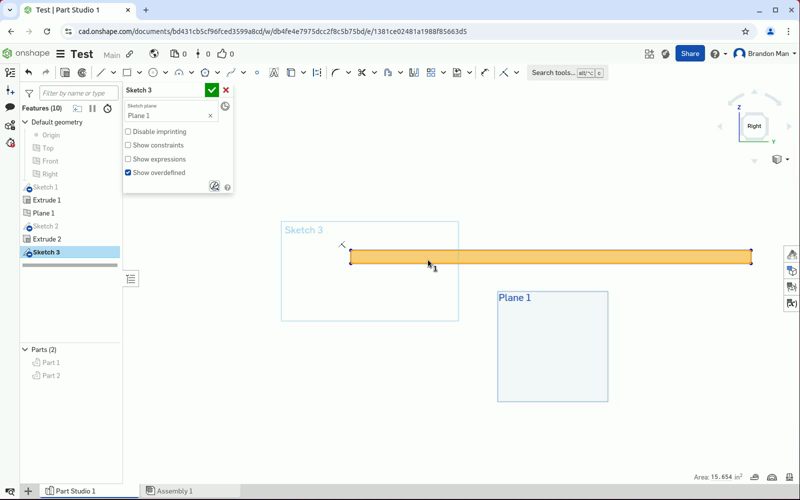
scroll(-6)
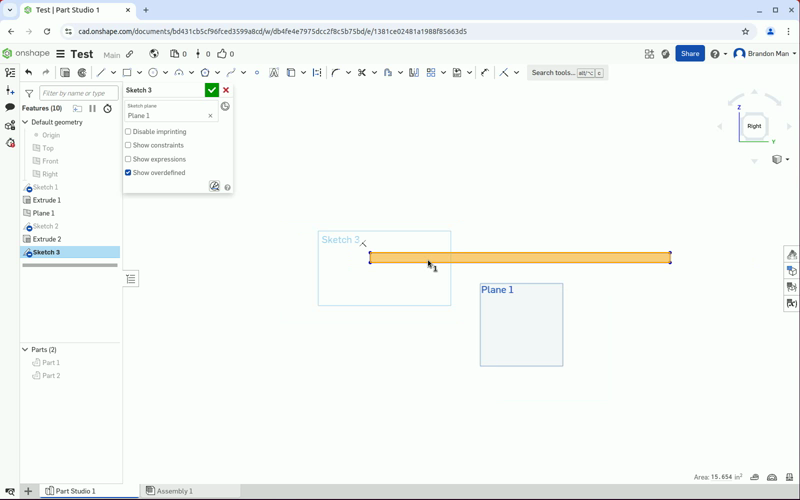
scroll(-6)
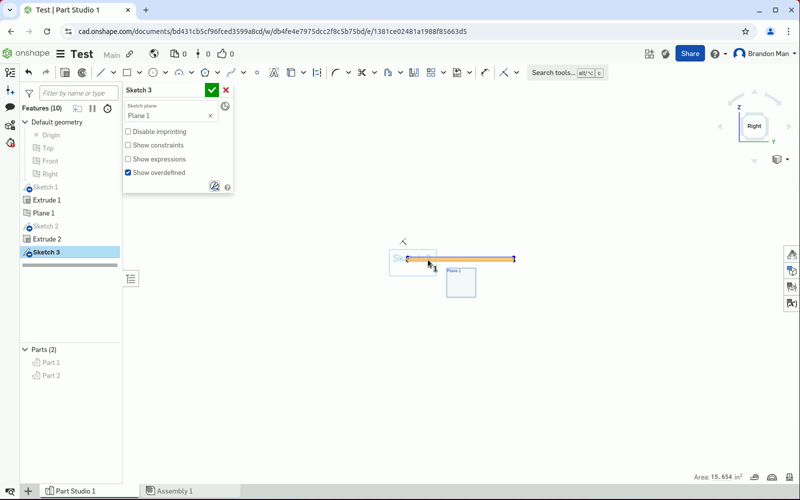
mouse_move(73, 352)
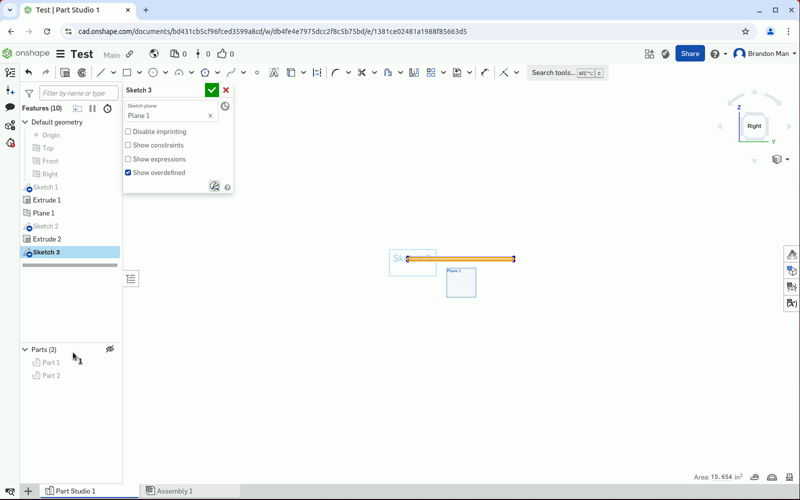
key(shift+y)
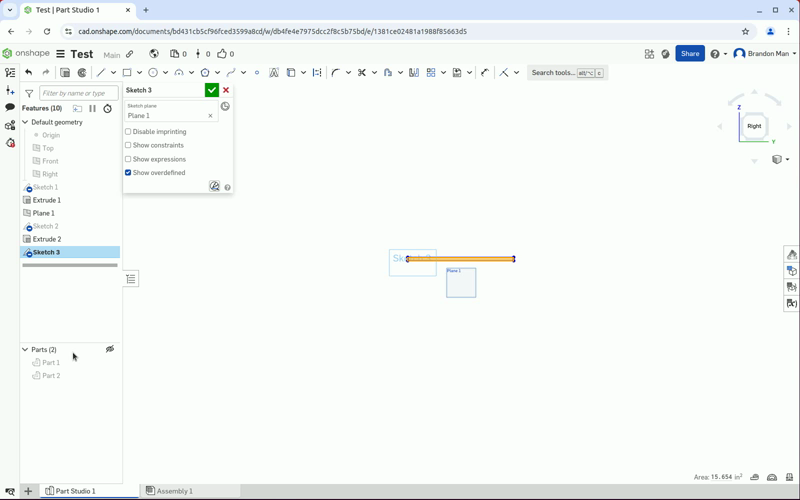
key(shift+e)
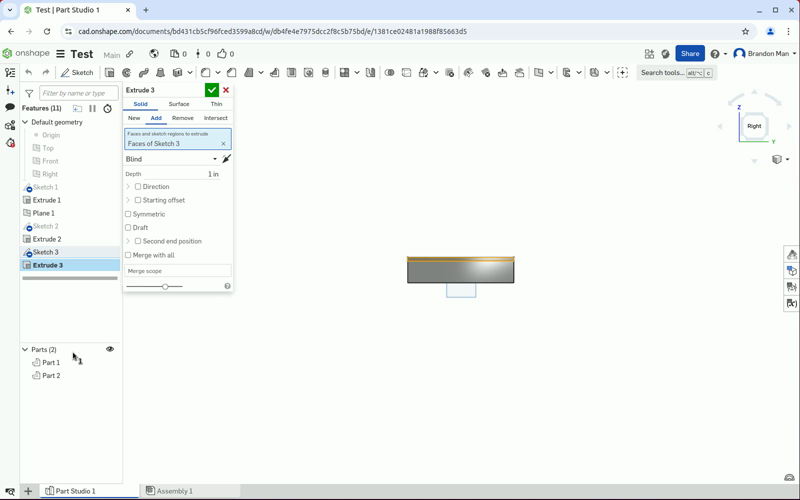
mouse_move(143, 106)
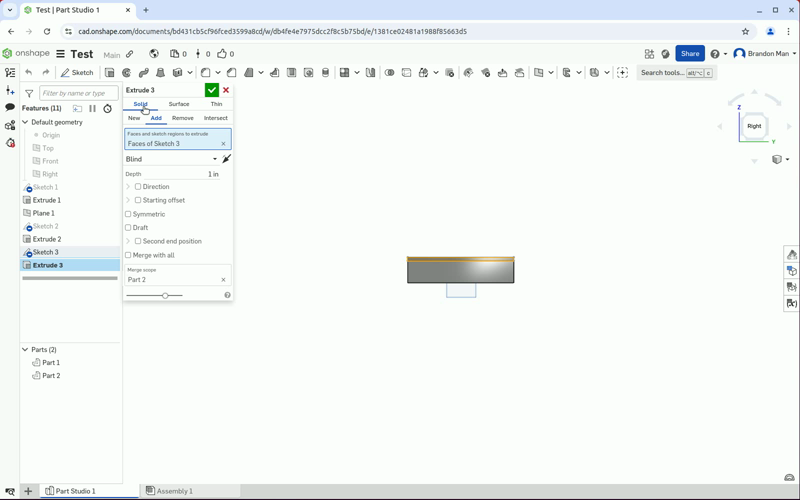
click(143, 106)
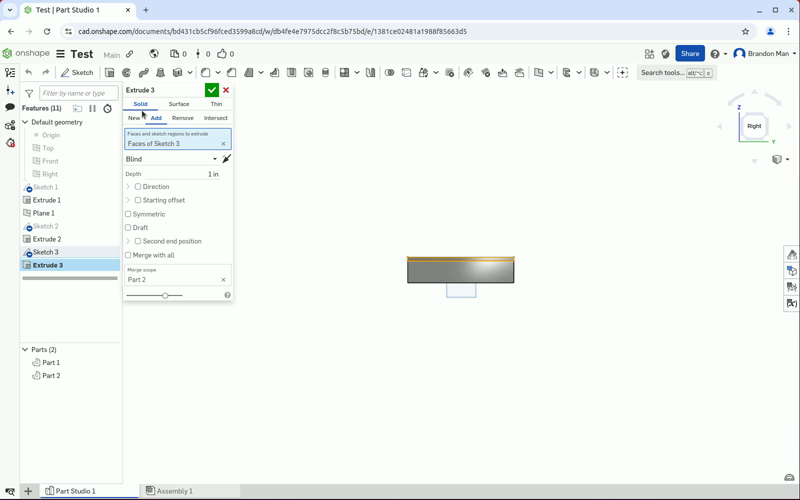
mouse_move(137, 120)
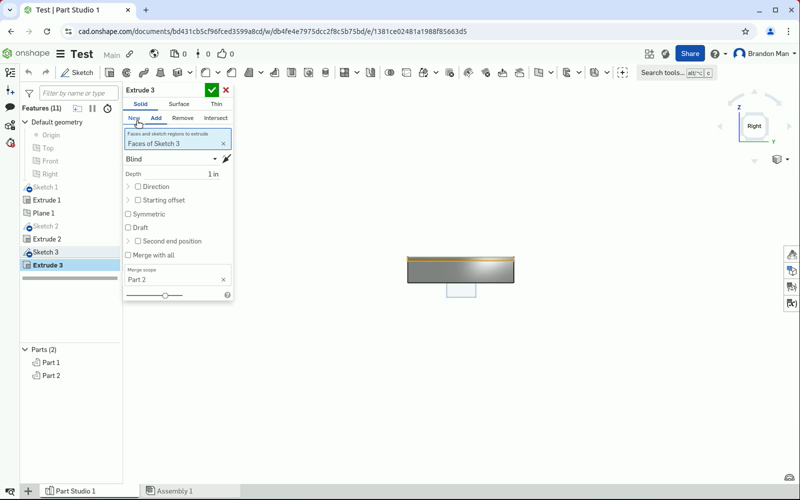
click(137, 120)
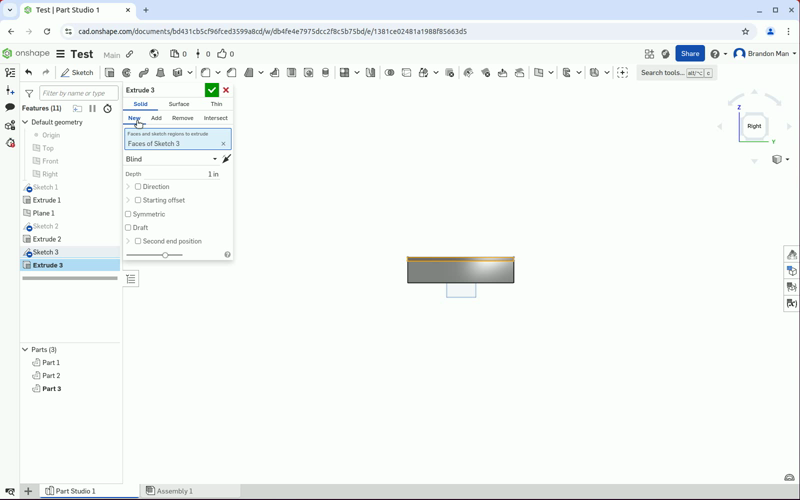
key(tab, 4)
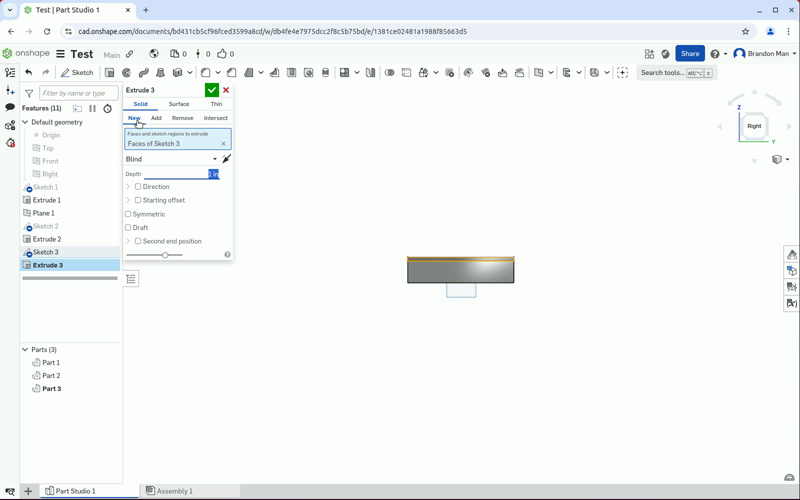
text(0.722)
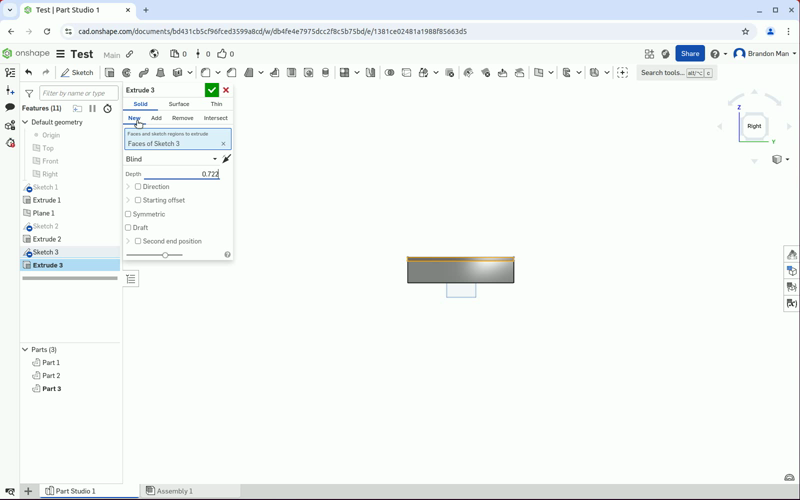
key(enter)
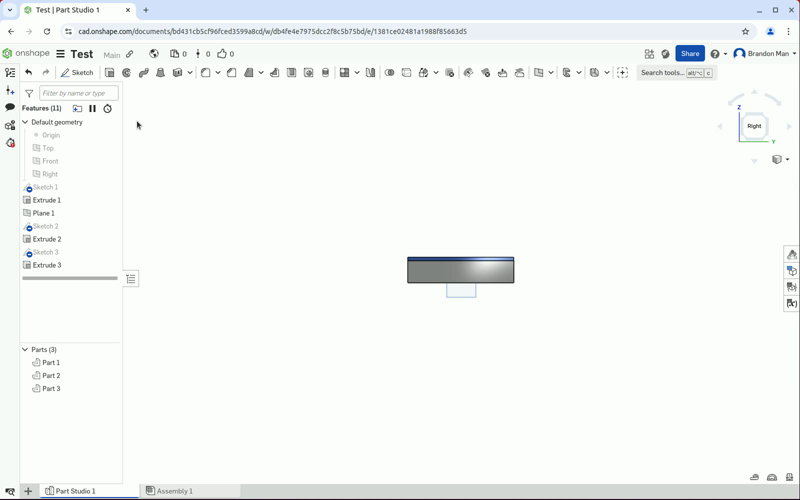
key(shift+h)
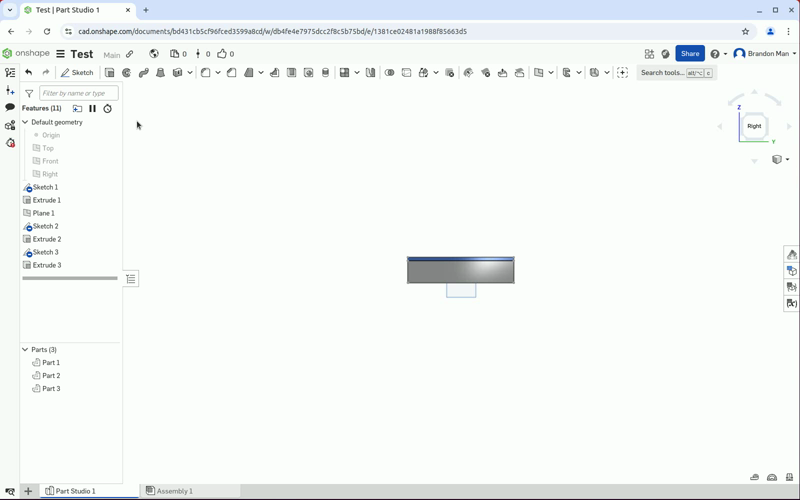
key(shift+h)
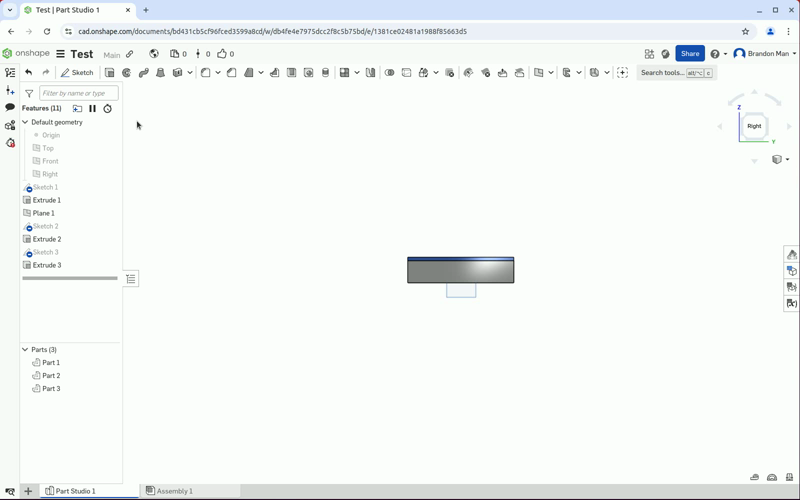
mouse_move(73, 189)
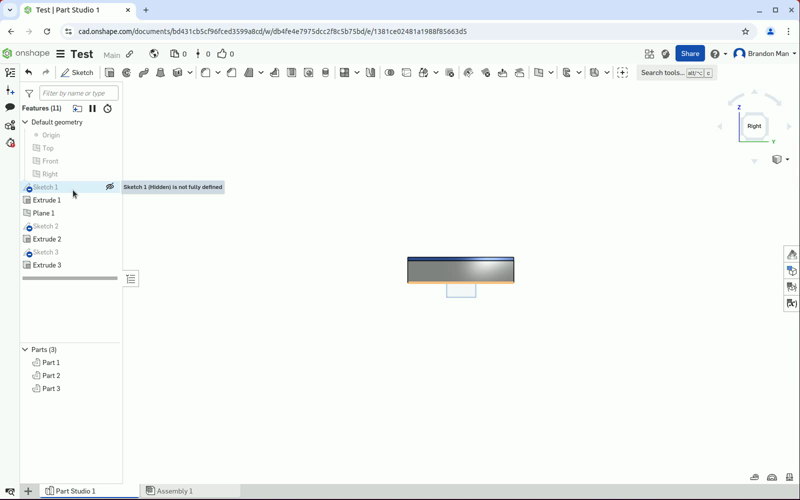
click(73, 189)
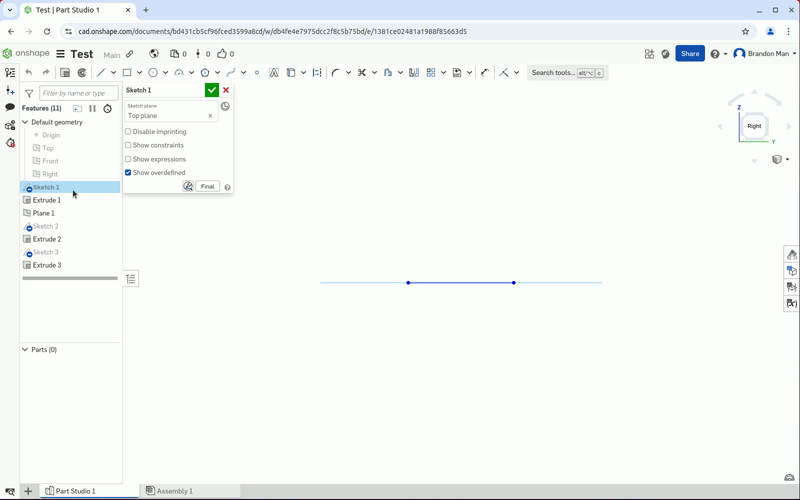
mouse_move(229, 92)
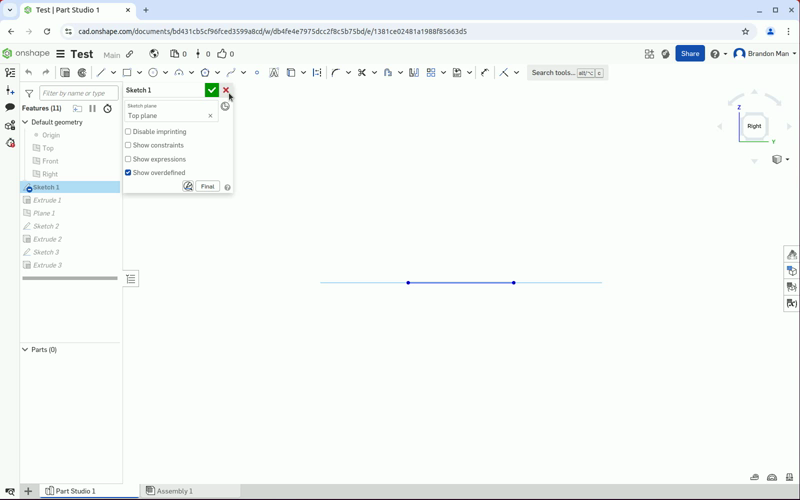
click(229, 92)
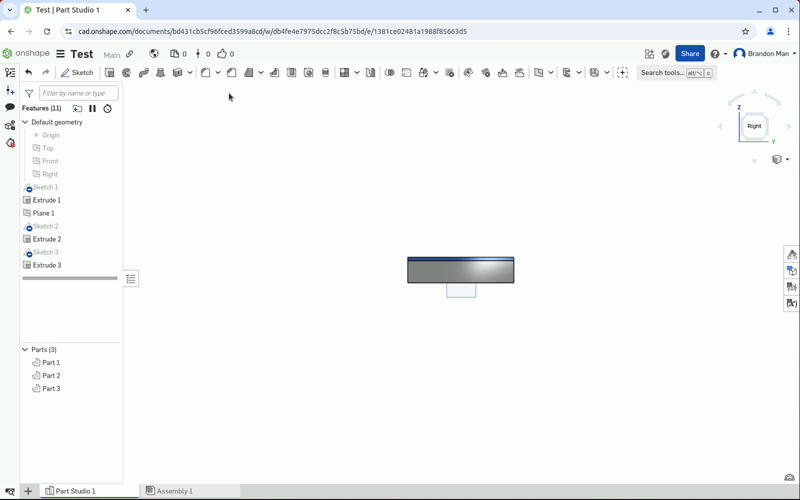
mouse_move(73, 352)
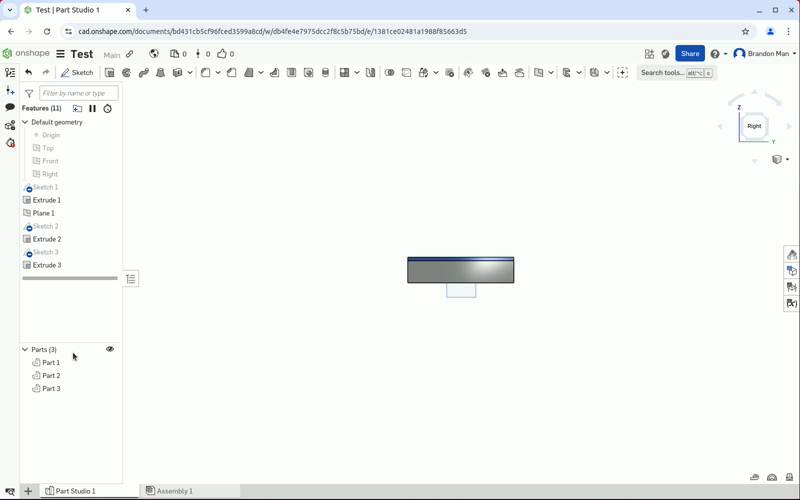
key(y)
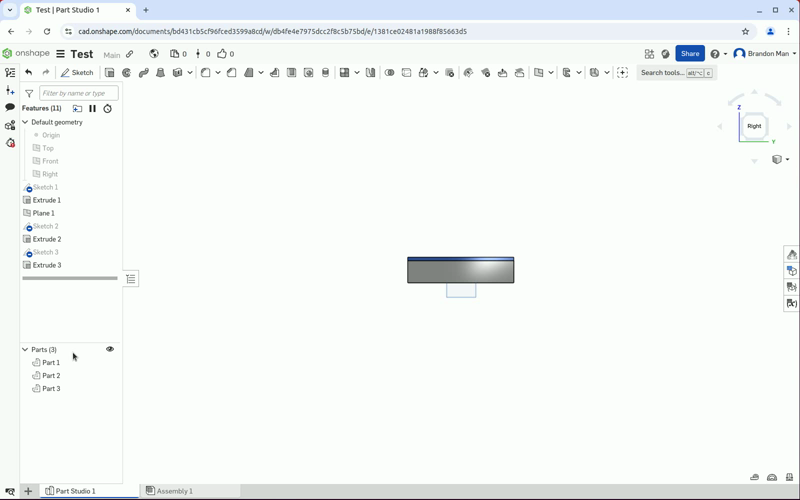
key(shift+p)
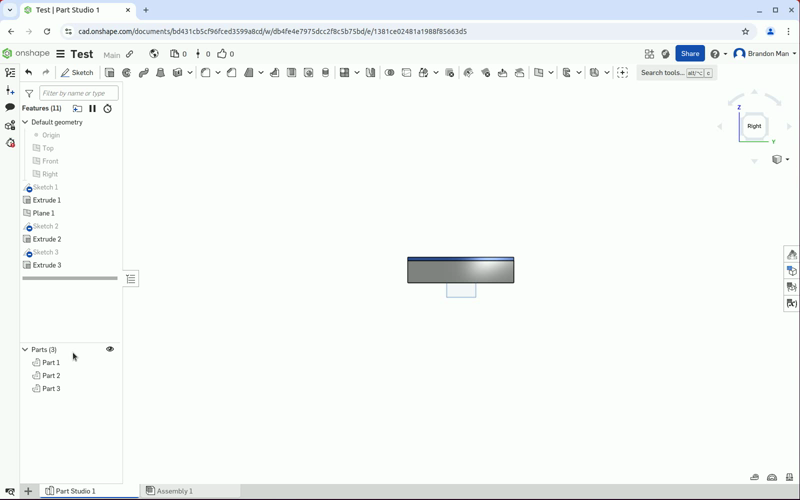
key(space)
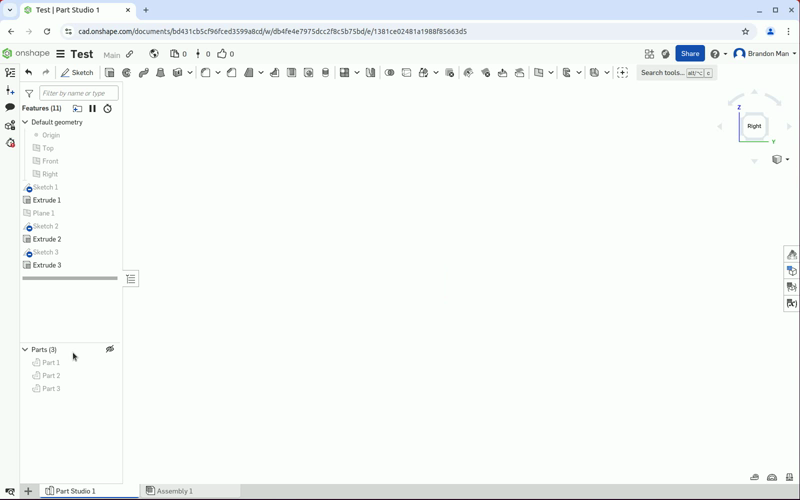
key_down(shift)
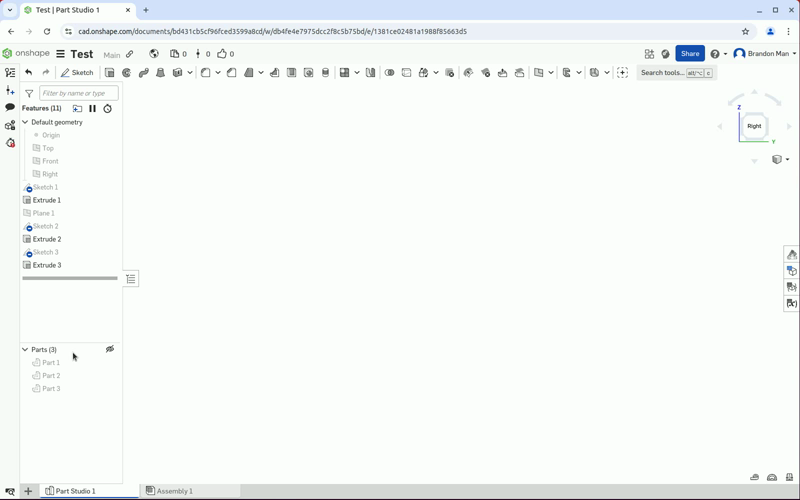
key(right)
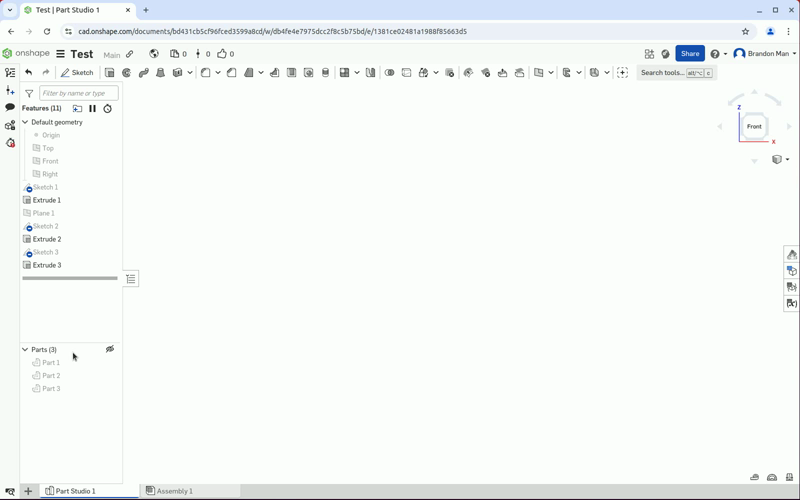
key_up(shift)
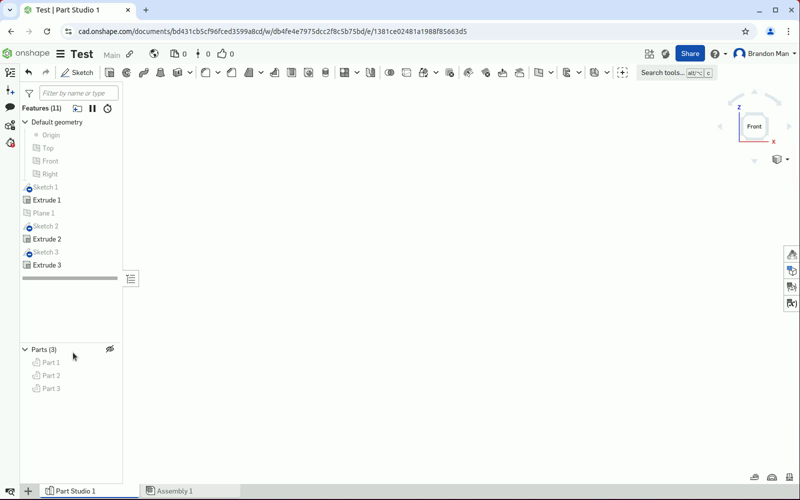
mouse_move(73, 352)
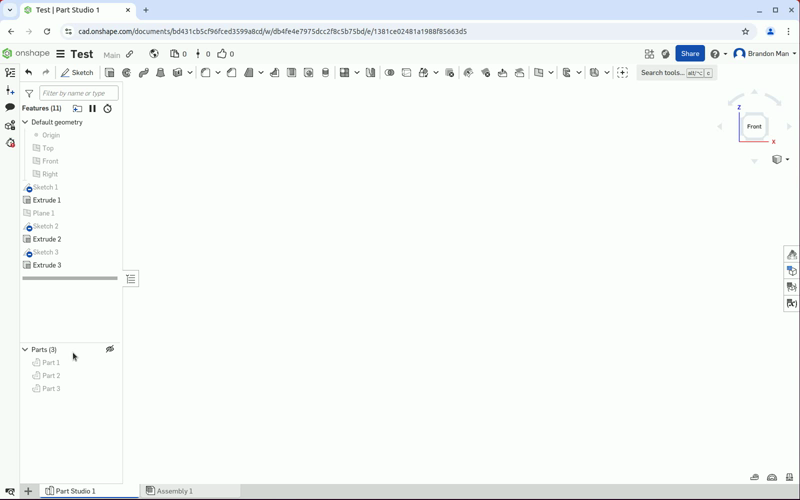
key(shift+y)
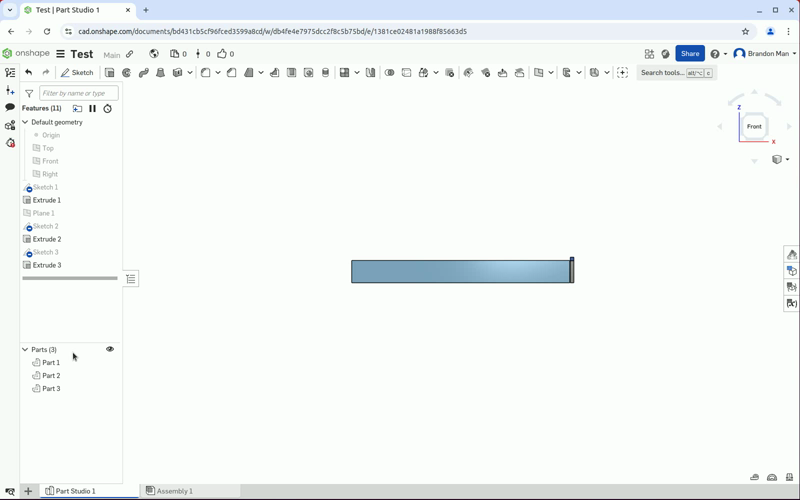
mouse_move(541, 75)
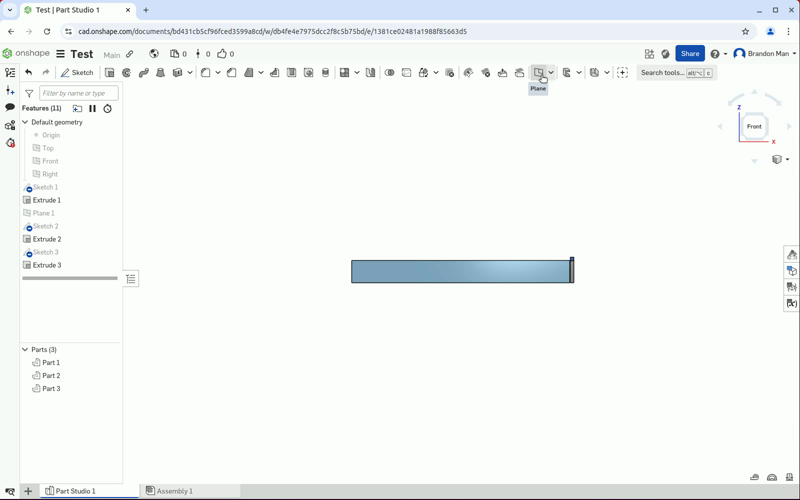
click(541, 75)
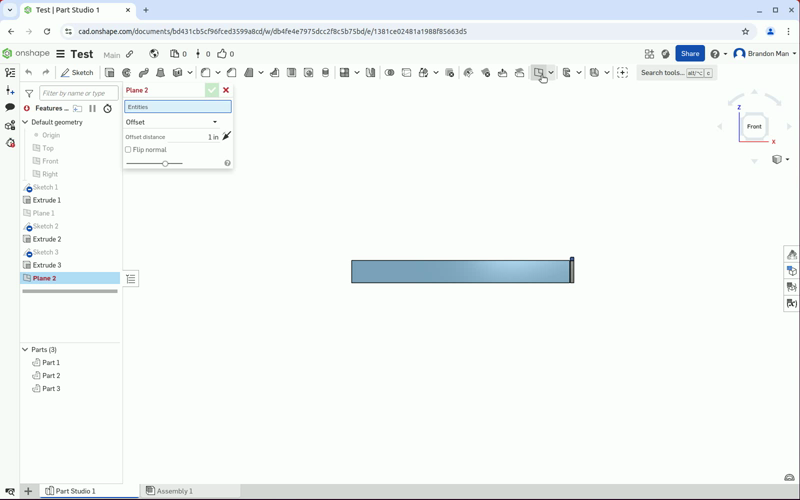
mouse_move(73, 163)
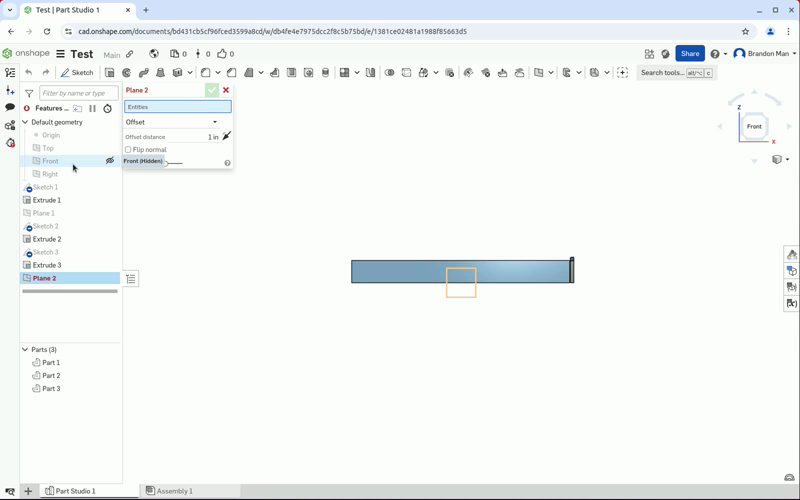
click(73, 163)
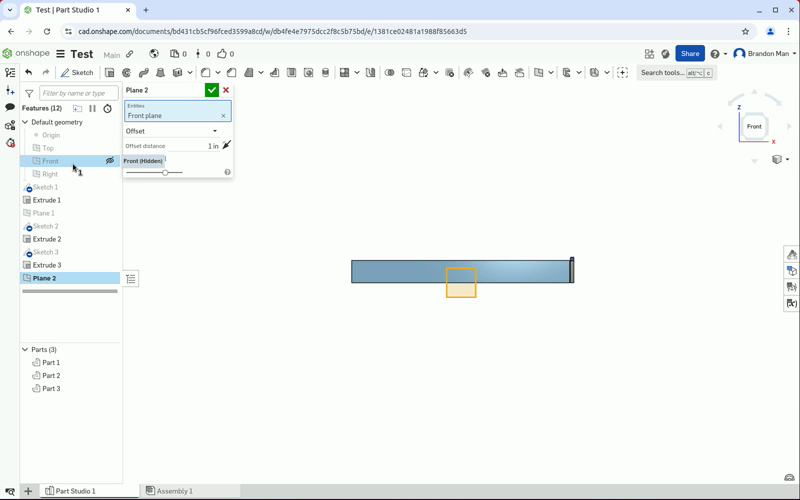
key(tab, 2)
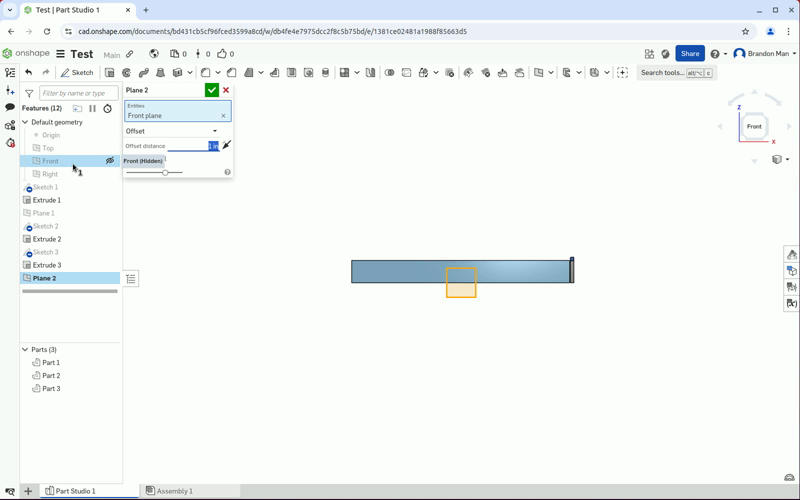
text(10.845)
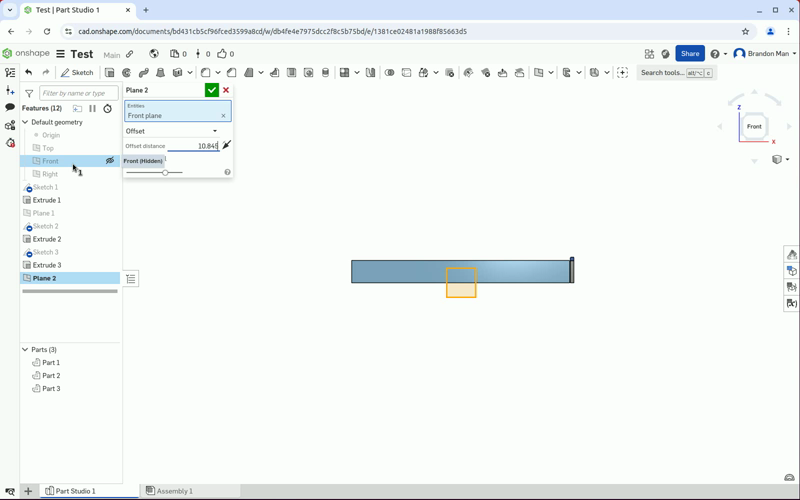
key(enter, 2)
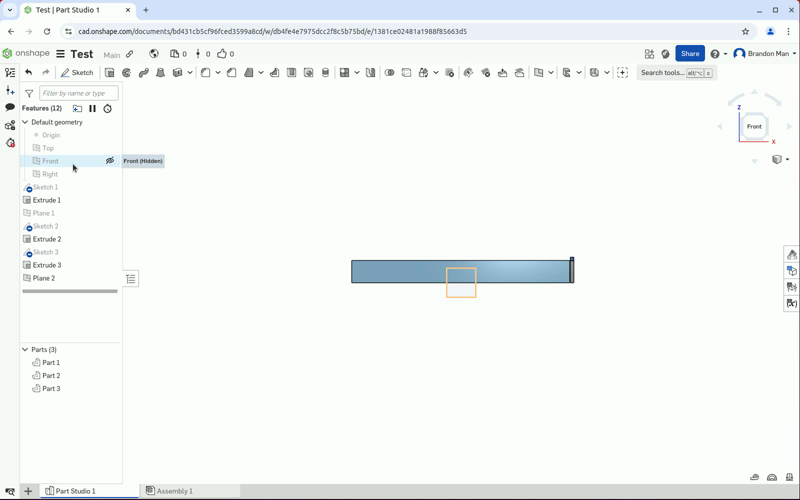
key(shift+s)
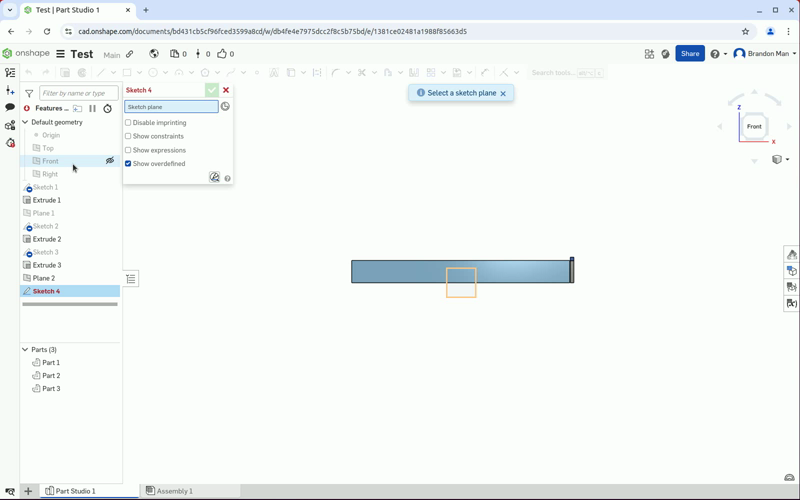
mouse_move(73, 280)
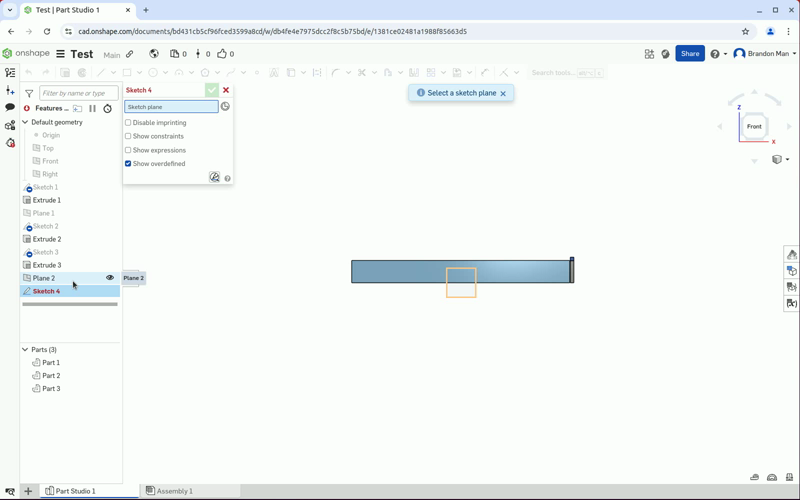
click(73, 280)
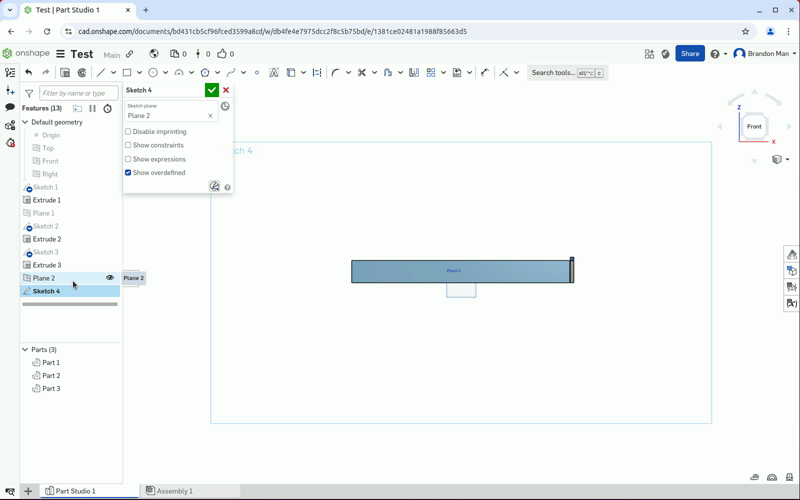
mouse_move(73, 352)
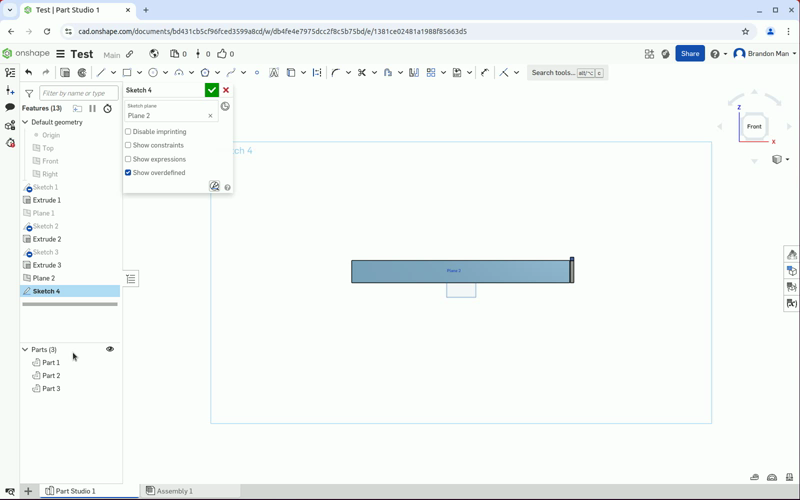
key(y)
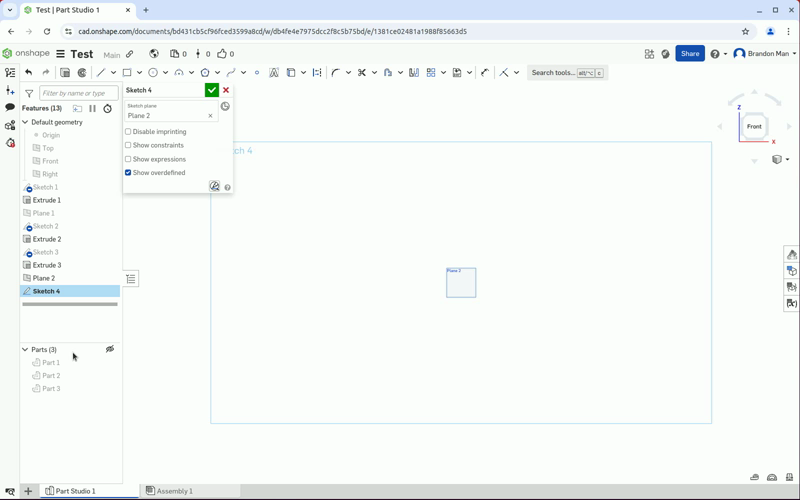
key(l)
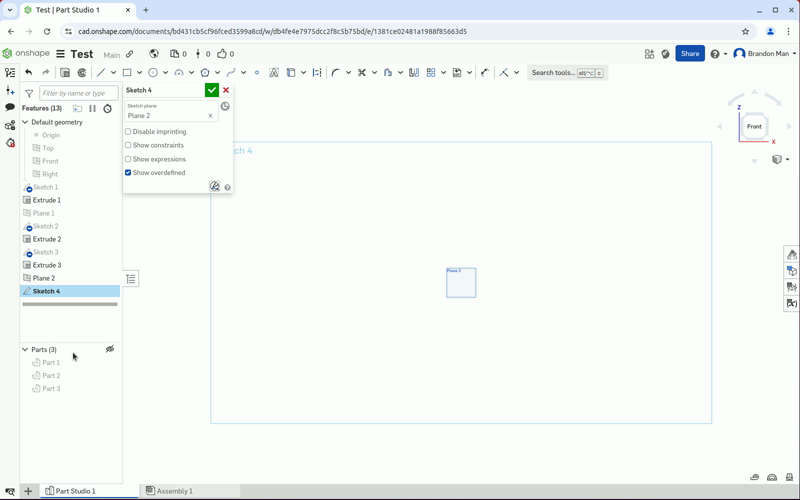
key_down(shift)
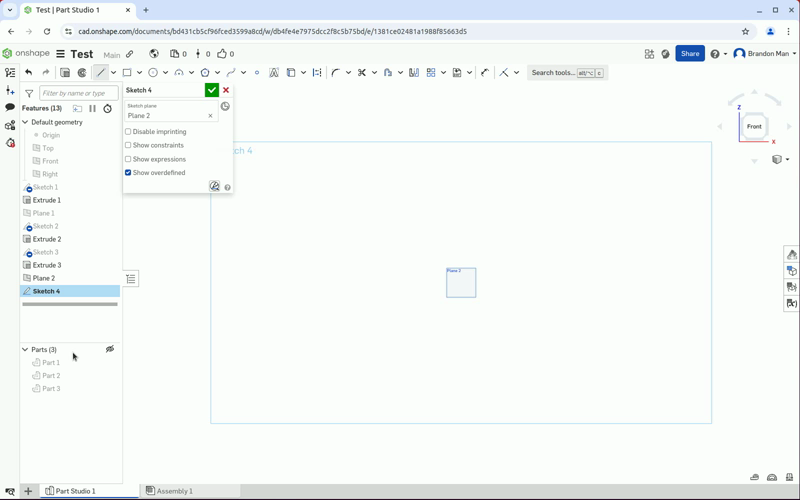
mouse_move(348, 282)
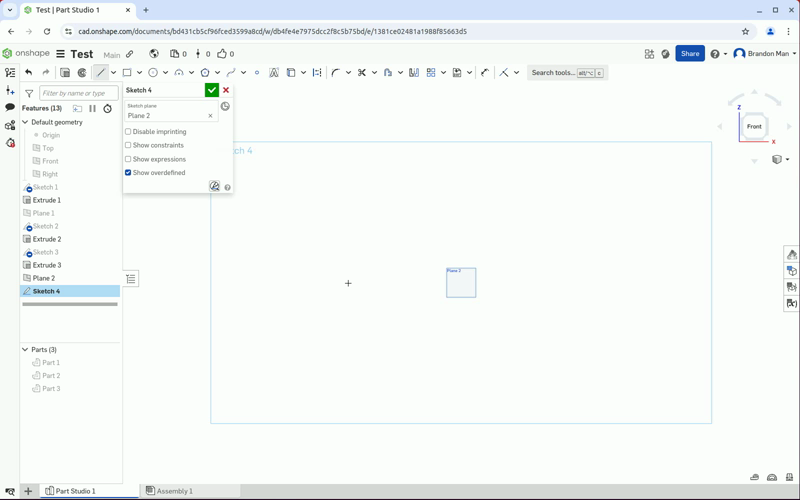
click(348, 282)
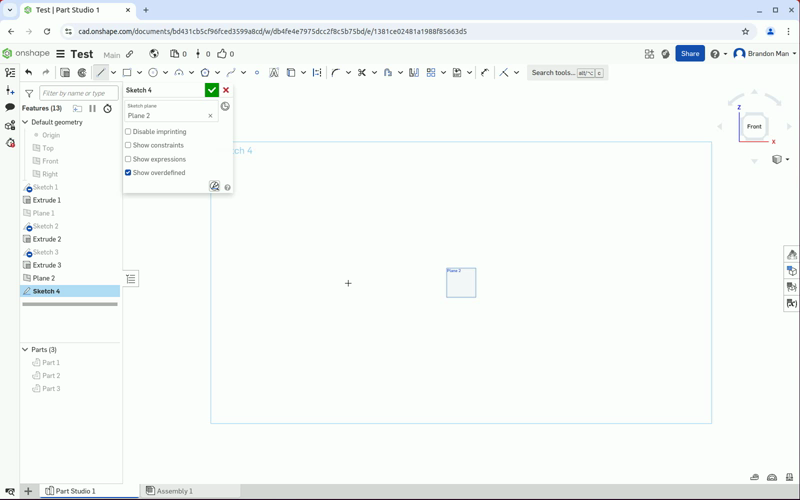
key_up(shift)
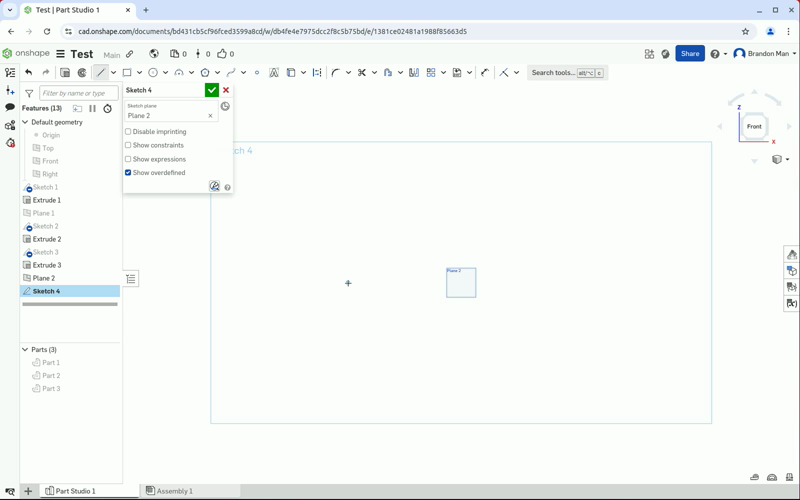
key_down(shift)
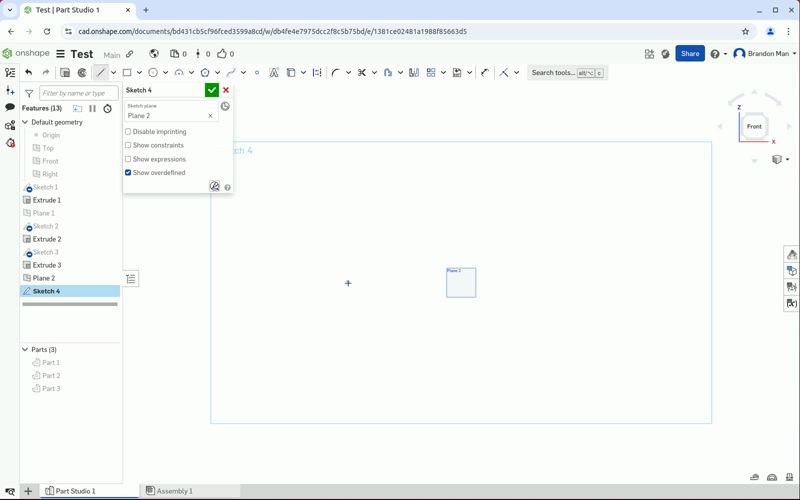
mouse_move(378, 282)
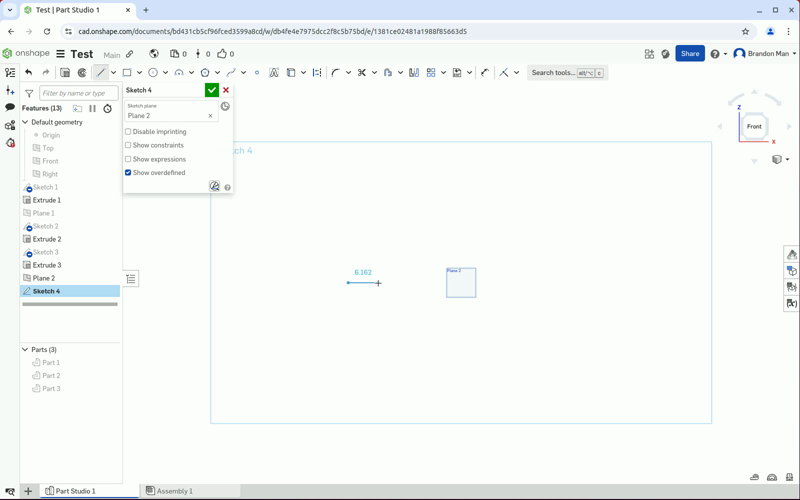
mouse_move(350, 282)
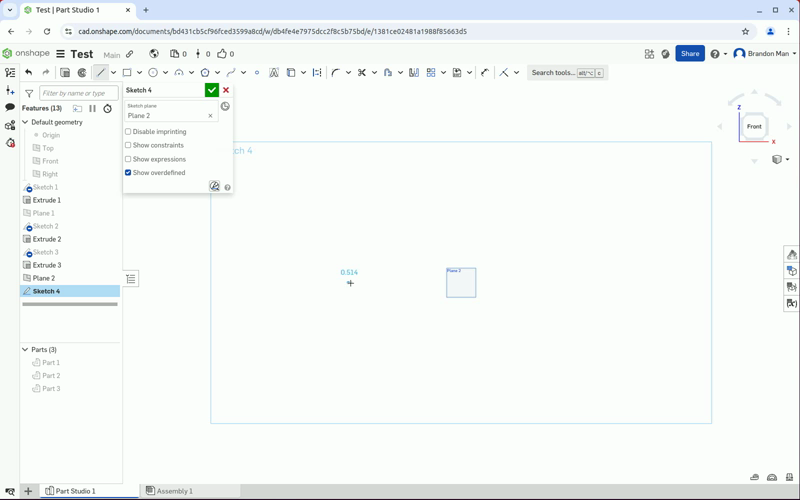
scroll(6)
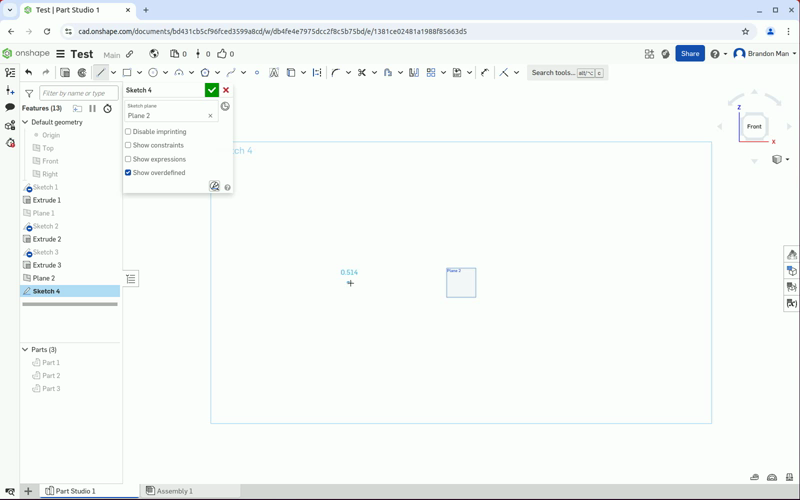
scroll(6)
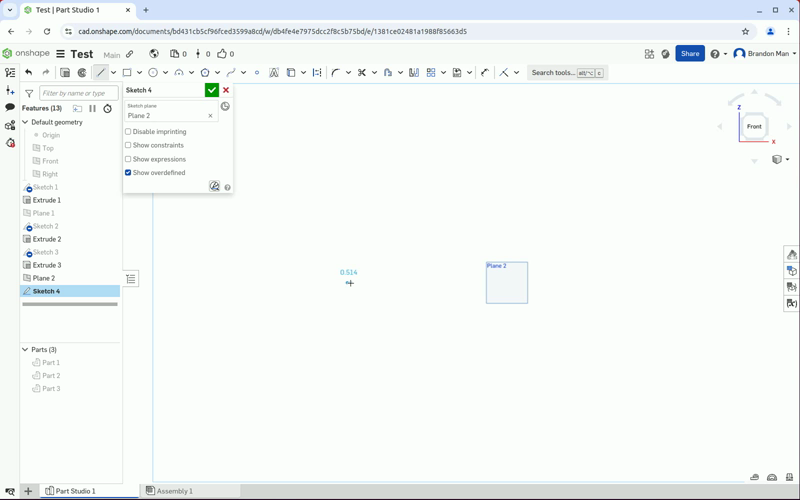
scroll(6)
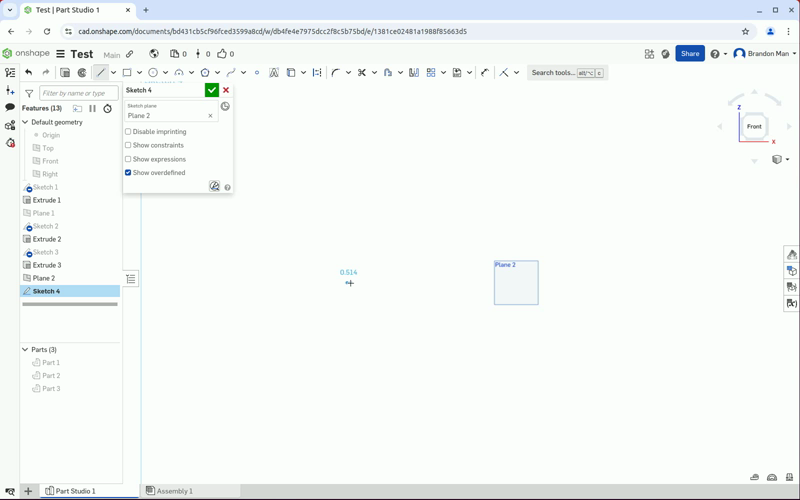
scroll(6)
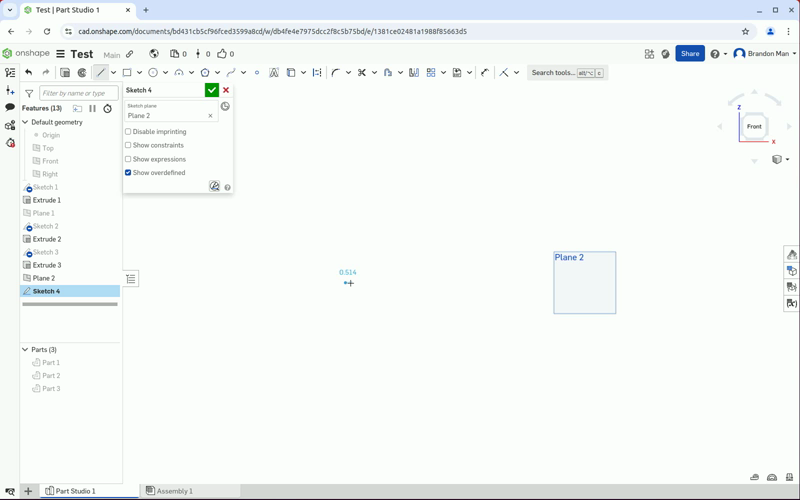
scroll(6)
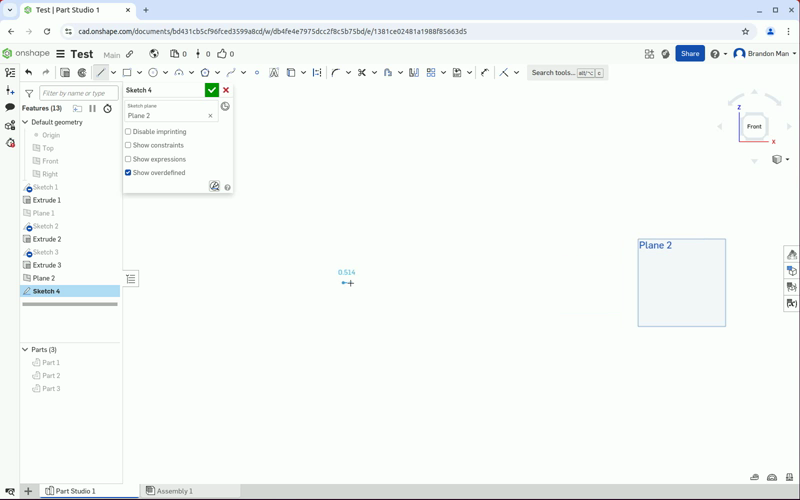
scroll(6)
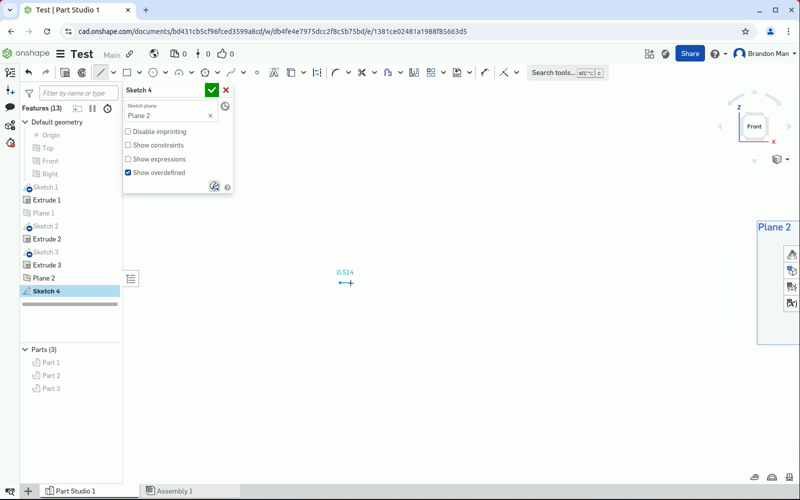
scroll(6)
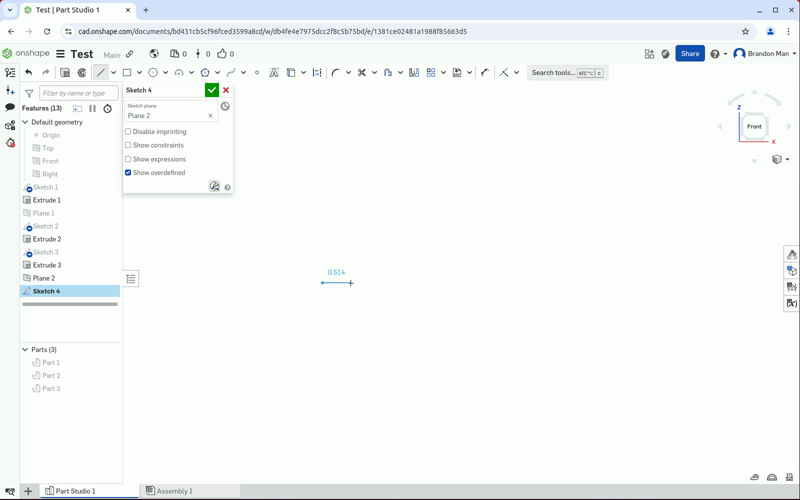
click(350, 282)
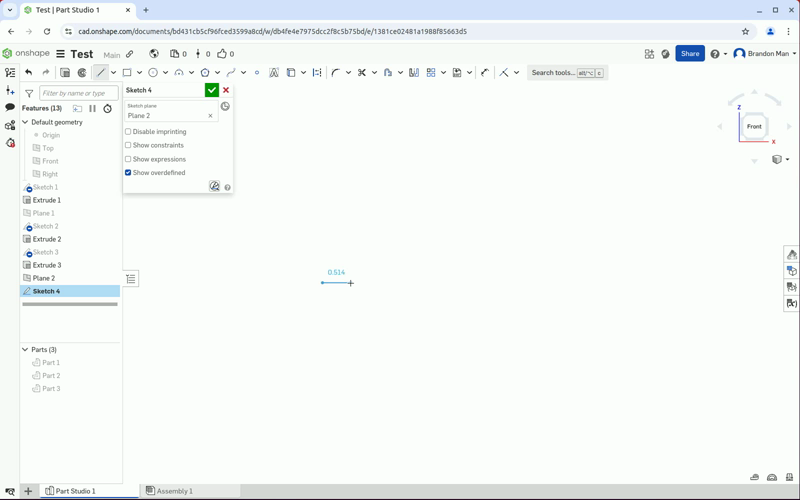
scroll(-6)
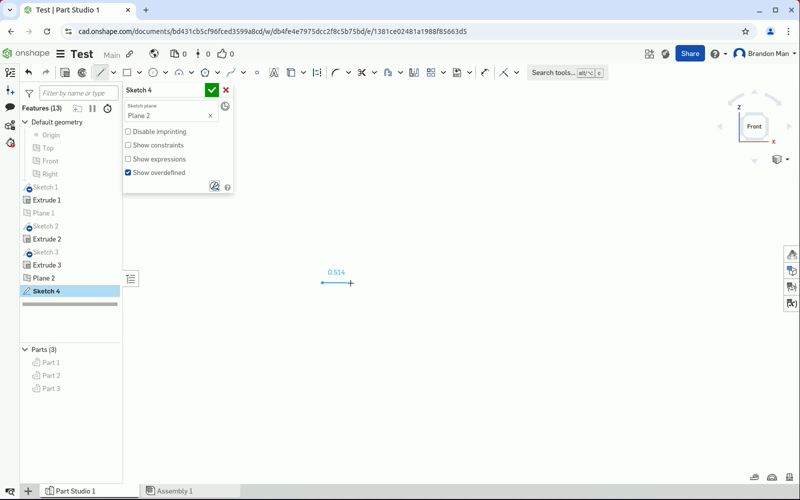
scroll(-6)
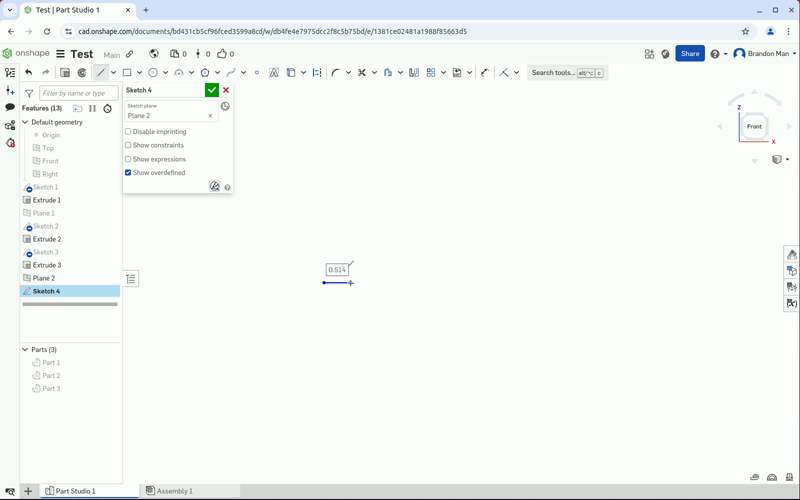
scroll(-6)
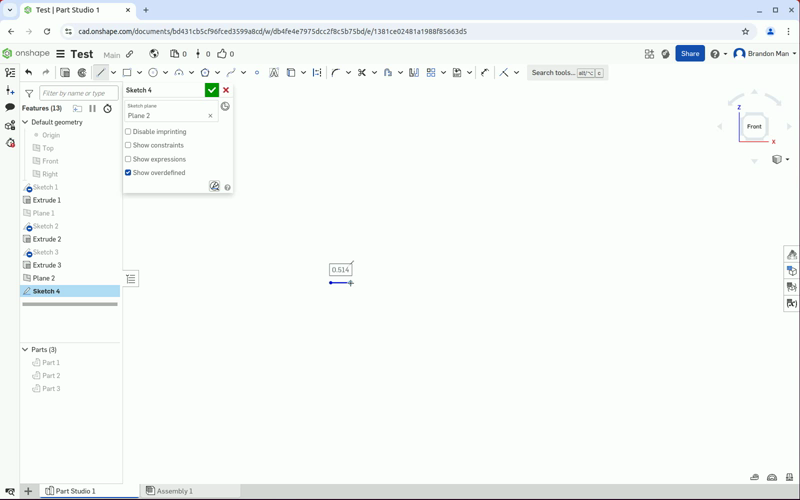
scroll(-6)
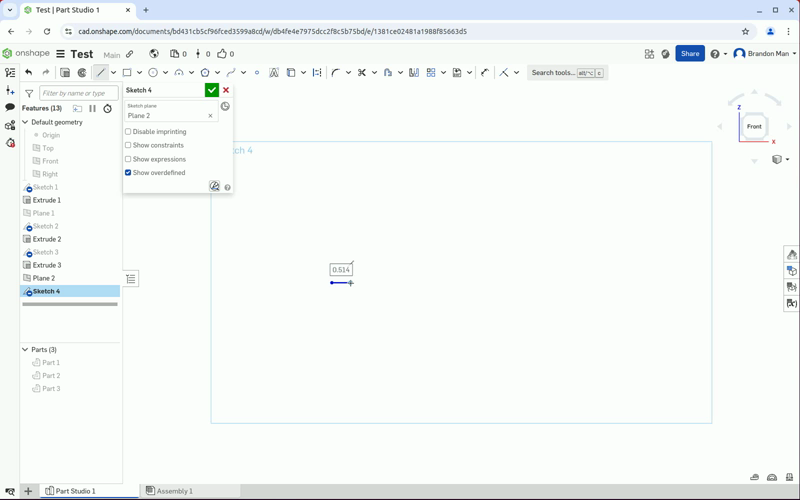
scroll(-6)
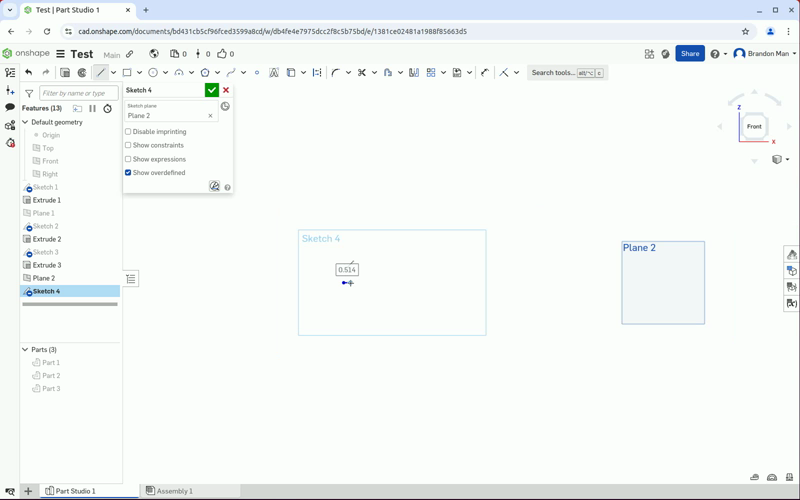
scroll(-6)
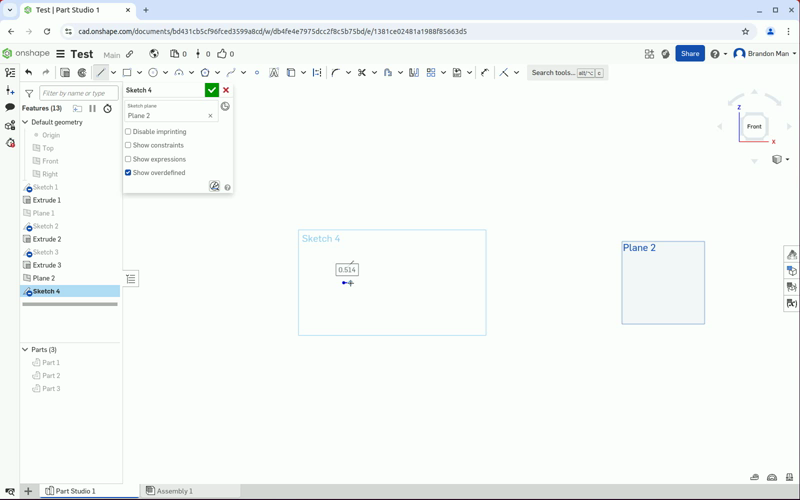
scroll(-6)
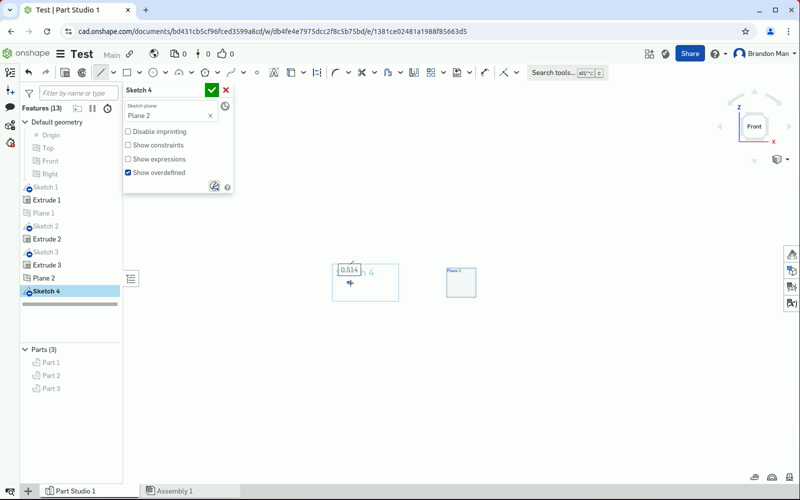
key_up(shift)
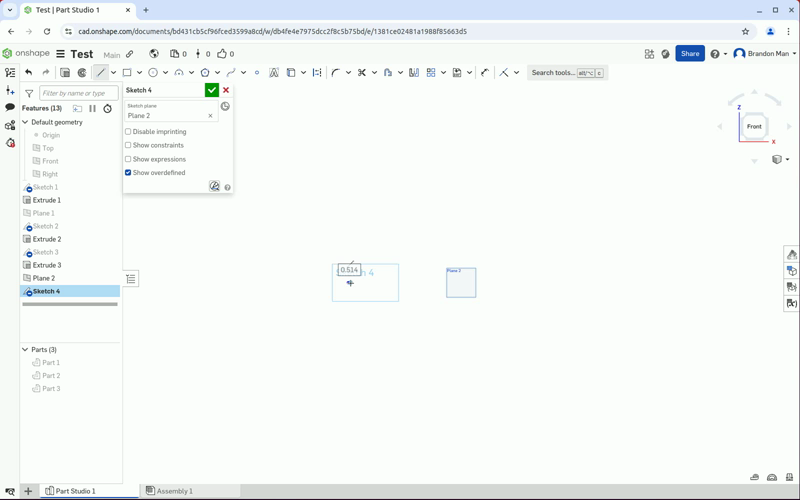
key_down(shift)
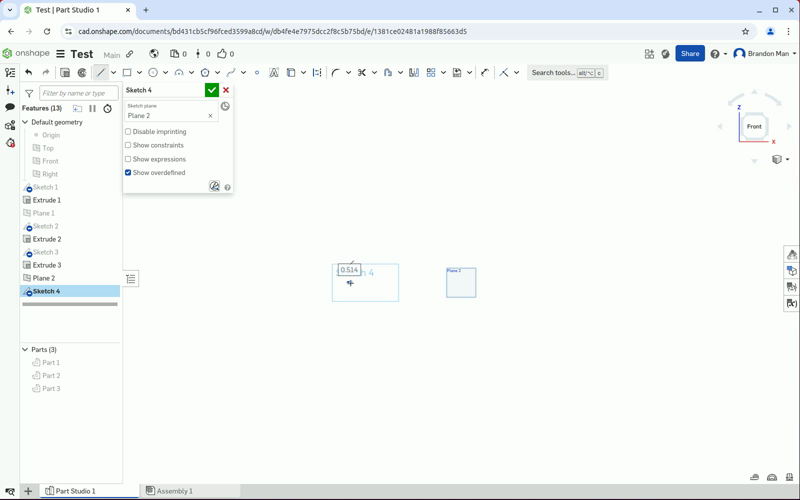
mouse_move(380, 282)
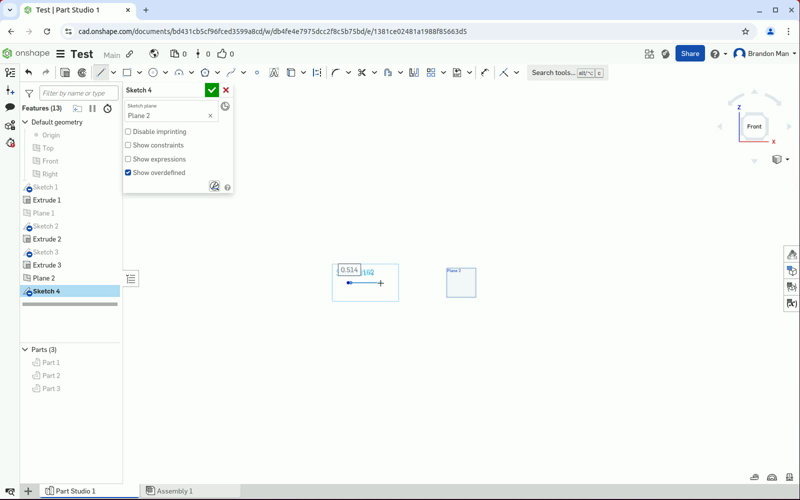
mouse_move(350, 259)
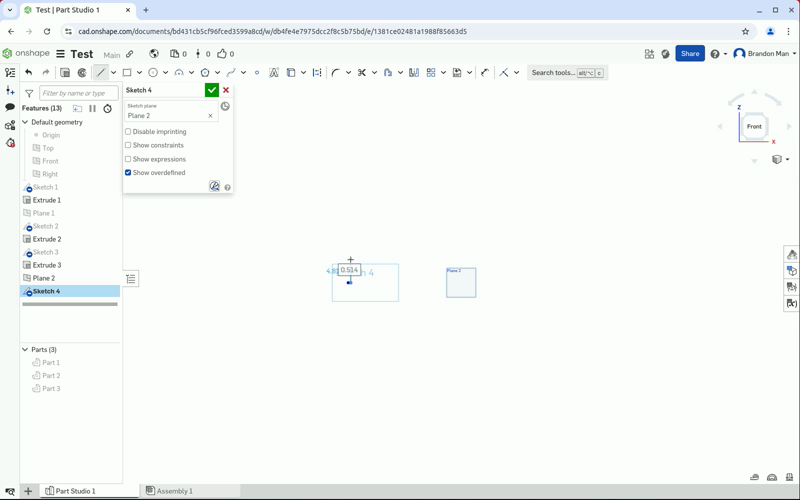
click(350, 259)
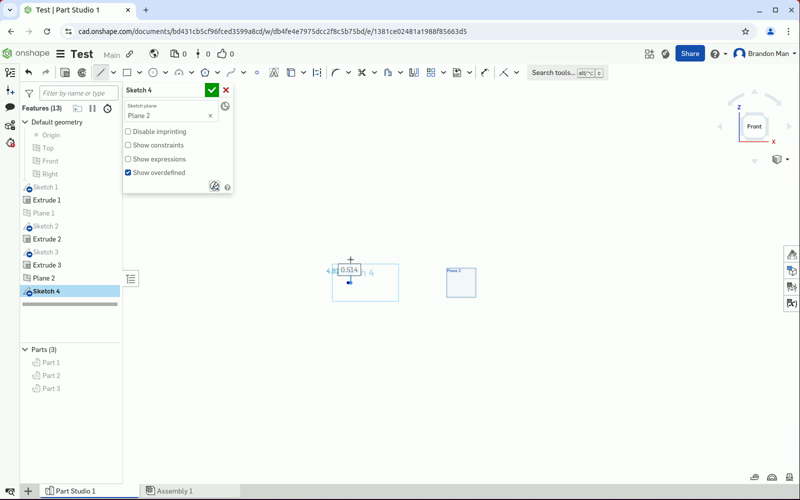
key_up(shift)
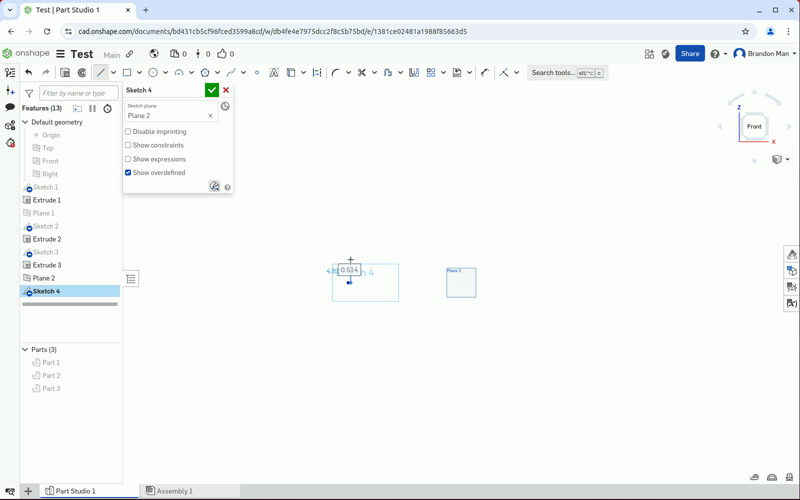
key_down(shift)
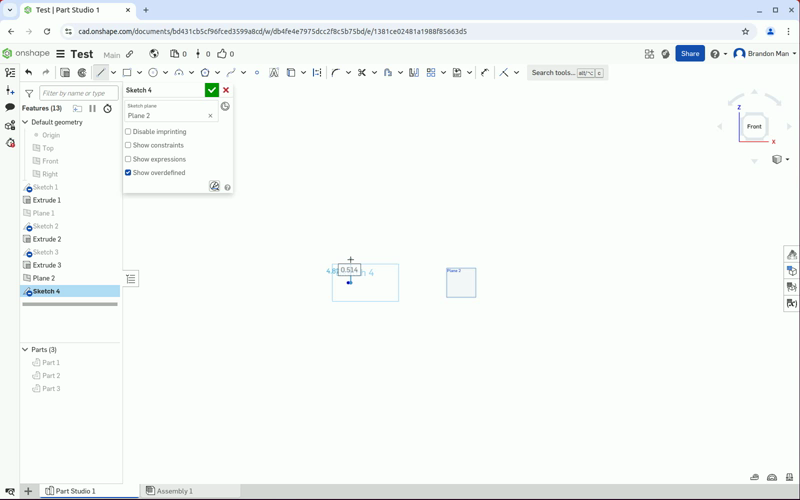
mouse_move(569, 259)
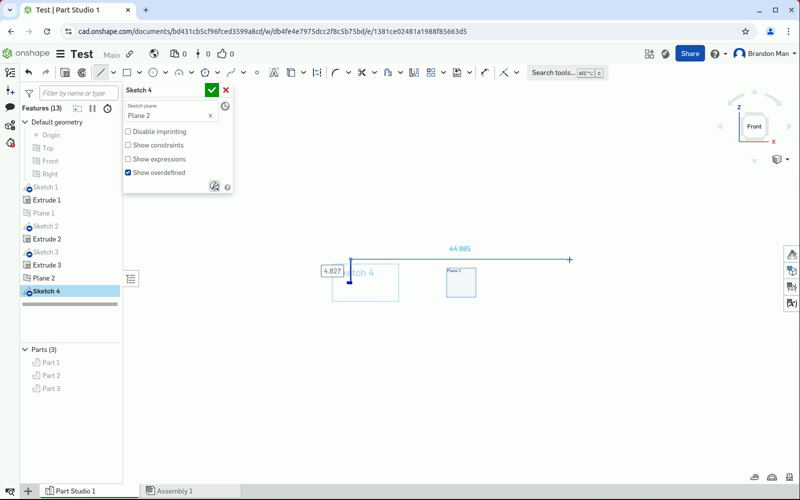
click(569, 259)
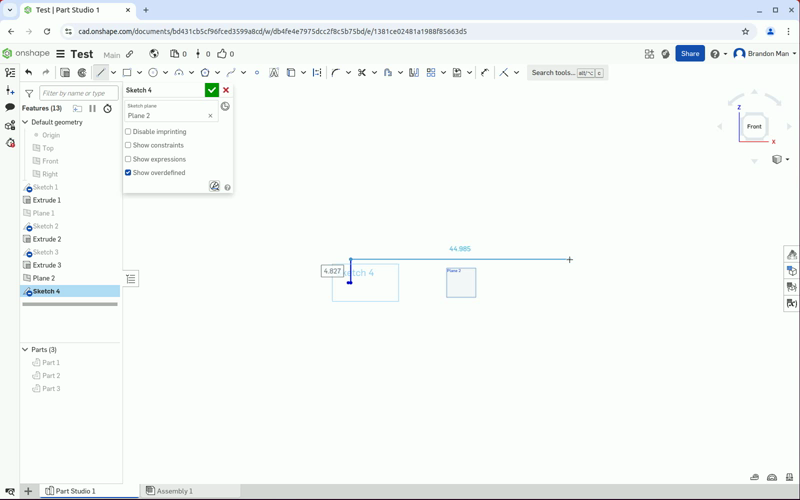
key_up(shift)
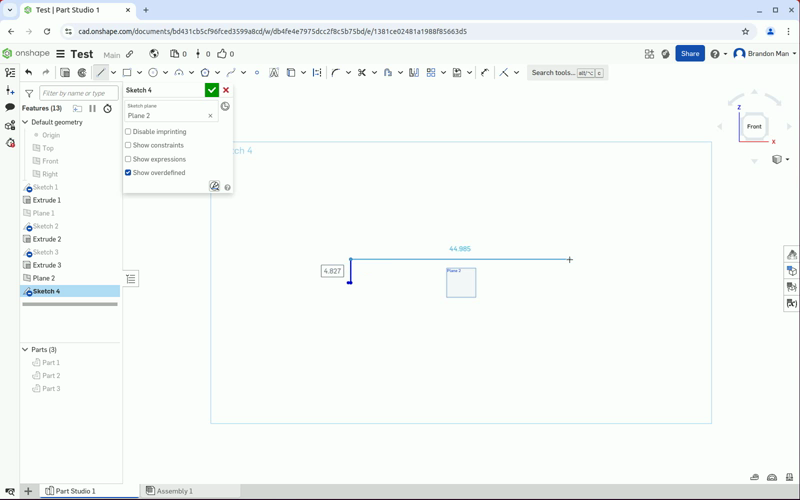
key_down(shift)
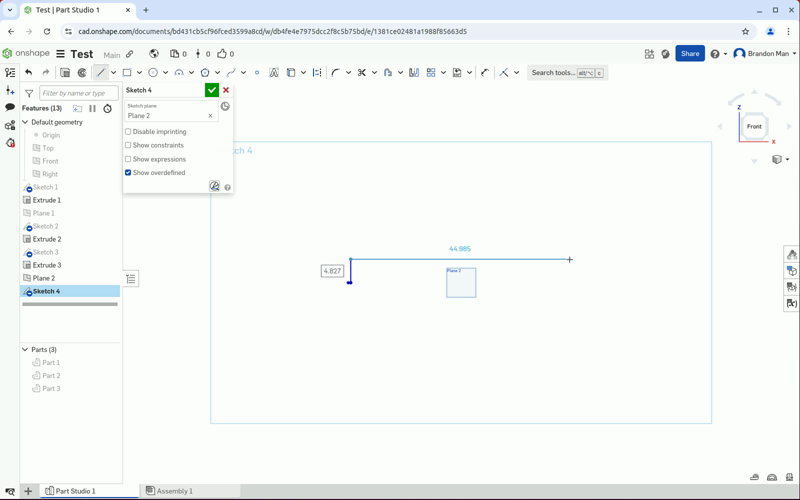
mouse_move(589, 259)
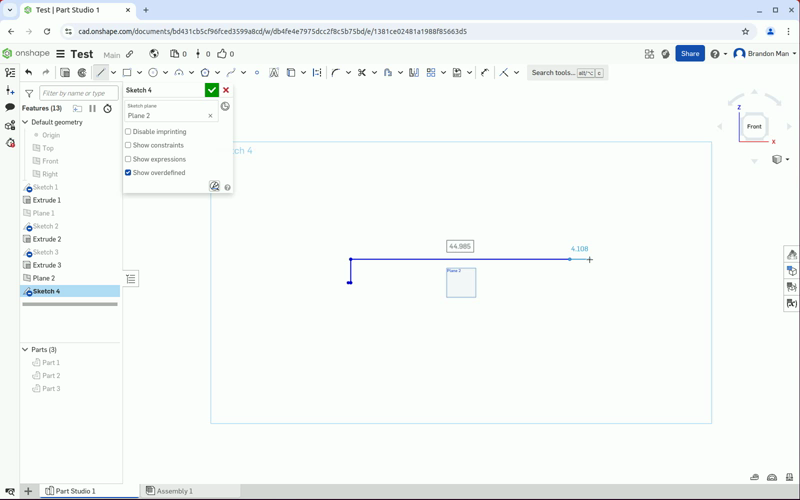
mouse_move(569, 282)
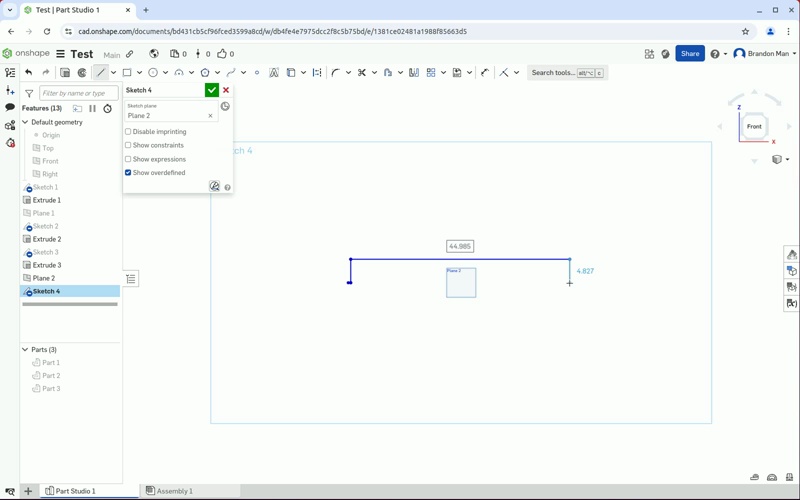
click(569, 282)
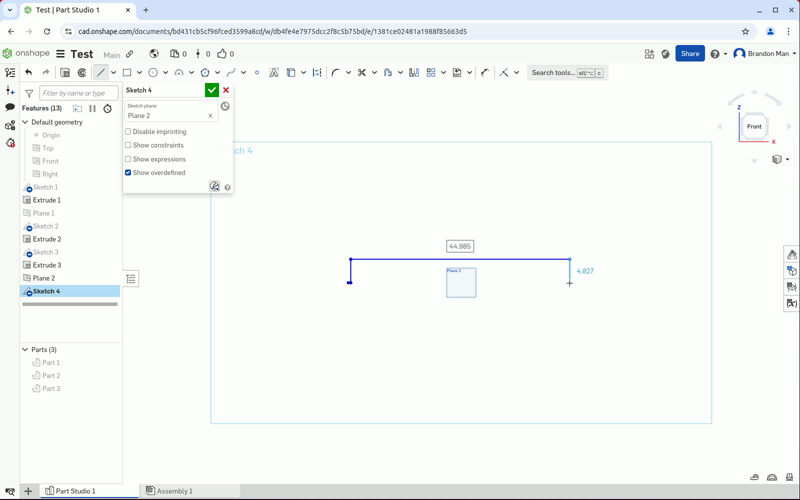
key_up(shift)
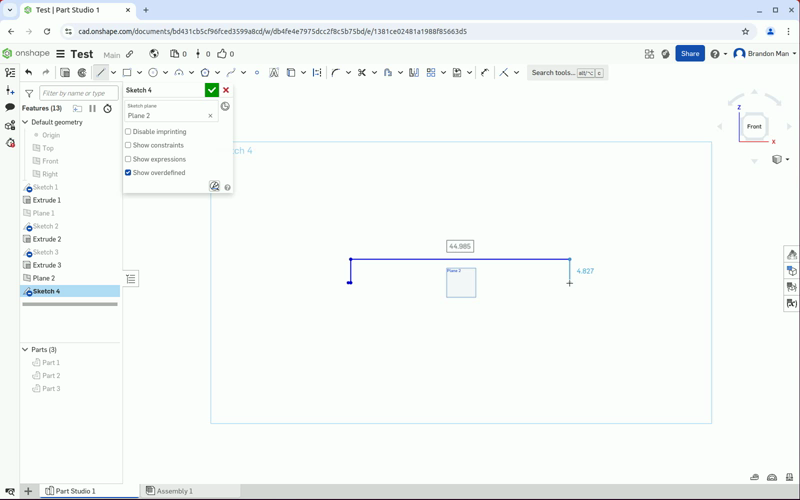
key_down(shift)
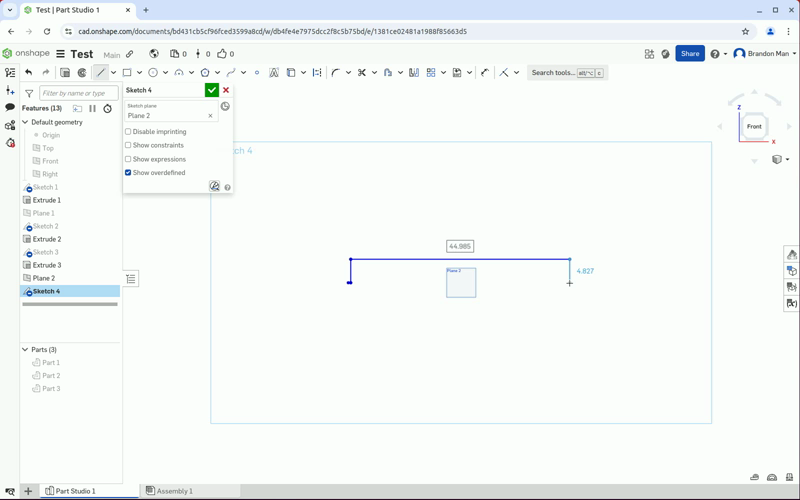
mouse_move(589, 282)
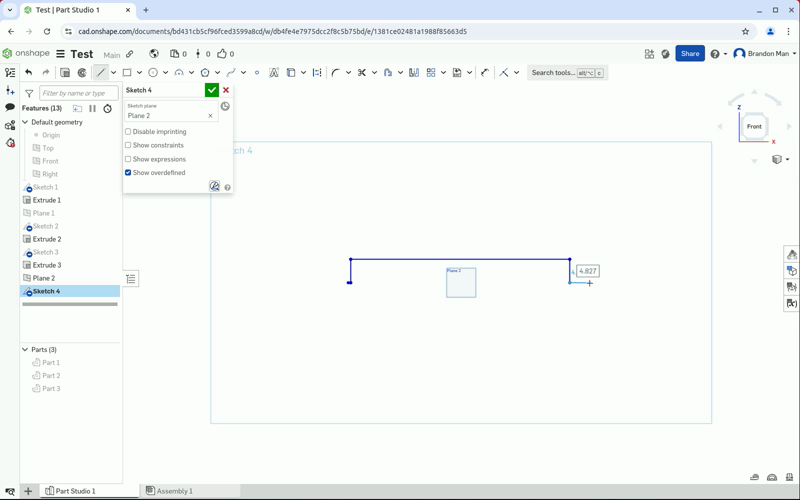
mouse_move(572, 282)
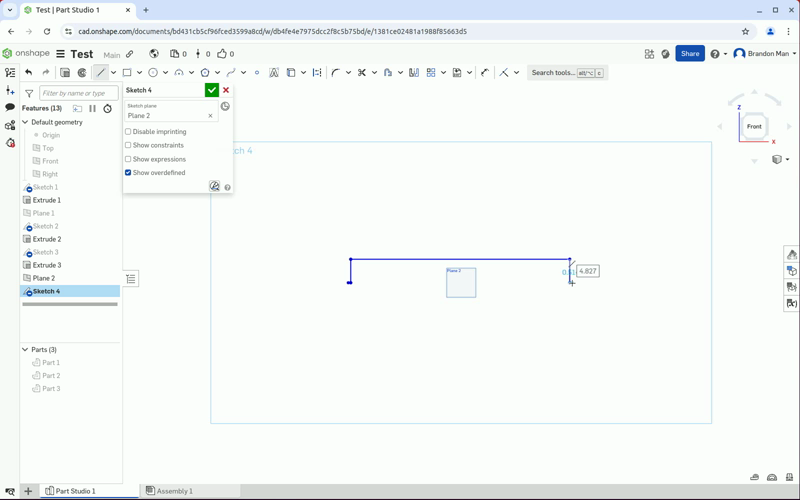
scroll(6)
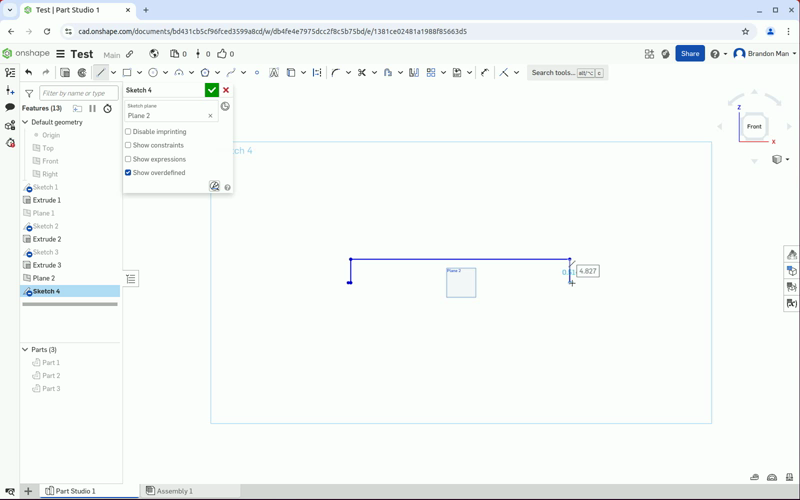
scroll(6)
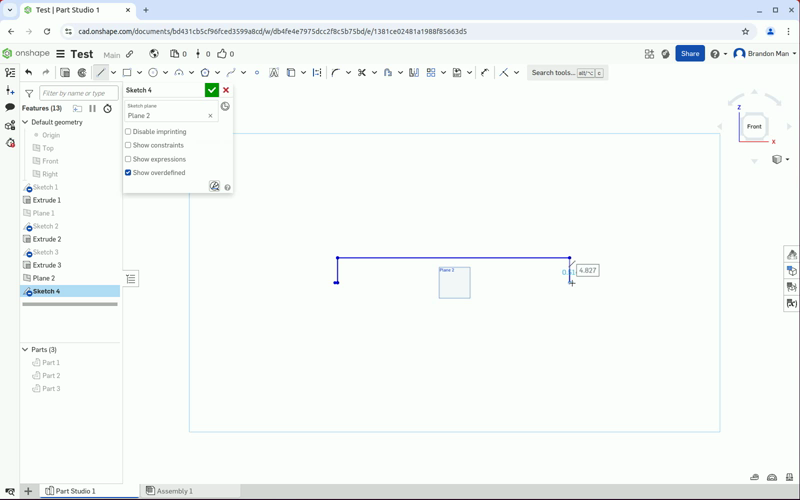
scroll(6)
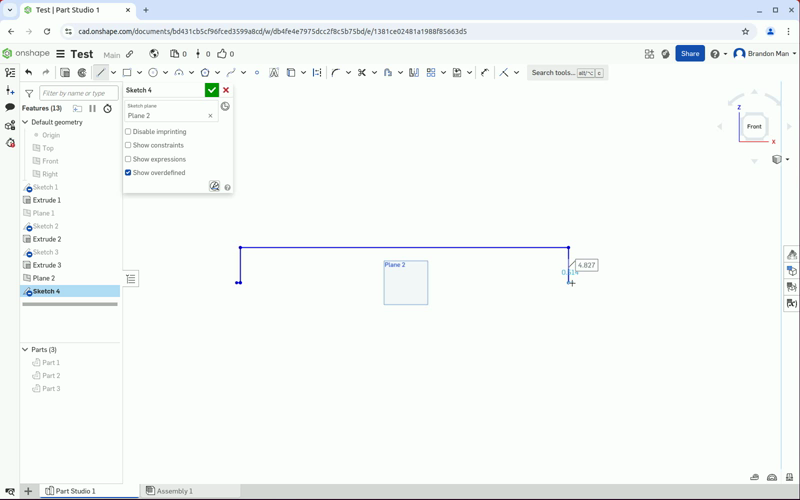
scroll(6)
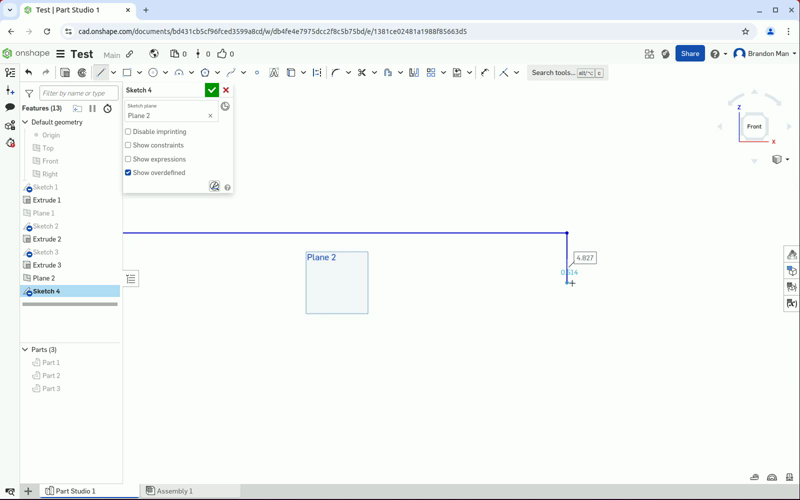
scroll(6)
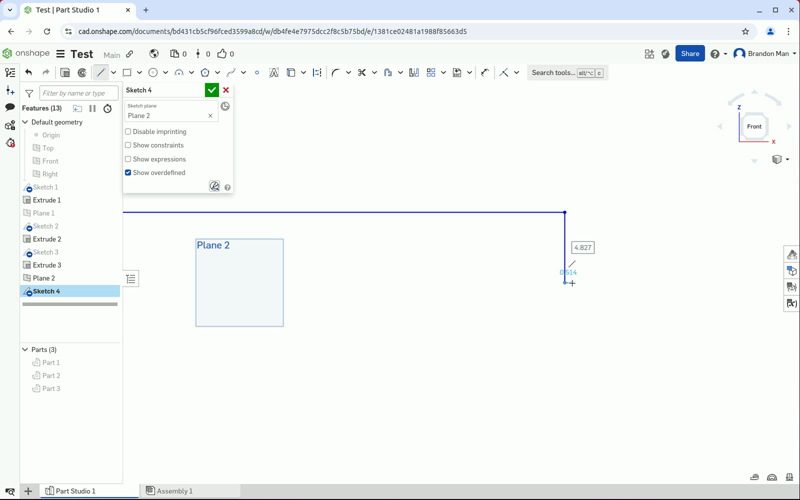
scroll(6)
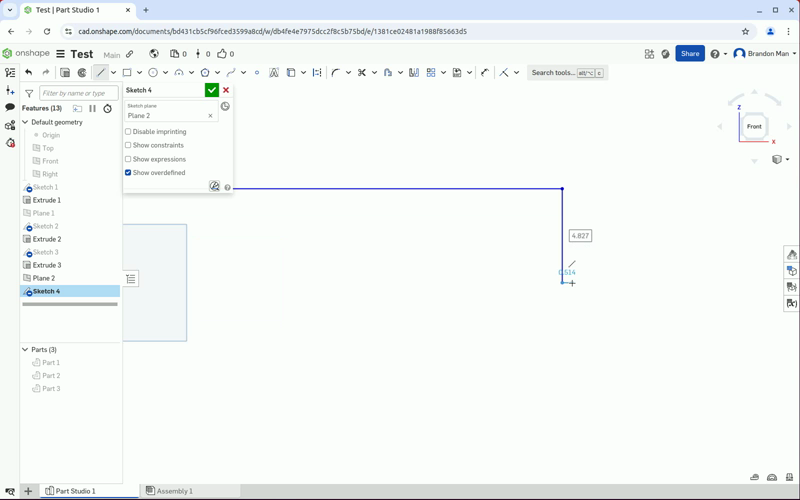
scroll(6)
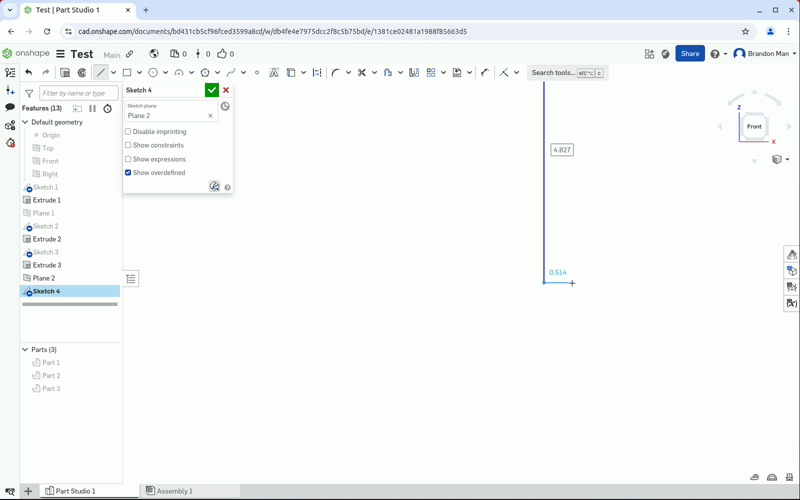
click(572, 282)
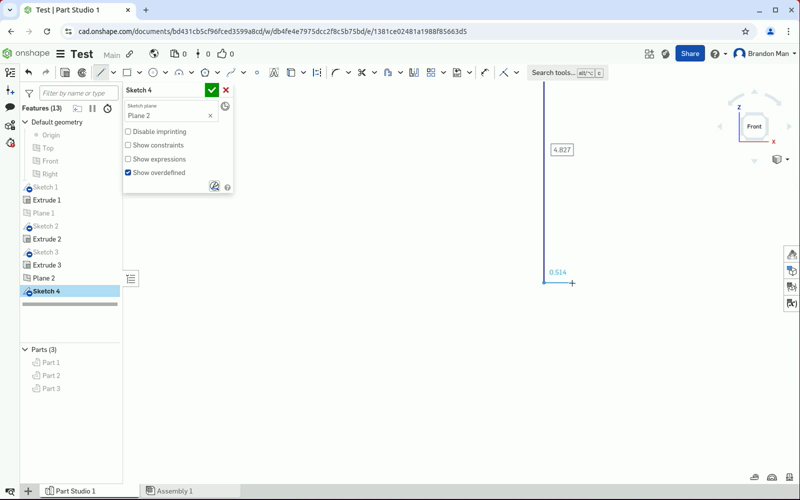
scroll(-6)
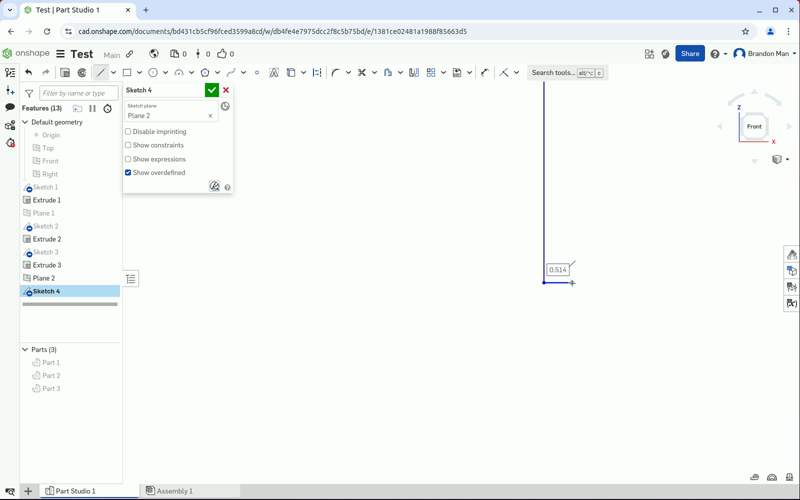
scroll(-6)
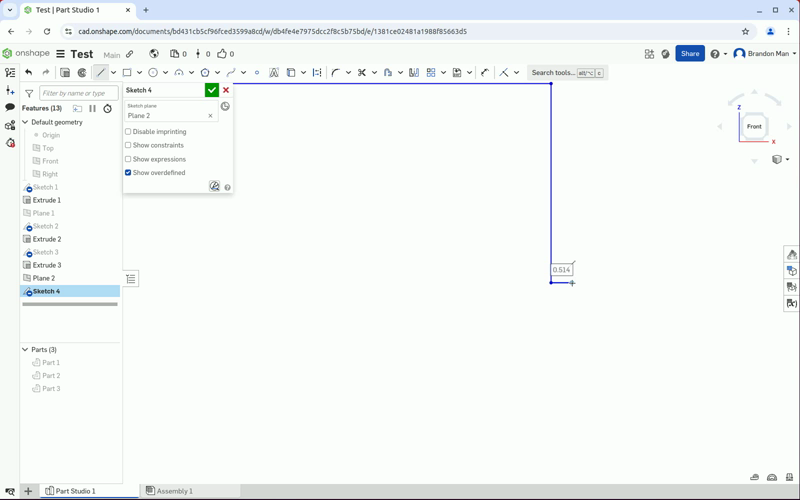
scroll(-6)
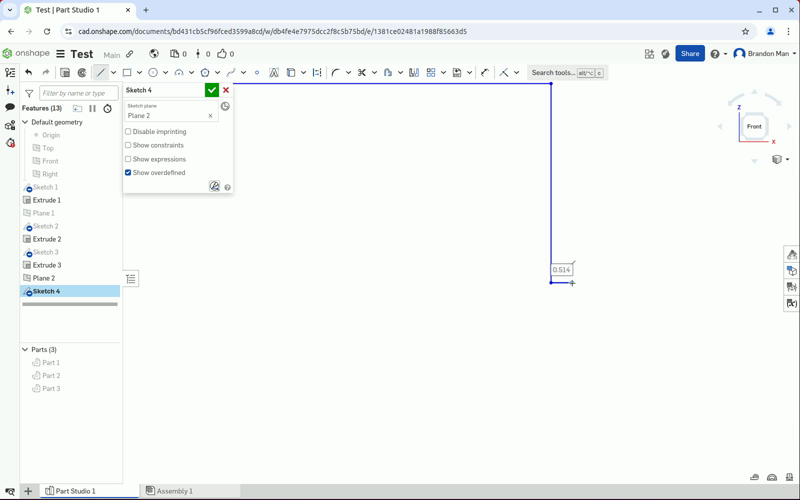
scroll(-6)
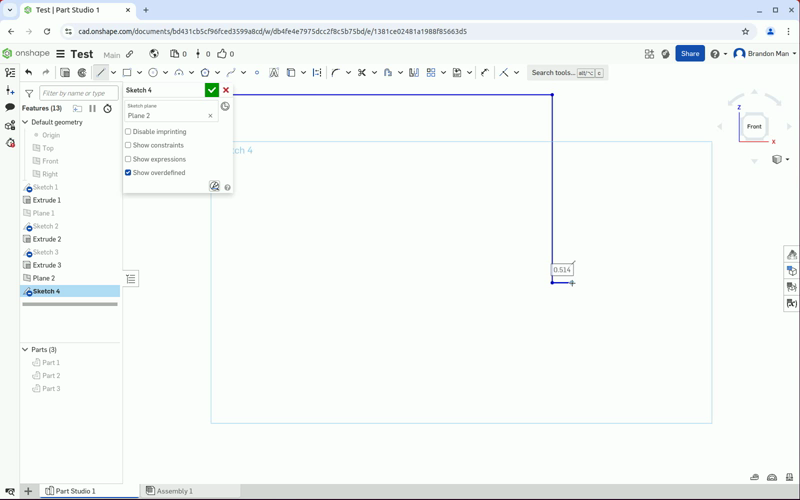
scroll(-6)
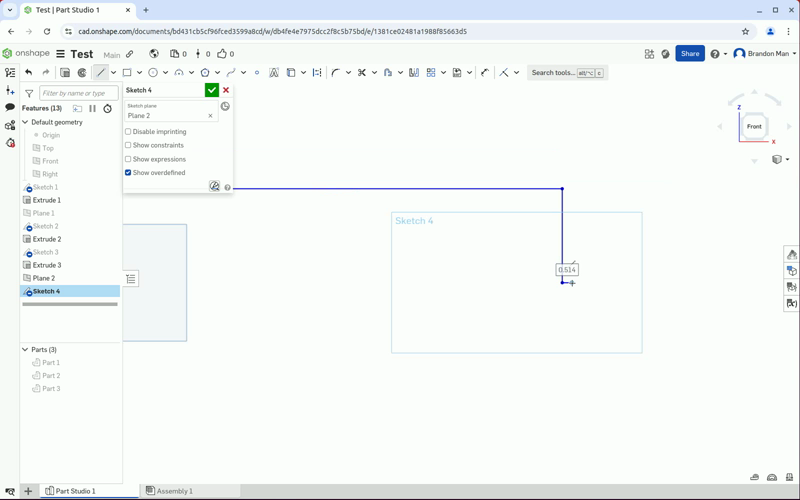
scroll(-6)
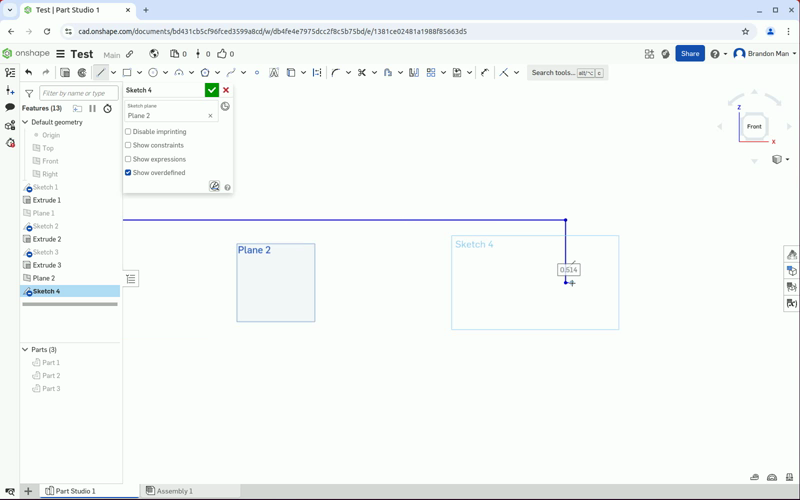
scroll(-6)
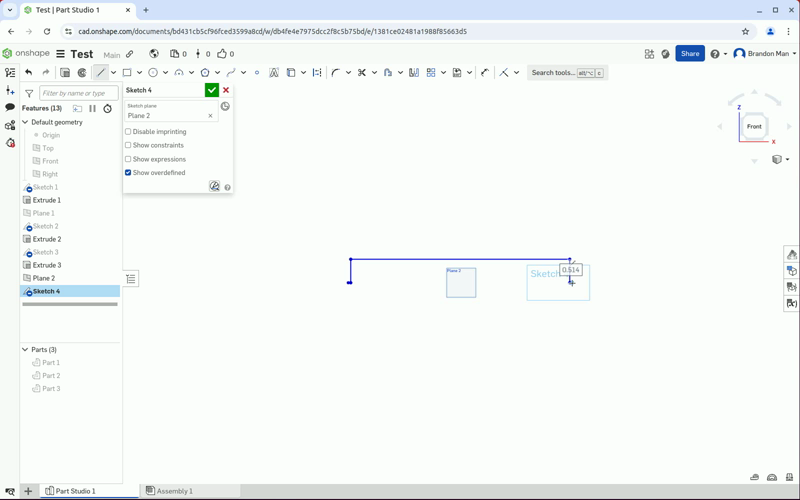
key_up(shift)
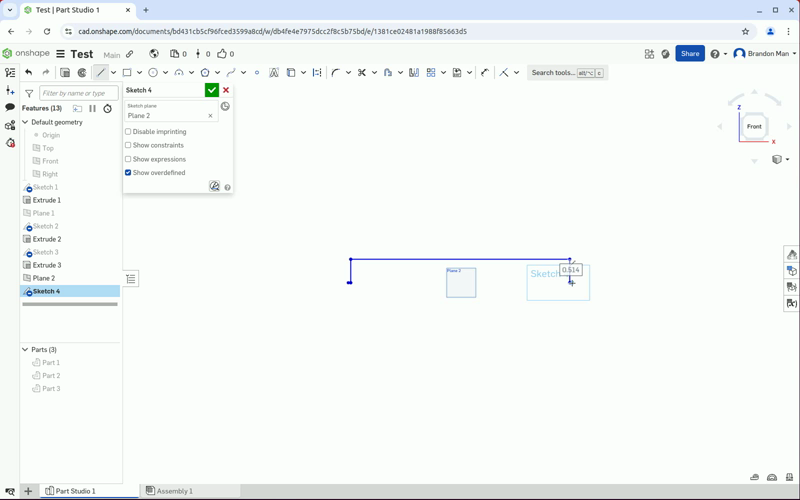
key_down(shift)
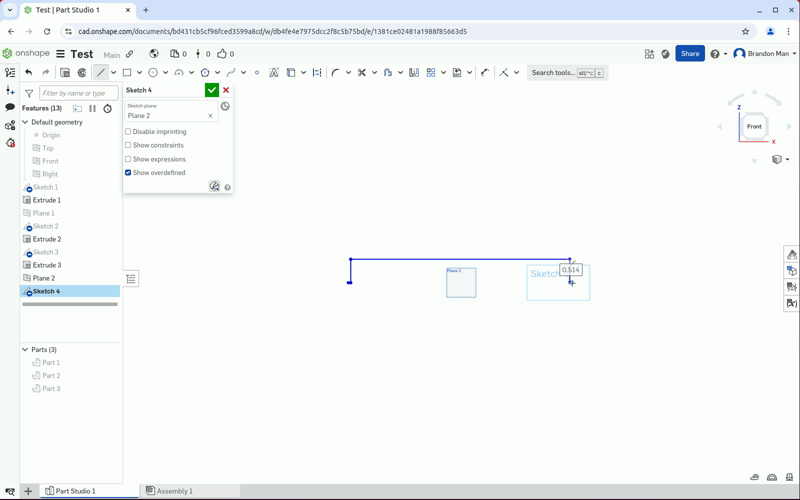
mouse_move(589, 282)
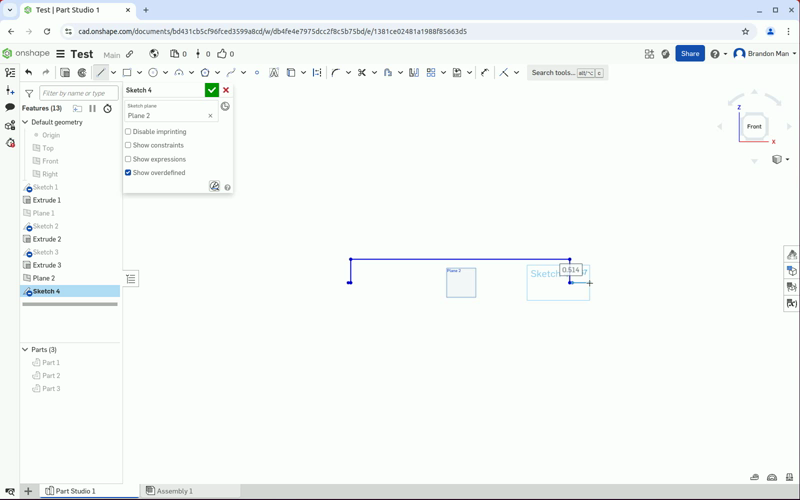
mouse_move(572, 257)
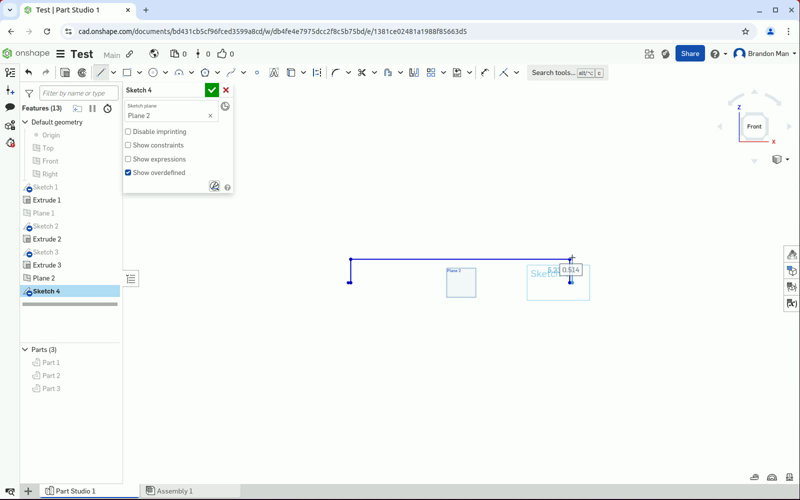
scroll(6)
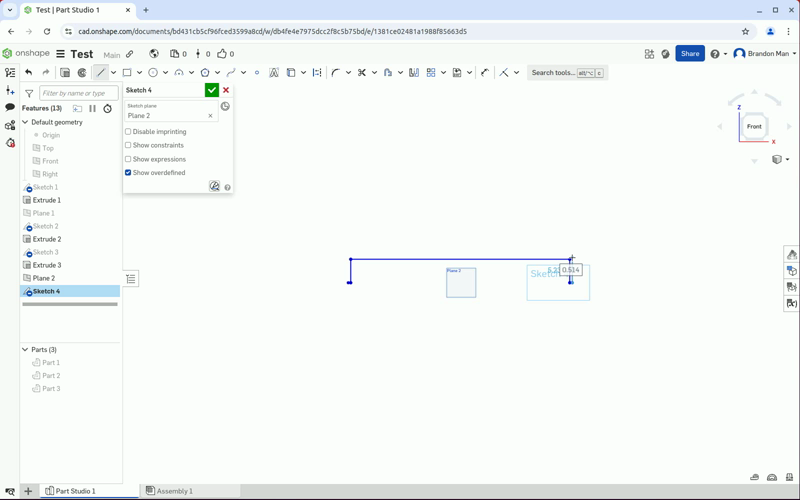
scroll(6)
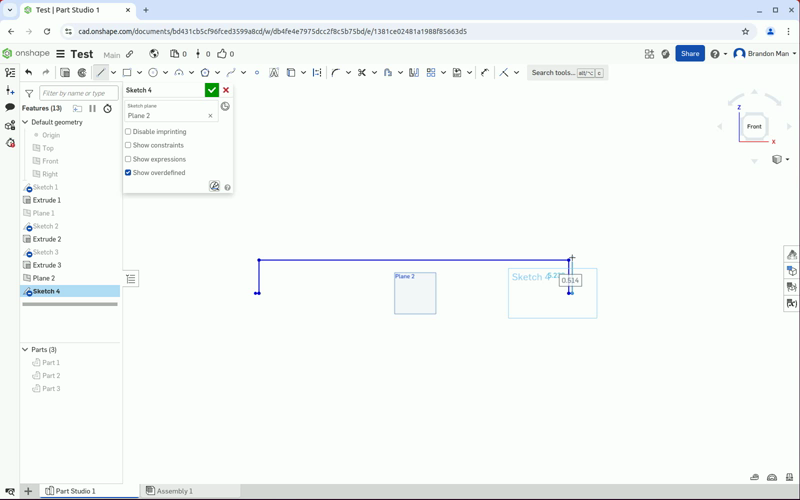
scroll(6)
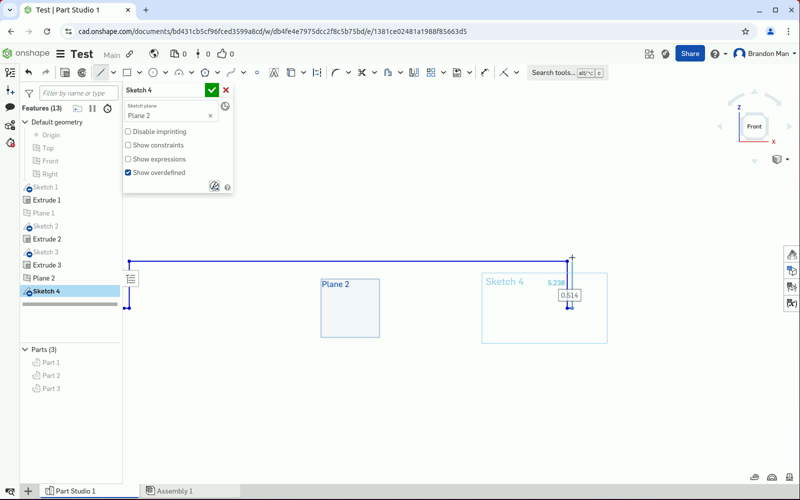
scroll(6)
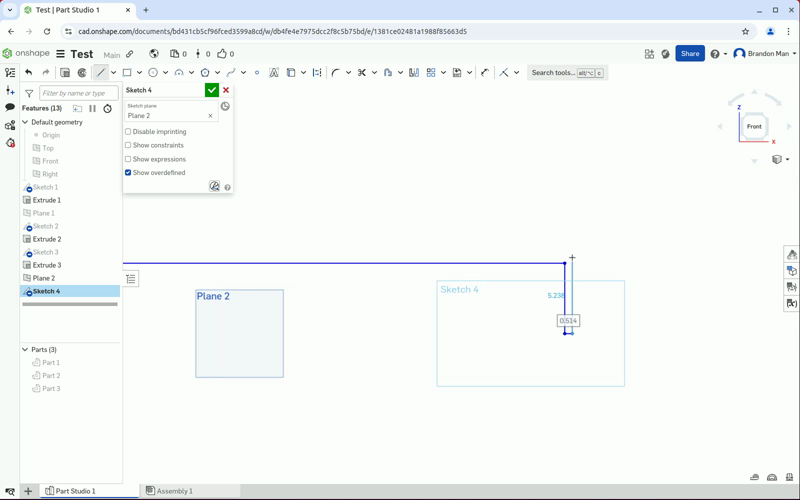
scroll(6)
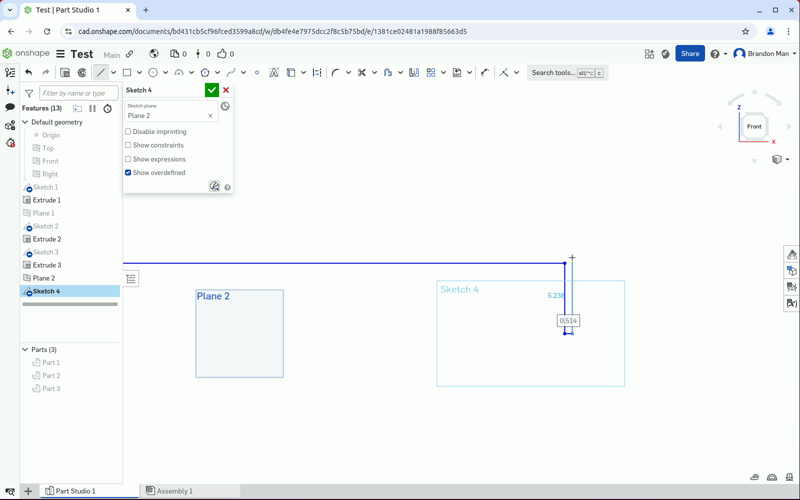
scroll(6)
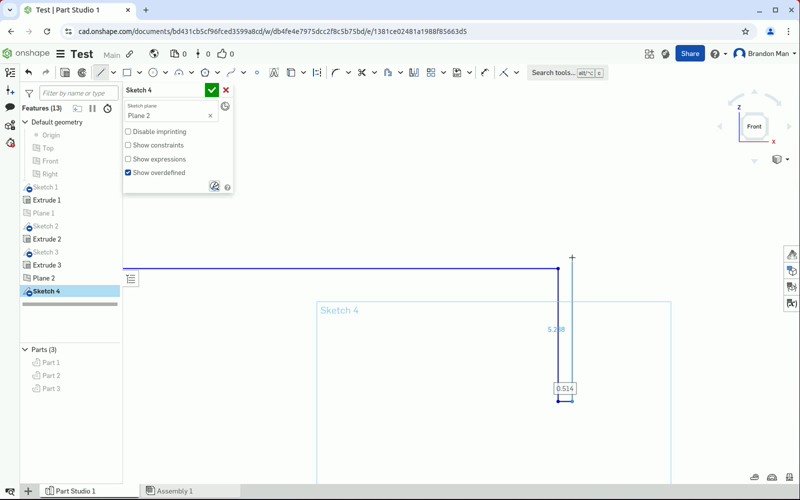
scroll(6)
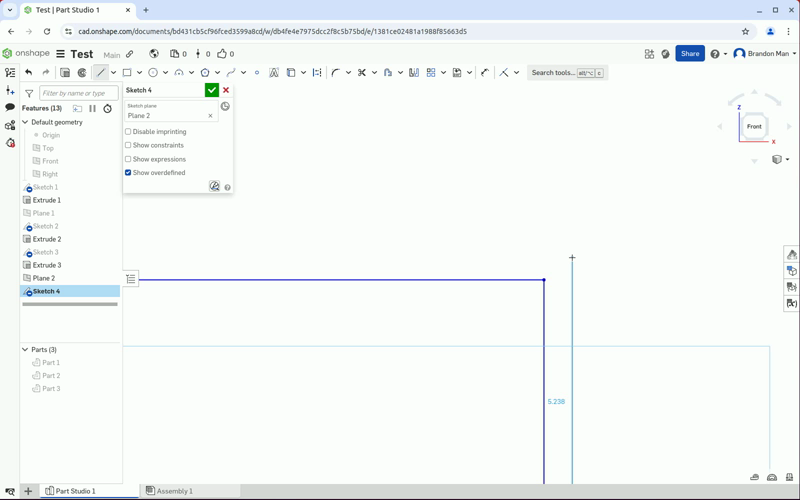
click(572, 257)
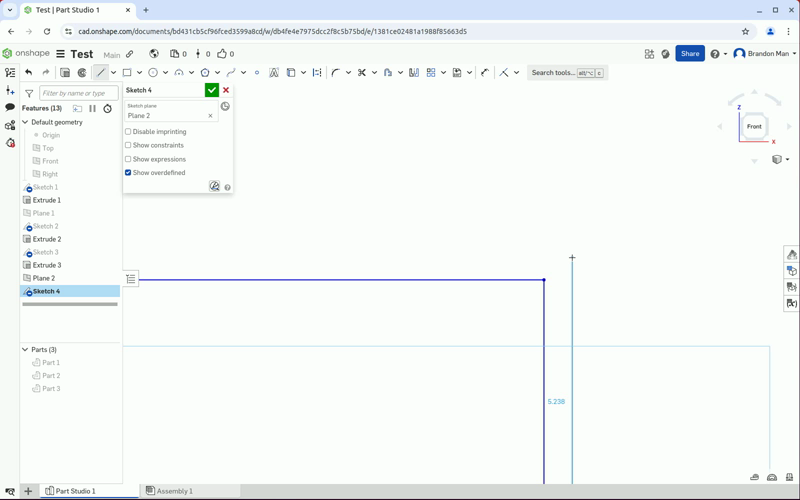
scroll(-6)
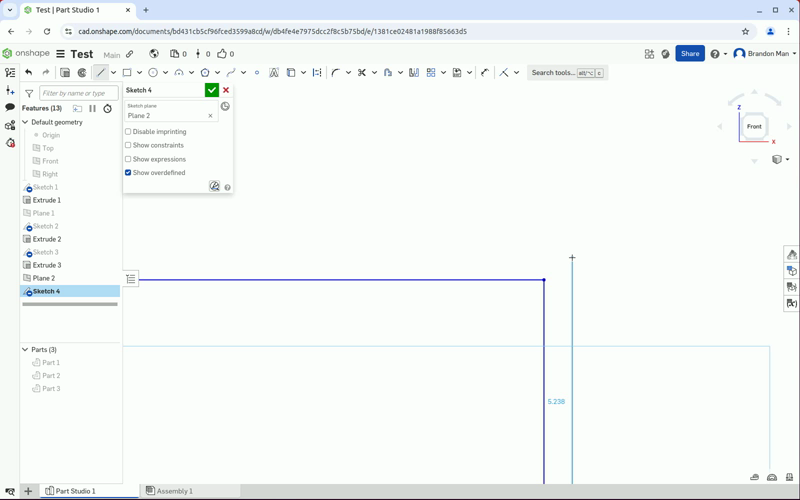
scroll(-6)
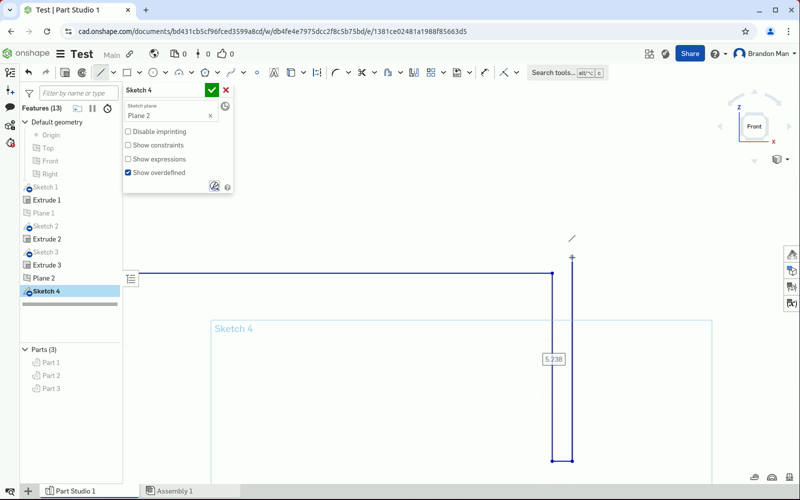
scroll(-6)
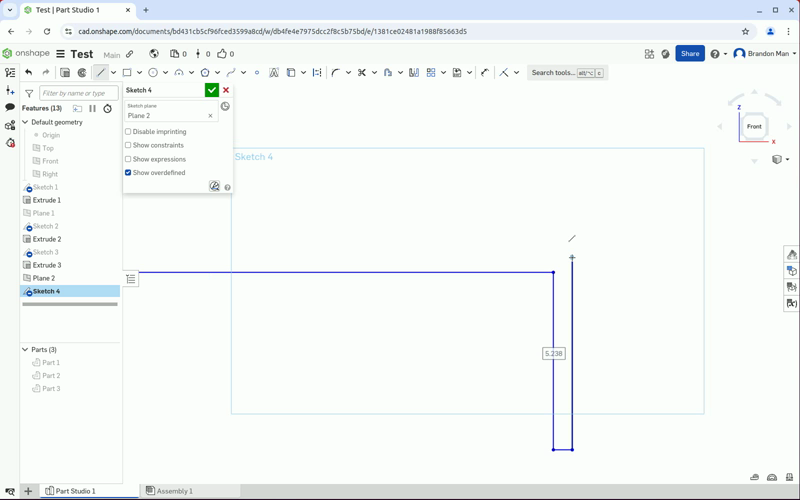
scroll(-6)
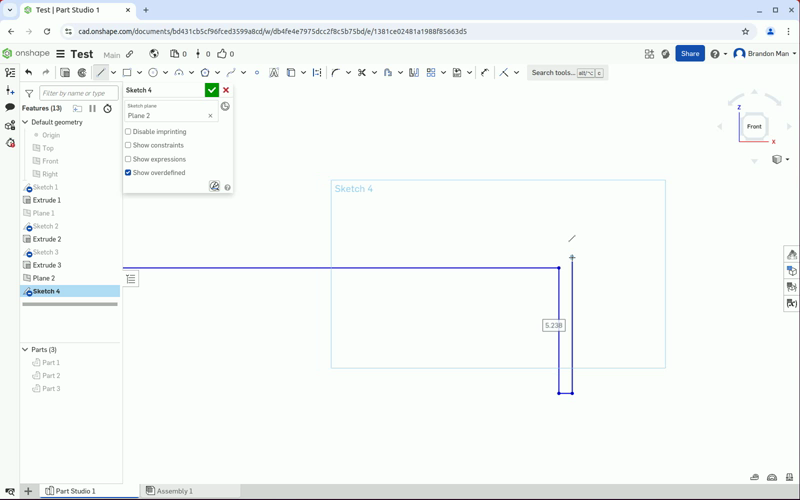
scroll(-6)
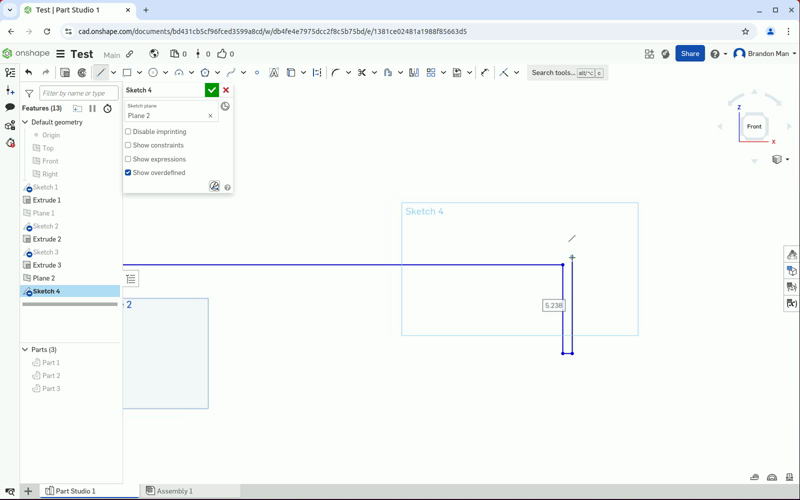
scroll(-6)
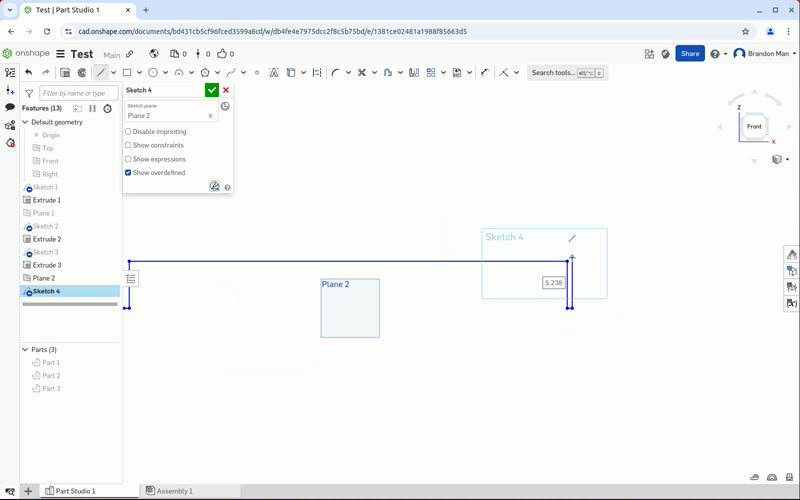
scroll(-6)
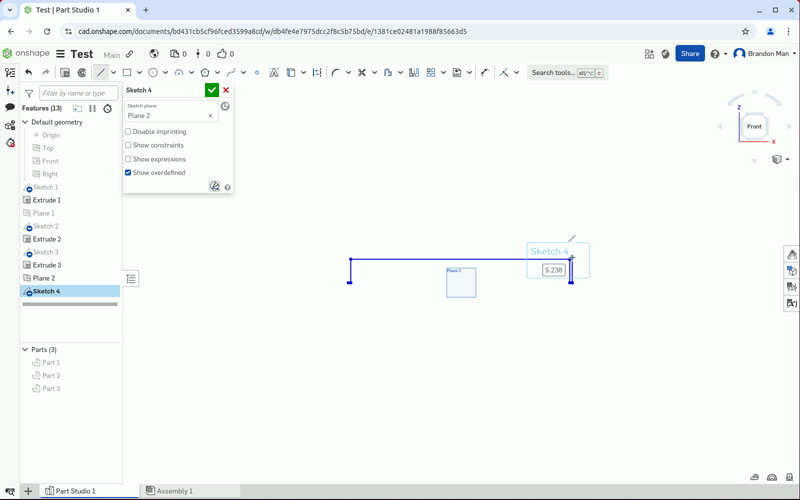
key_up(shift)
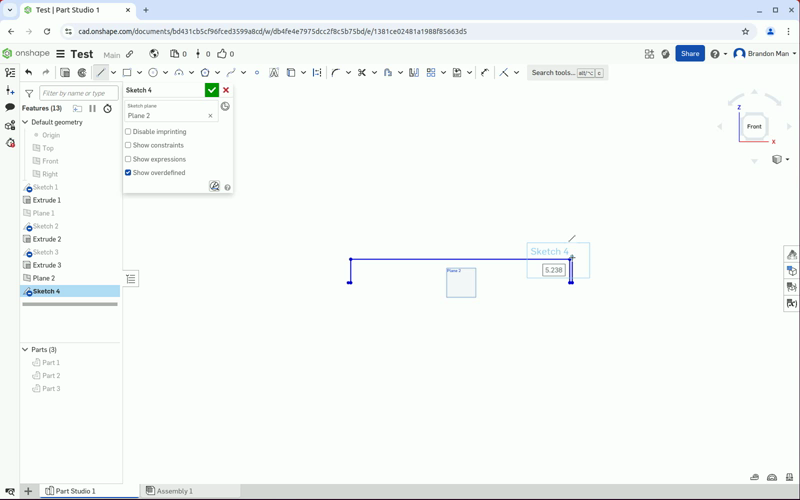
key_down(shift)
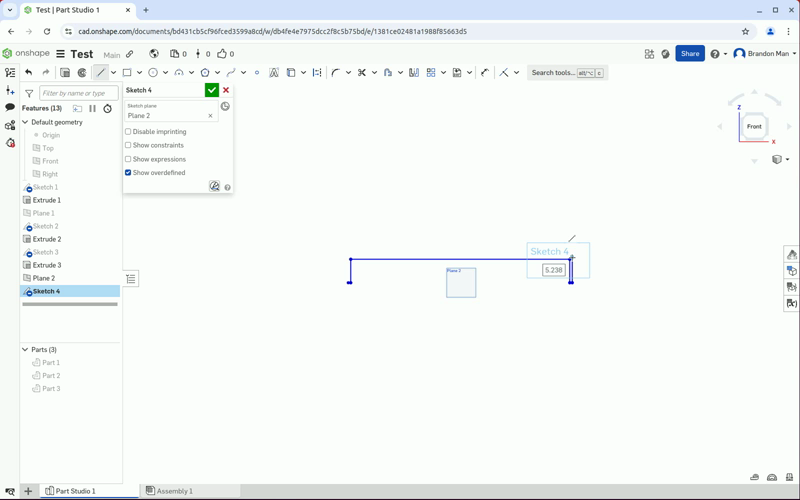
mouse_move(348, 257)
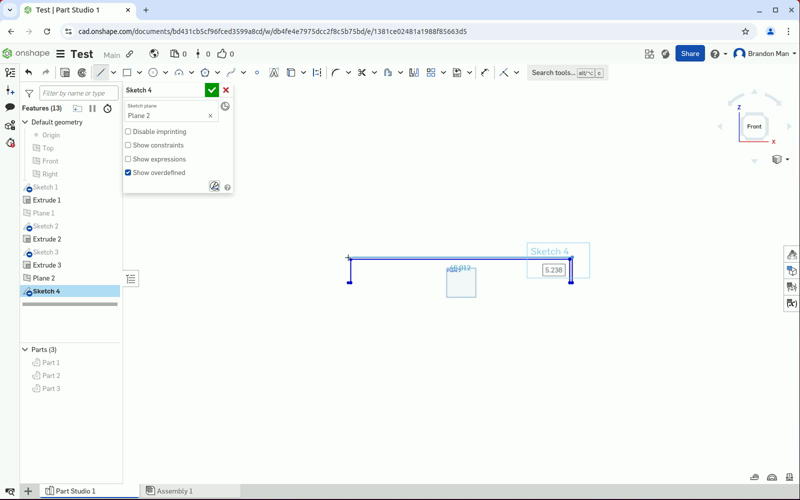
scroll(6)
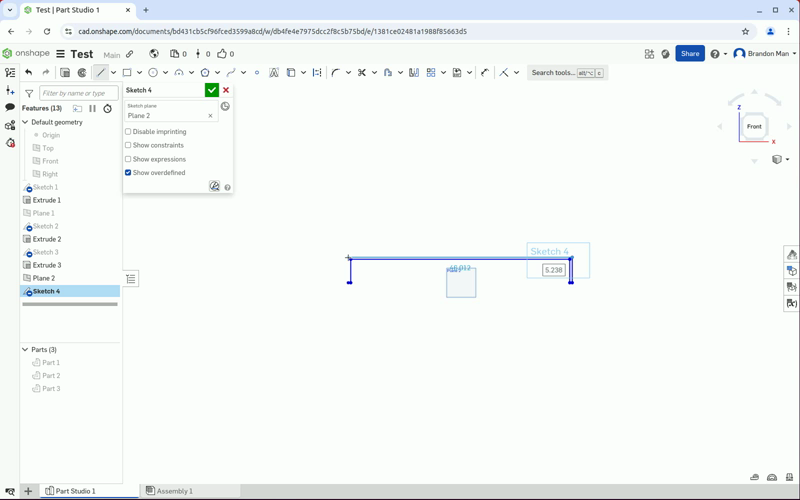
scroll(6)
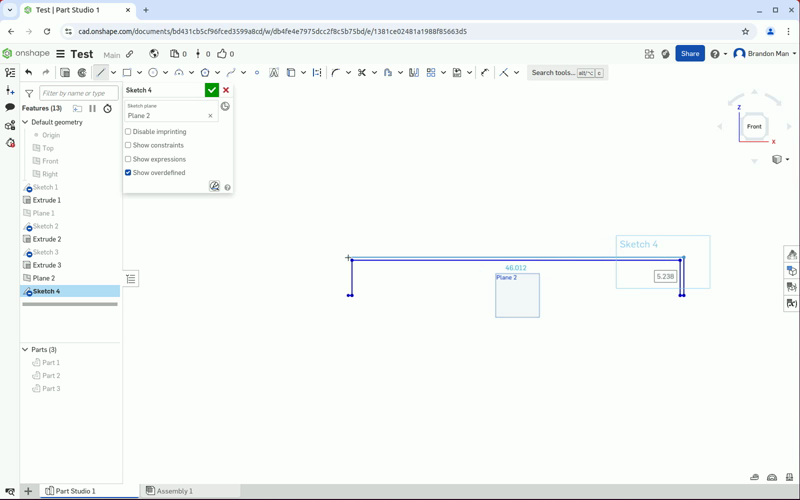
scroll(6)
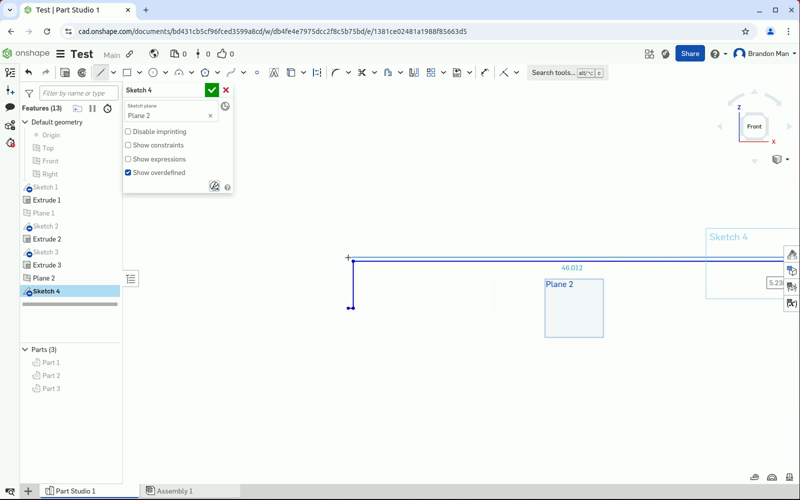
scroll(6)
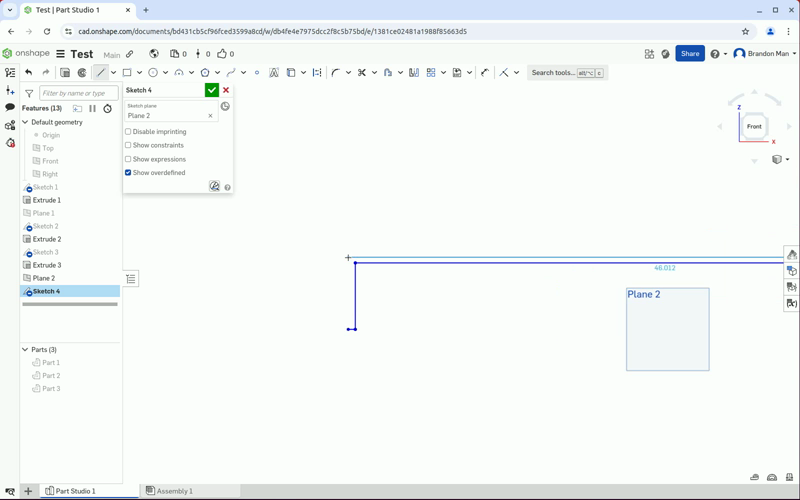
scroll(6)
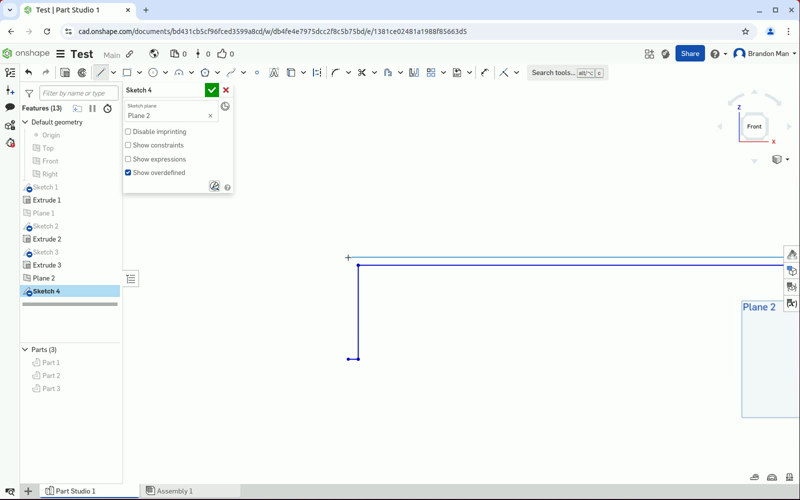
scroll(6)
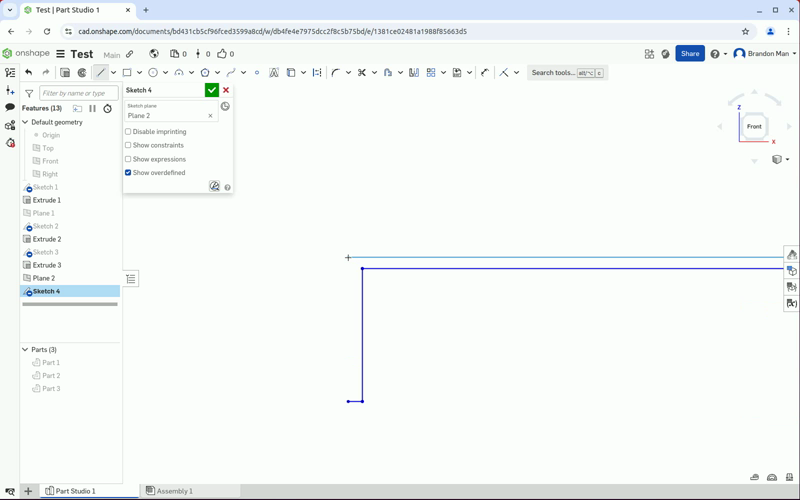
scroll(6)
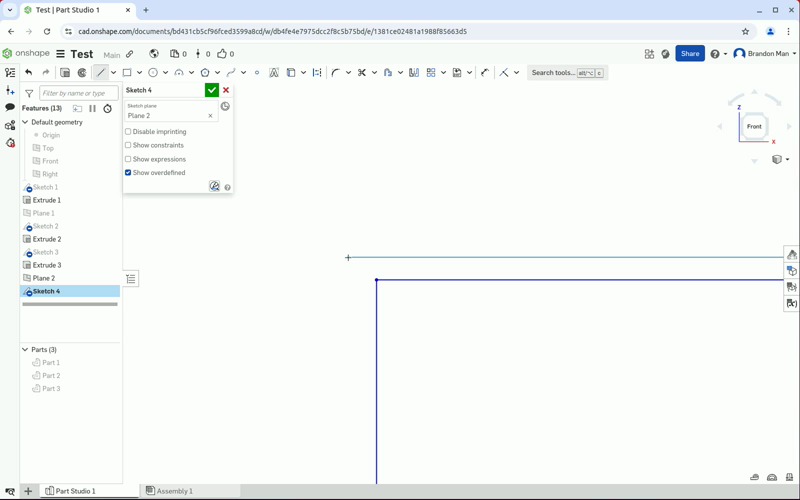
click(348, 257)
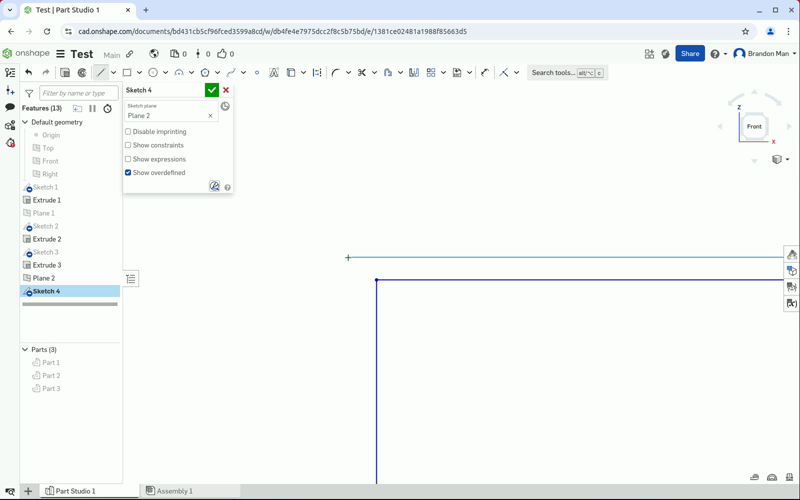
scroll(-6)
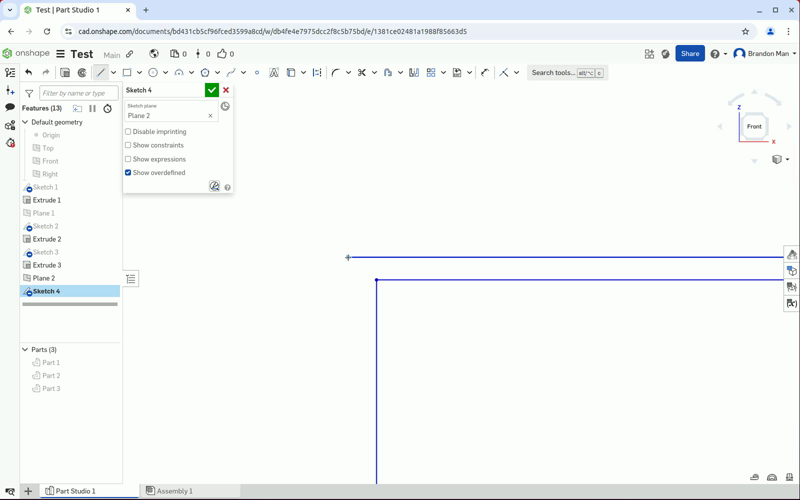
scroll(-6)
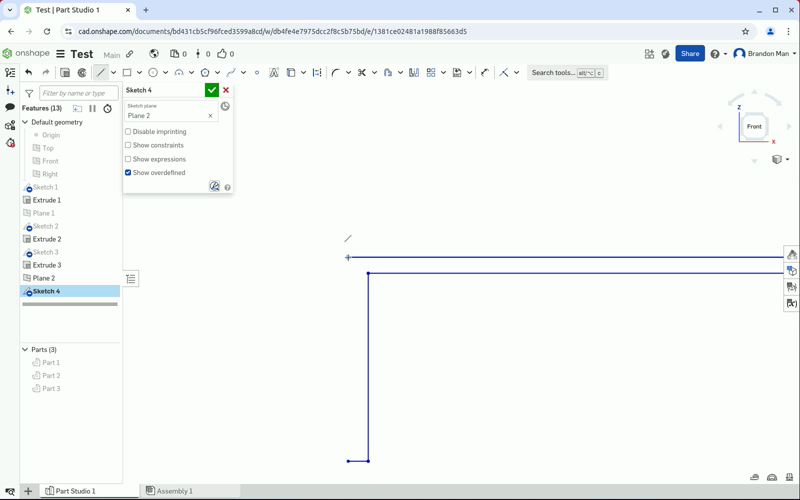
scroll(-6)
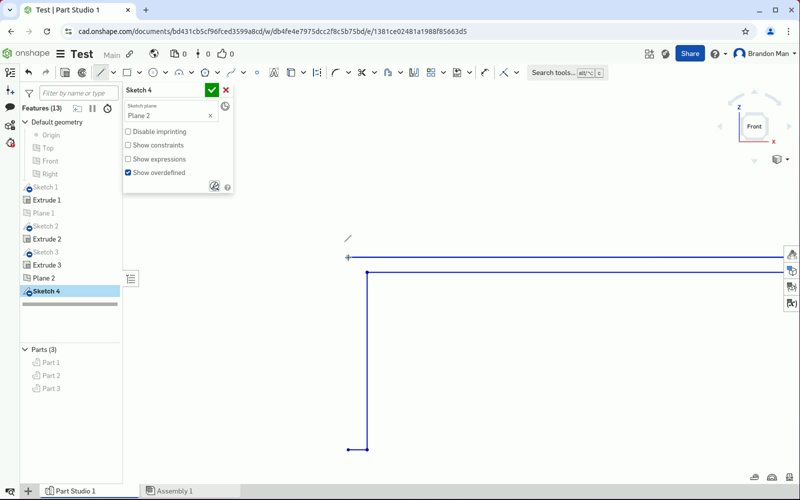
scroll(-6)
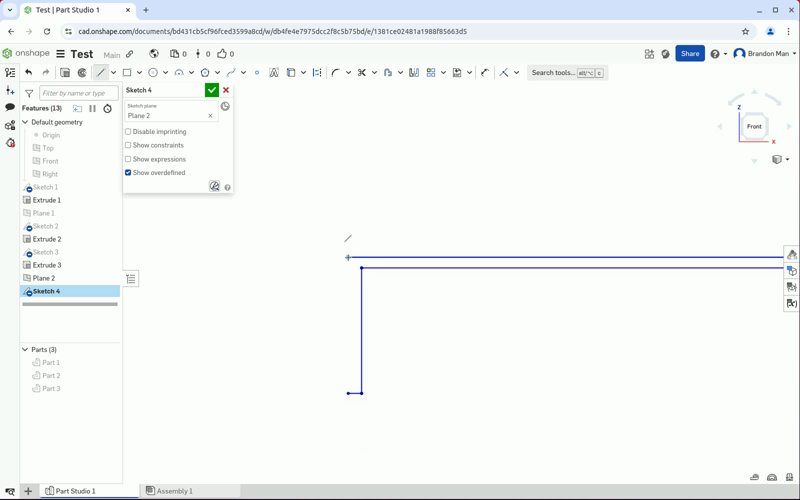
scroll(-6)
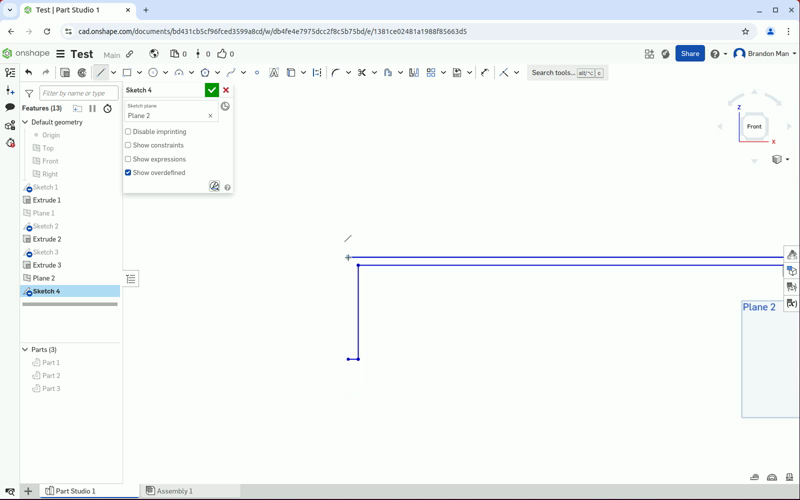
scroll(-6)
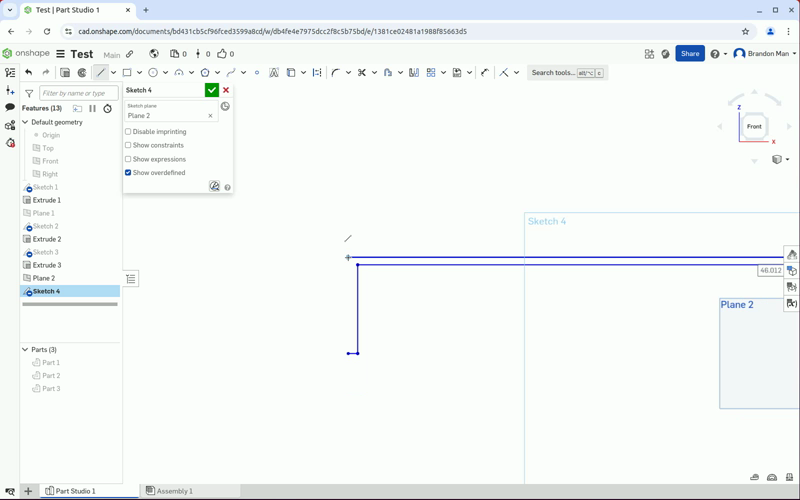
scroll(-6)
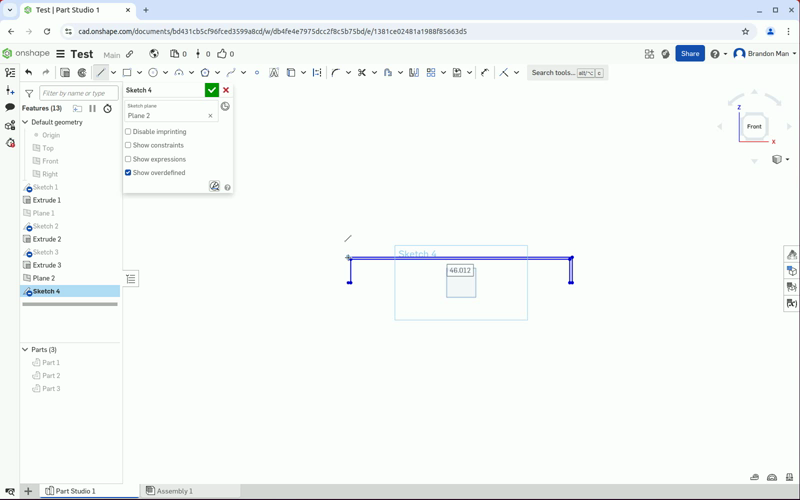
key_up(shift)
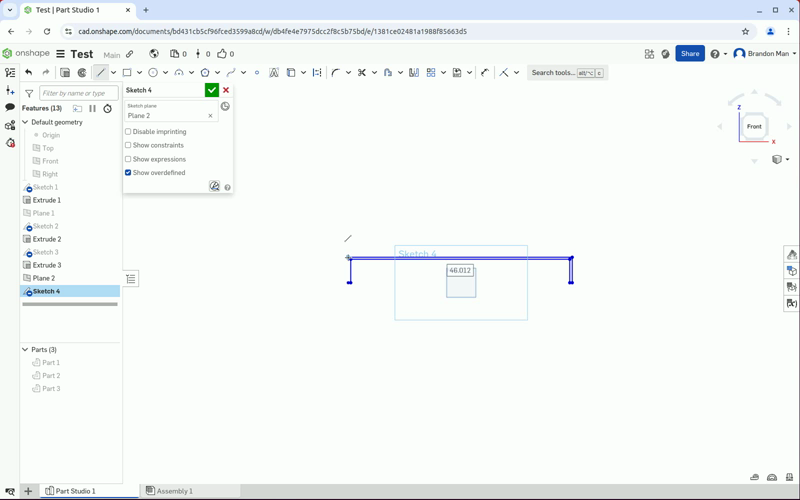
mouse_move(378, 257)
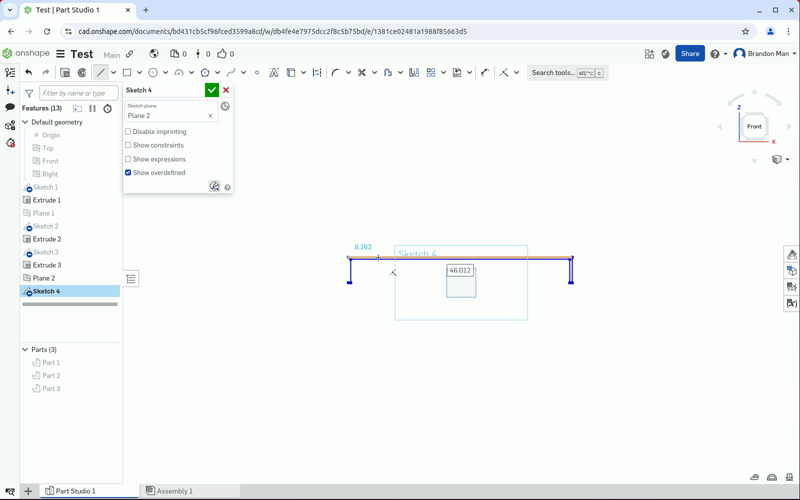
key_down(shift)
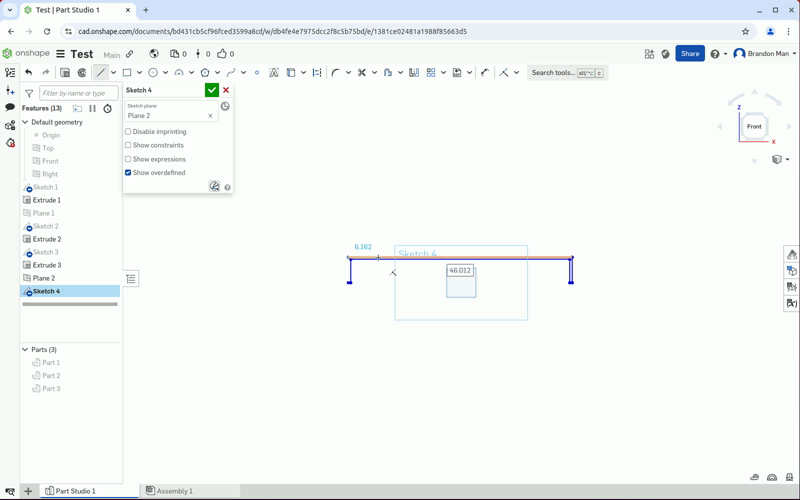
mouse_move(348, 282)
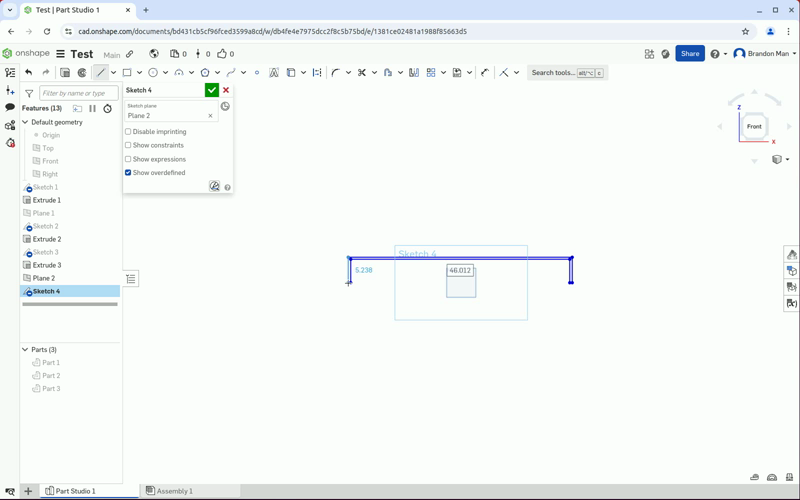
scroll(6)
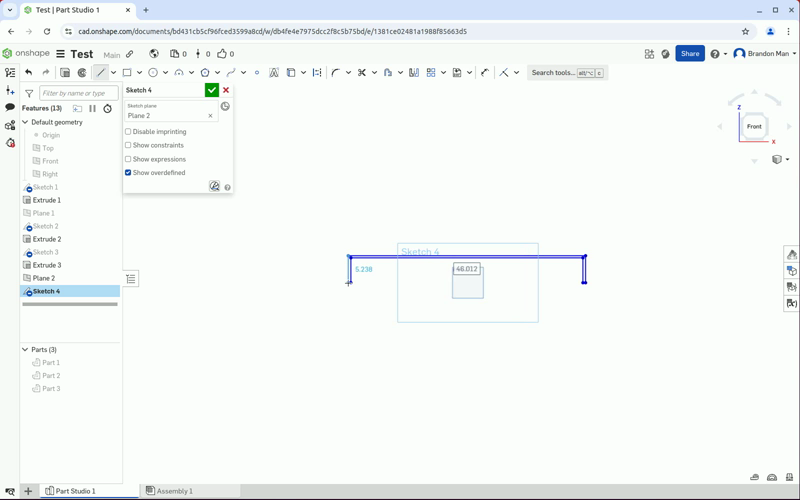
scroll(6)
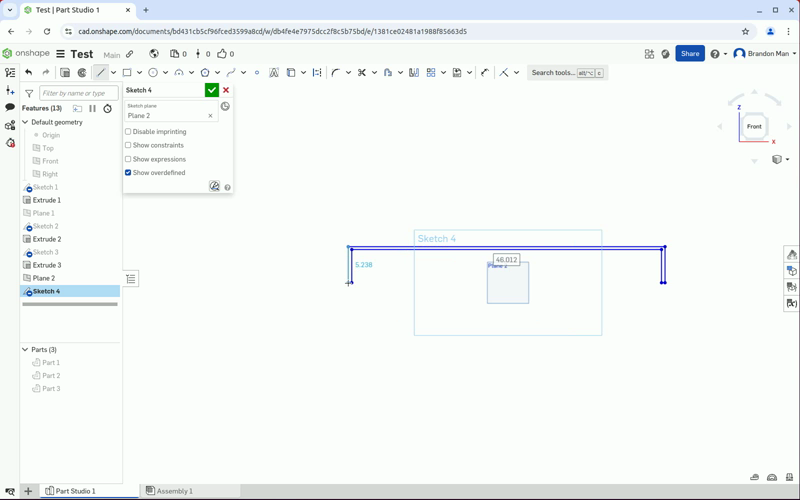
scroll(6)
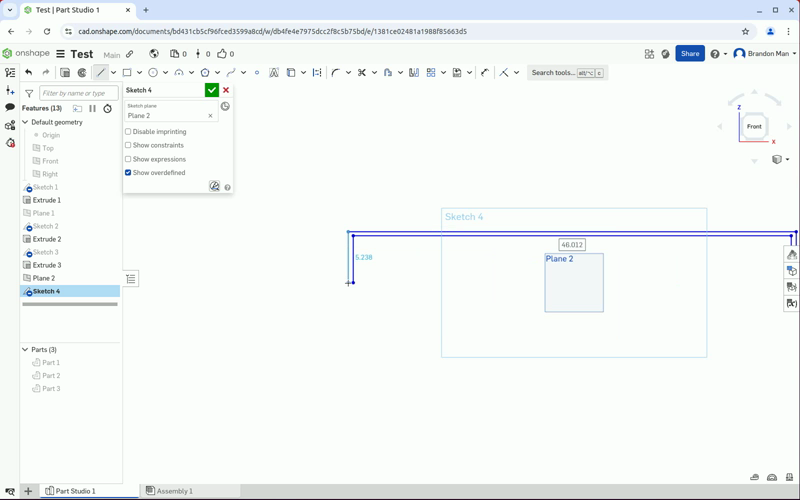
scroll(6)
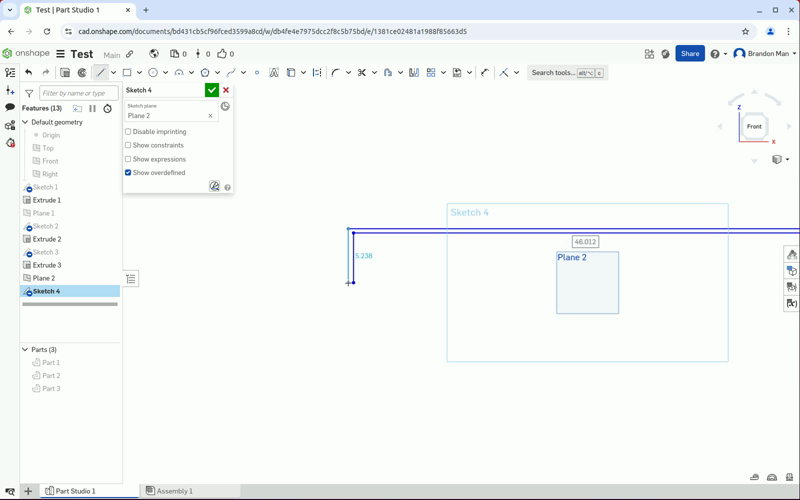
scroll(6)
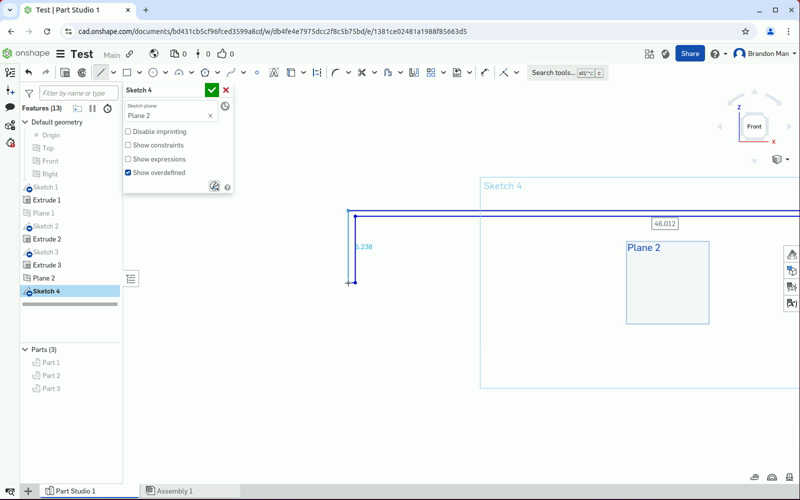
scroll(6)
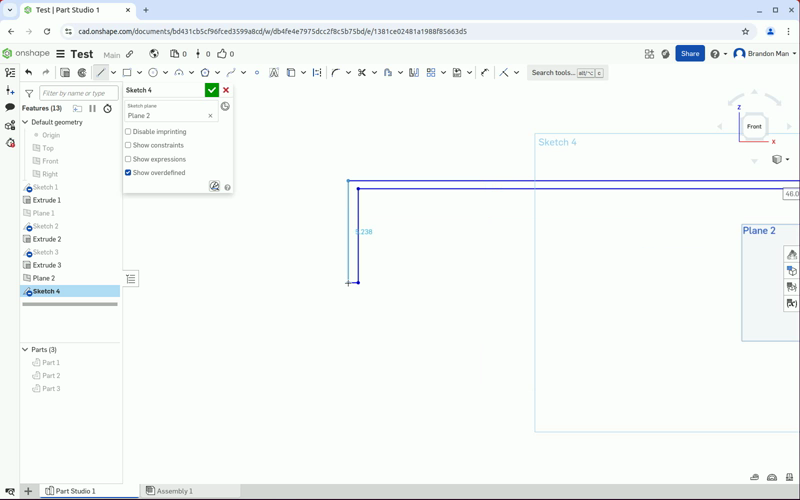
scroll(6)
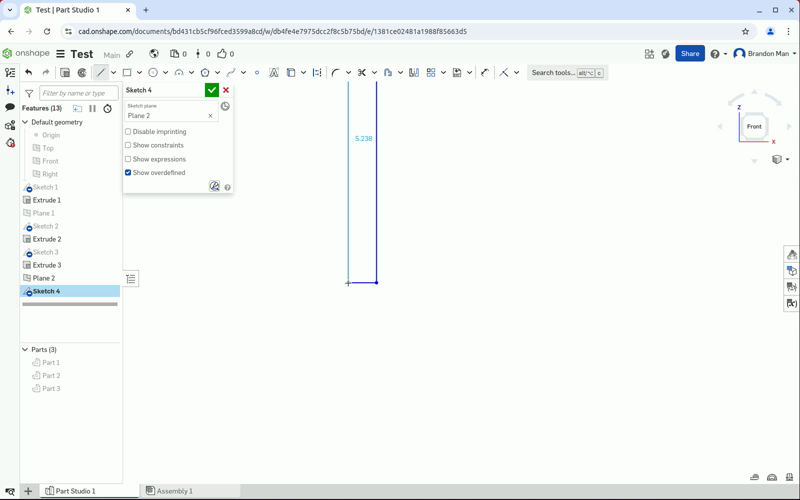
key_up(shift)
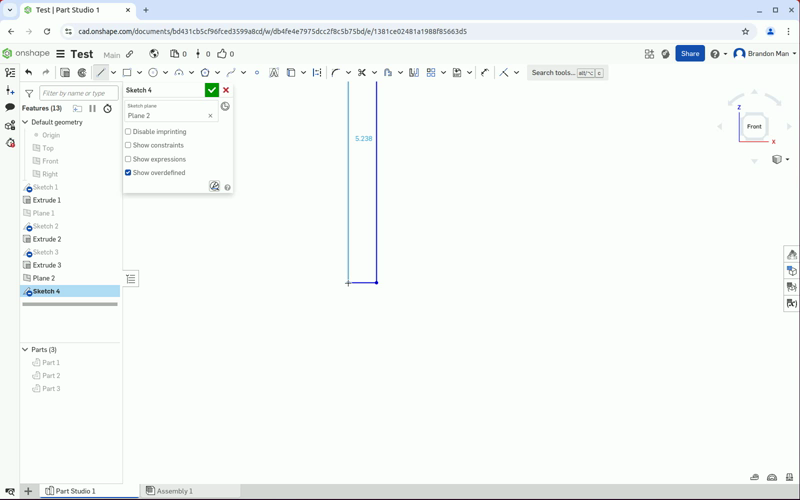
click(348, 282)
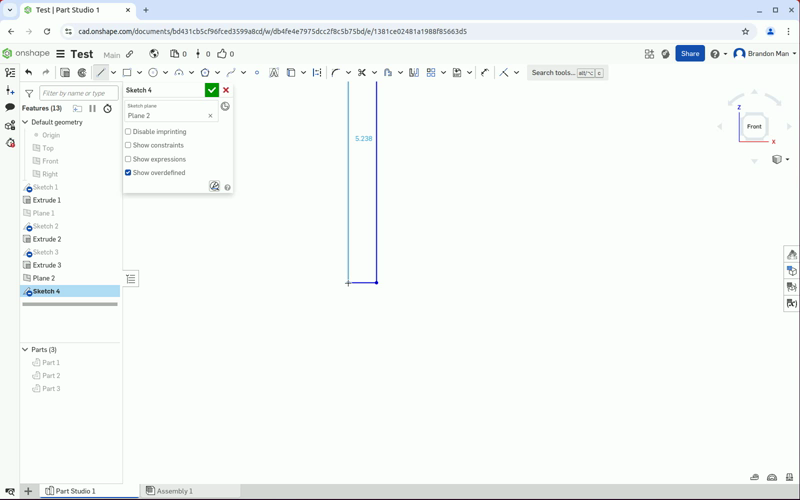
scroll(-6)
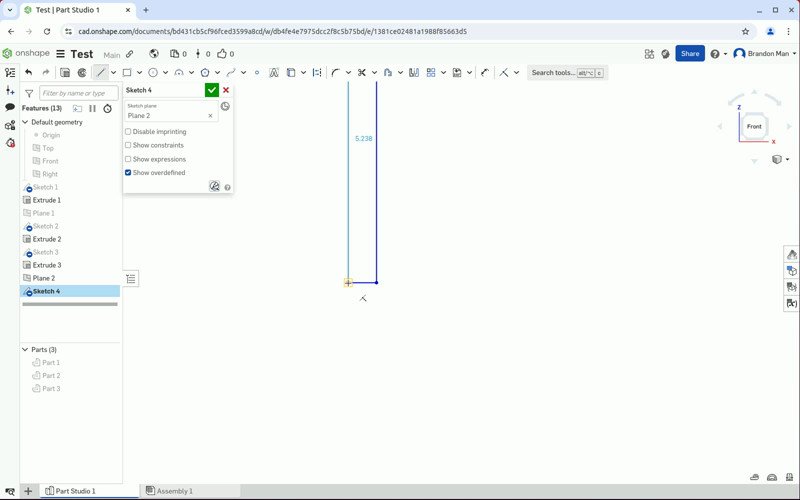
scroll(-6)
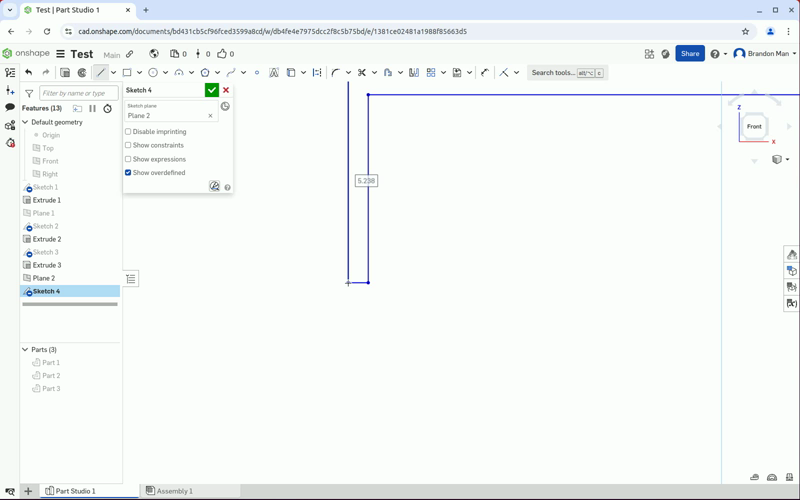
scroll(-6)
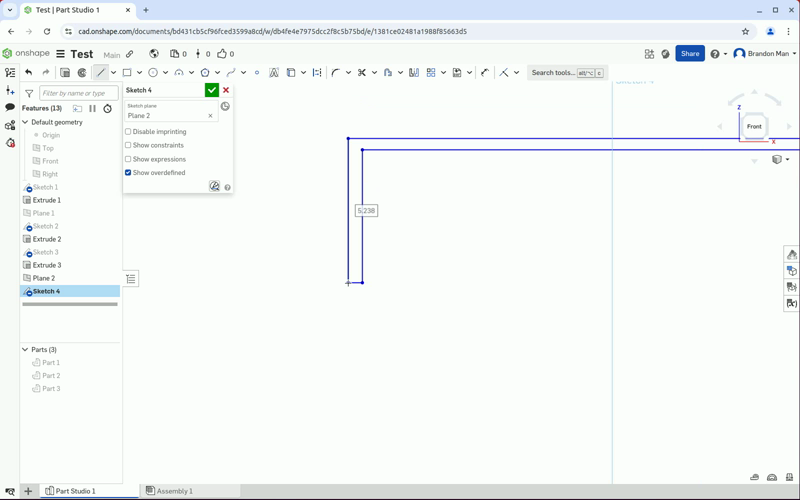
scroll(-6)
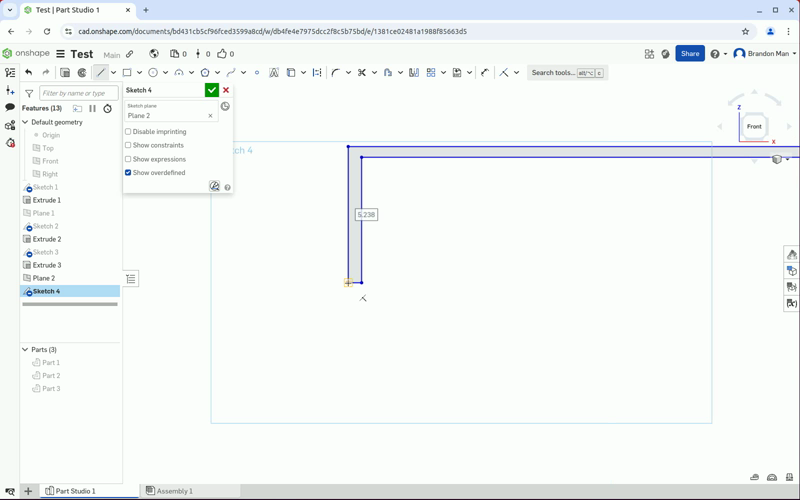
scroll(-6)
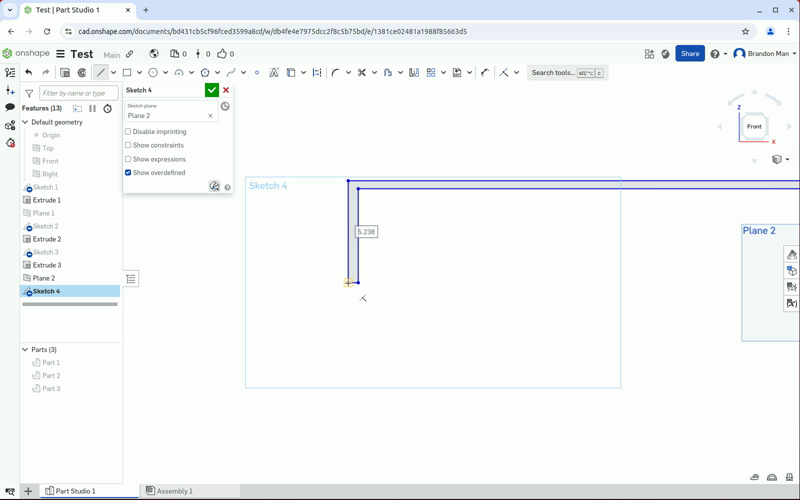
scroll(-6)
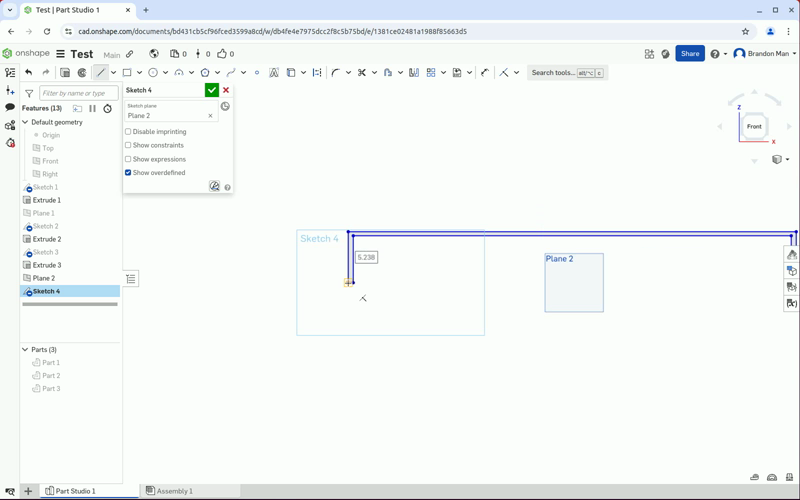
scroll(-6)
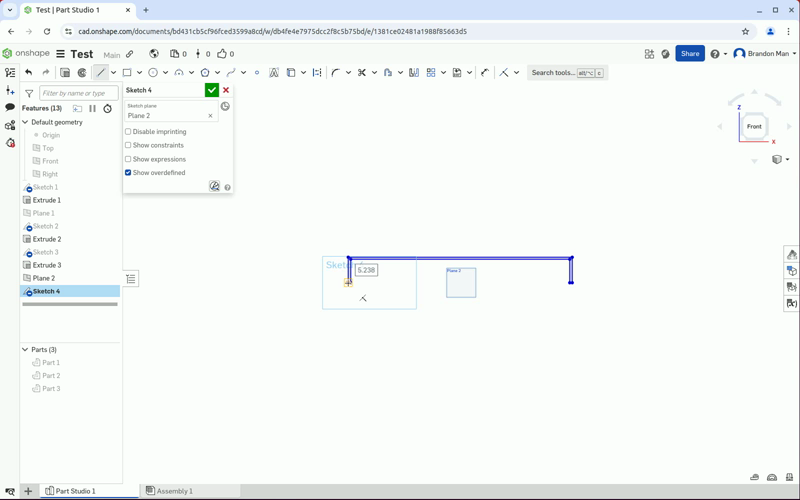
key(esc)
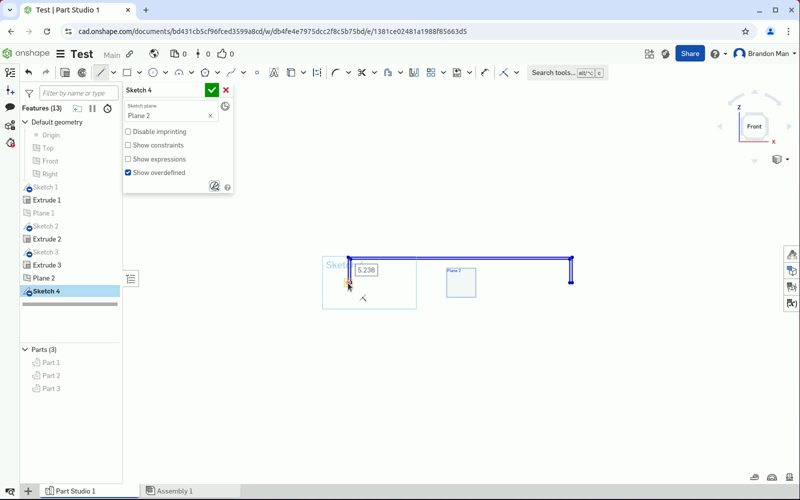
mouse_move(478, 258)
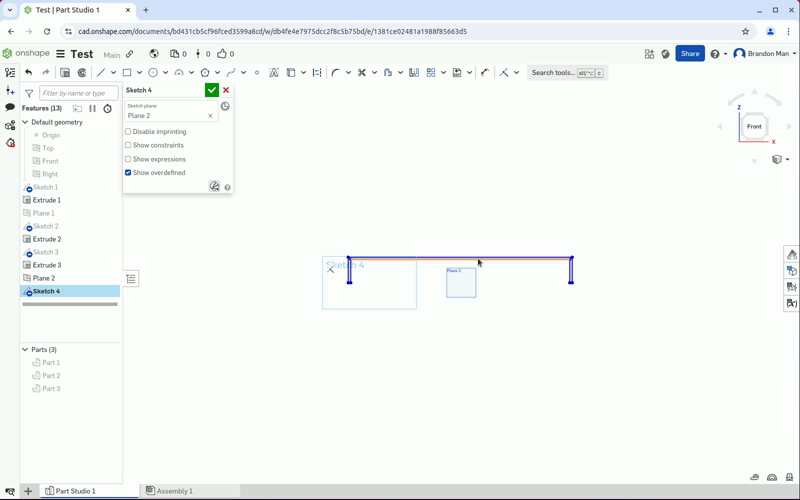
scroll(6)
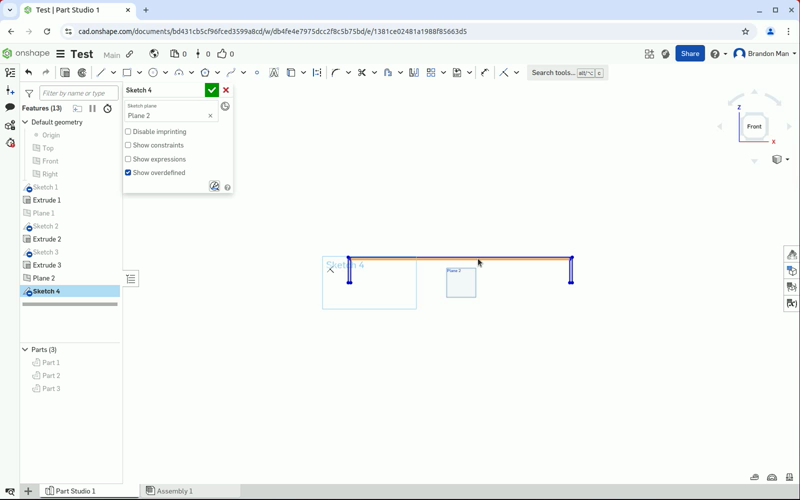
scroll(6)
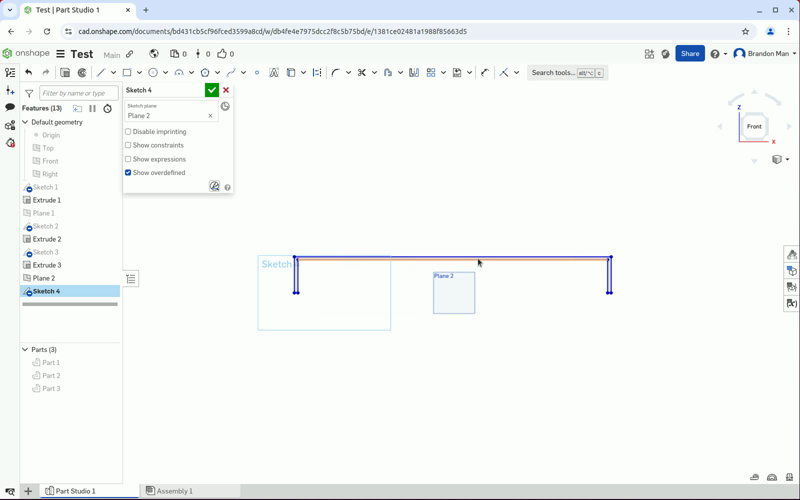
scroll(6)
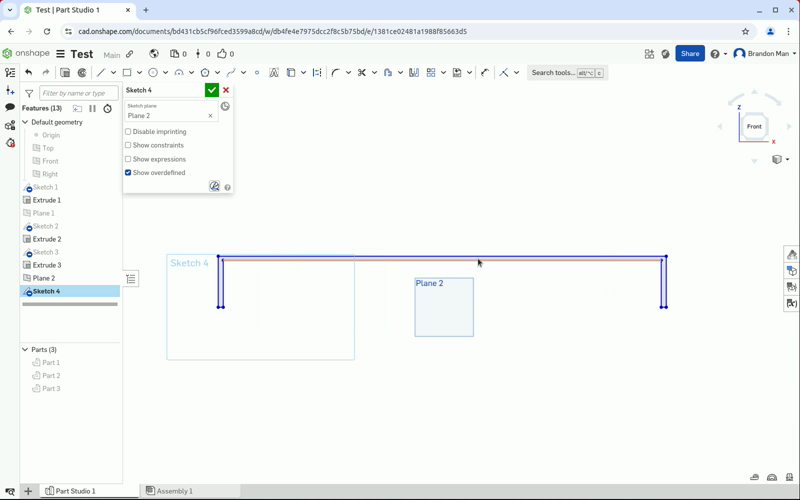
scroll(6)
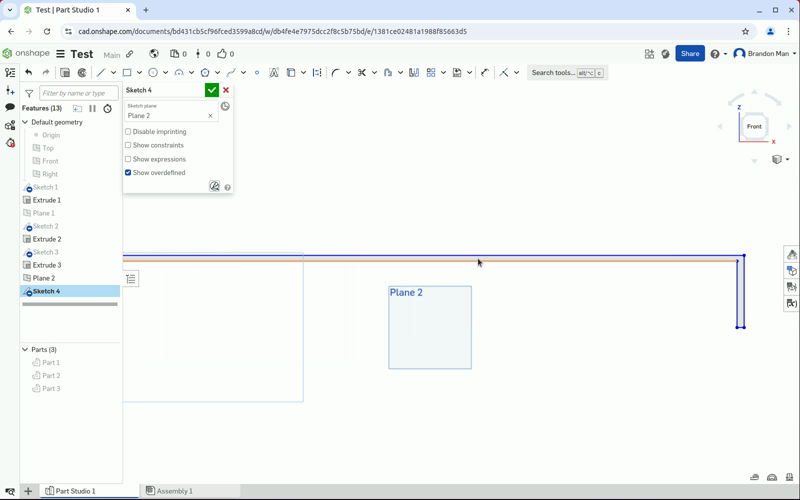
scroll(6)
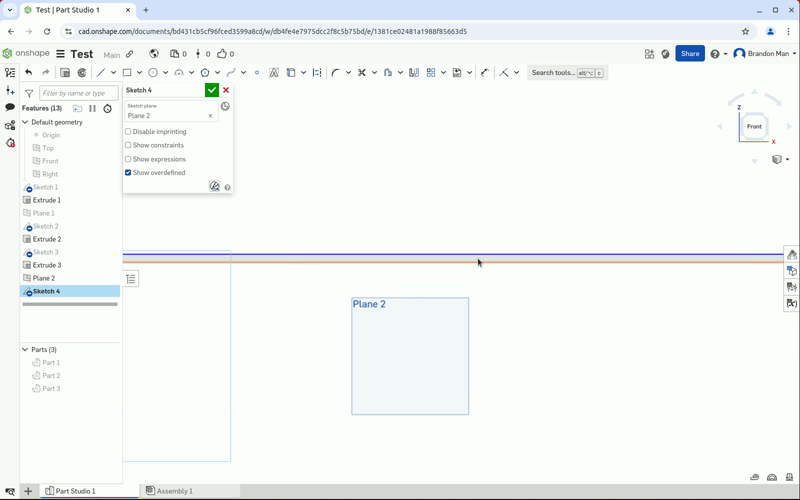
scroll(6)
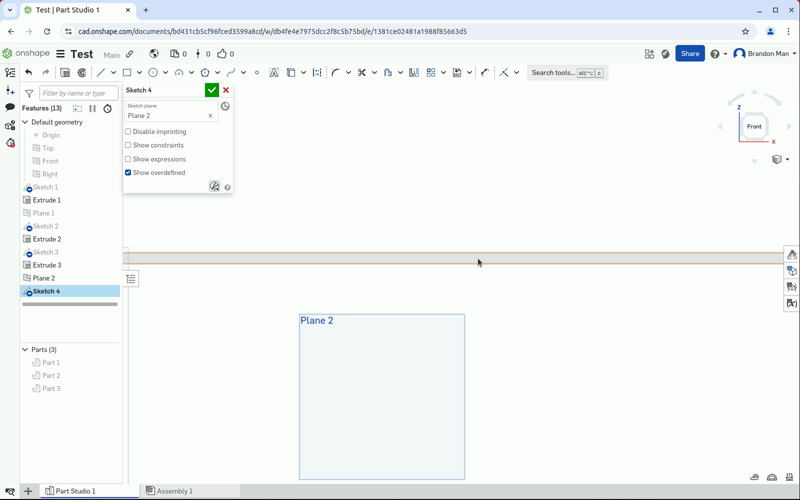
scroll(6)
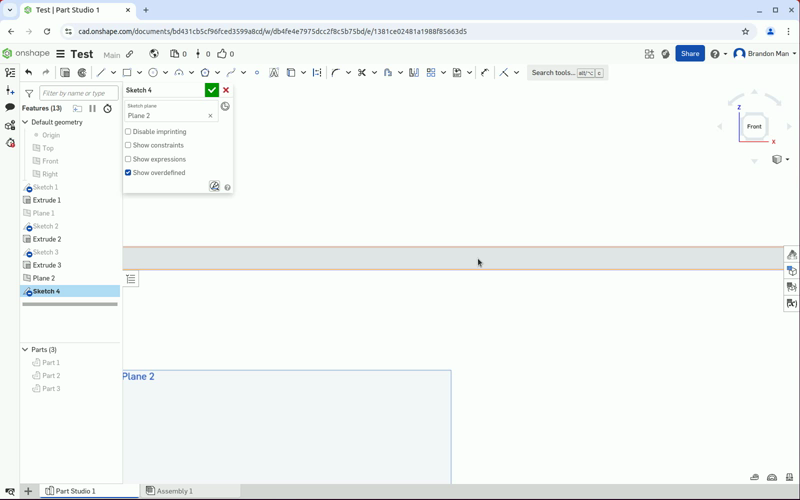
click(478, 258)
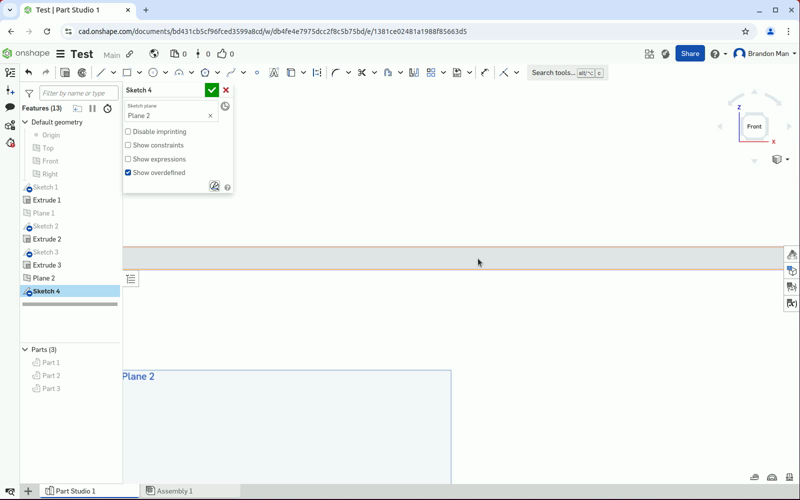
scroll(-6)
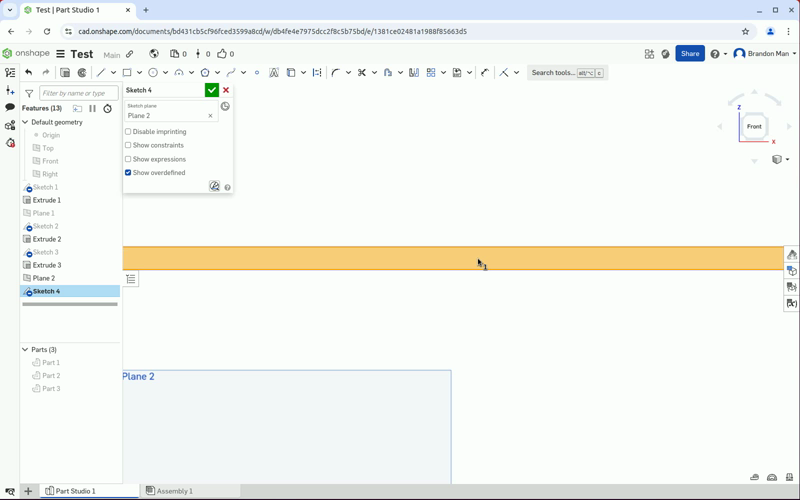
scroll(-6)
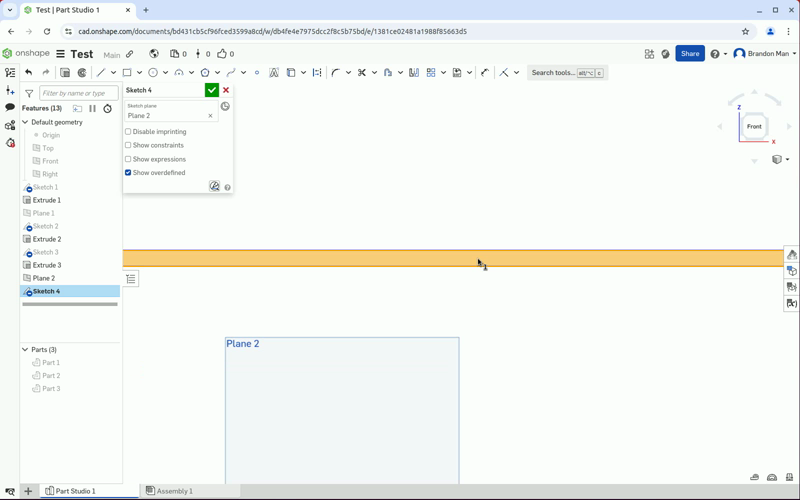
scroll(-6)
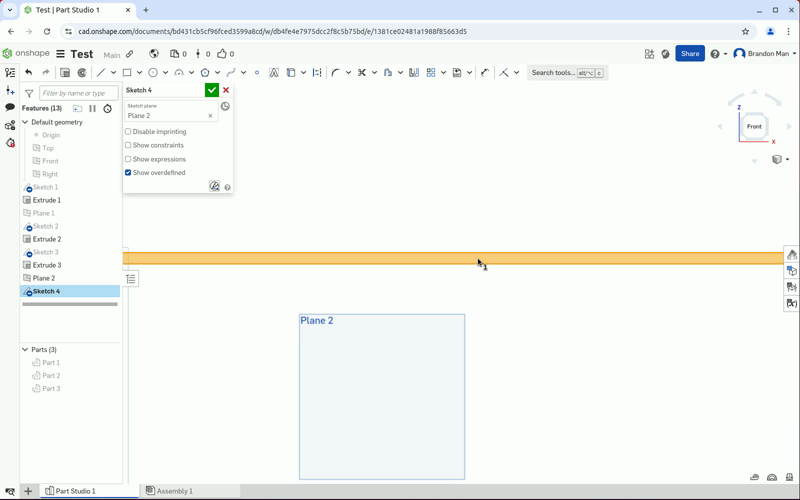
scroll(-6)
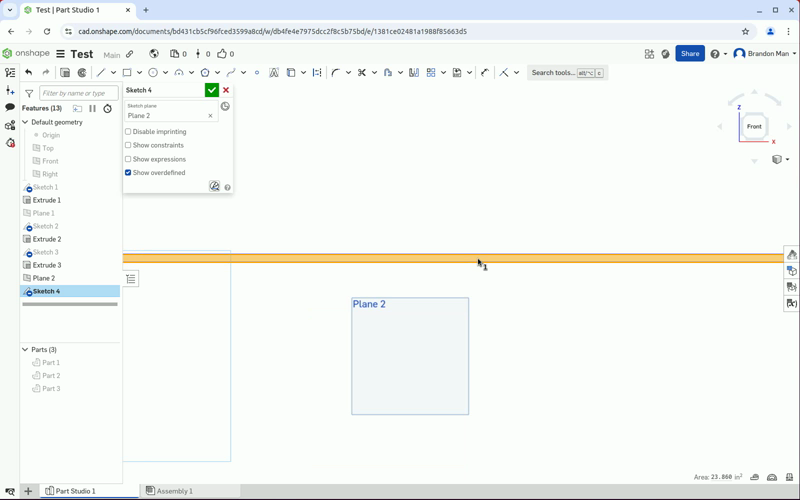
scroll(-6)
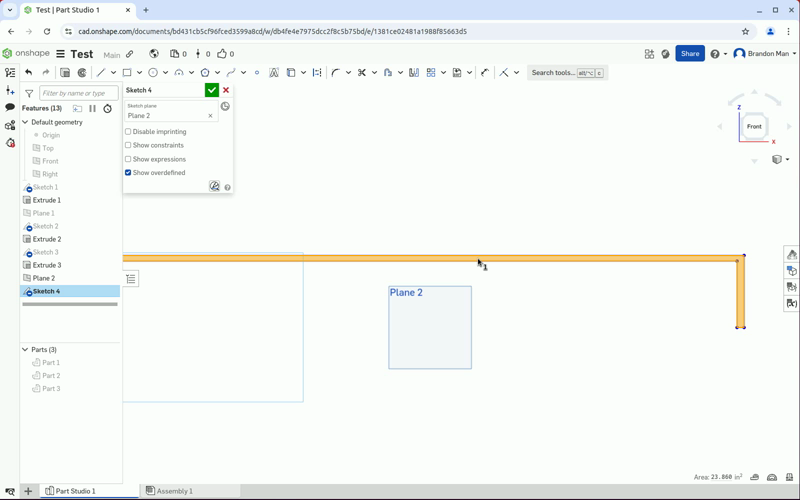
scroll(-6)
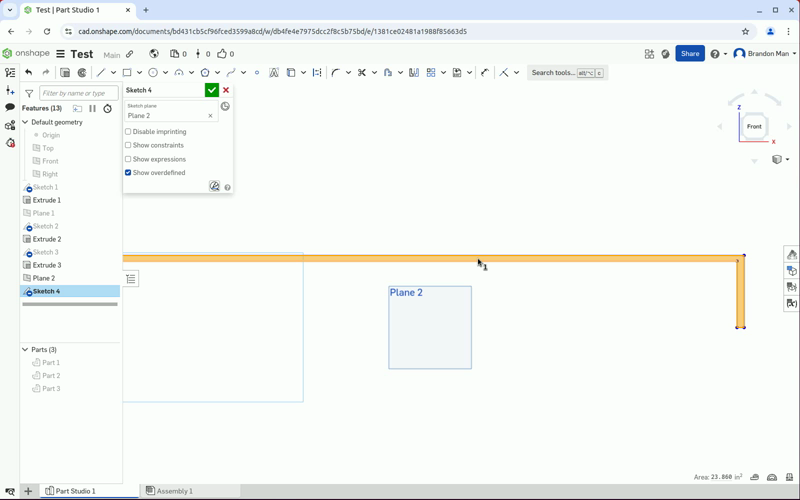
scroll(-6)
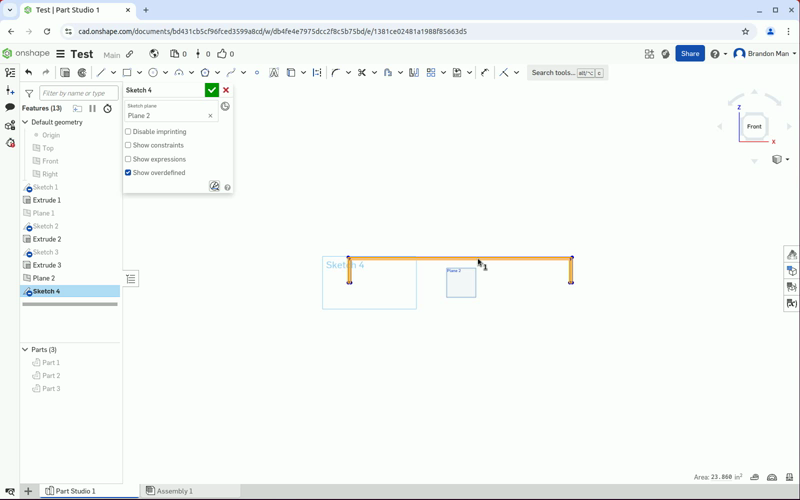
mouse_move(73, 352)
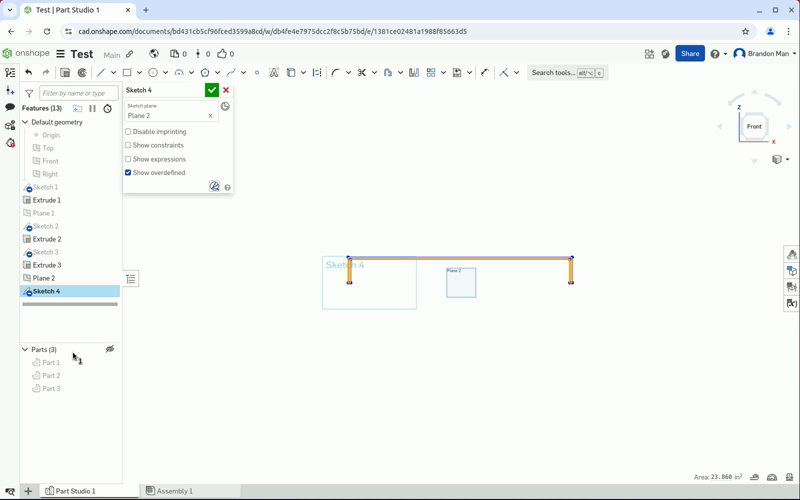
key(shift+y)
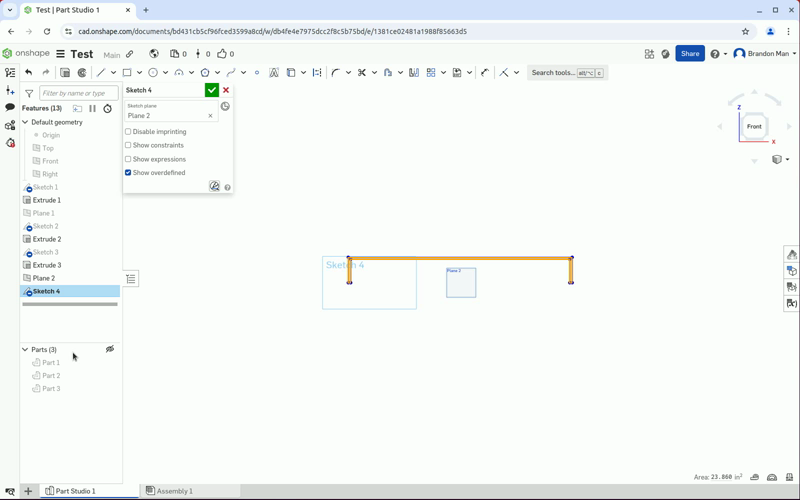
key(shift+e)
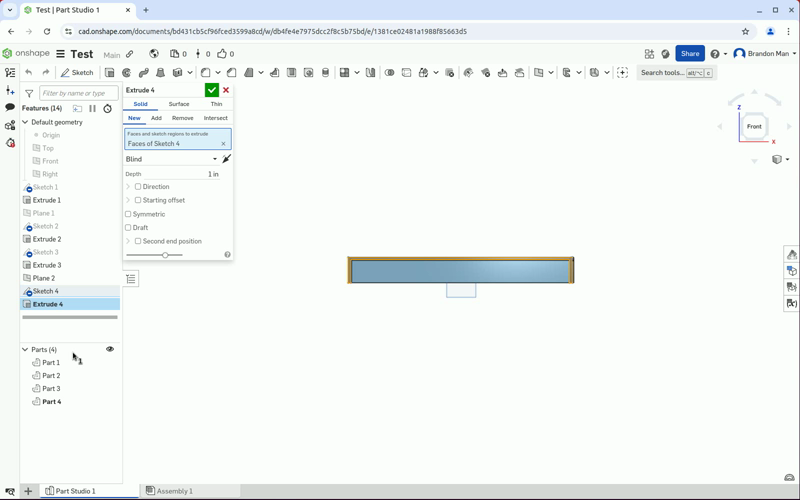
mouse_move(143, 106)
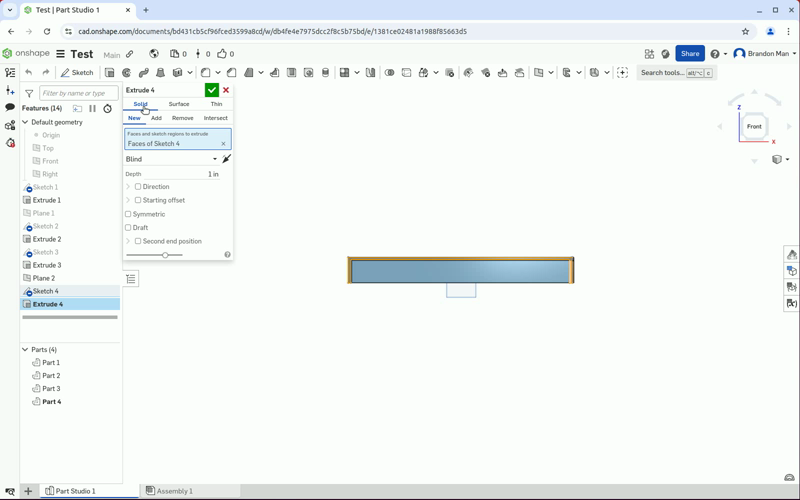
click(143, 106)
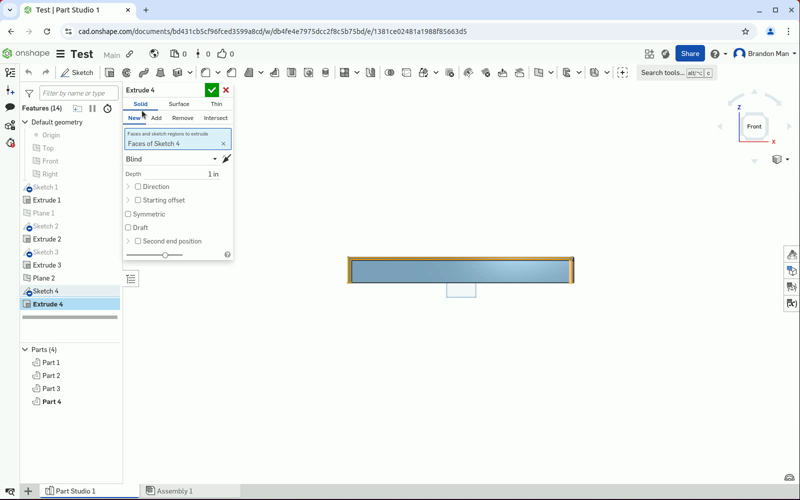
mouse_move(137, 120)
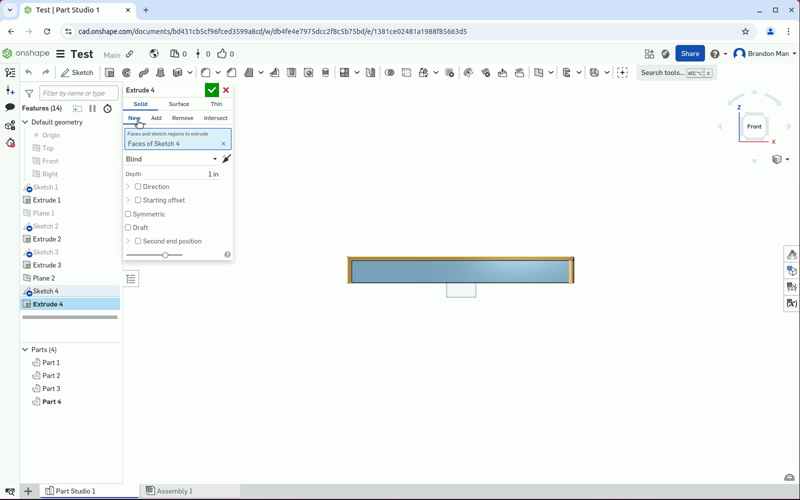
click(137, 120)
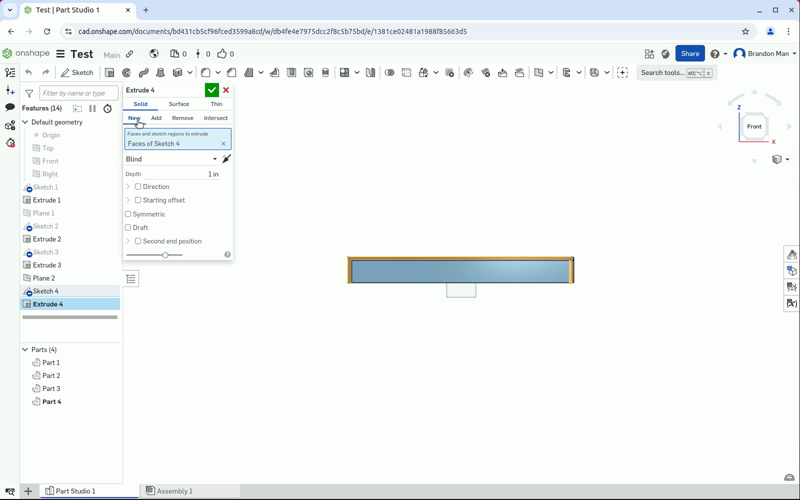
key(tab, 4)
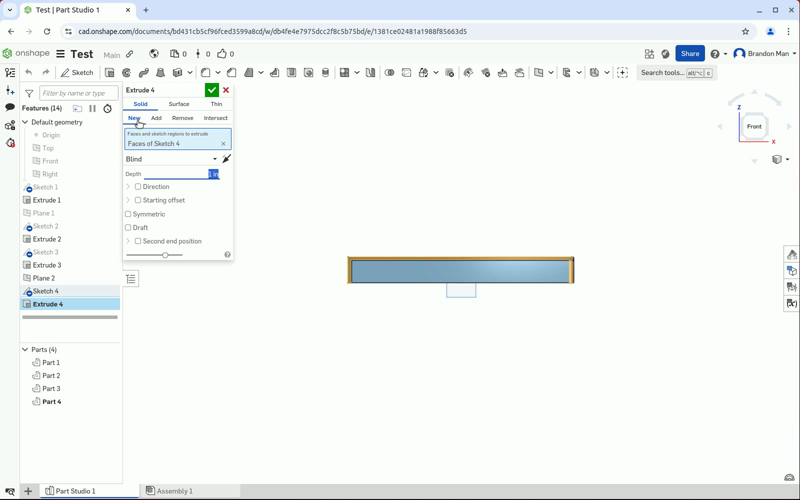
text(0.722)
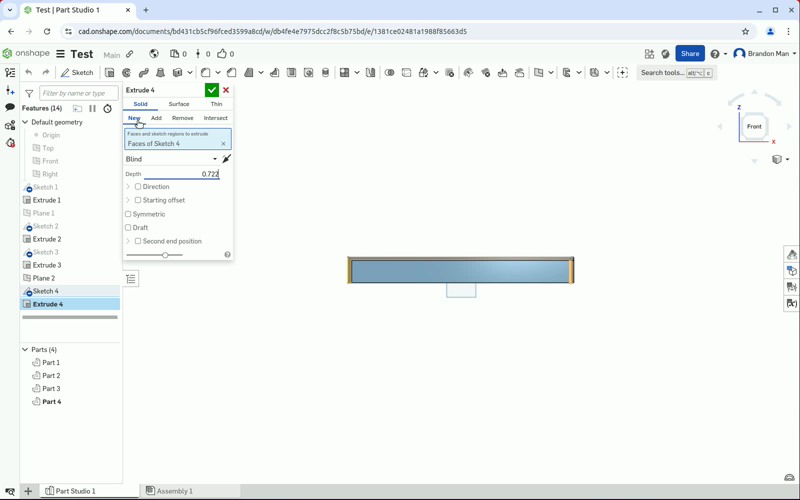
key(enter)
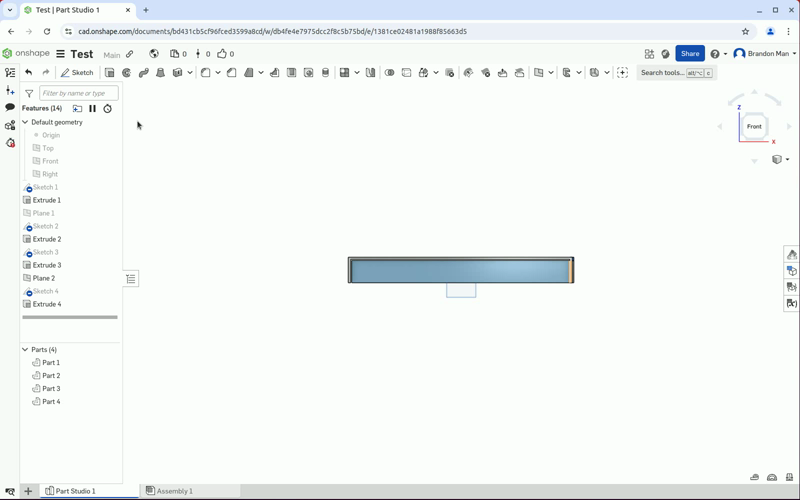
key(shift+h)
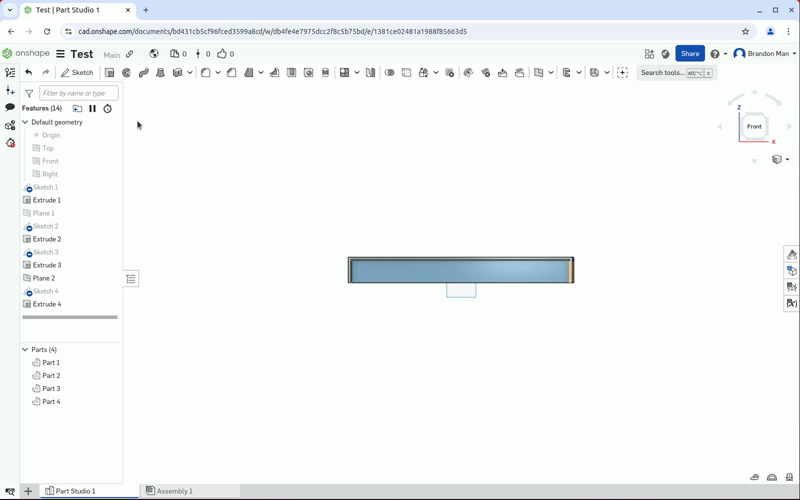
key(shift+h)
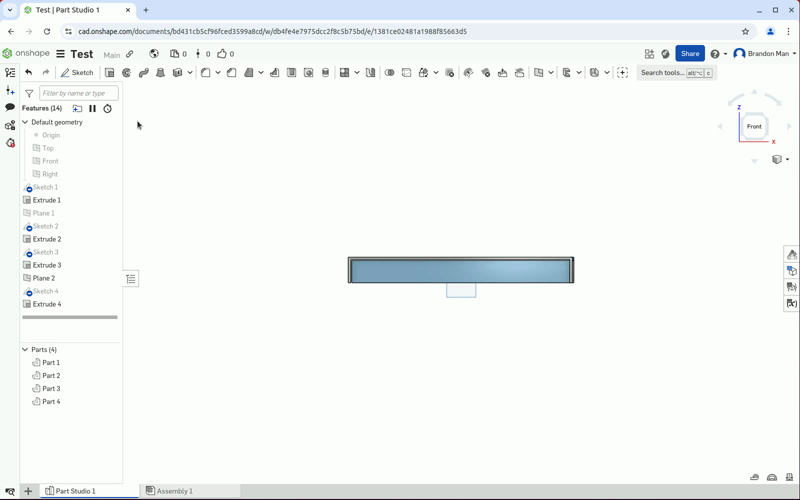
mouse_move(73, 189)
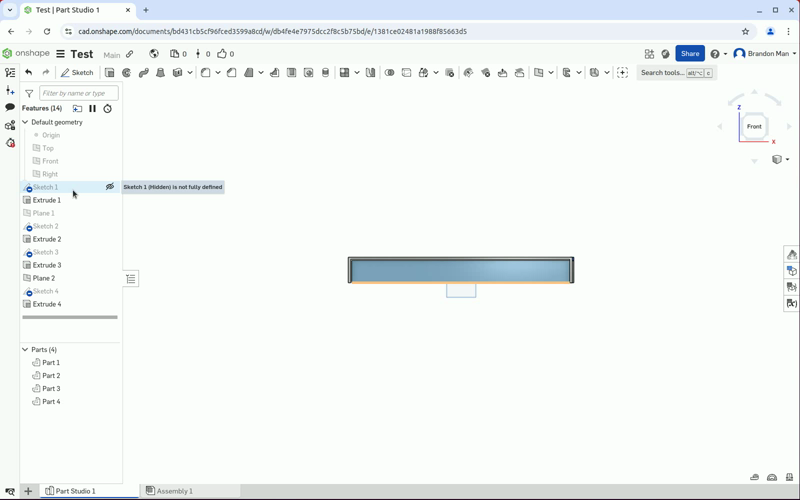
click(73, 189)
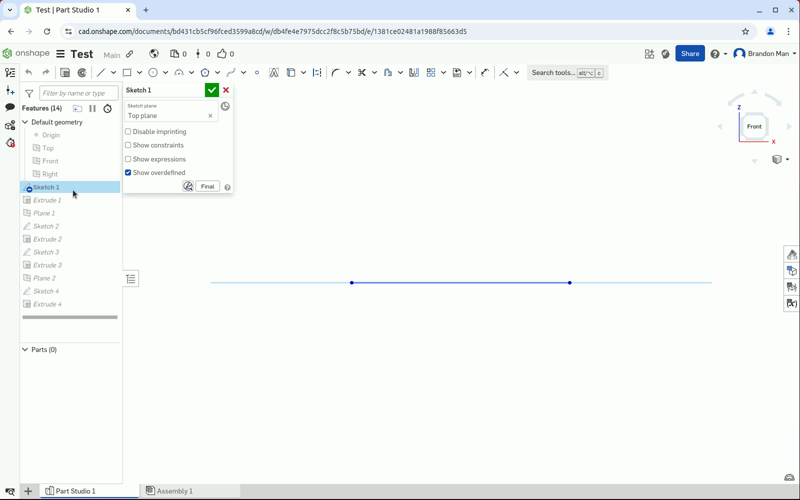
mouse_move(229, 92)
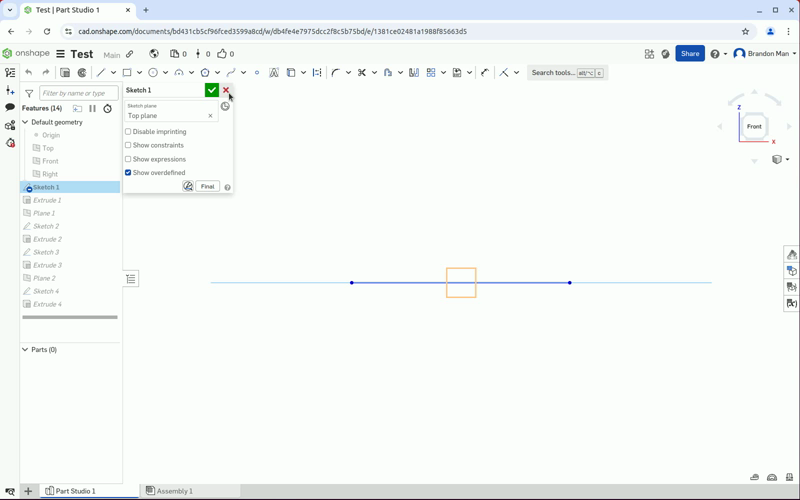
click(229, 92)
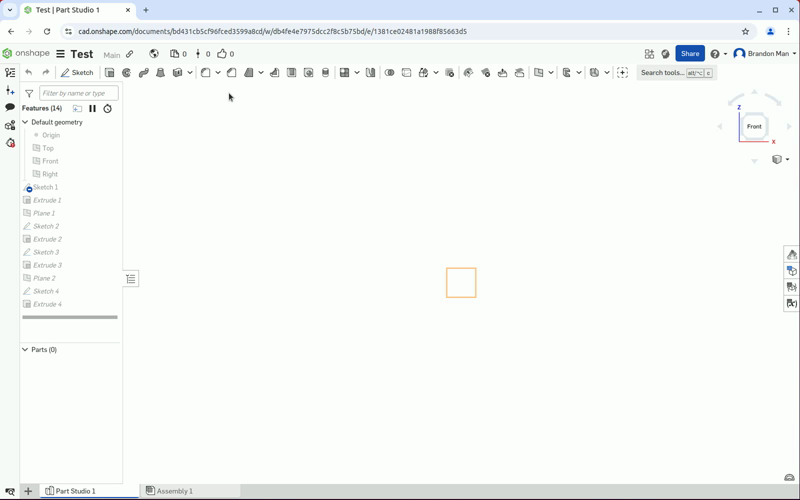
key(shift+s)
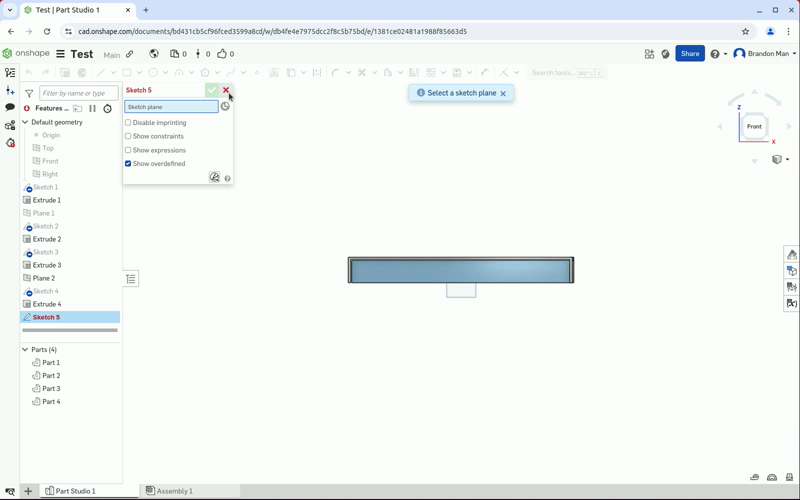
mouse_move(73, 280)
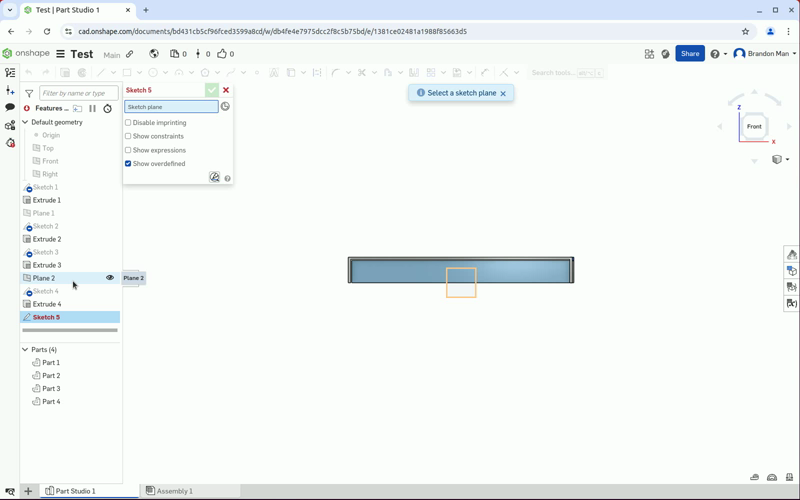
click(73, 280)
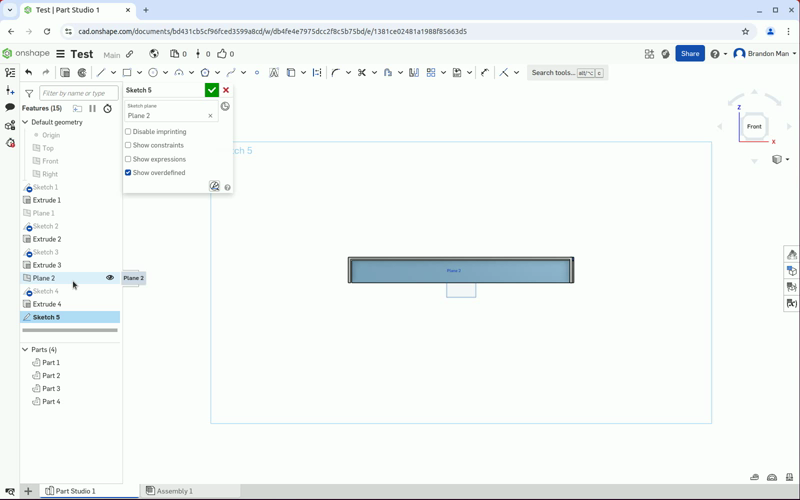
mouse_move(73, 352)
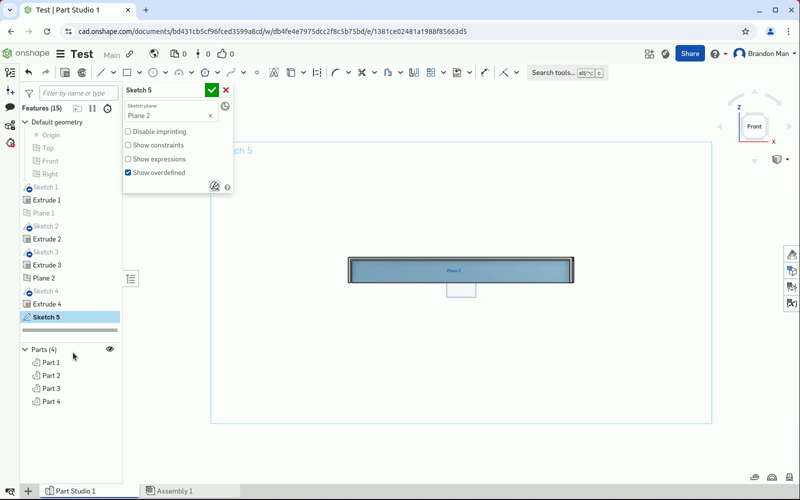
key(y)
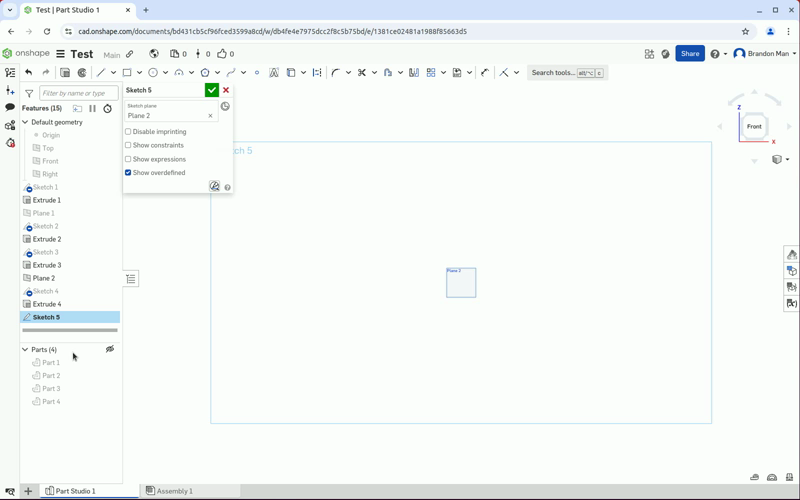
key(l)
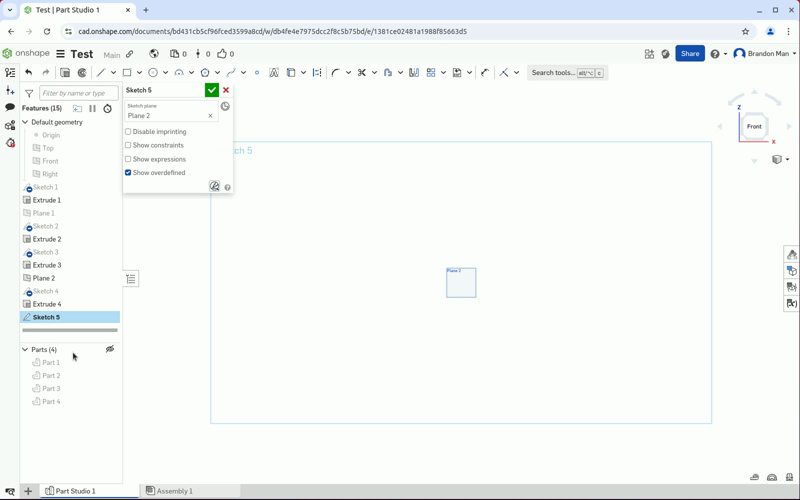
key_down(shift)
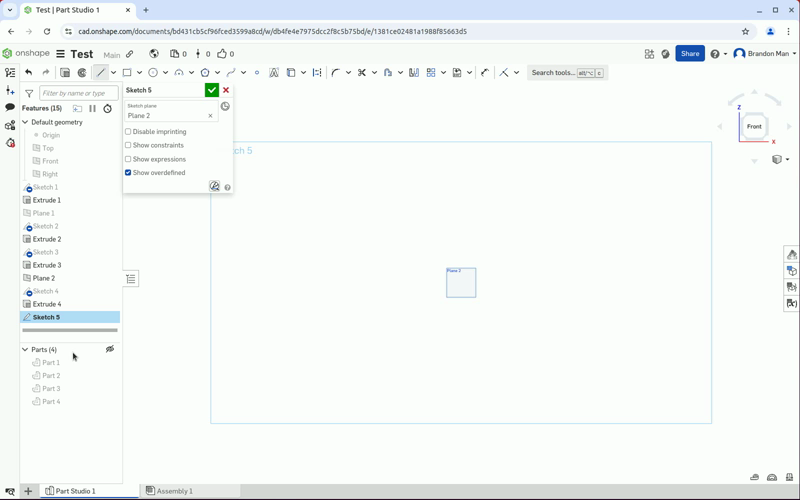
mouse_move(351, 282)
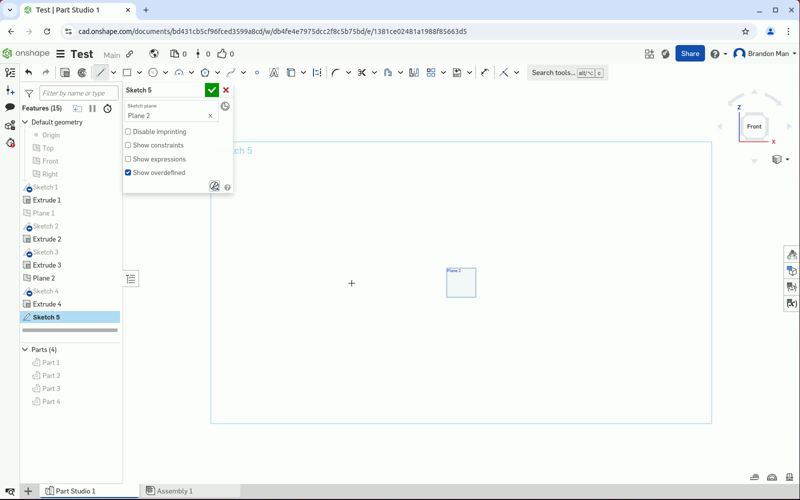
click(351, 282)
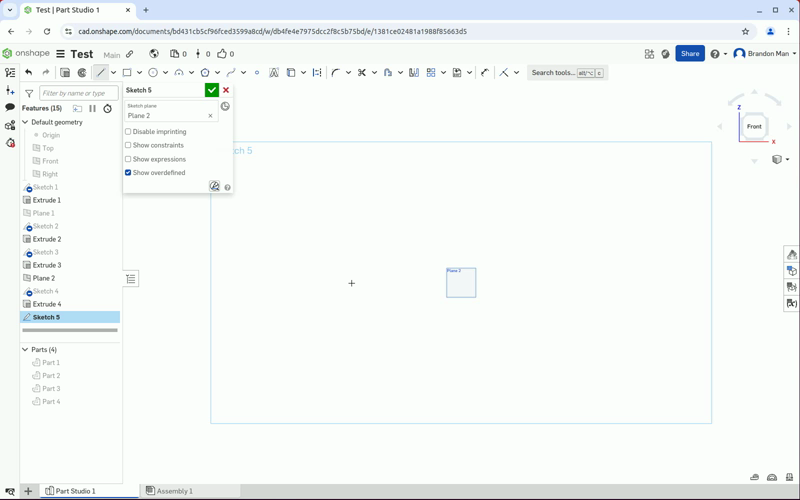
key_up(shift)
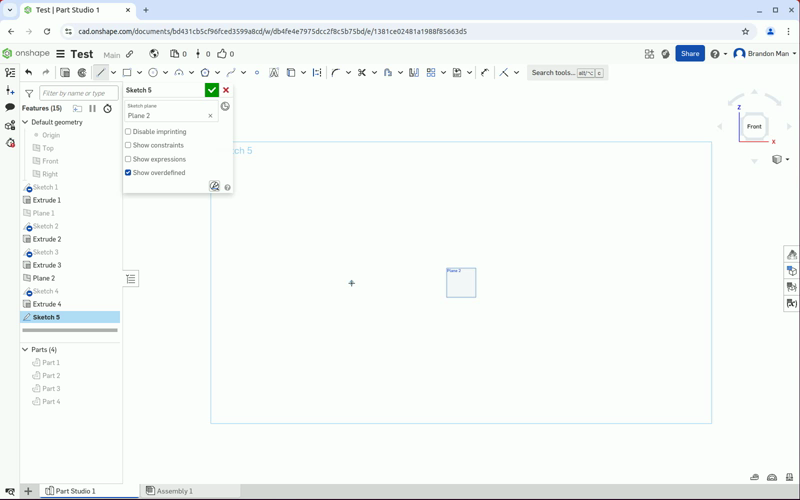
key_down(shift)
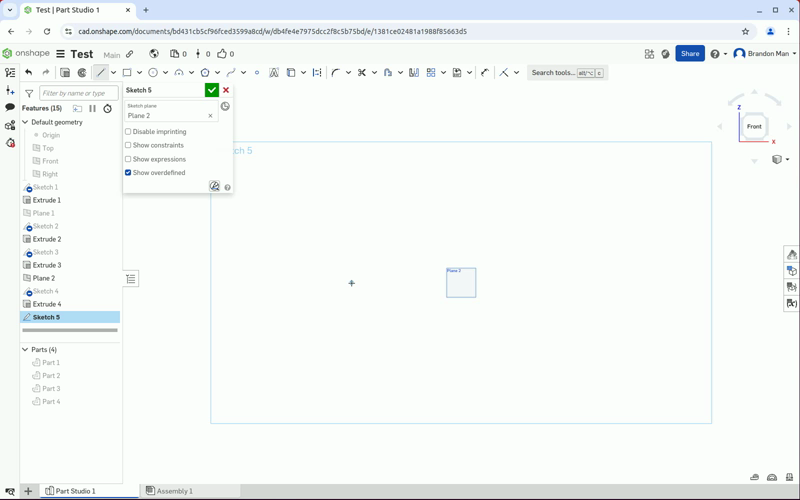
mouse_move(569, 282)
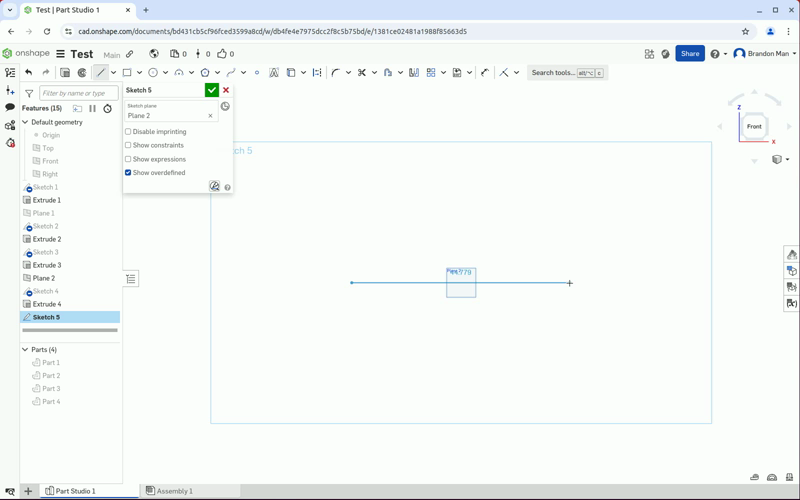
click(569, 282)
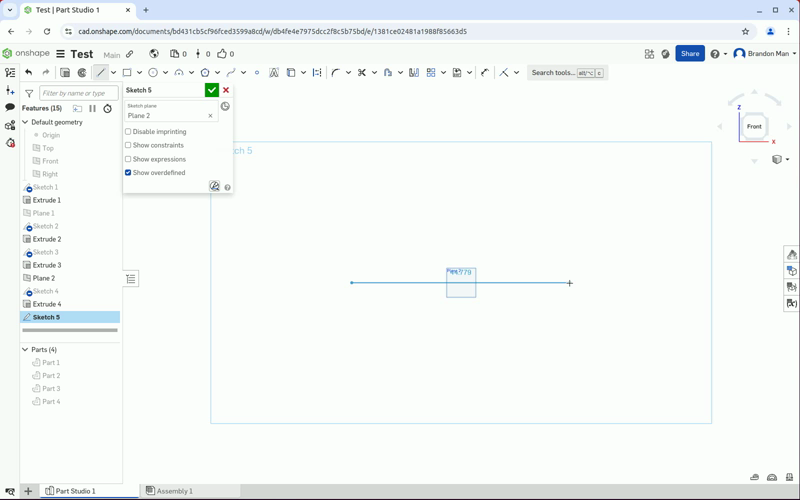
key_up(shift)
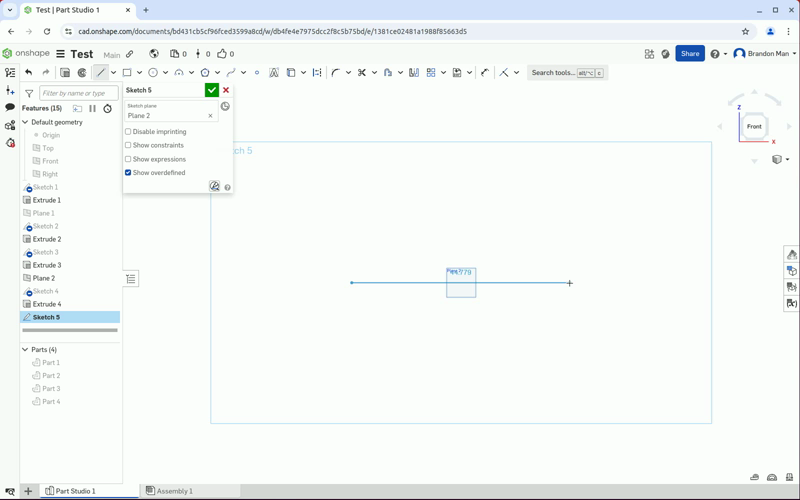
key_down(shift)
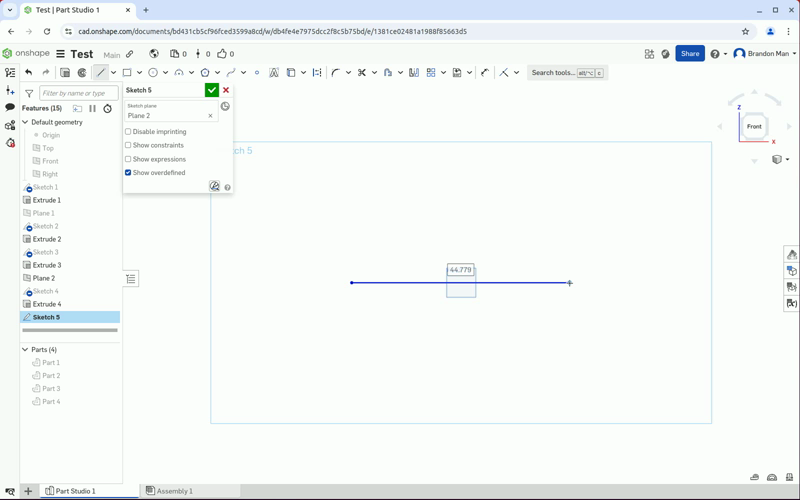
mouse_move(589, 282)
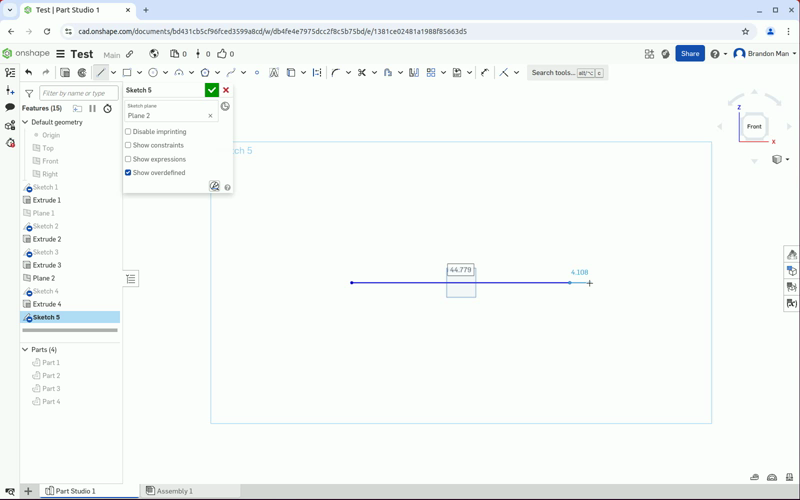
mouse_move(569, 260)
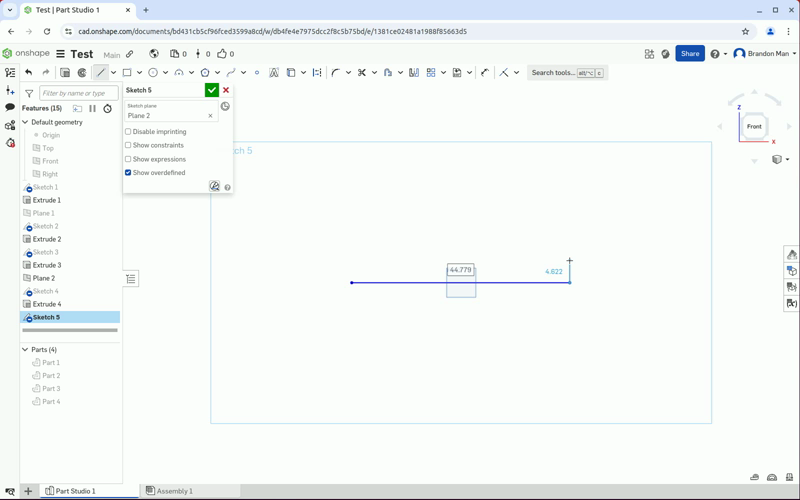
click(569, 260)
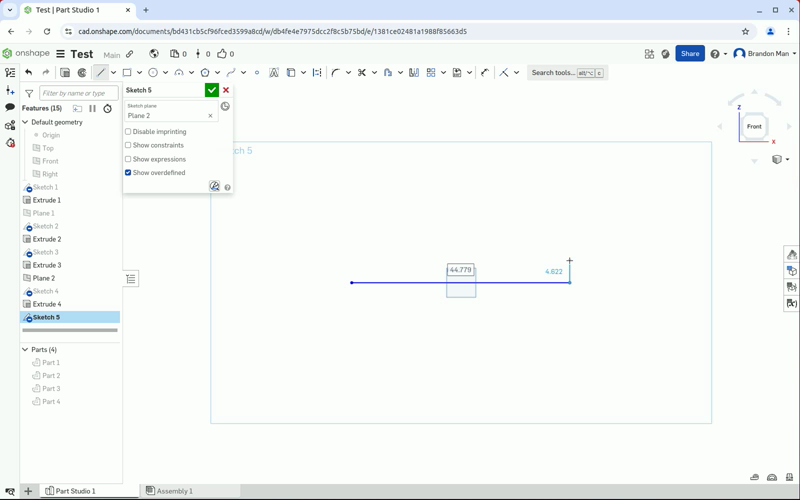
key_up(shift)
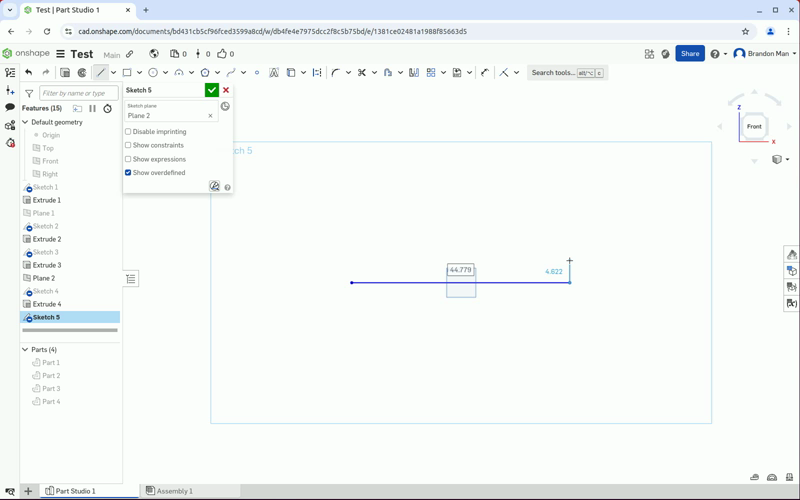
key_down(shift)
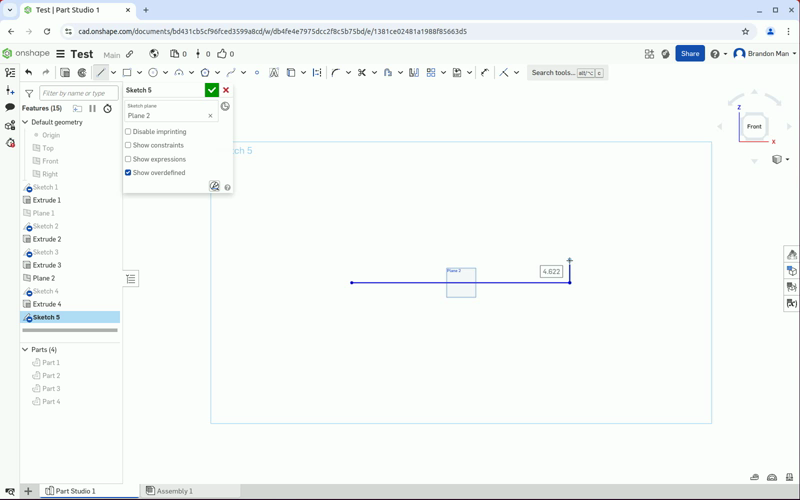
mouse_move(351, 260)
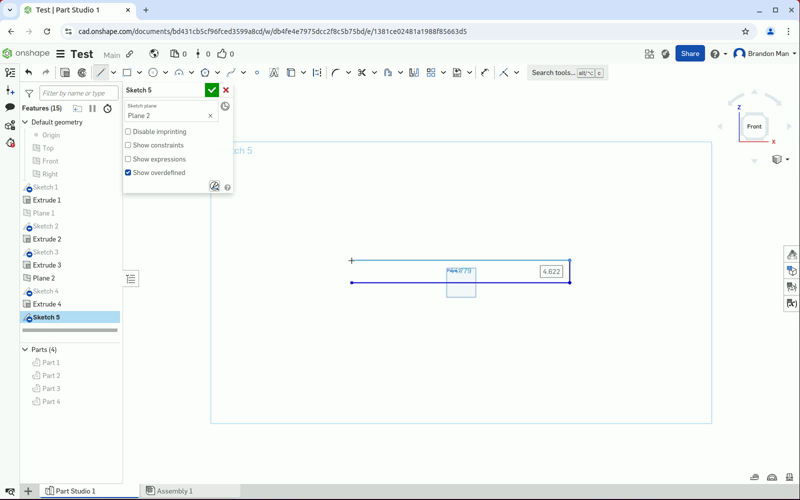
click(351, 260)
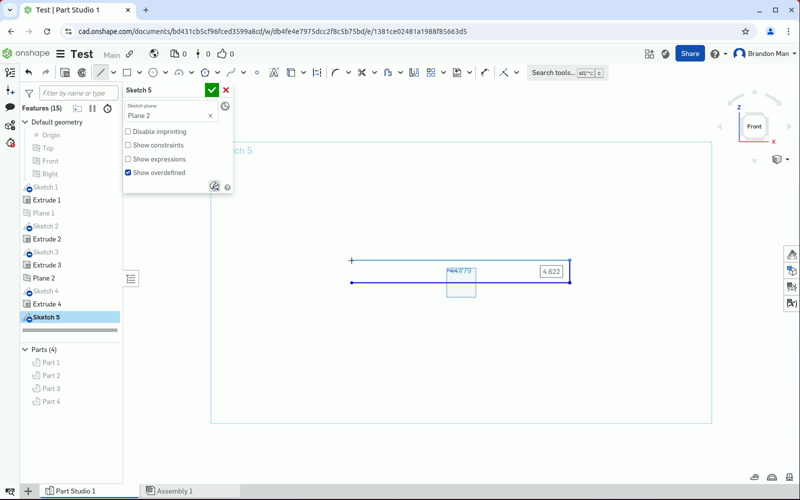
key_up(shift)
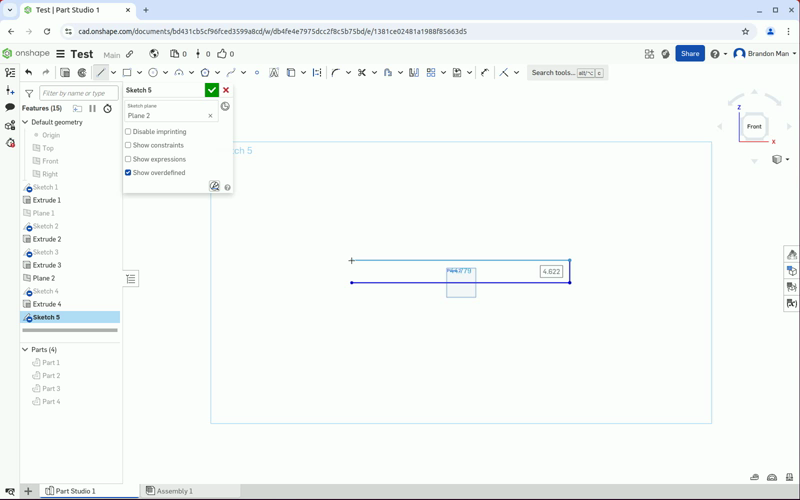
mouse_move(381, 260)
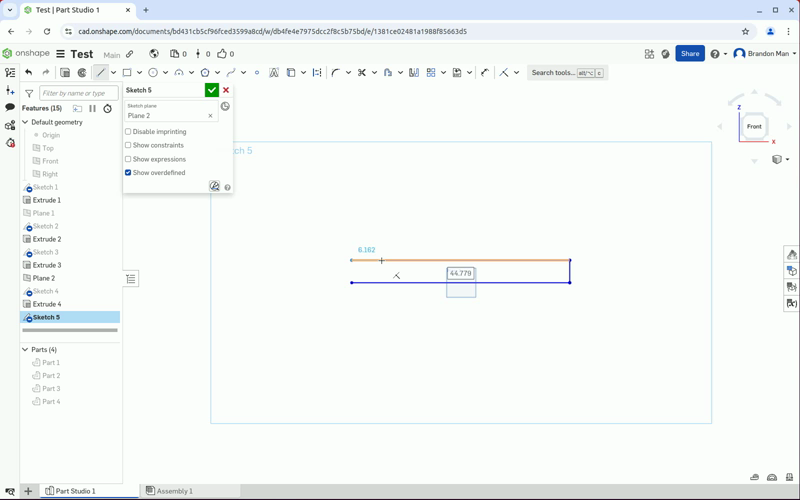
key_down(shift)
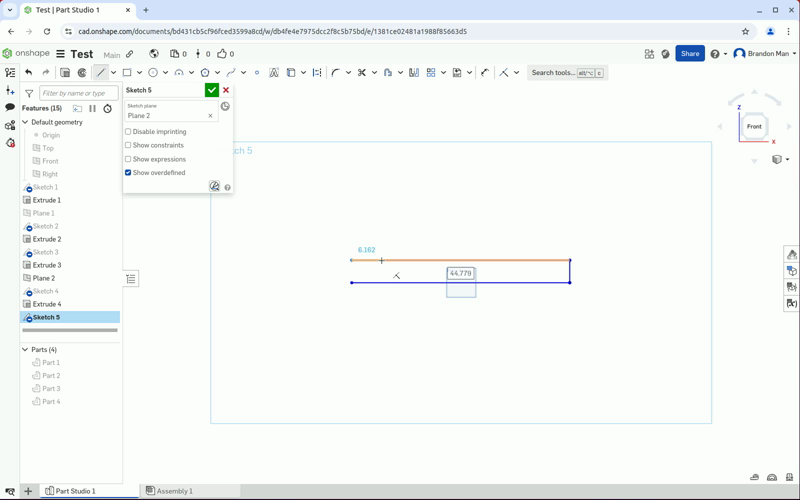
mouse_move(351, 282)
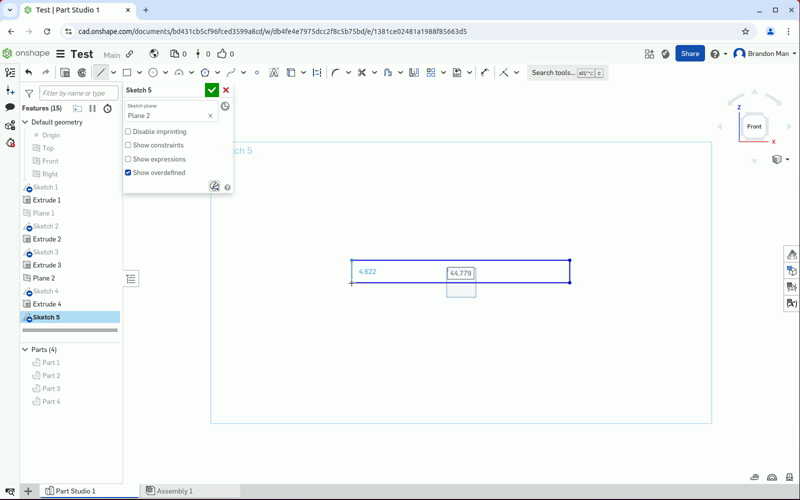
key_up(shift)
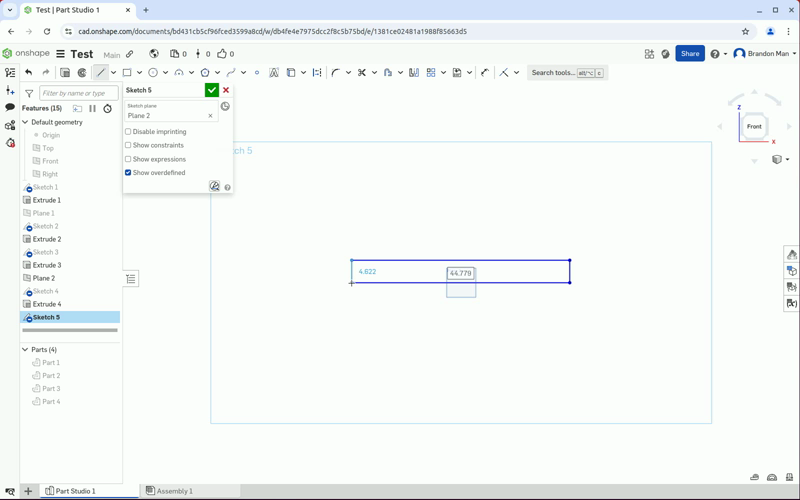
click(351, 282)
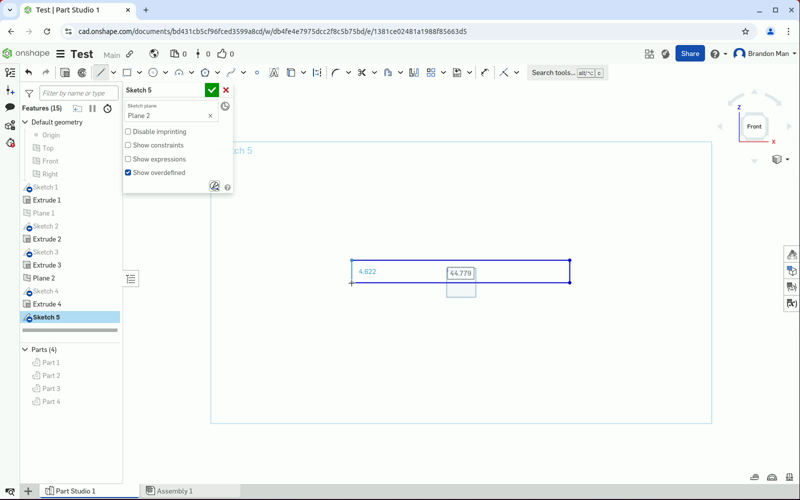
key(esc)
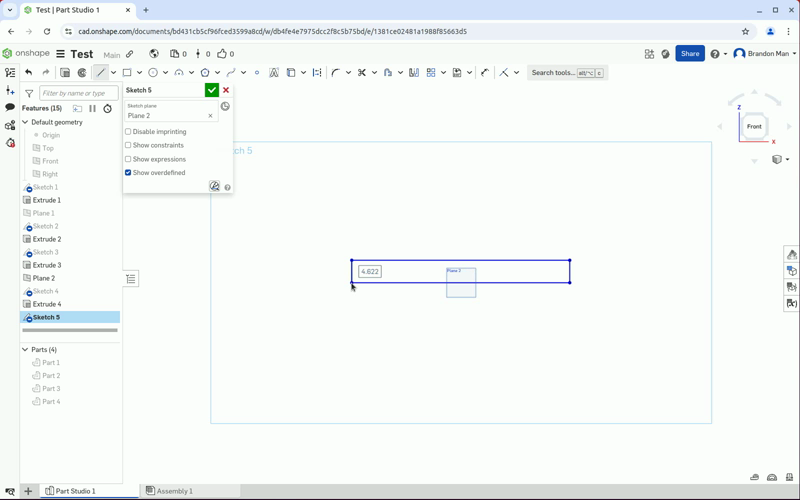
mouse_move(396, 274)
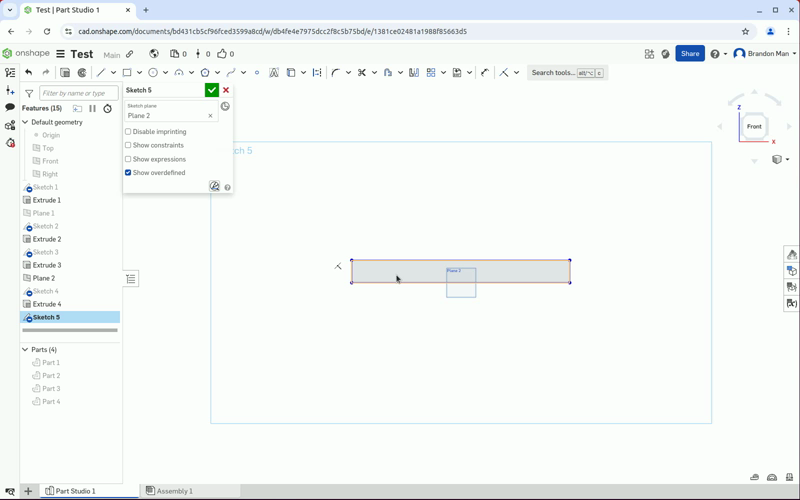
click(396, 274)
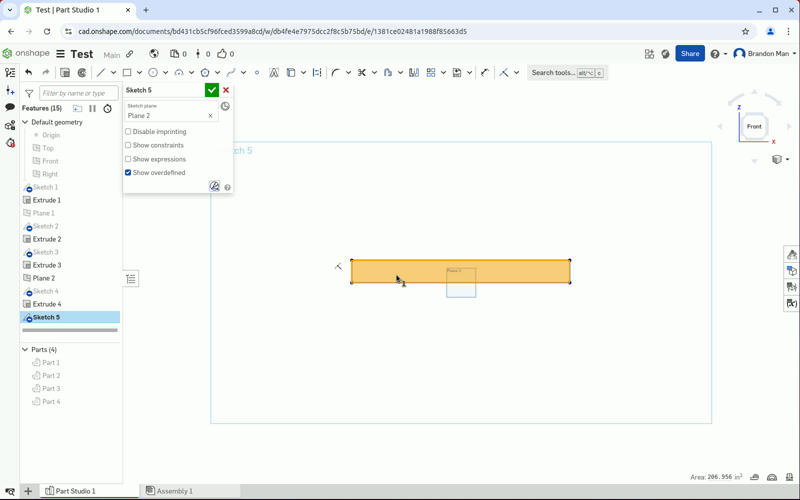
mouse_move(73, 352)
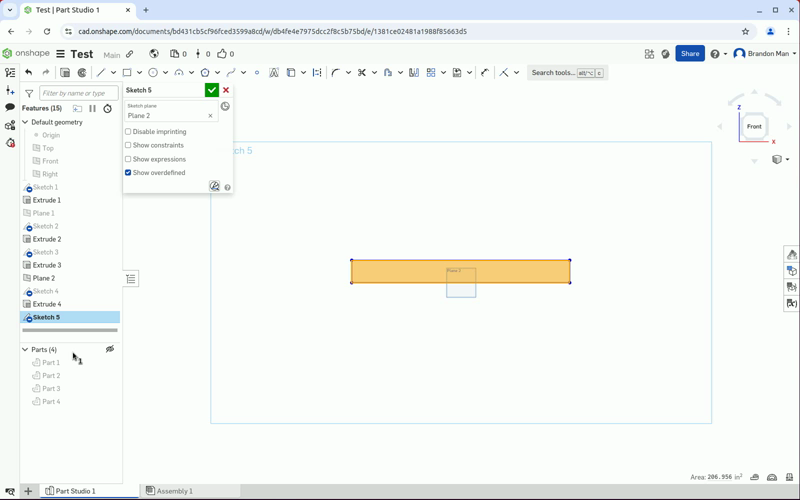
key(shift+y)
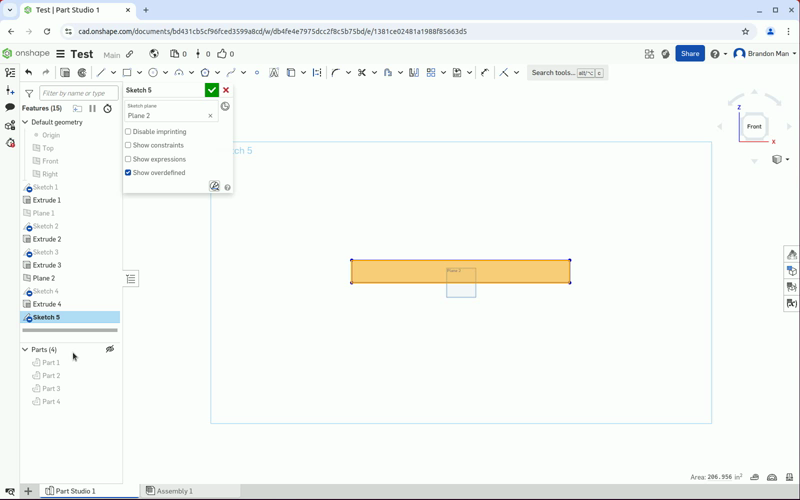
key(shift+e)
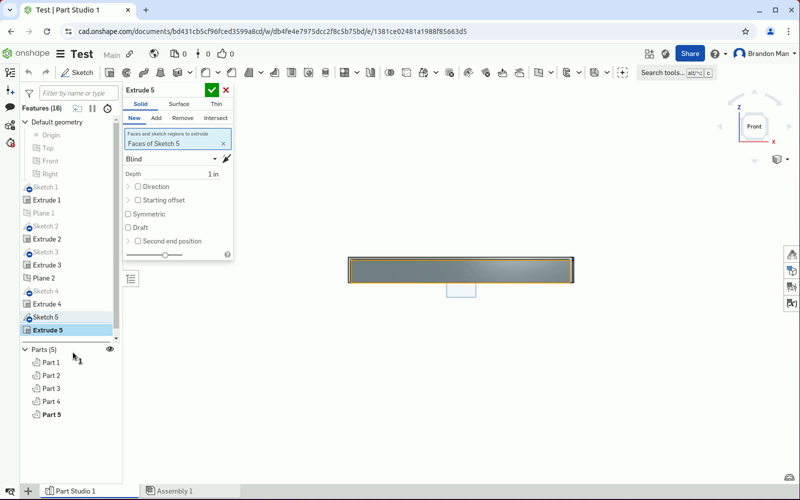
mouse_move(143, 106)
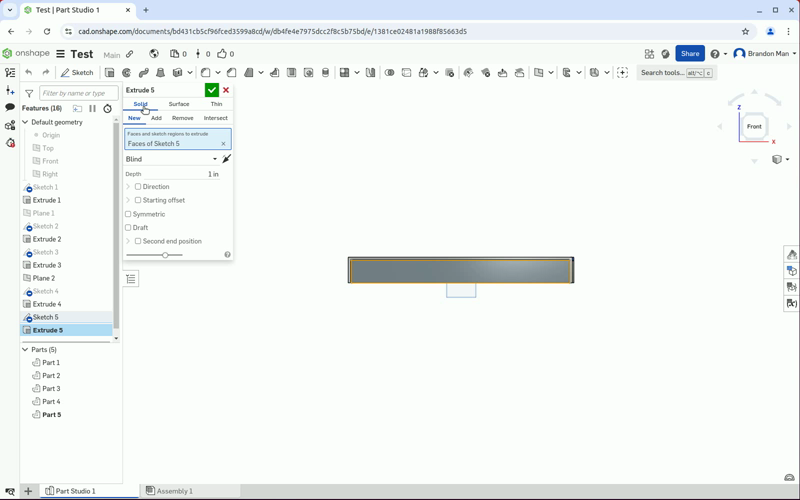
click(143, 106)
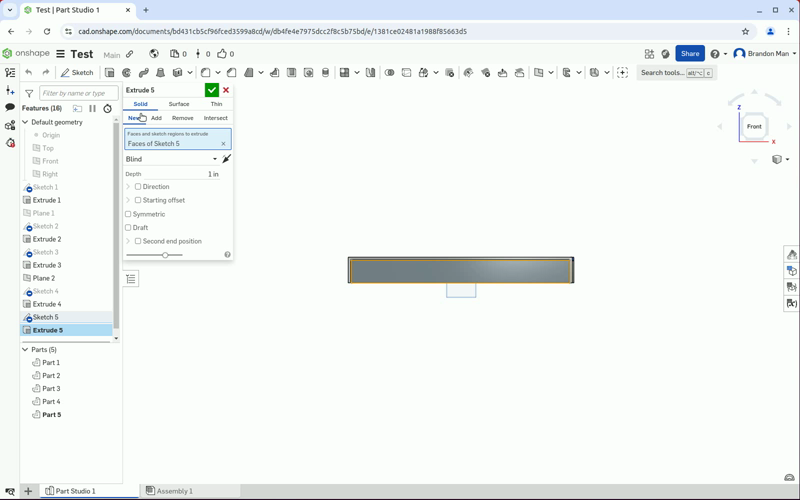
mouse_move(137, 120)
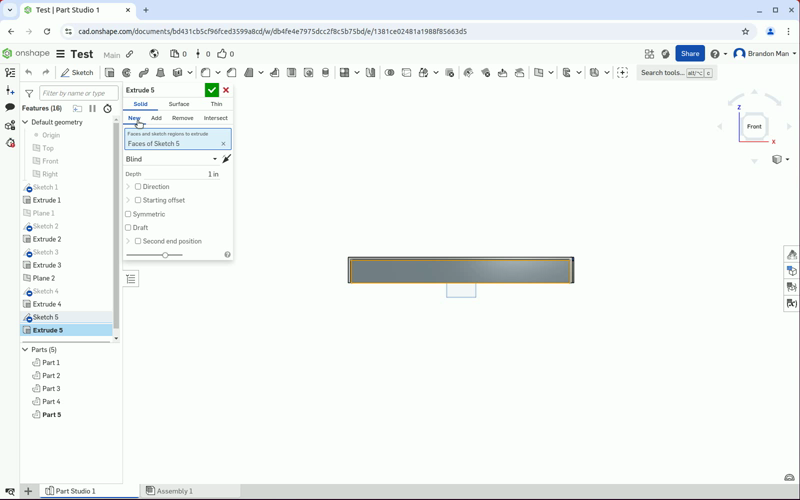
click(137, 120)
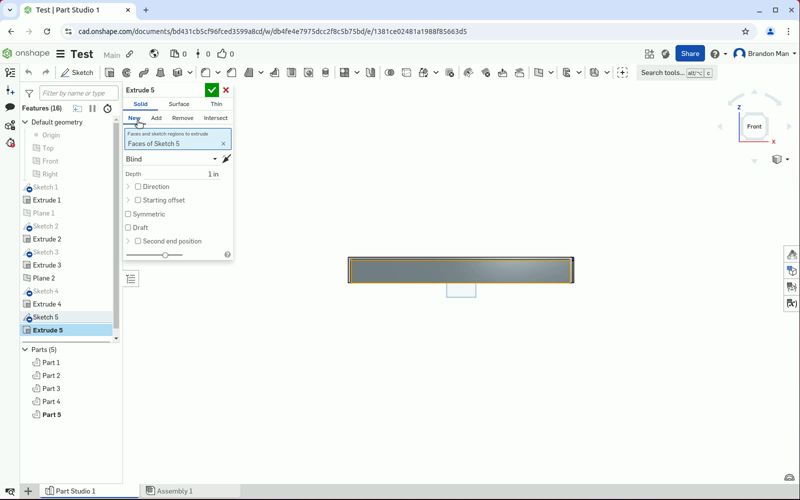
key(tab, 4)
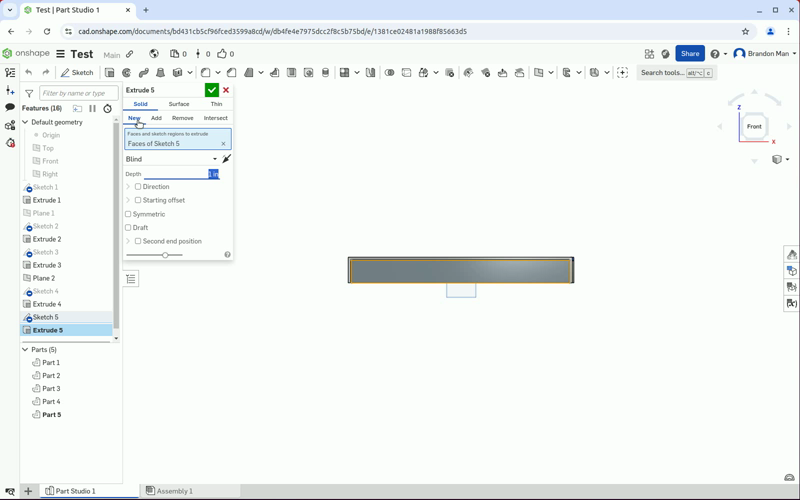
text(0.722)
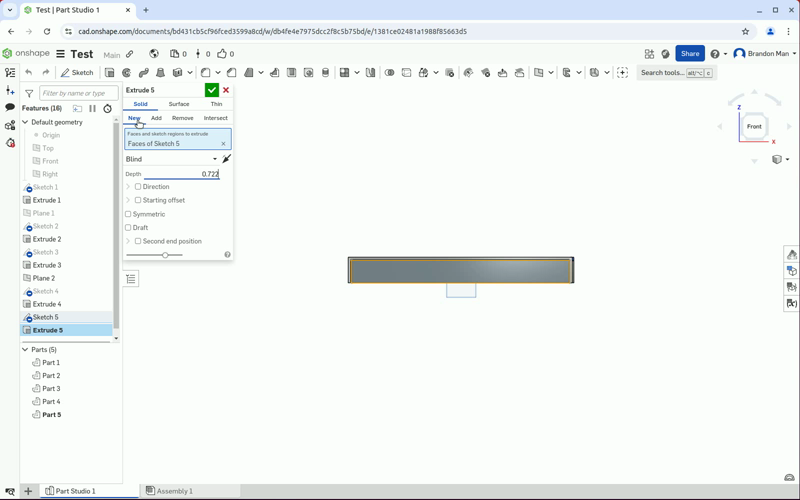
key(enter)
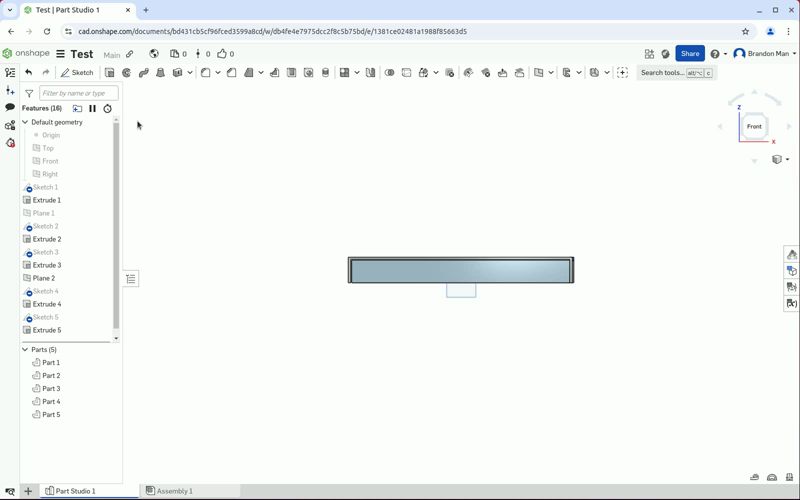
key(shift+h)
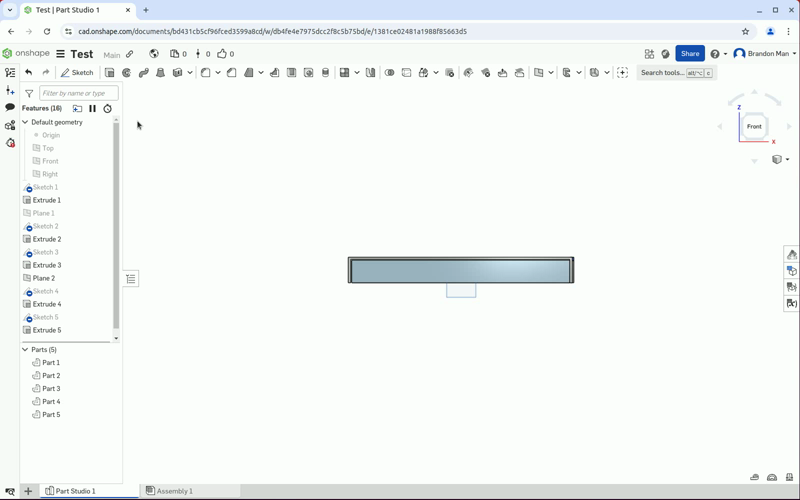
key(shift+h)
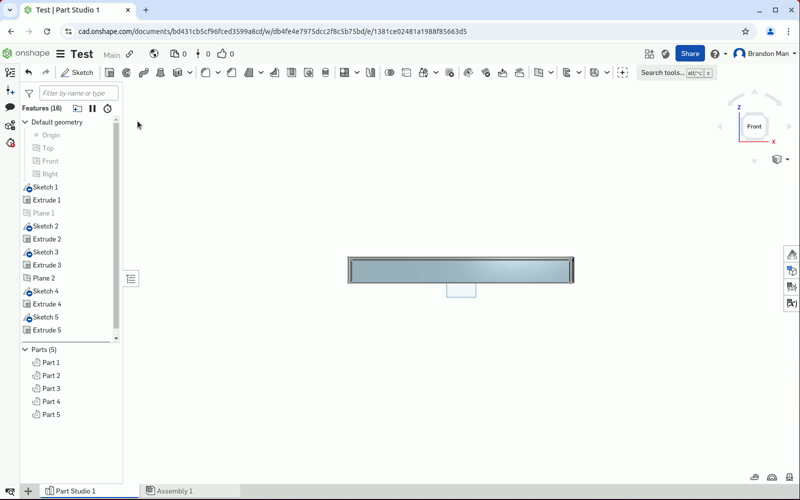
key(shift+7)
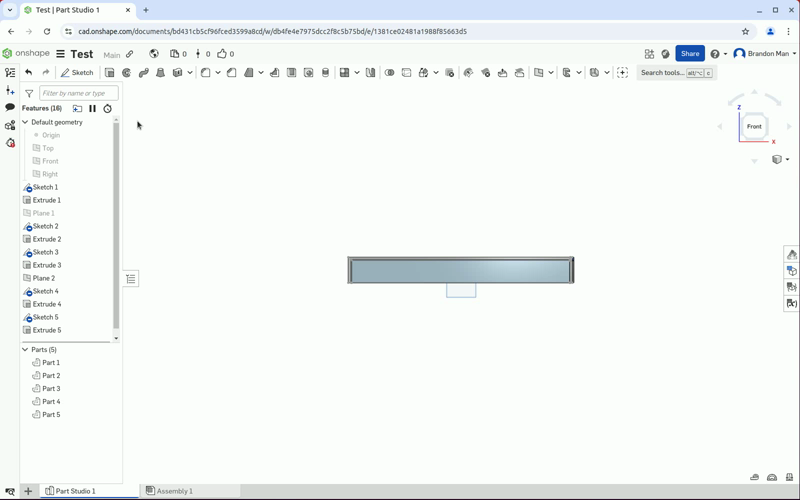
key(left, 2)
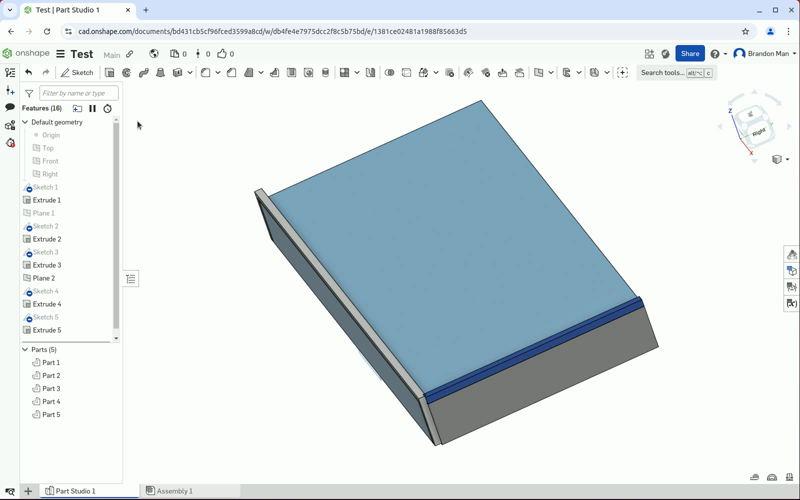
key(down, 2)
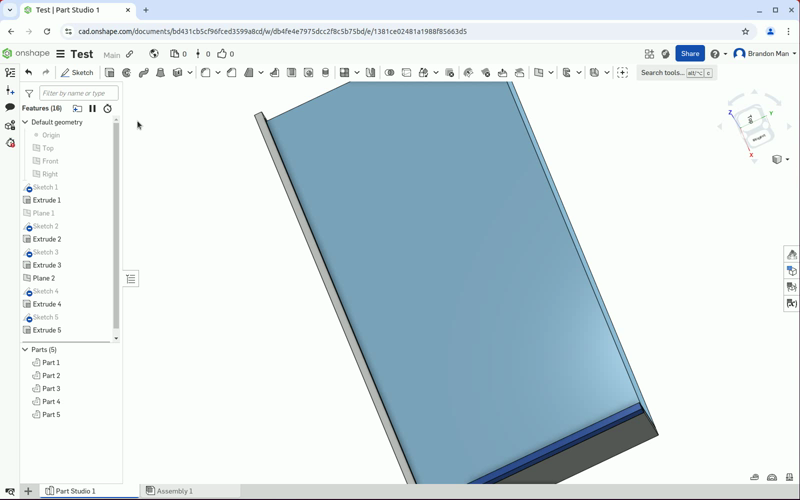
key(up, 2)
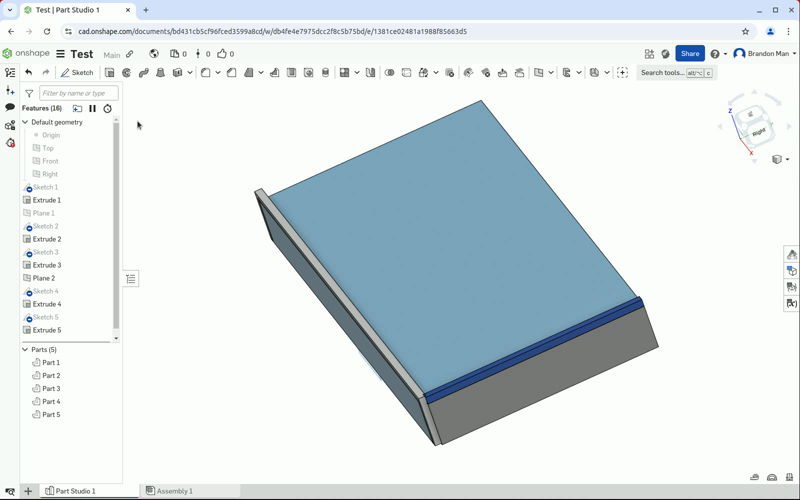
key(right, 2)
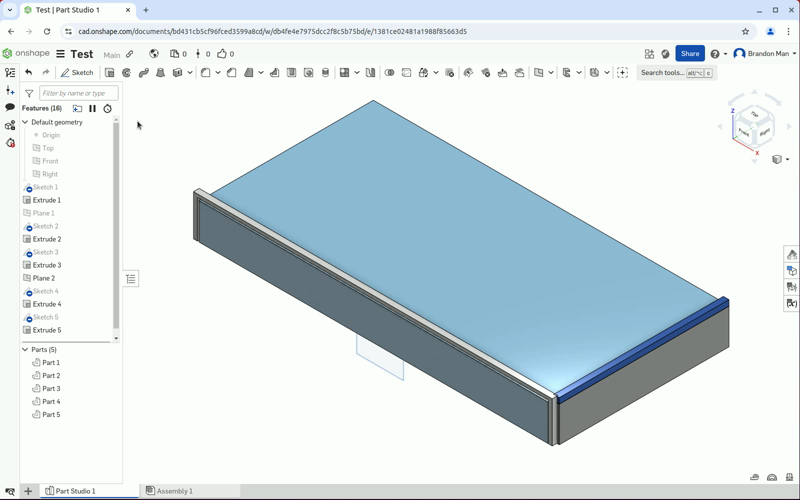
mouse_move(69, 189)
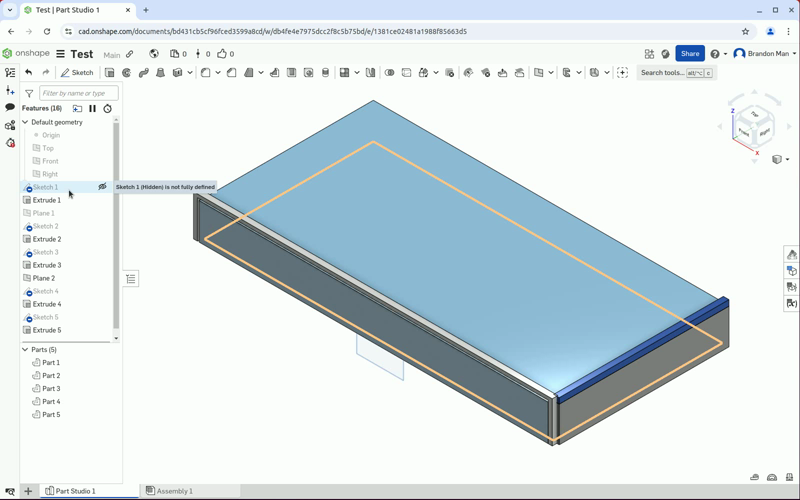
click(69, 189)